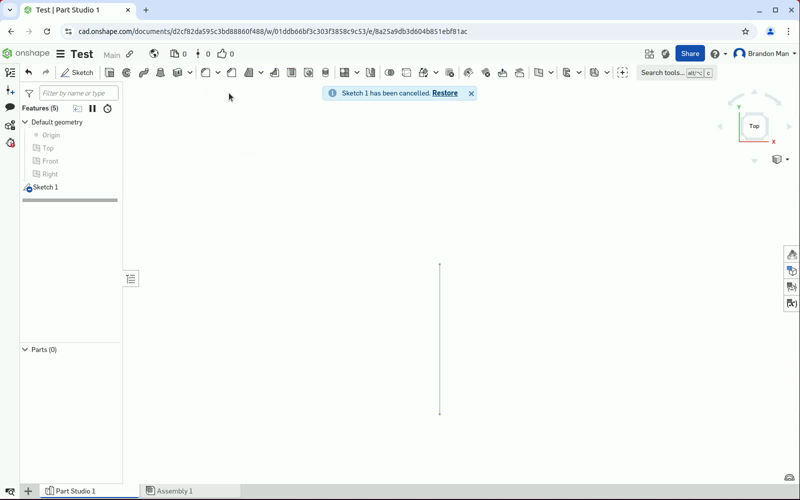
key(shift+h)
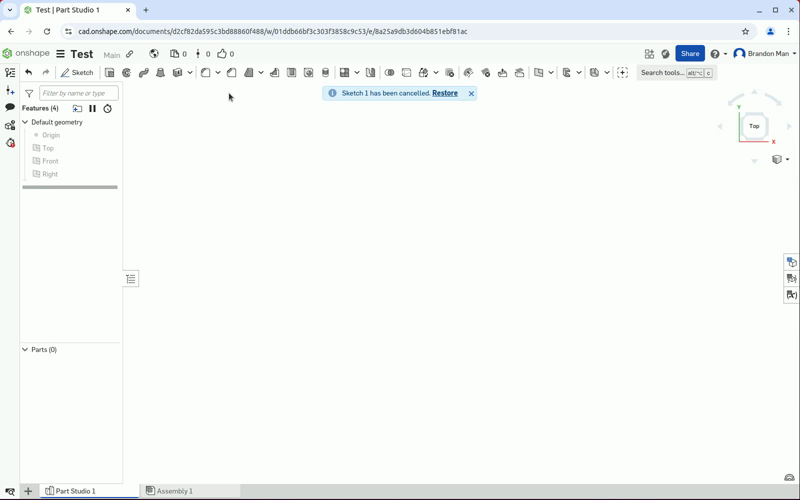
mouse_move(73, 352)
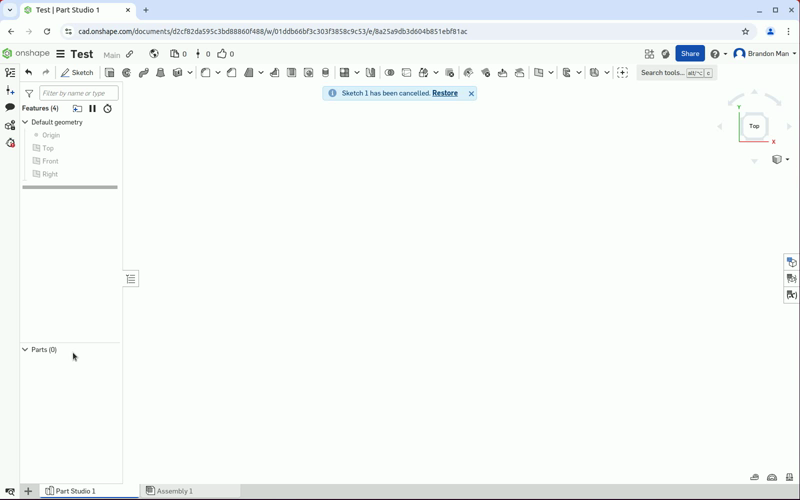
key(y)
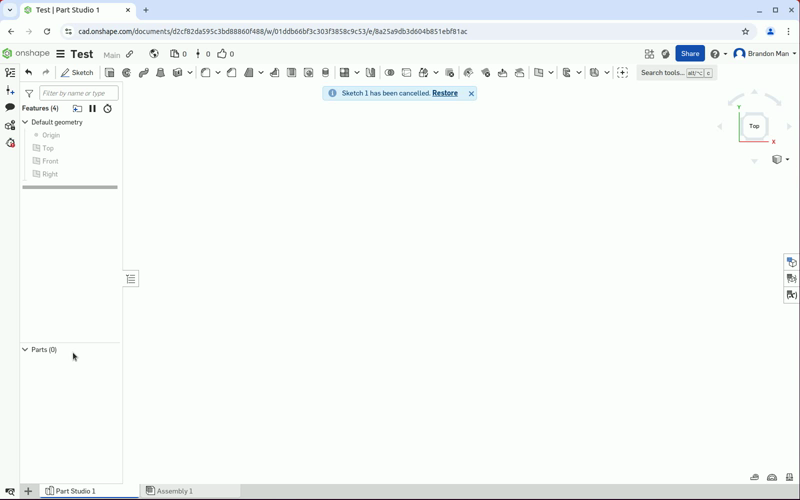
key(shift+p)
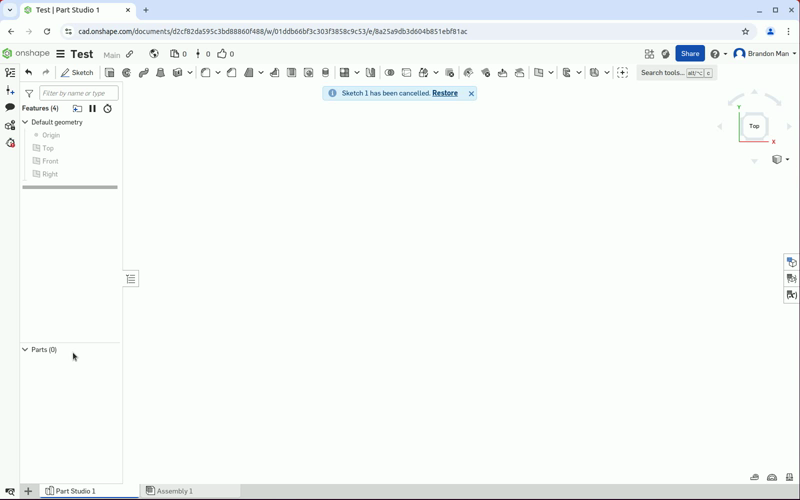
key(space)
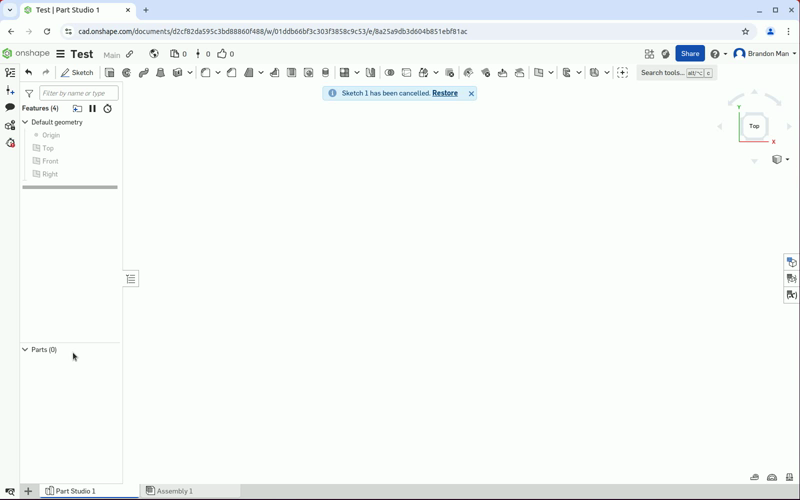
key_down(shift)
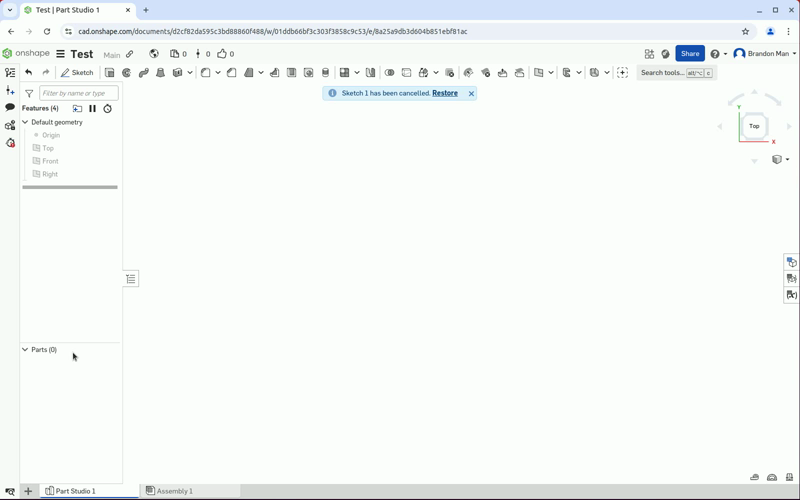
key(up)
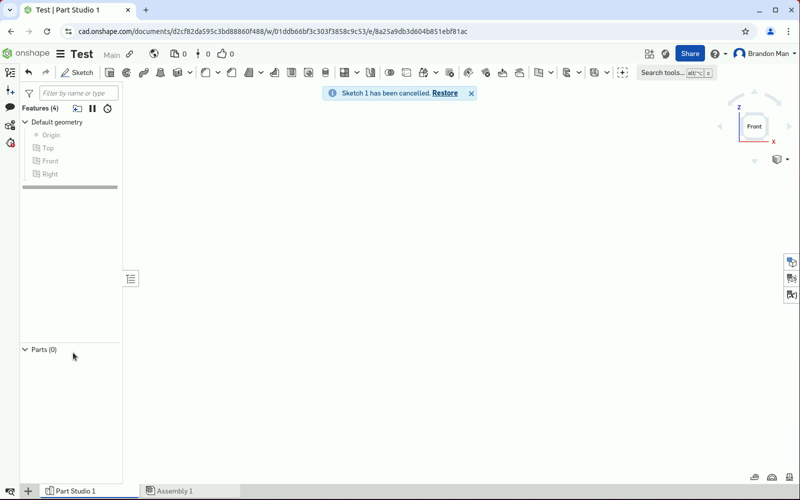
key_up(shift)
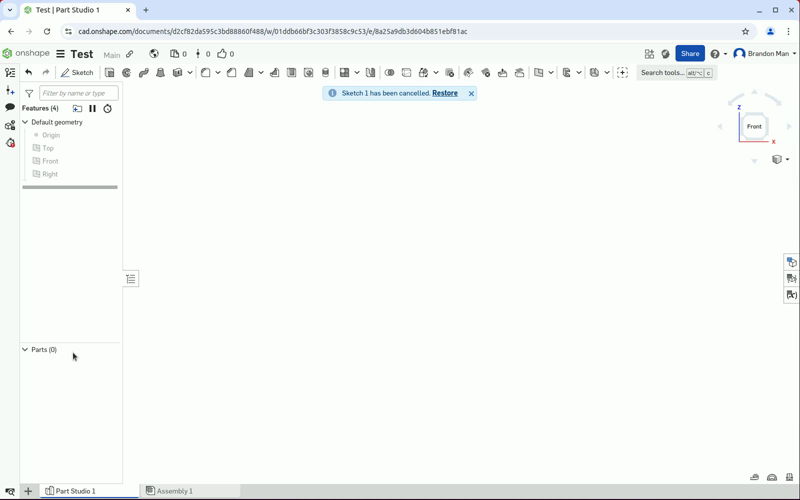
mouse_move(73, 352)
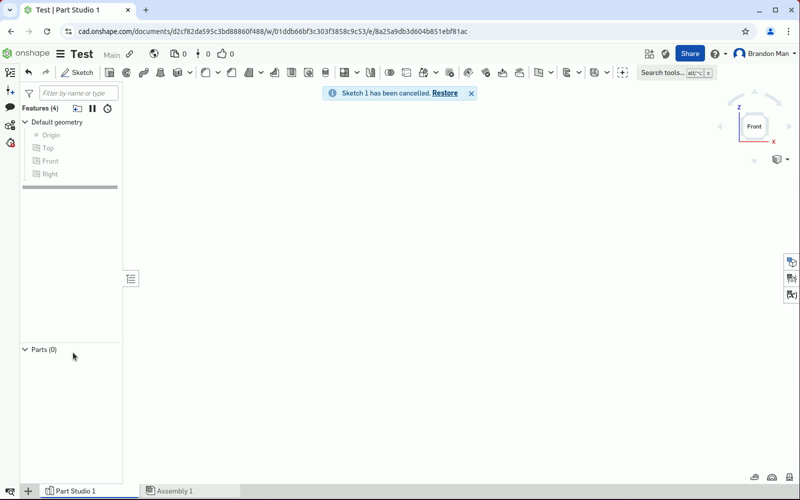
key(shift+y)
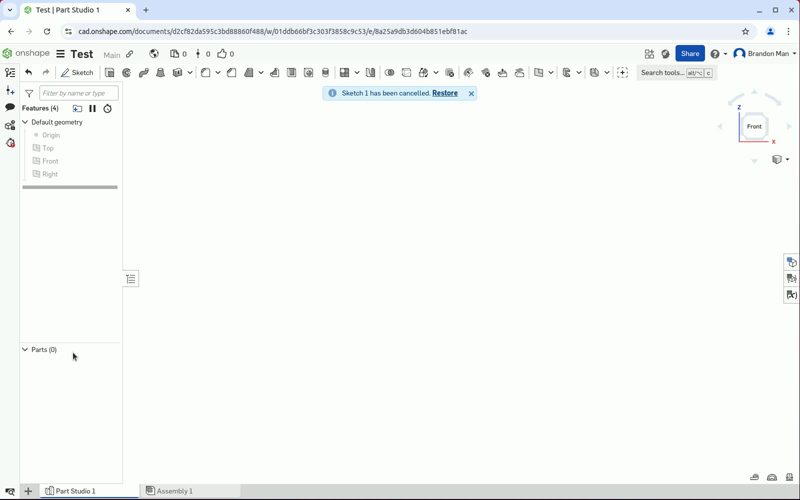
key(shift+s)
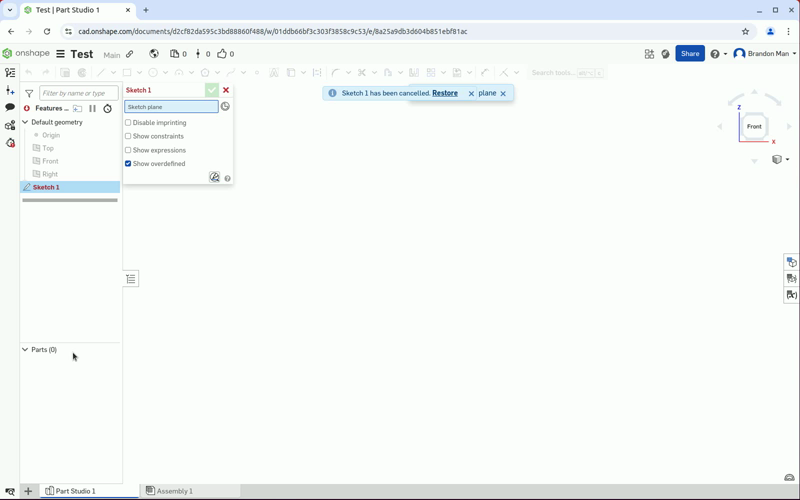
mouse_move(73, 163)
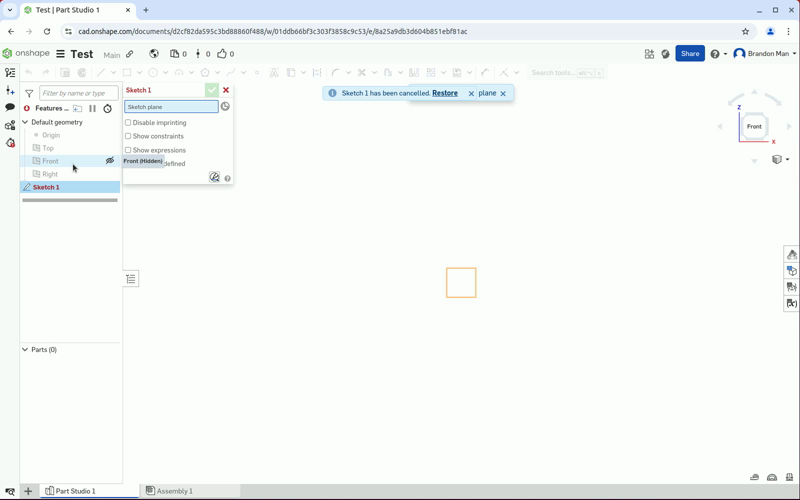
click(73, 163)
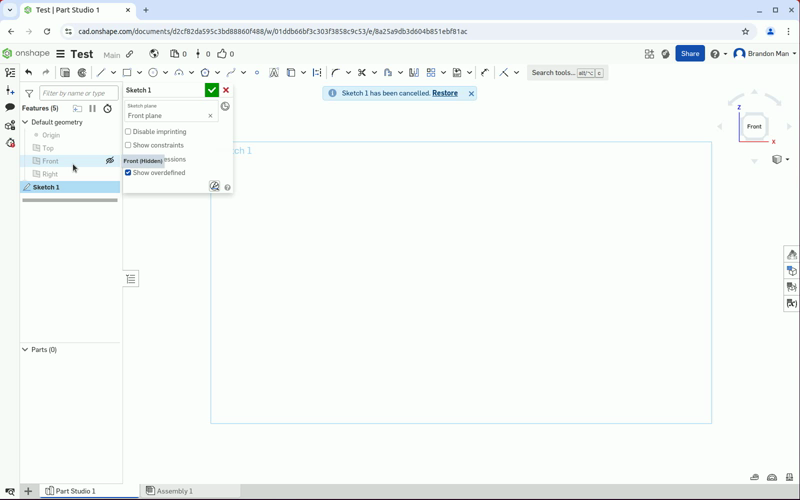
mouse_move(73, 352)
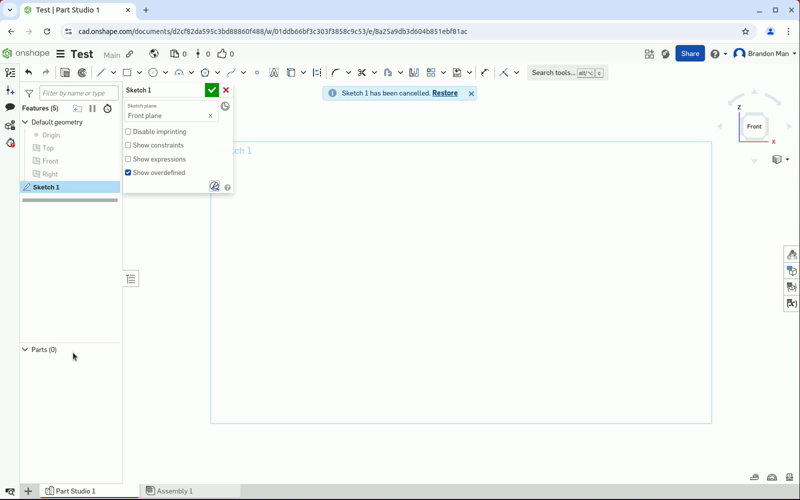
key(y)
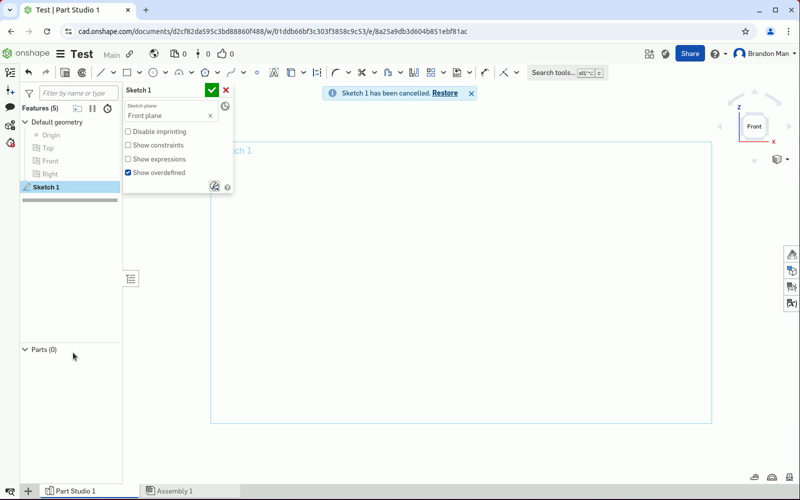
key(l)
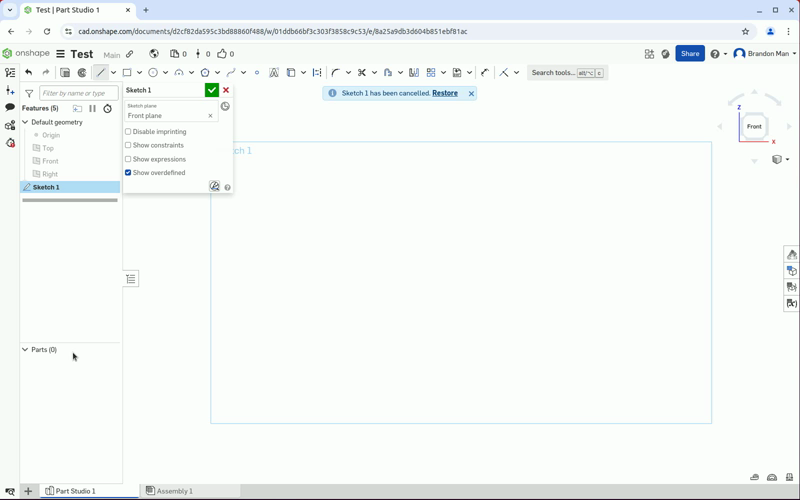
key_down(shift)
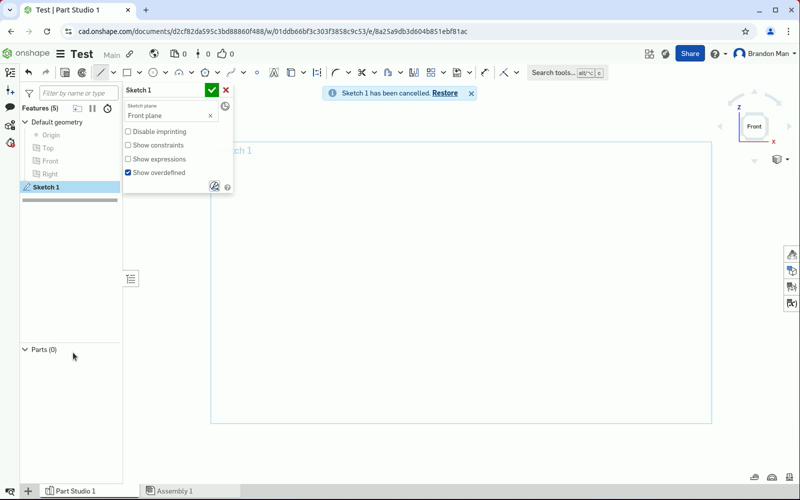
mouse_move(458, 282)
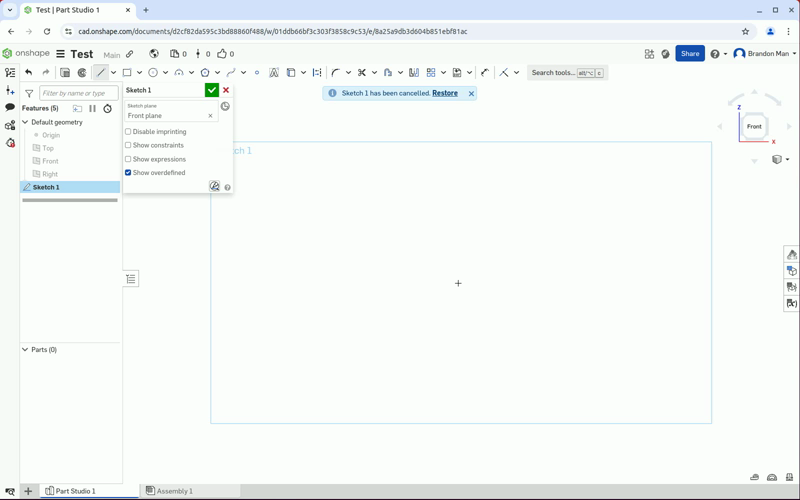
click(458, 282)
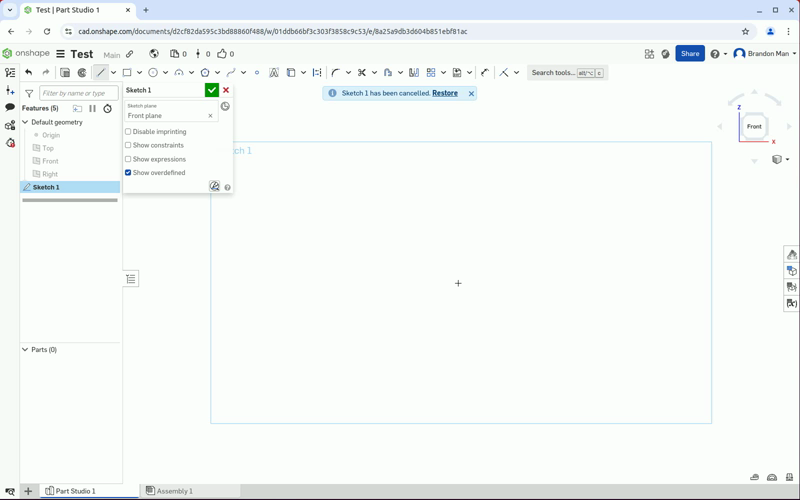
key_up(shift)
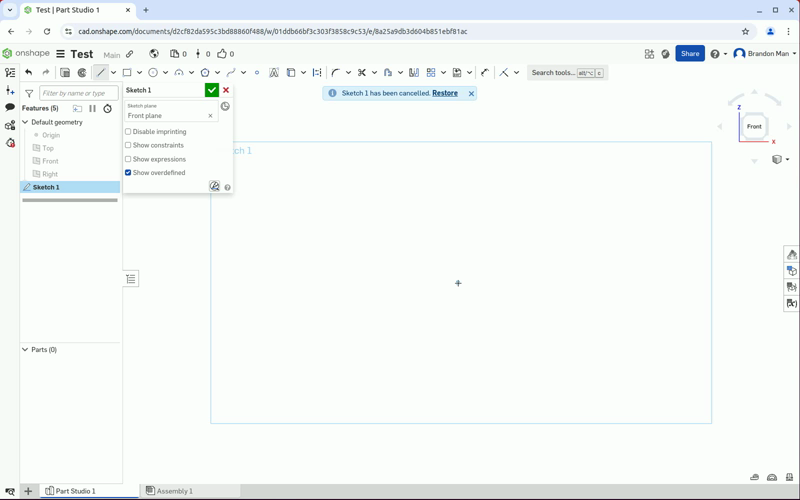
key_down(shift)
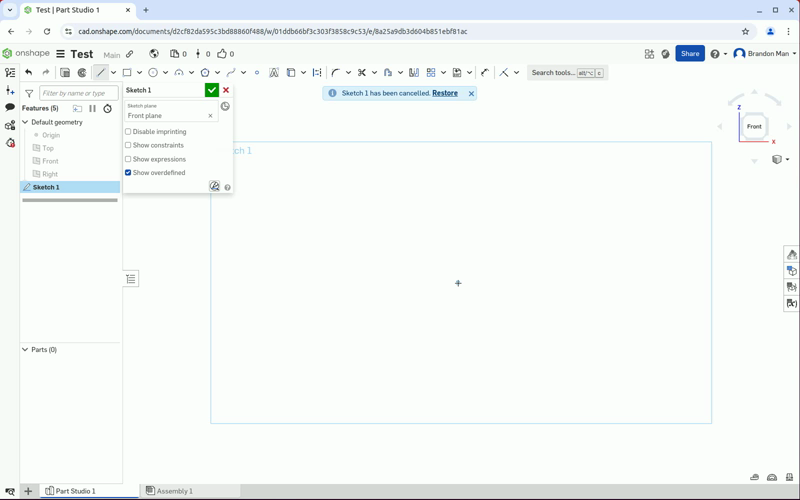
mouse_move(488, 282)
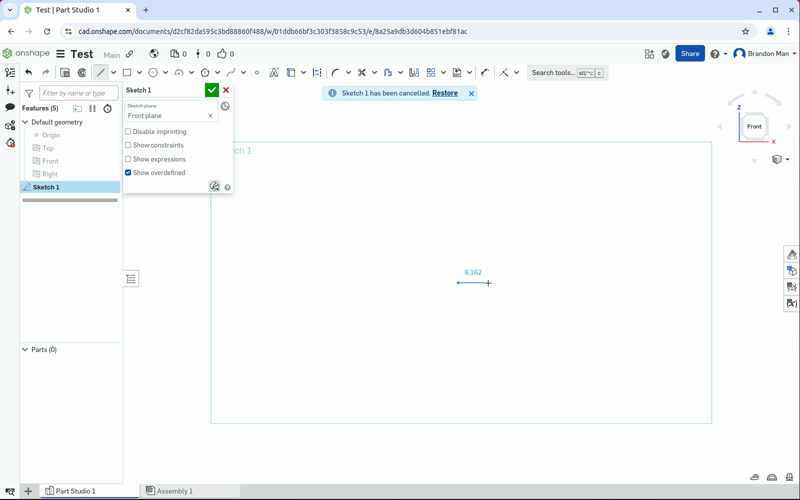
mouse_move(459, 282)
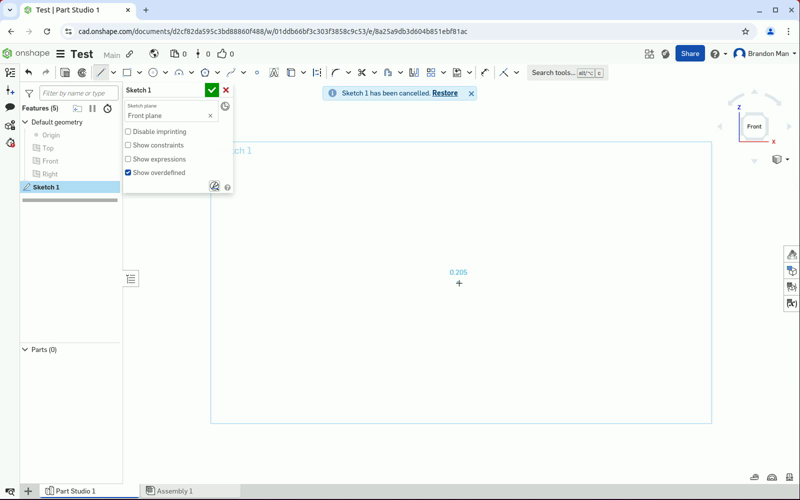
scroll(6)
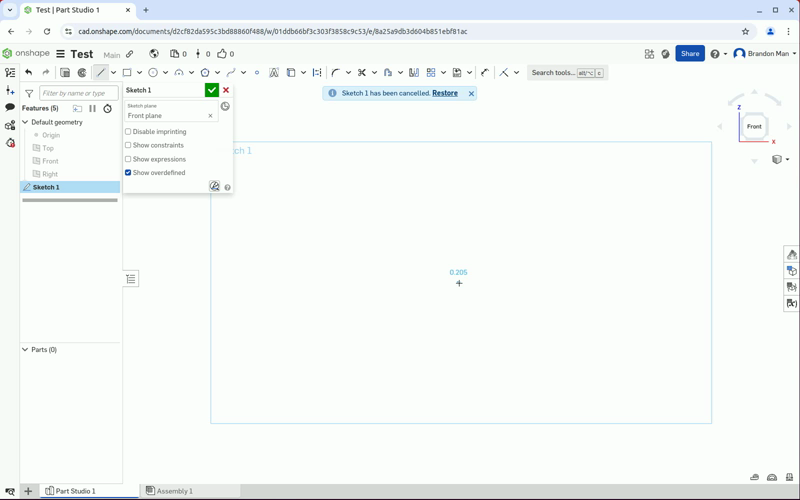
scroll(6)
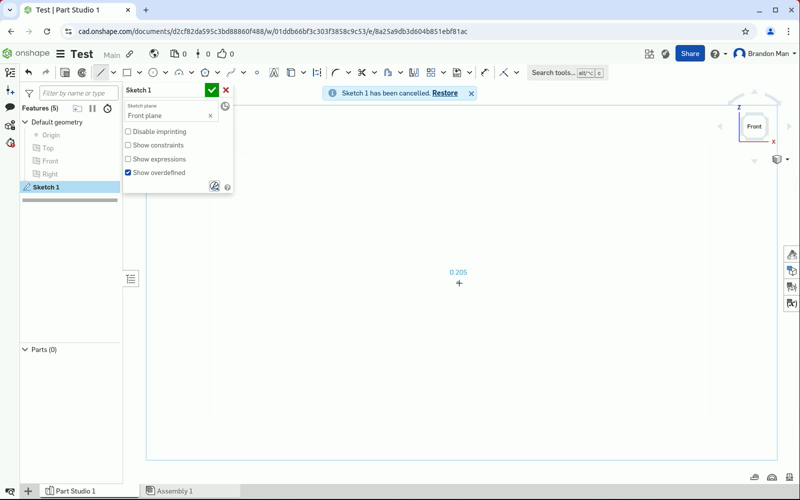
scroll(6)
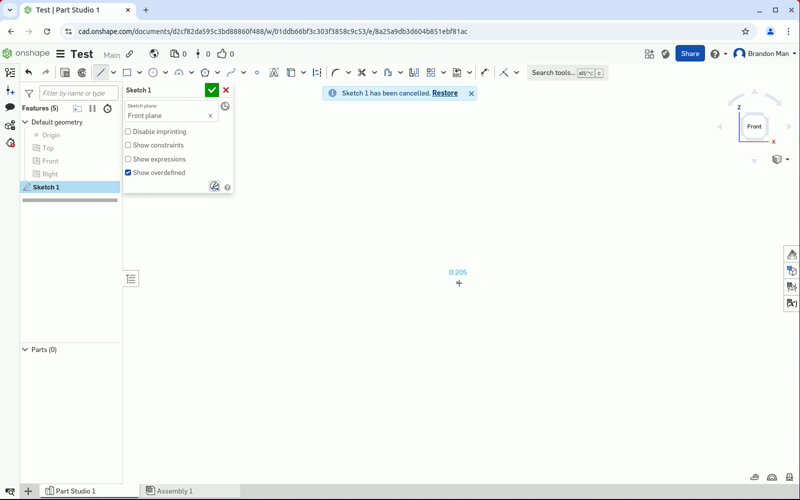
scroll(6)
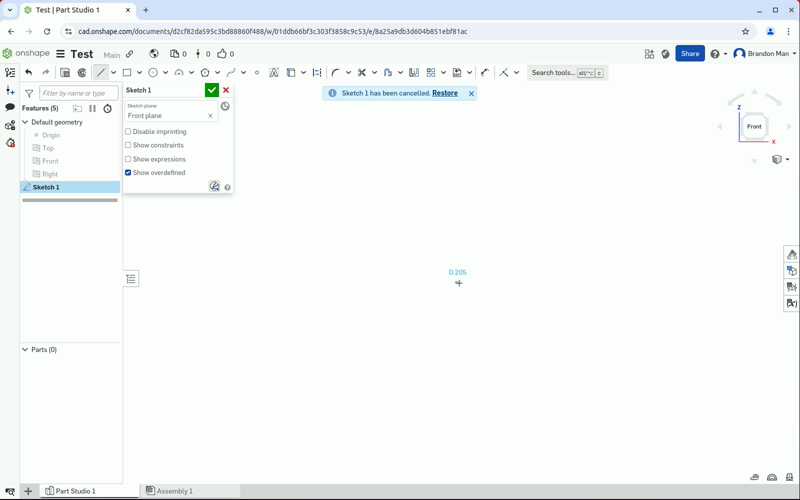
scroll(6)
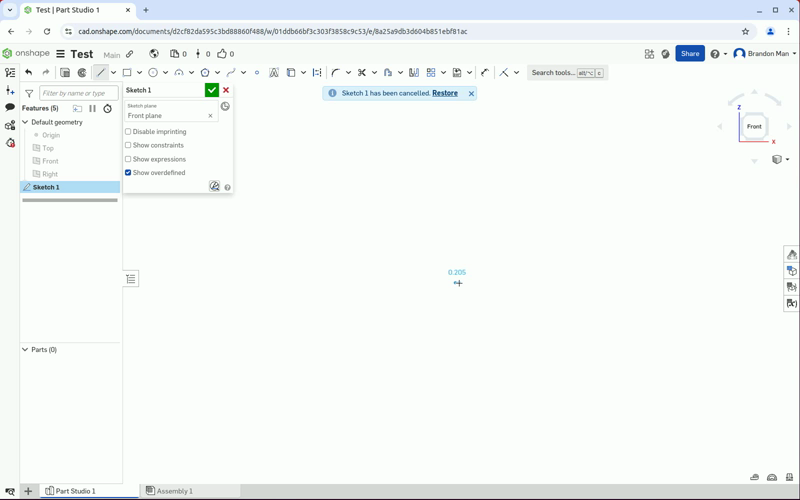
scroll(6)
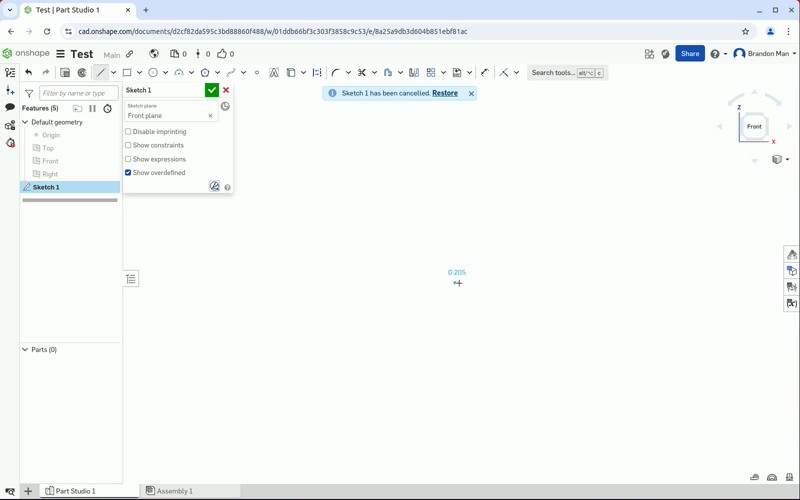
scroll(6)
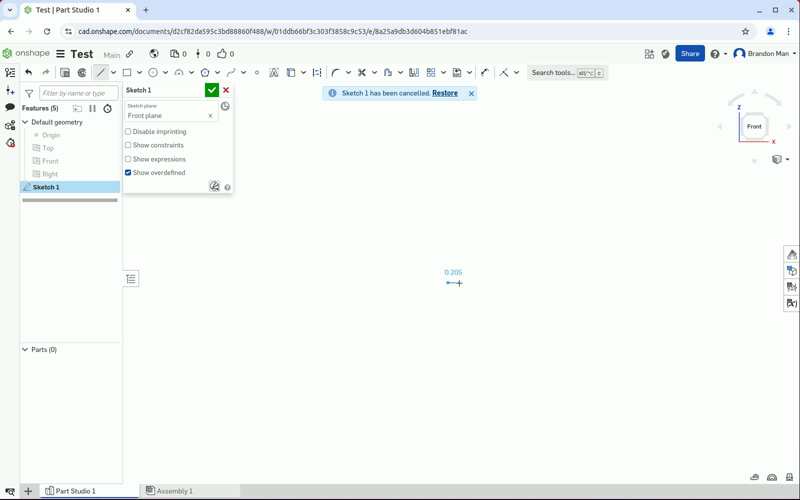
click(459, 282)
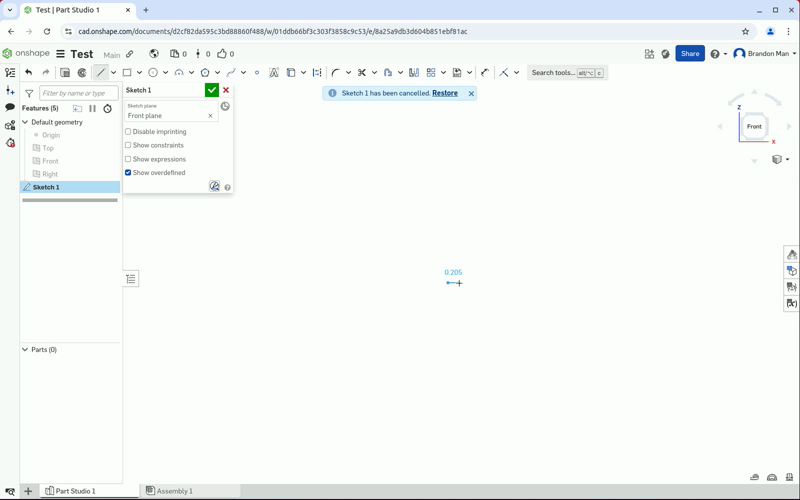
scroll(-6)
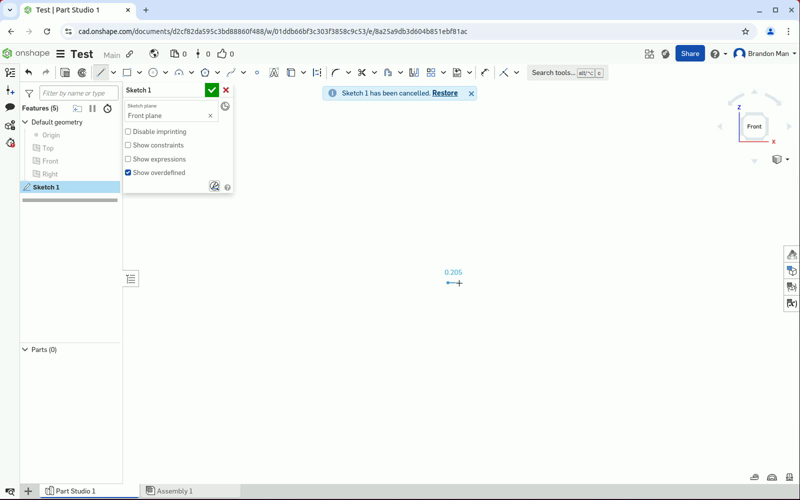
scroll(-6)
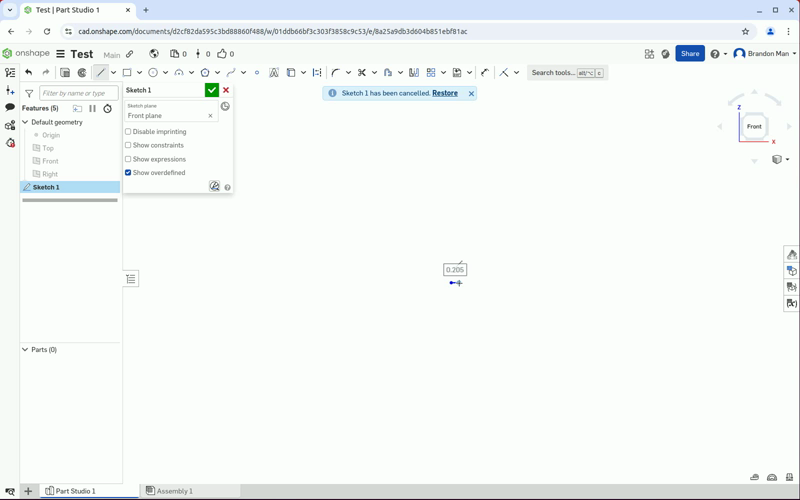
scroll(-6)
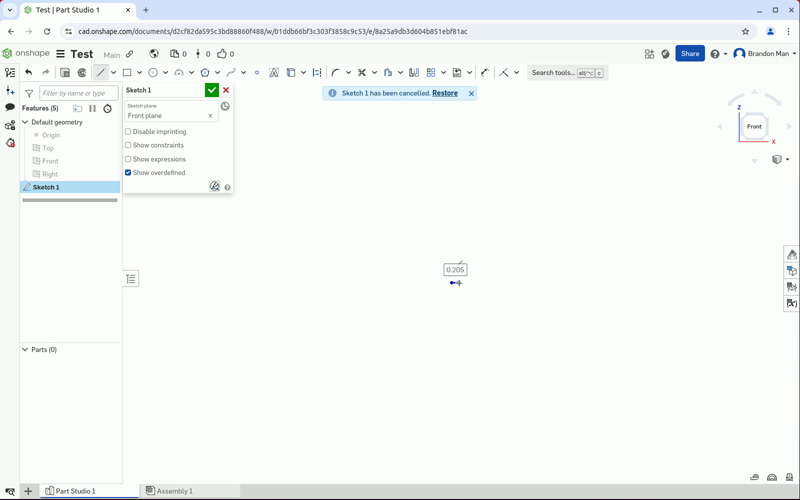
scroll(-6)
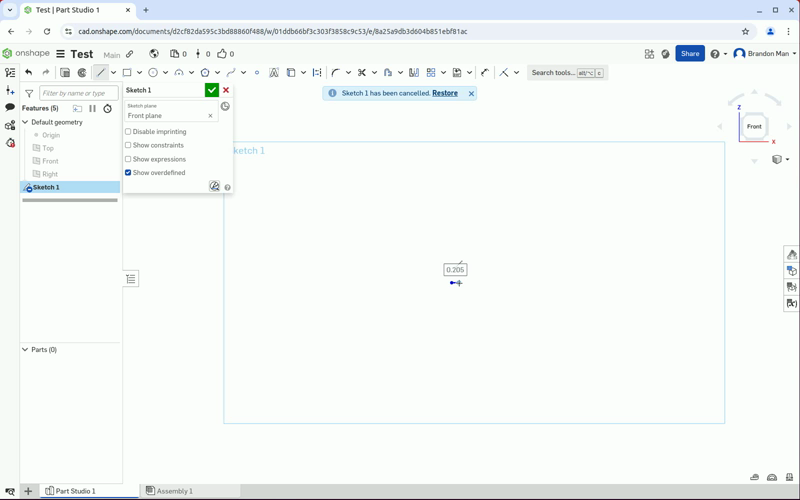
scroll(-6)
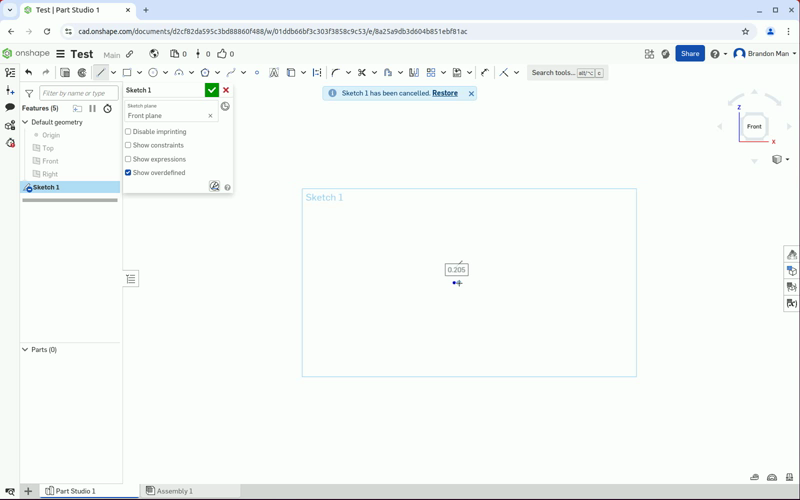
scroll(-6)
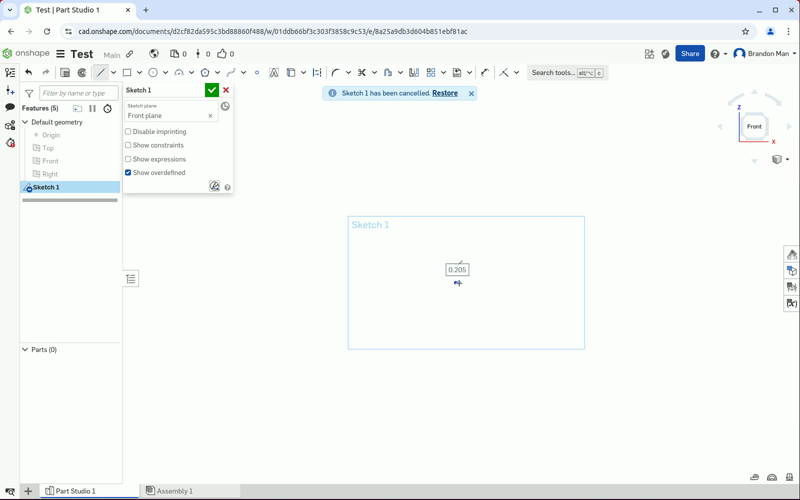
scroll(-6)
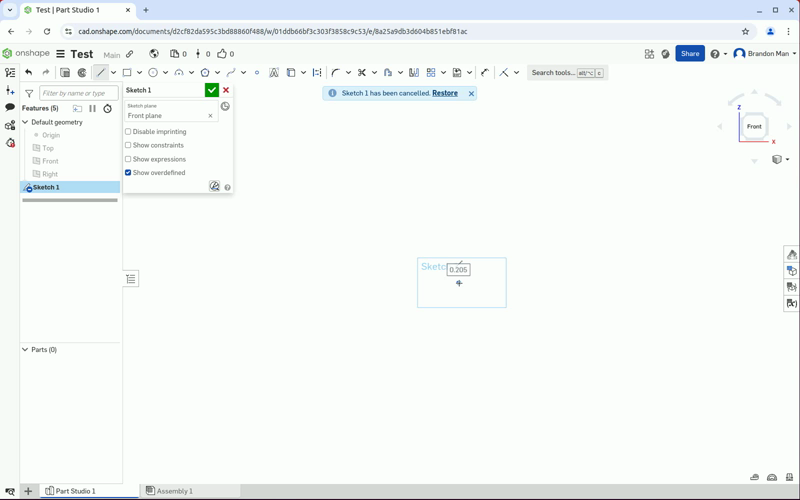
key_up(shift)
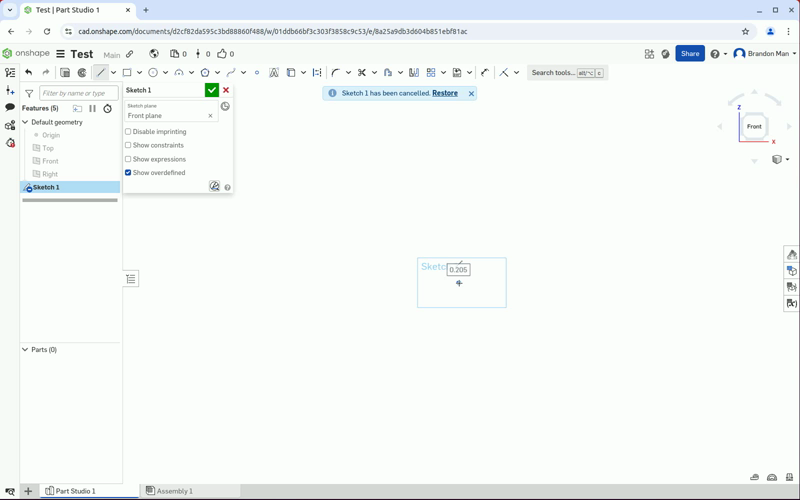
key_down(shift)
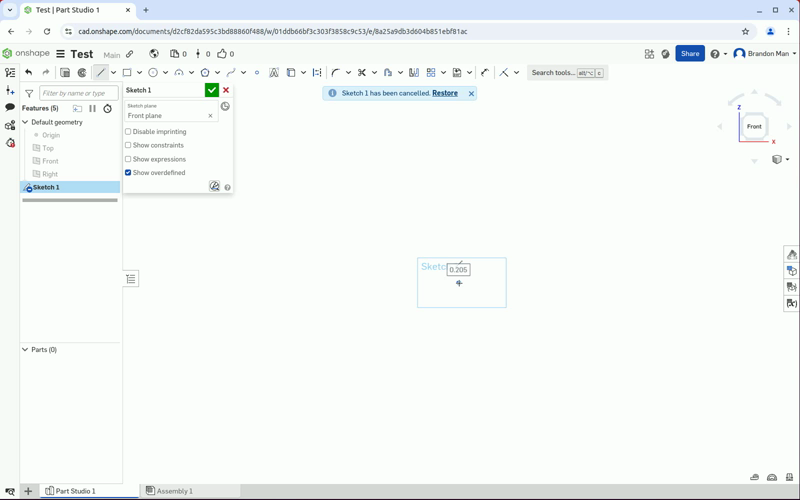
mouse_move(489, 282)
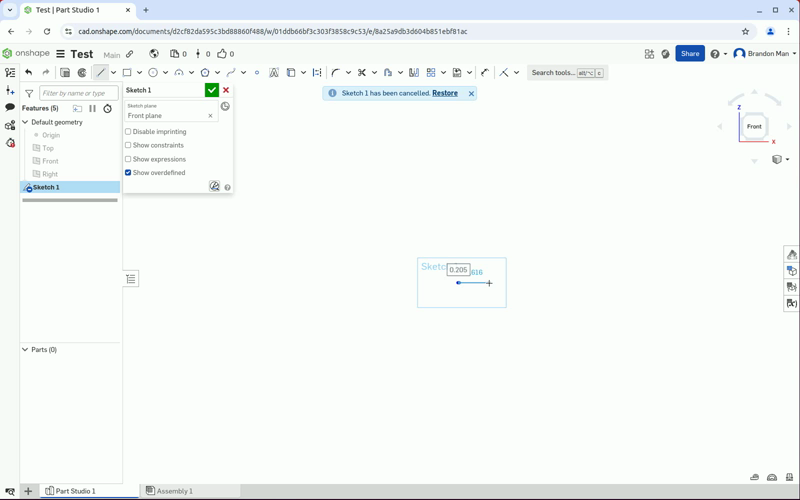
mouse_move(459, 280)
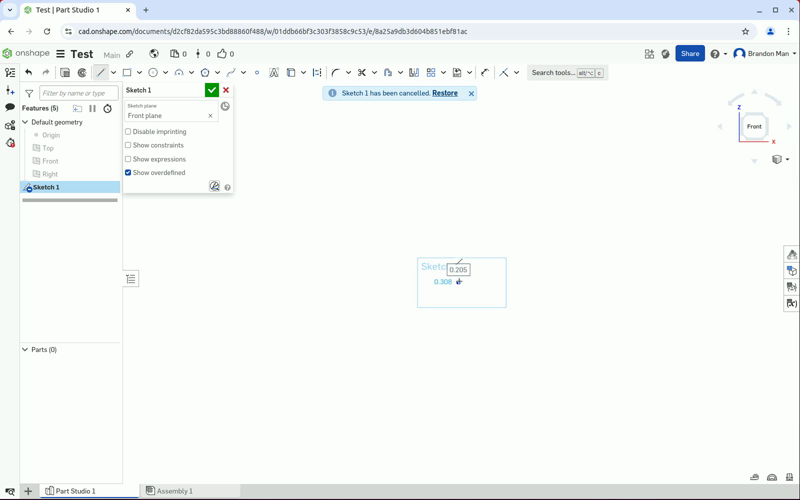
scroll(6)
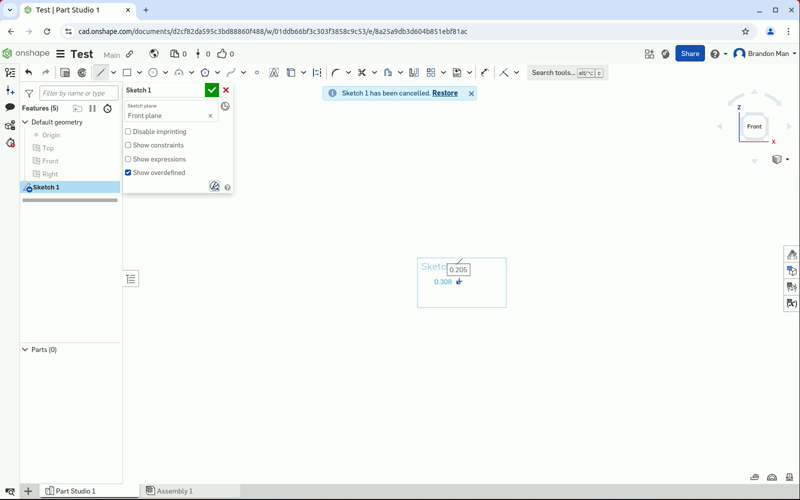
scroll(6)
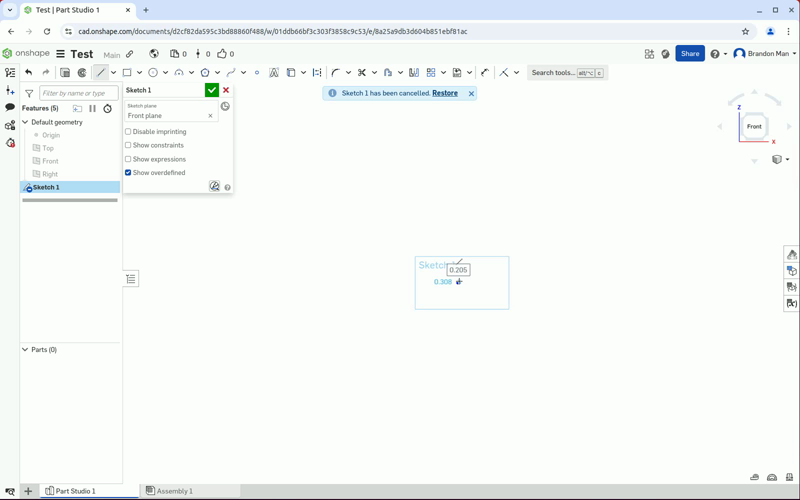
scroll(6)
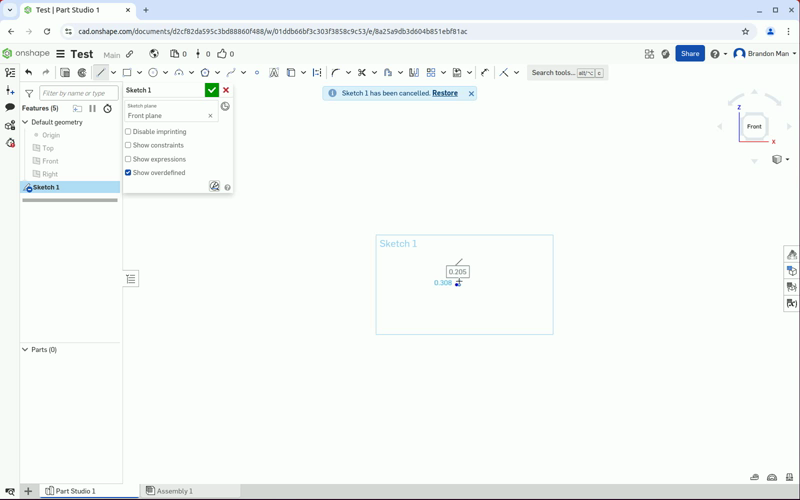
scroll(6)
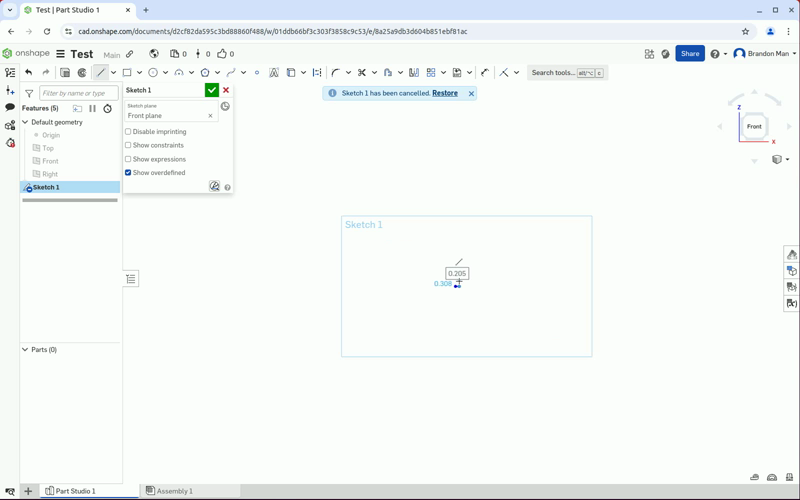
scroll(6)
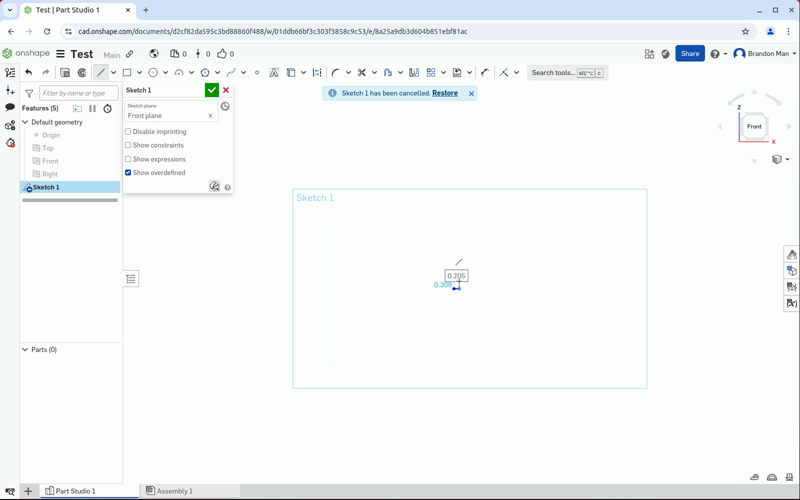
scroll(6)
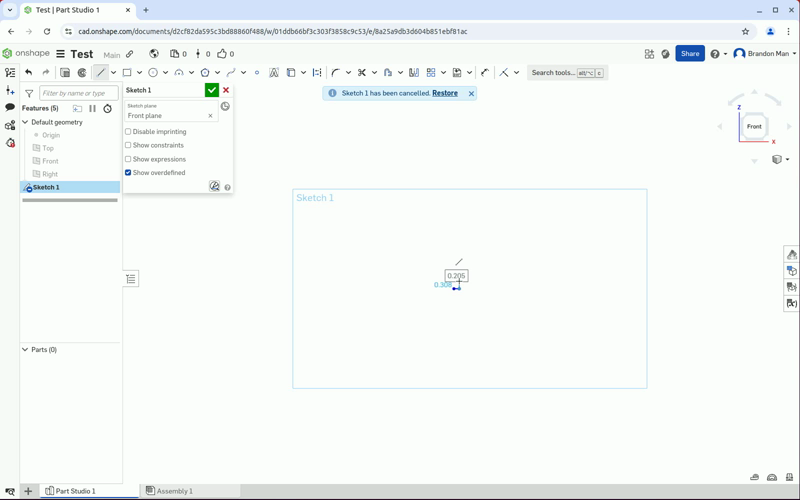
scroll(6)
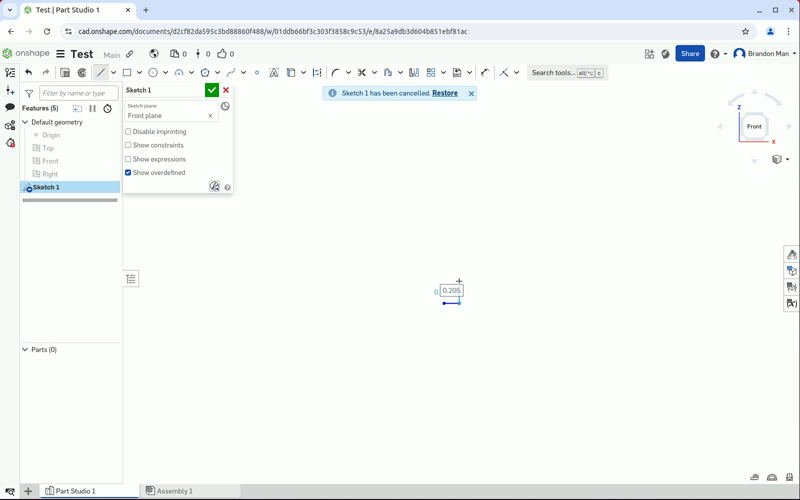
click(459, 280)
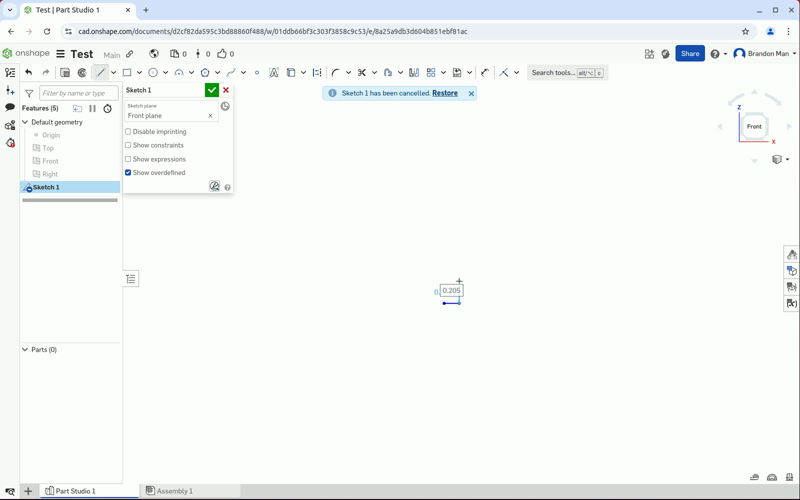
scroll(-6)
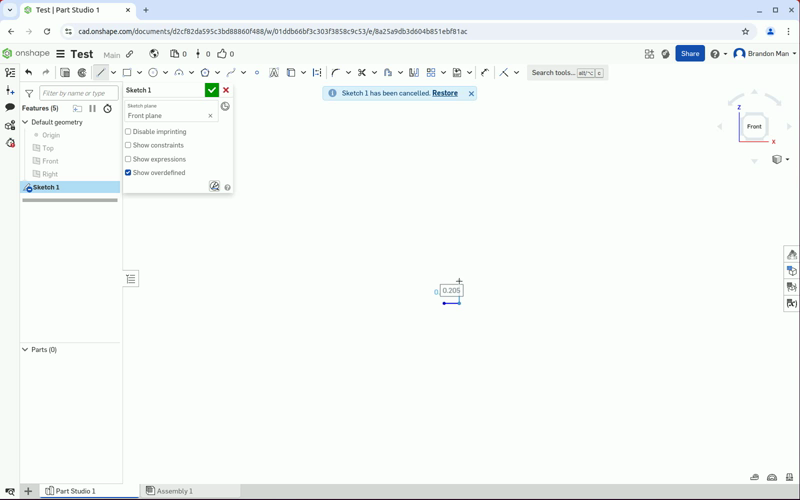
scroll(-6)
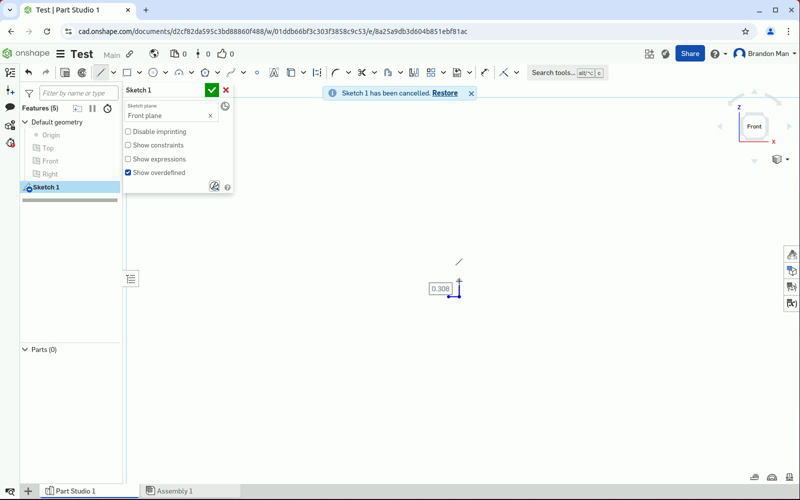
scroll(-6)
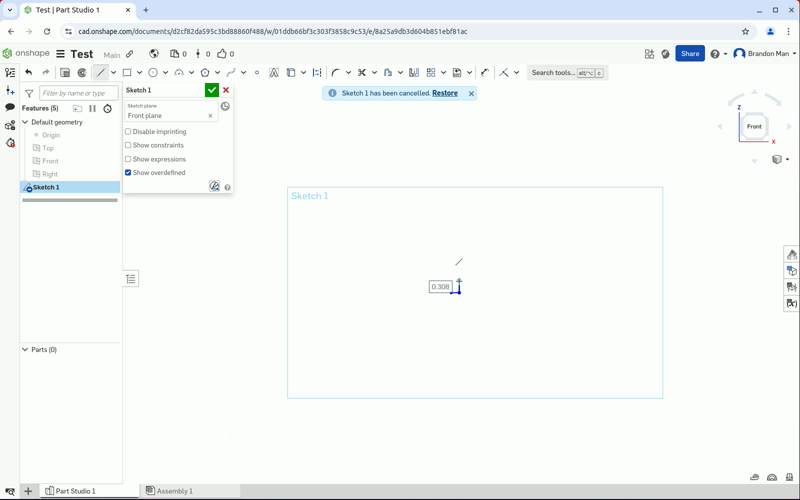
scroll(-6)
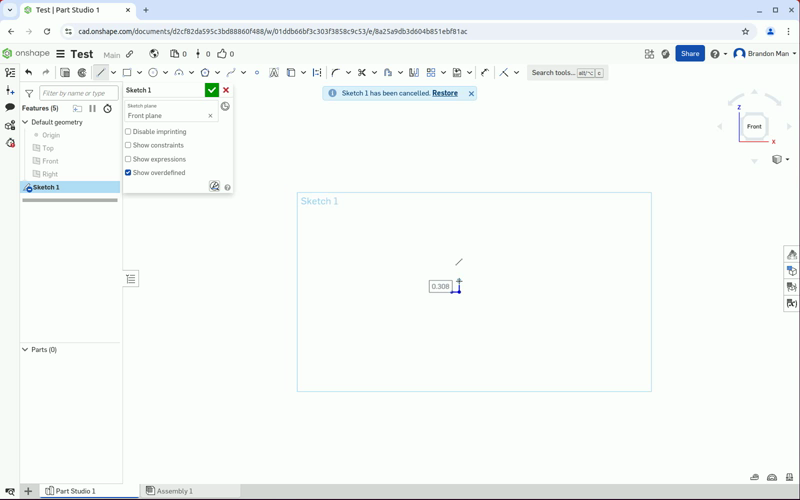
scroll(-6)
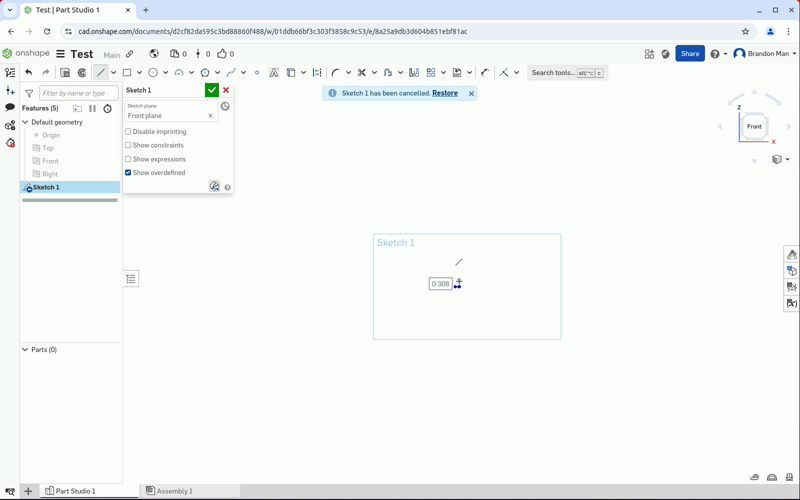
scroll(-6)
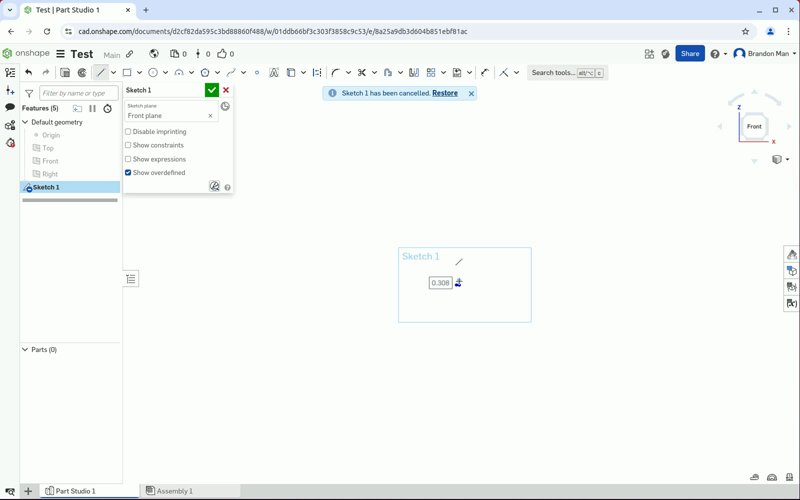
scroll(-6)
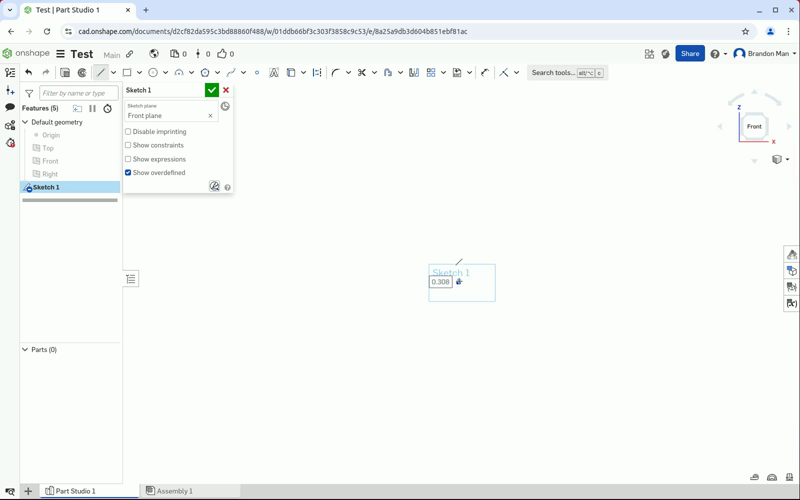
key_up(shift)
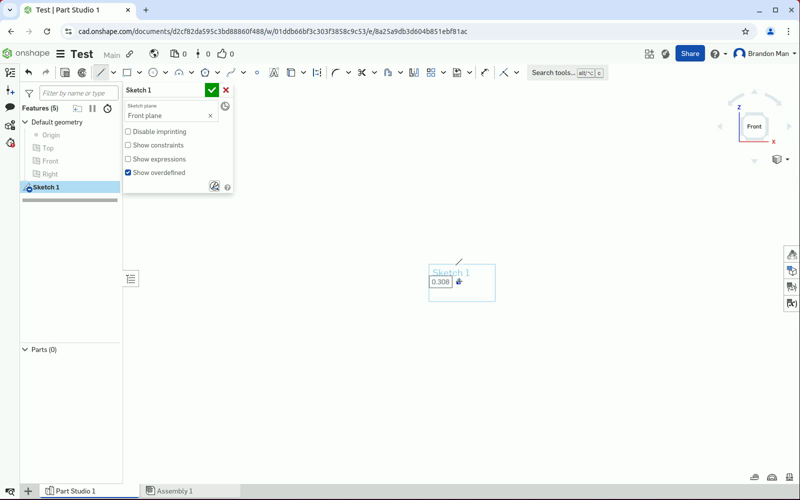
key_down(shift)
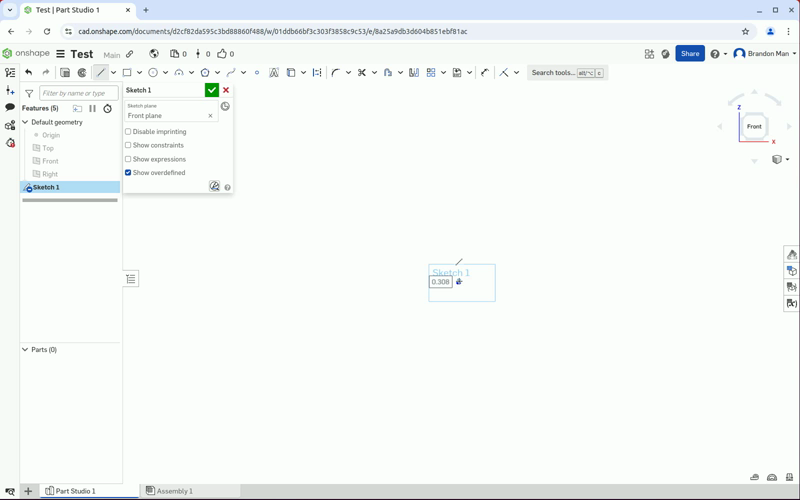
mouse_move(489, 280)
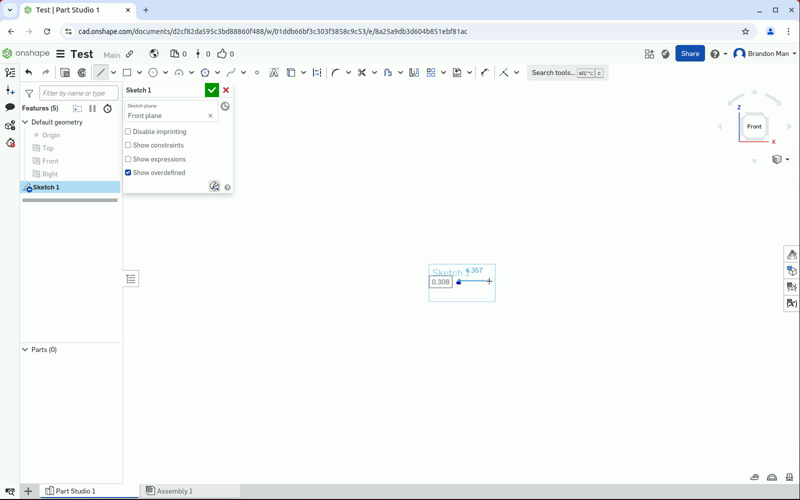
mouse_move(458, 280)
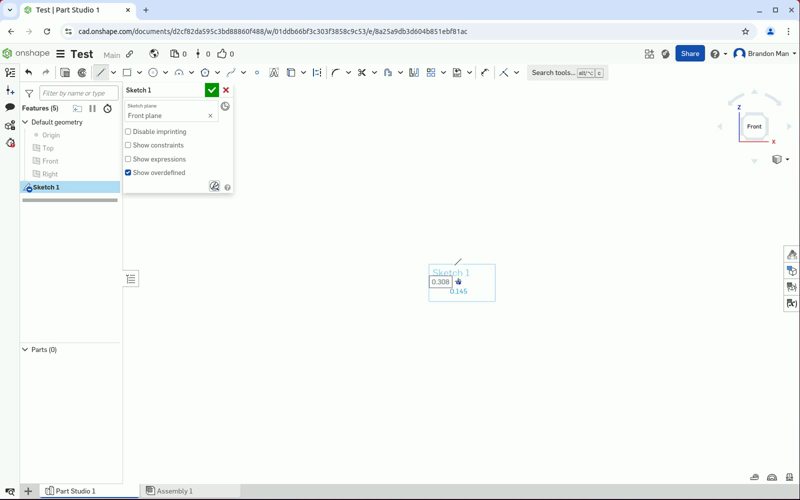
scroll(6)
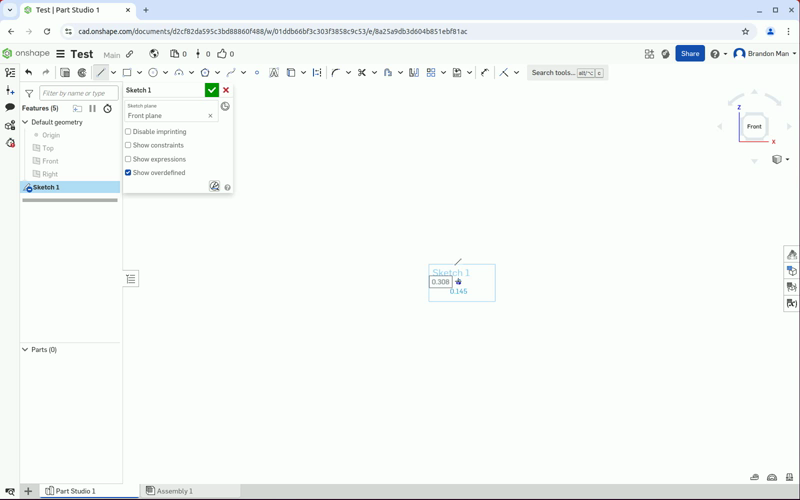
scroll(6)
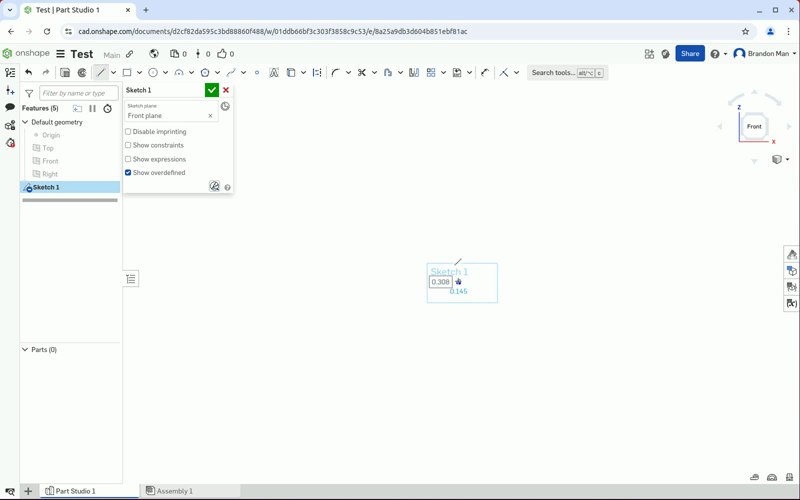
scroll(6)
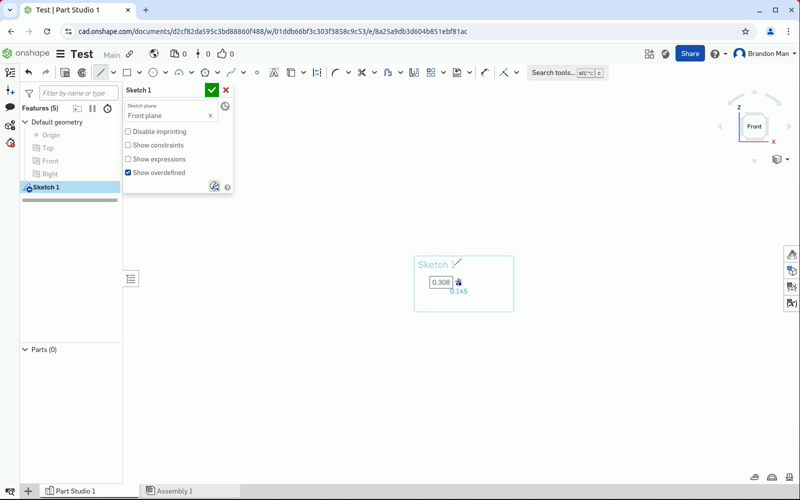
scroll(6)
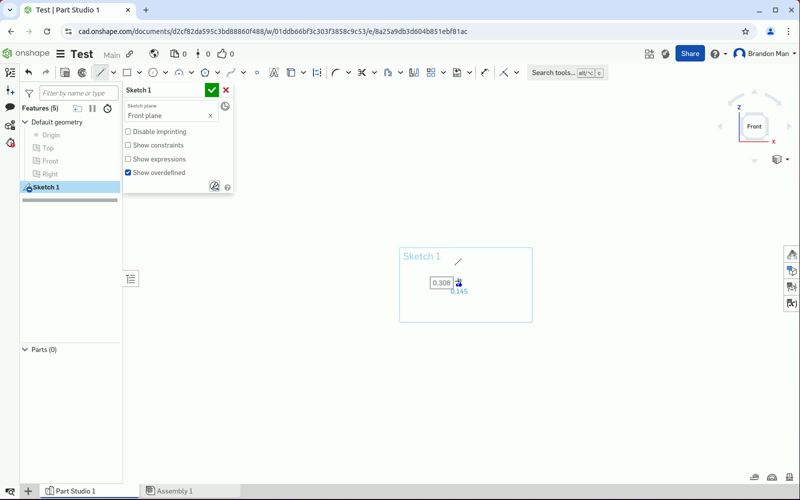
scroll(6)
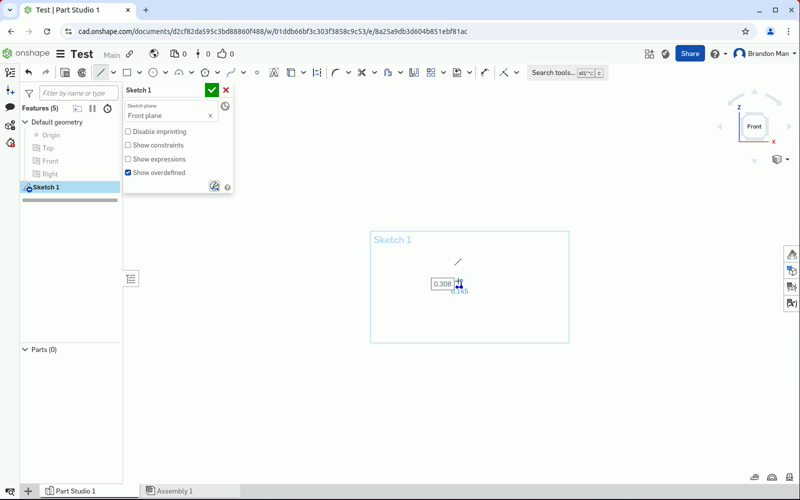
scroll(6)
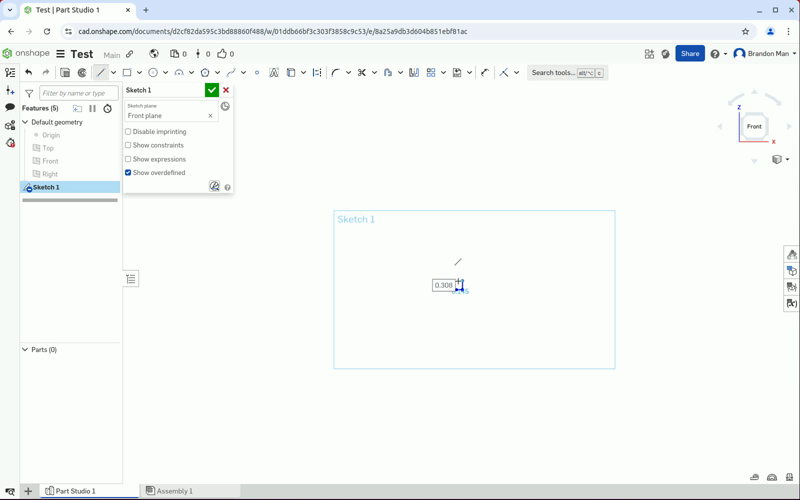
scroll(6)
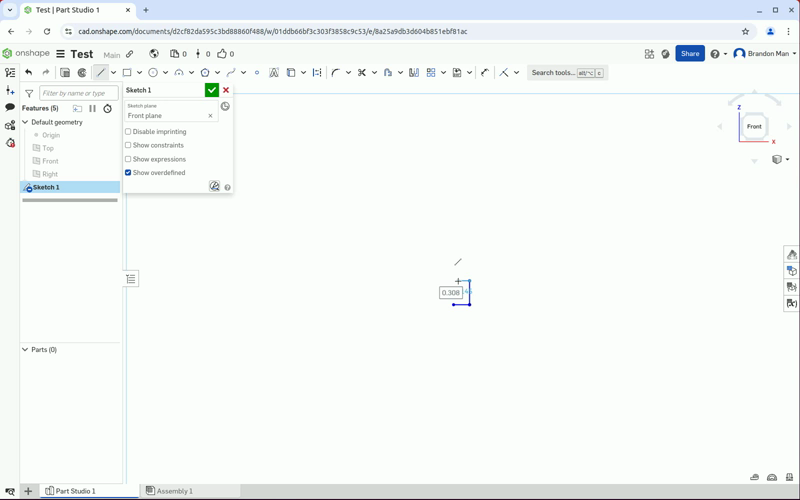
click(458, 280)
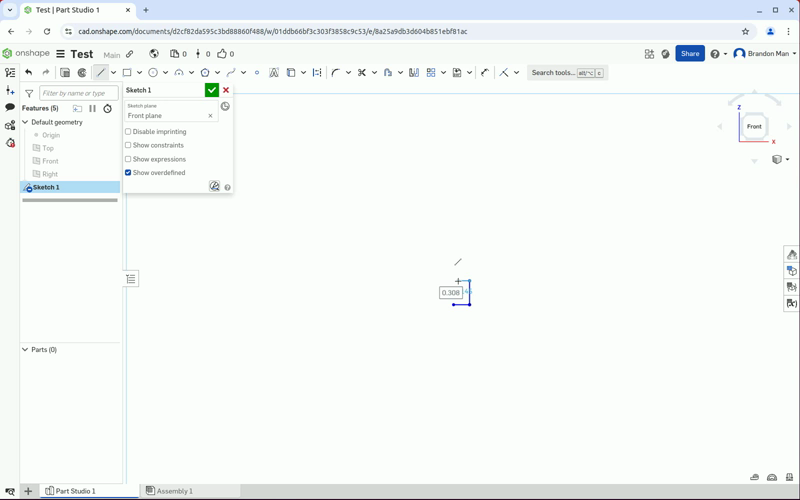
scroll(-6)
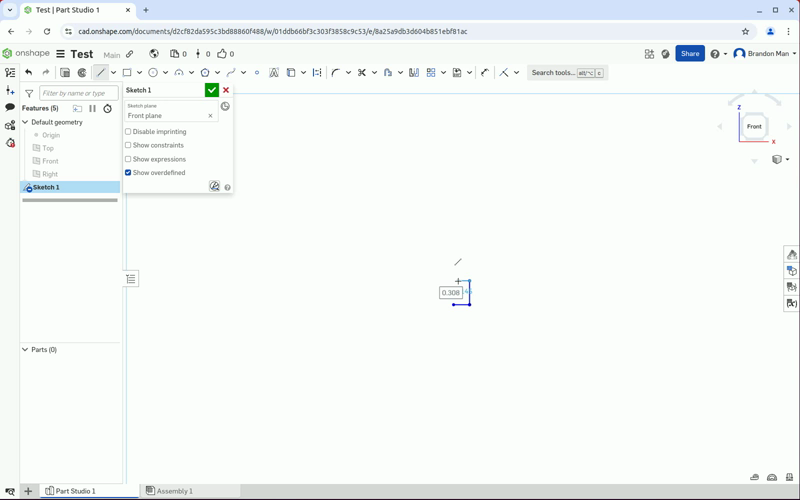
scroll(-6)
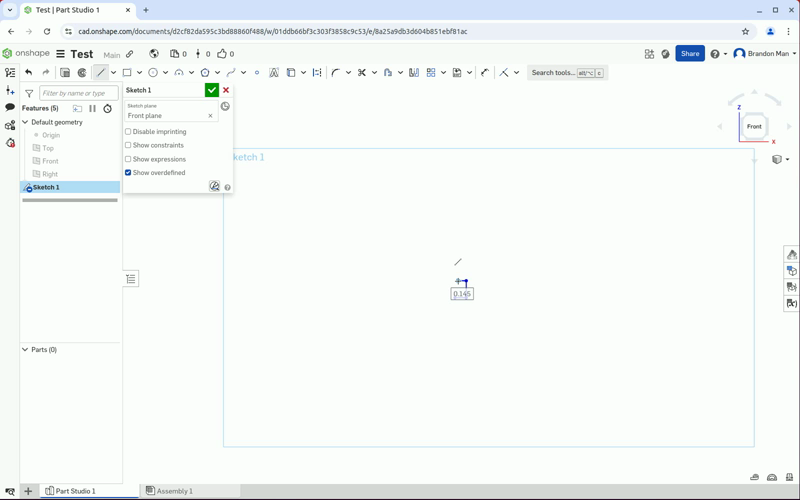
scroll(-6)
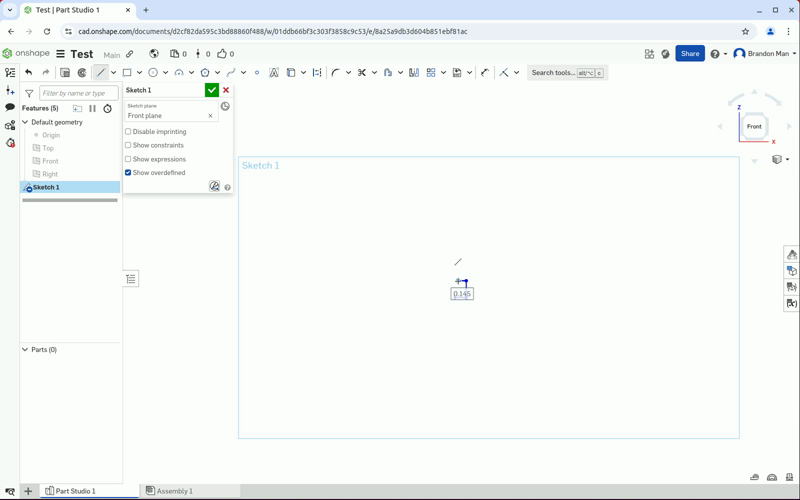
scroll(-6)
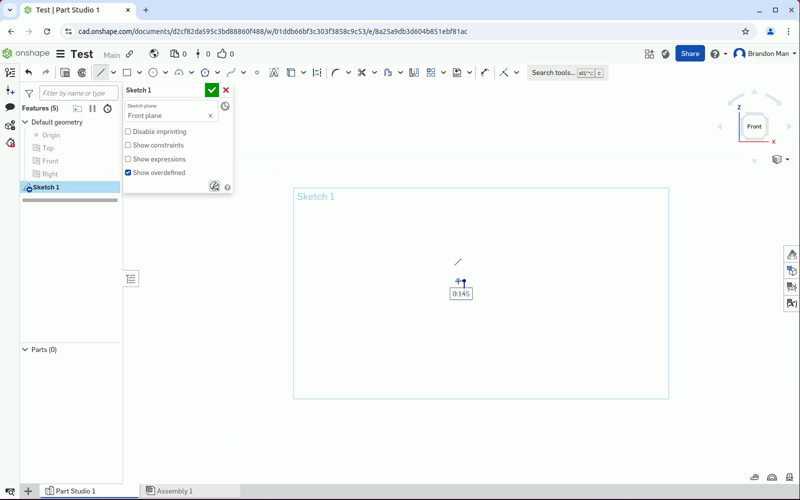
scroll(-6)
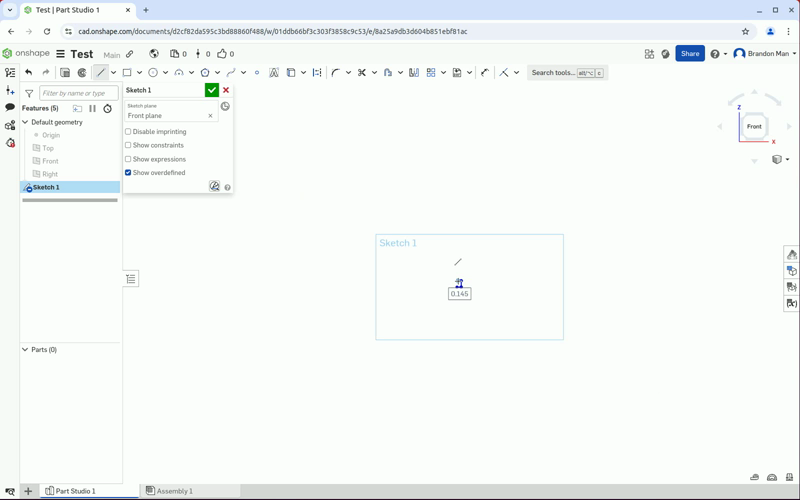
scroll(-6)
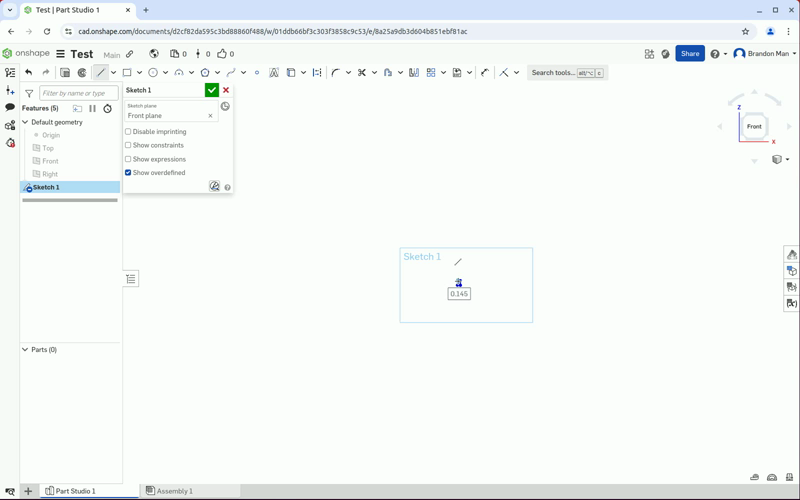
scroll(-6)
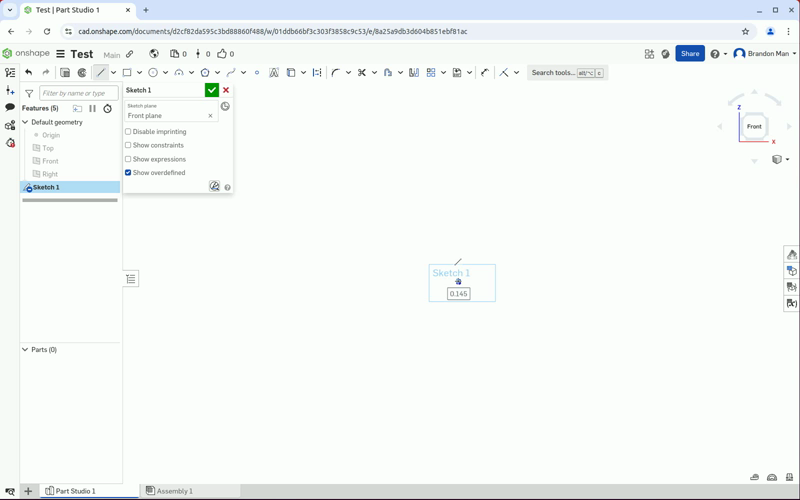
key_up(shift)
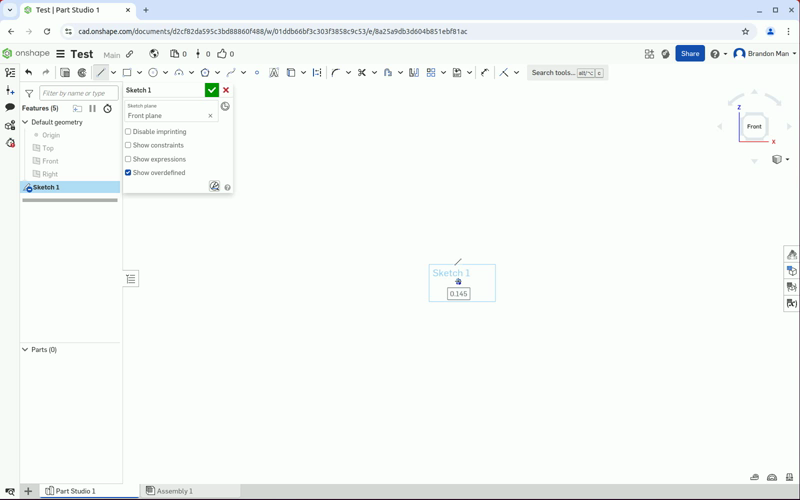
mouse_move(488, 280)
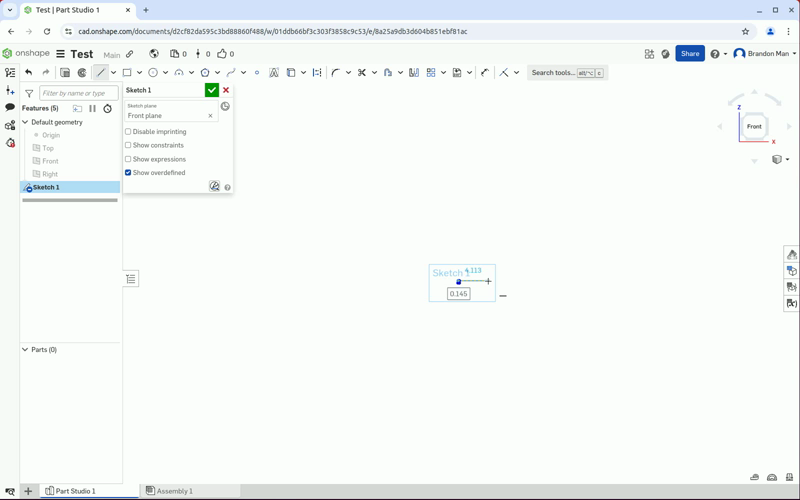
key_down(shift)
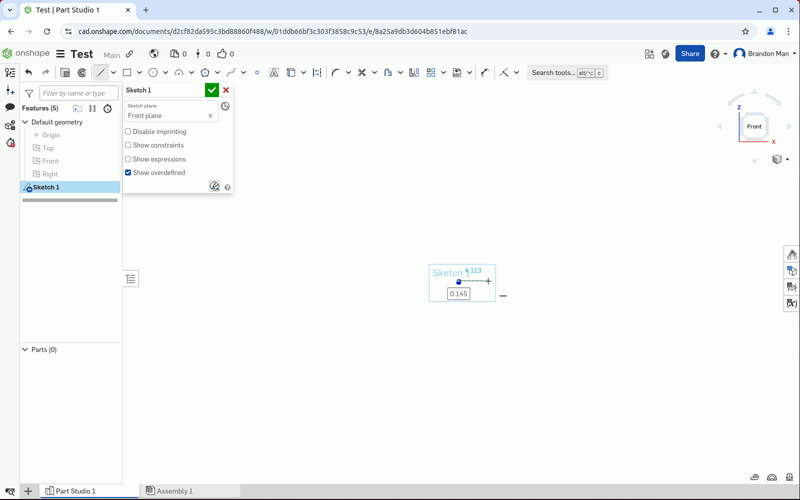
mouse_move(458, 282)
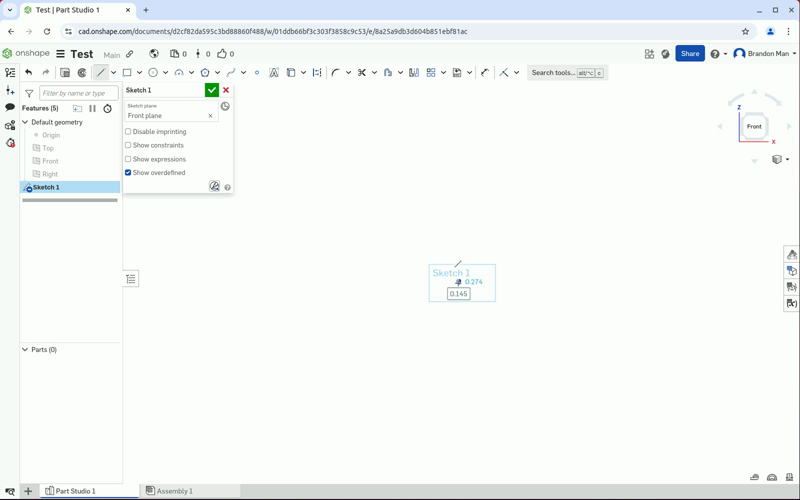
scroll(6)
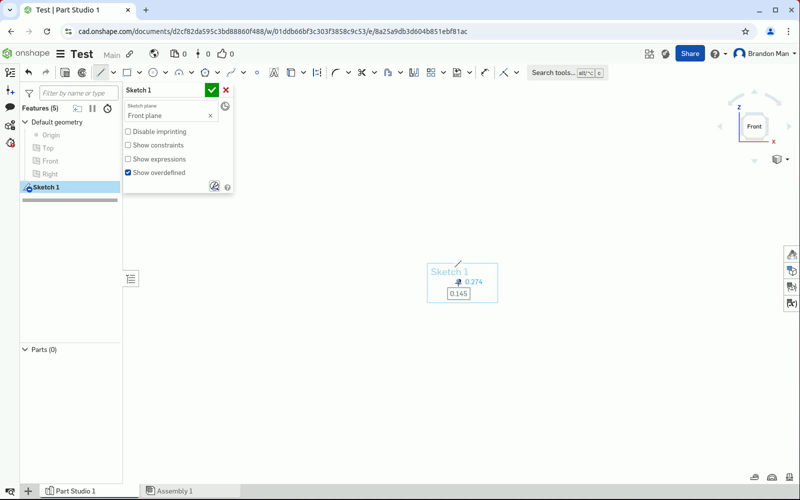
scroll(6)
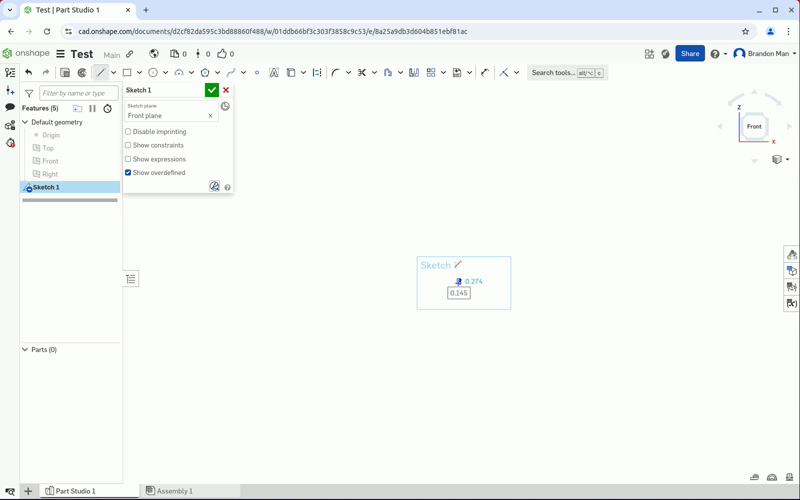
scroll(6)
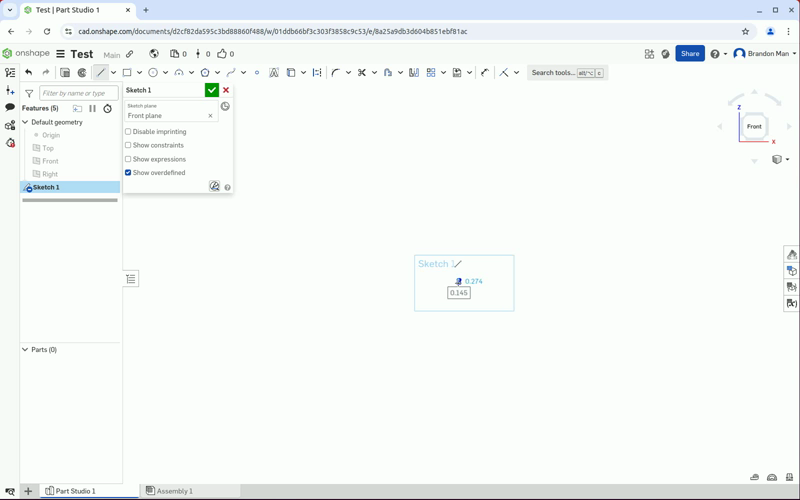
scroll(6)
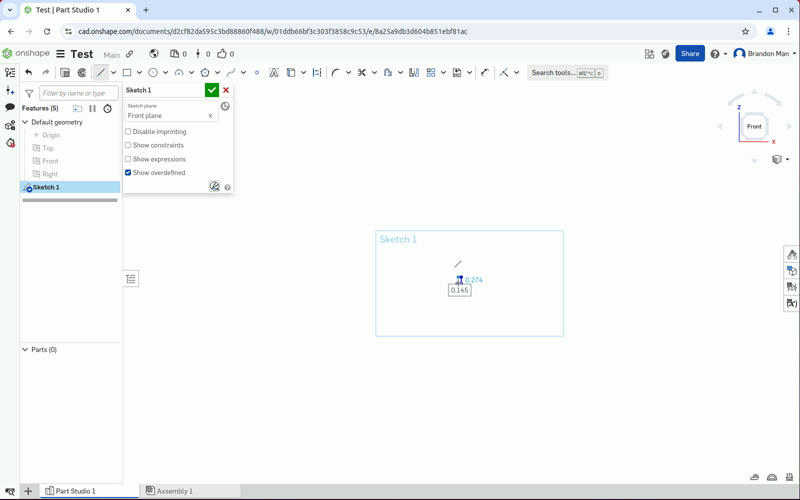
scroll(6)
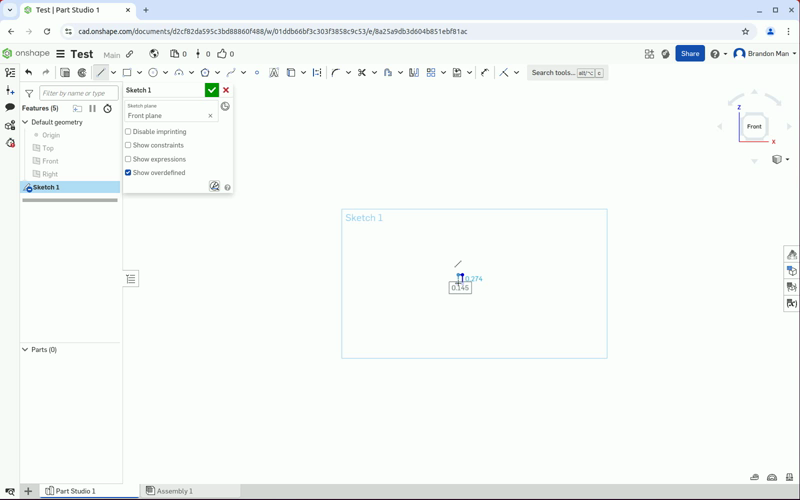
scroll(6)
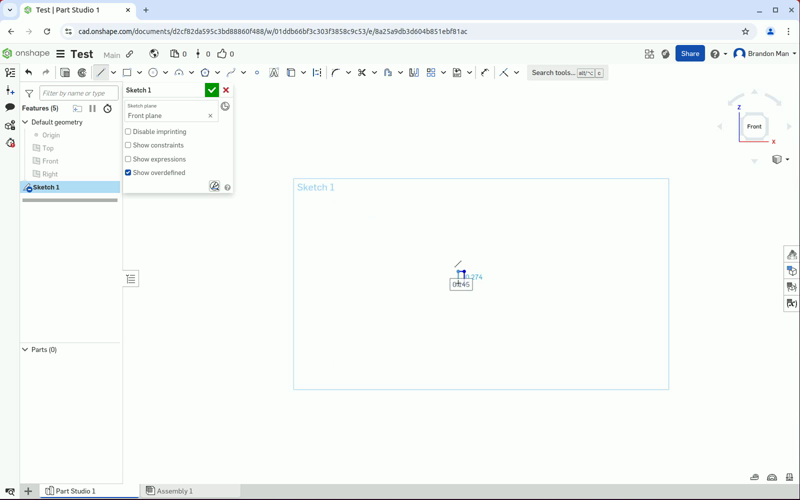
scroll(6)
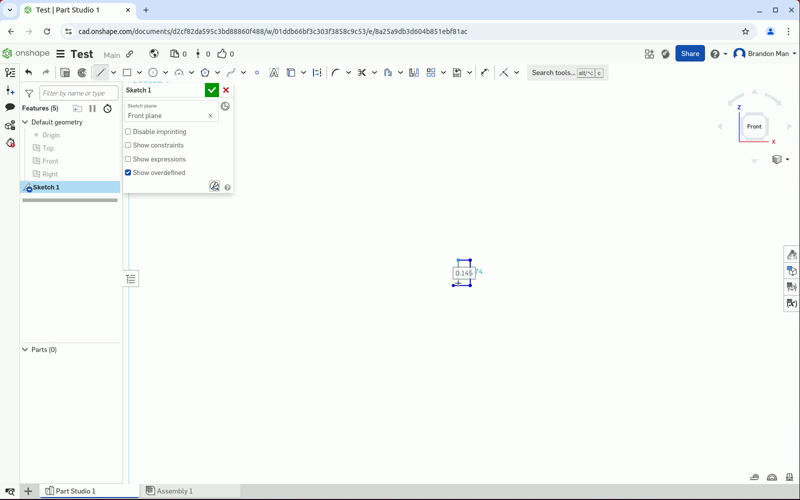
key_up(shift)
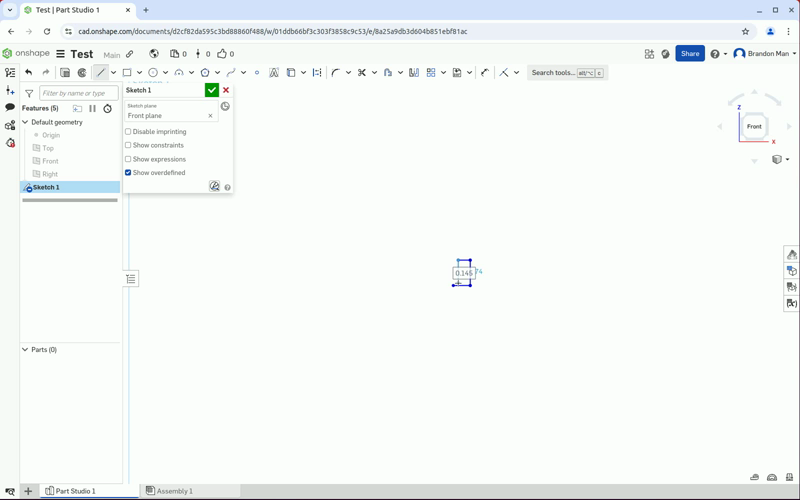
click(458, 282)
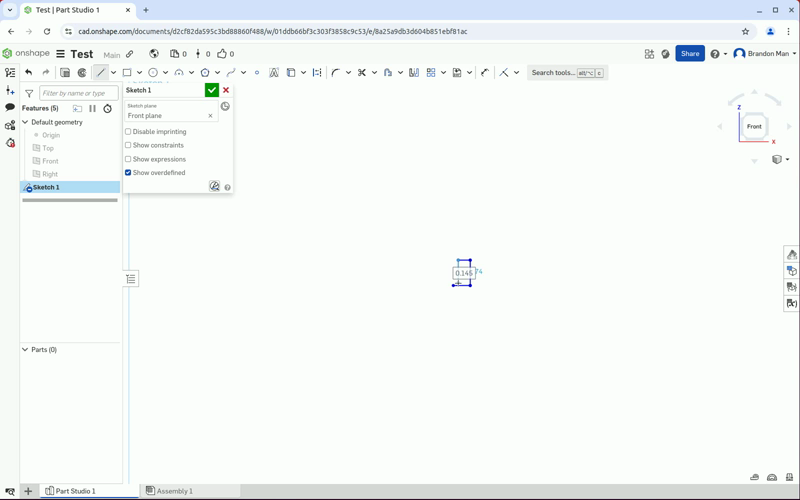
scroll(-6)
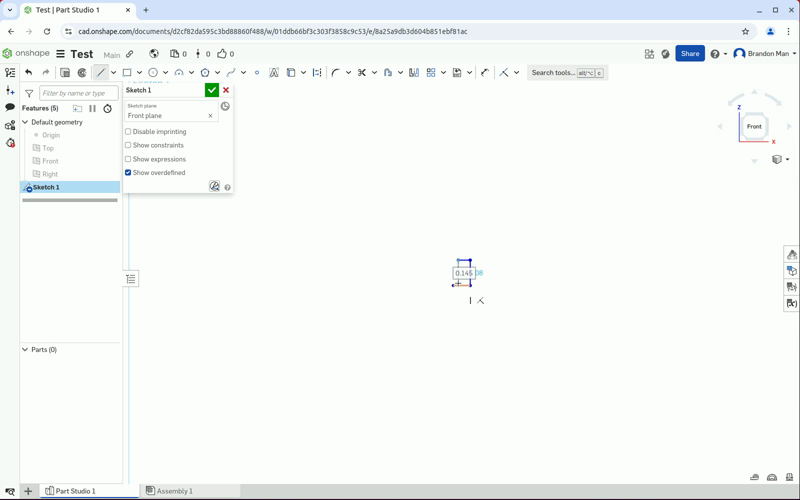
scroll(-6)
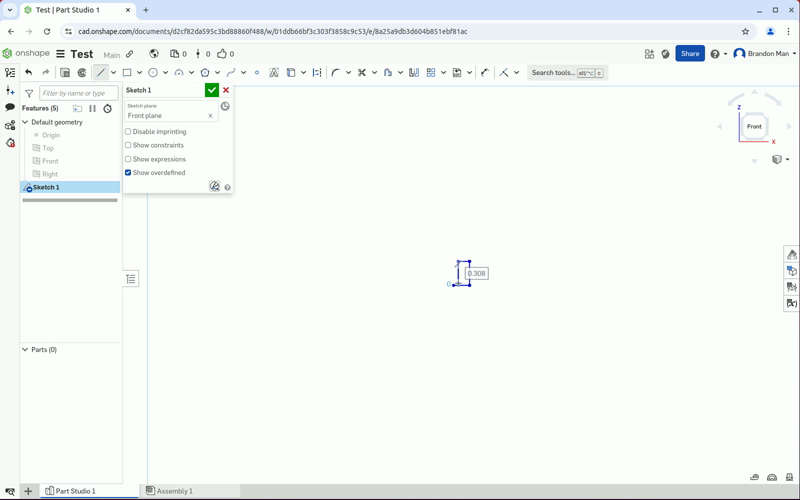
scroll(-6)
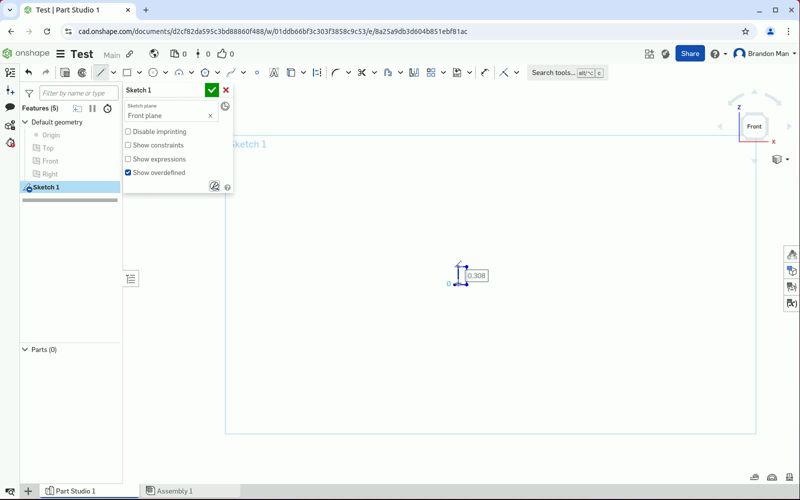
scroll(-6)
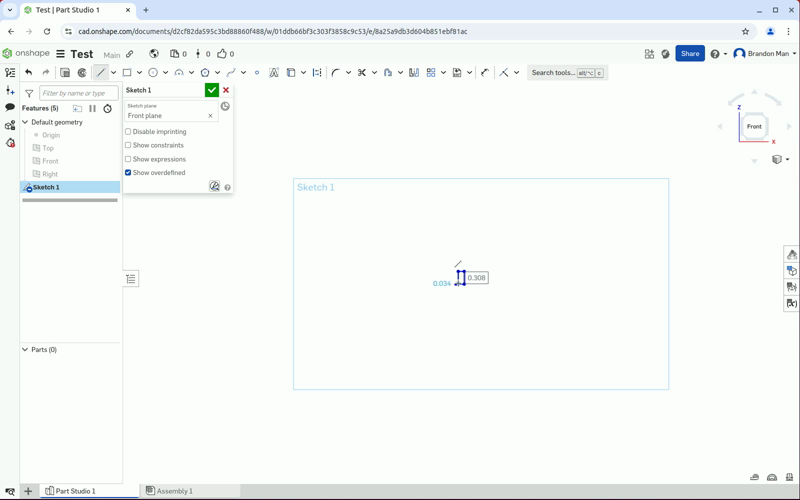
scroll(-6)
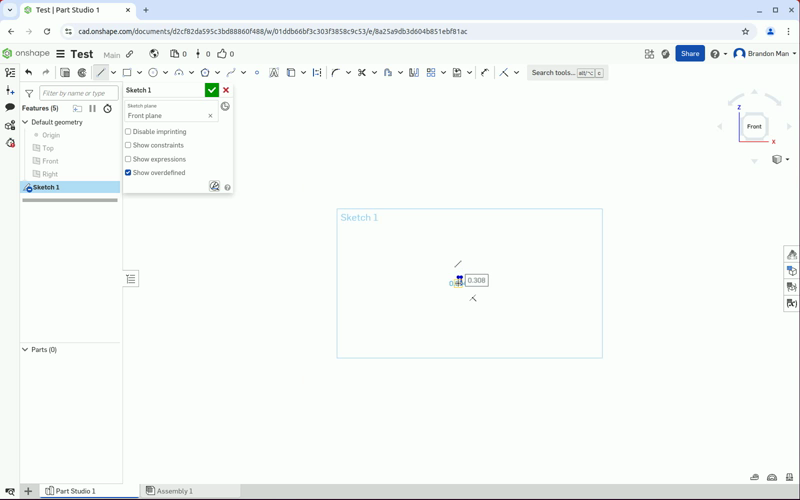
scroll(-6)
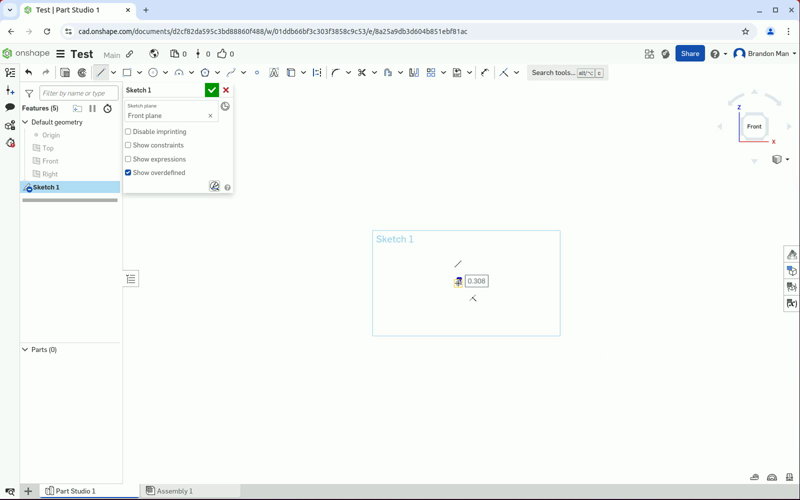
scroll(-6)
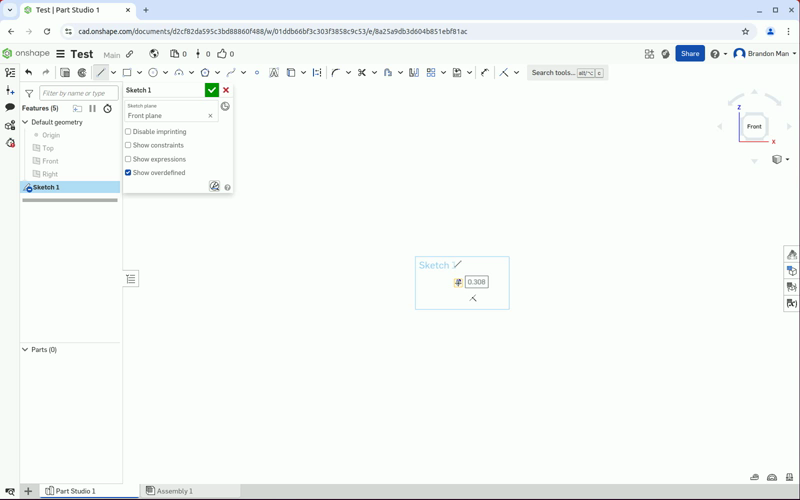
key(esc)
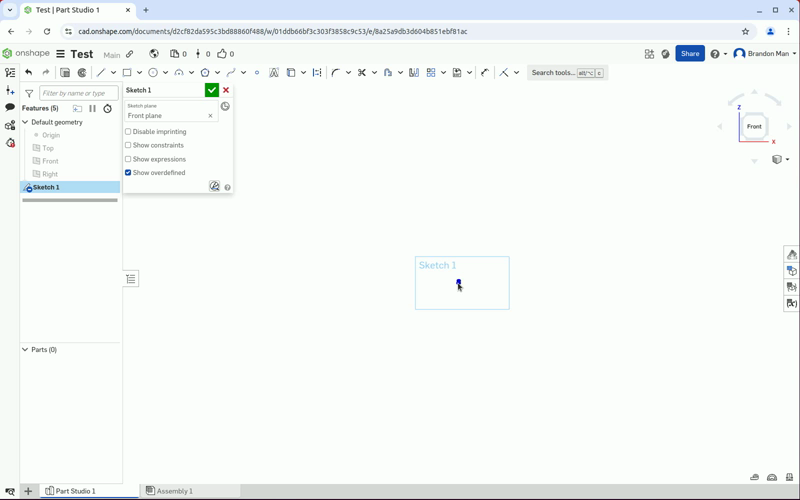
key(l)
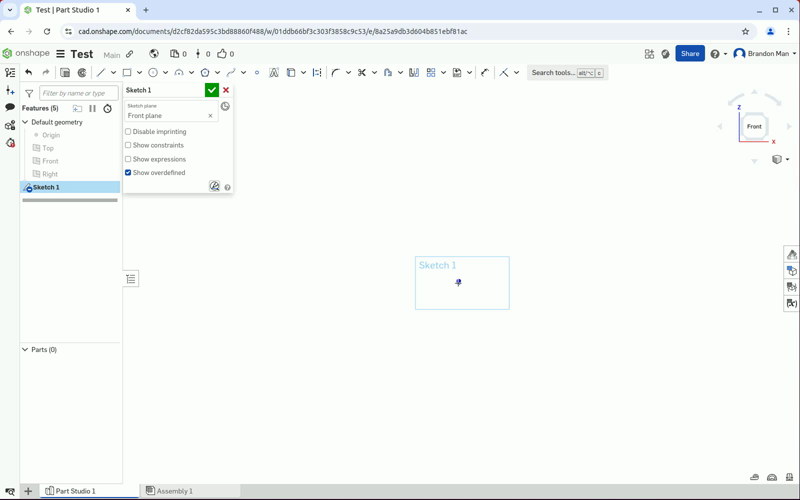
key_down(shift)
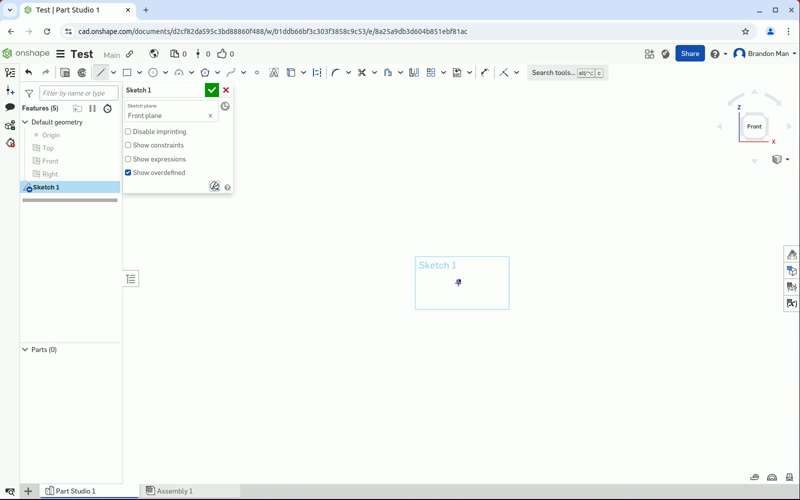
mouse_move(458, 282)
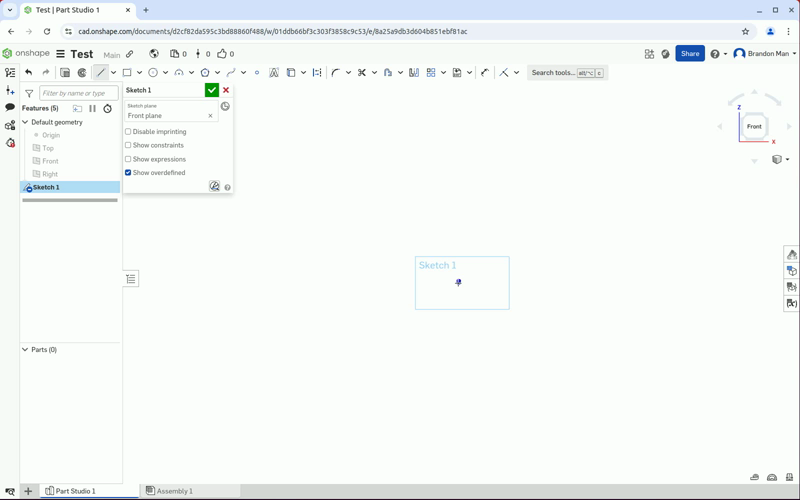
scroll(6)
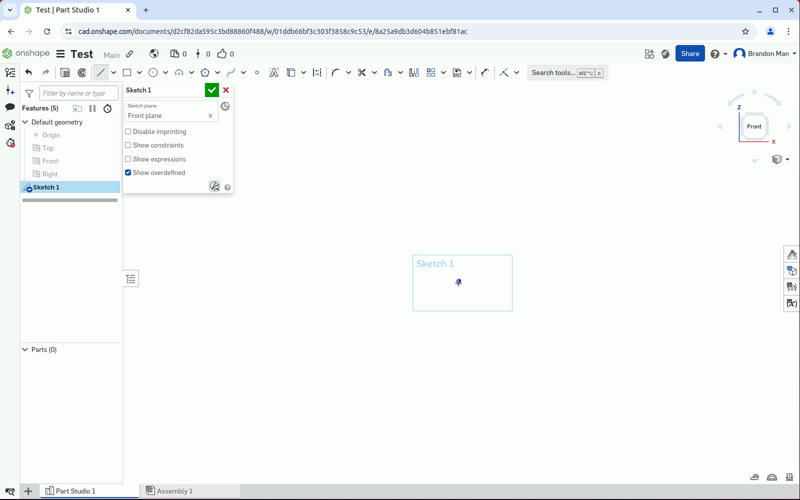
scroll(6)
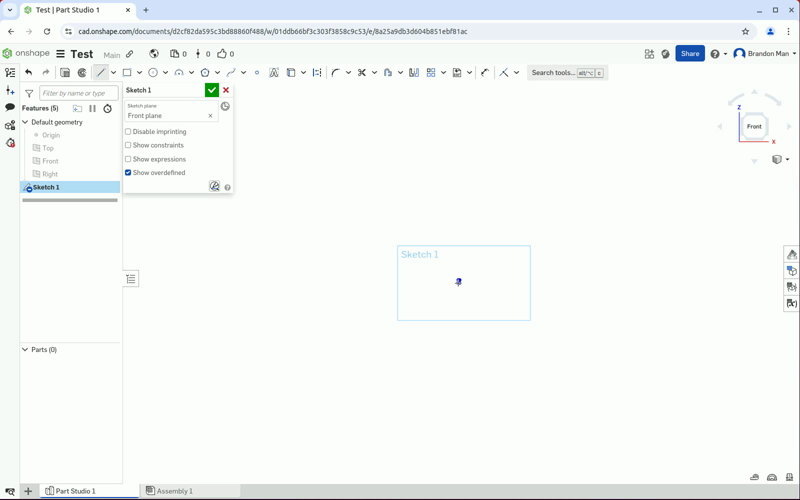
scroll(6)
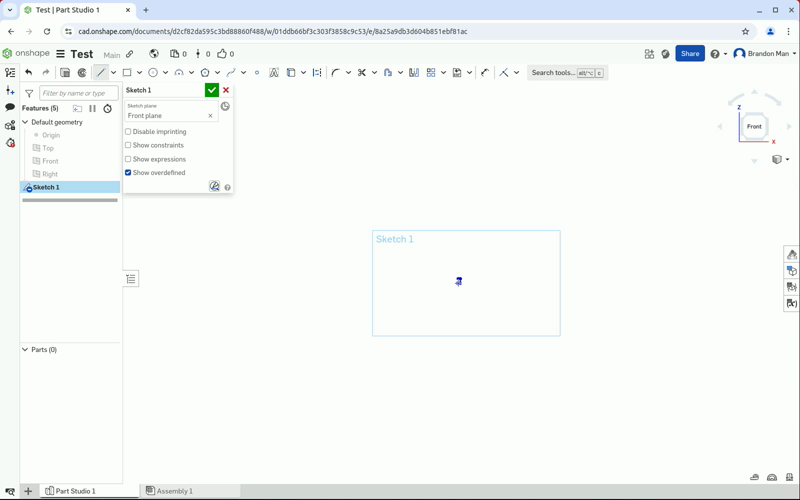
scroll(6)
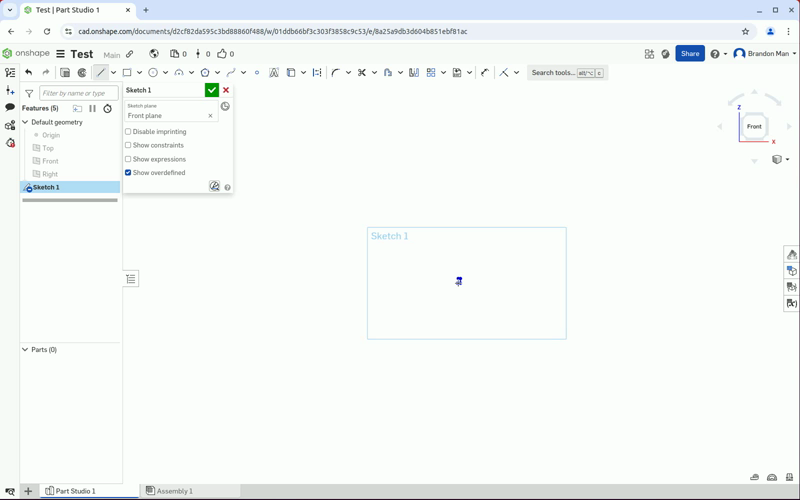
scroll(6)
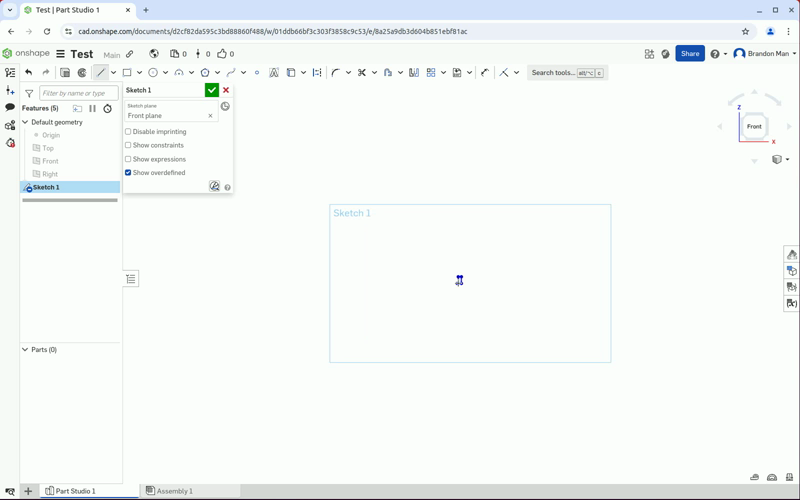
scroll(6)
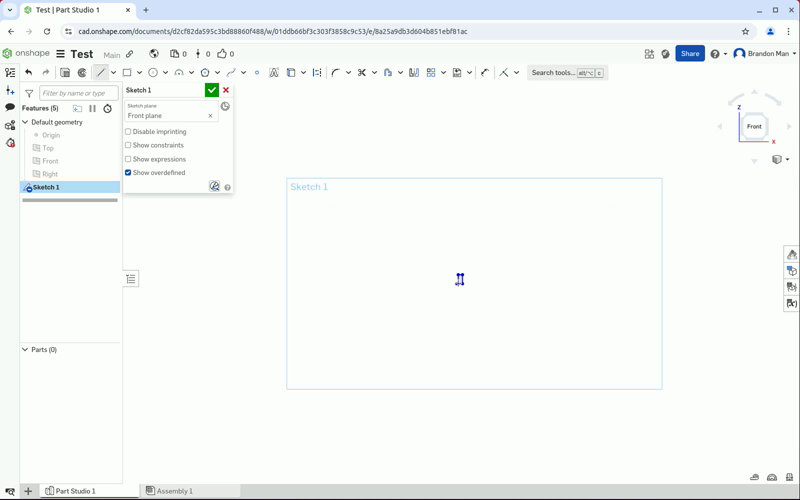
scroll(6)
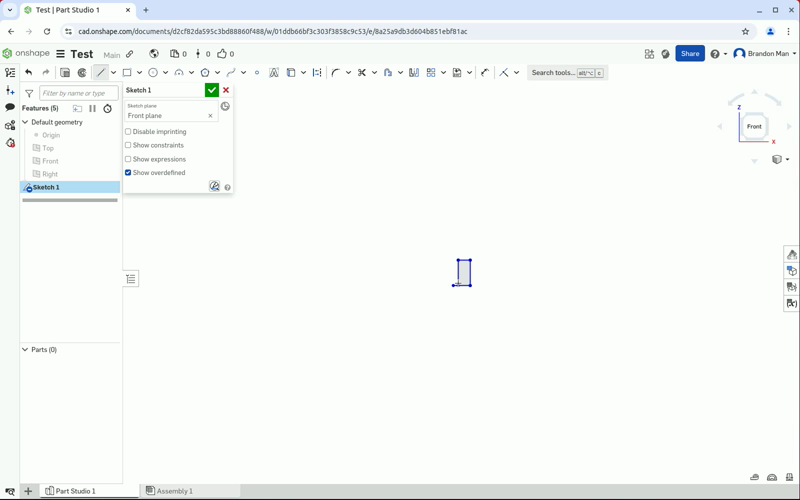
click(458, 282)
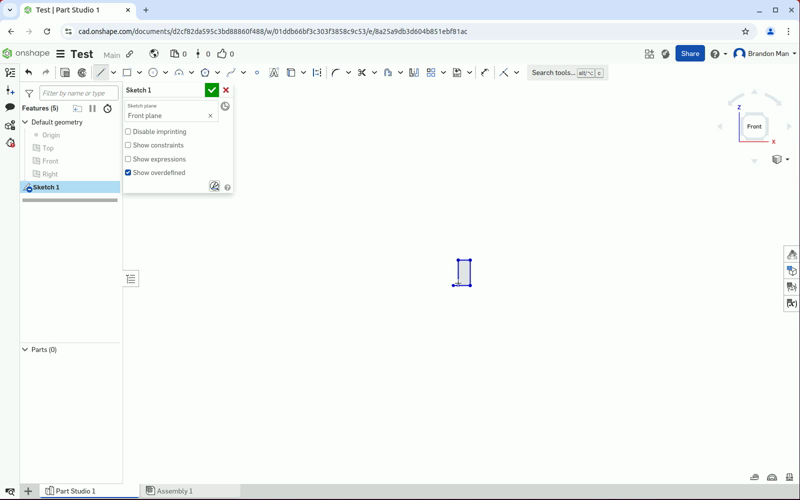
scroll(-6)
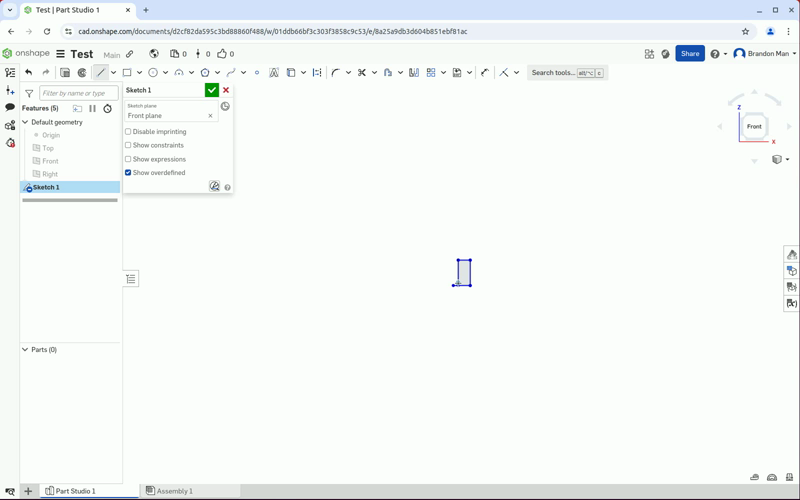
scroll(-6)
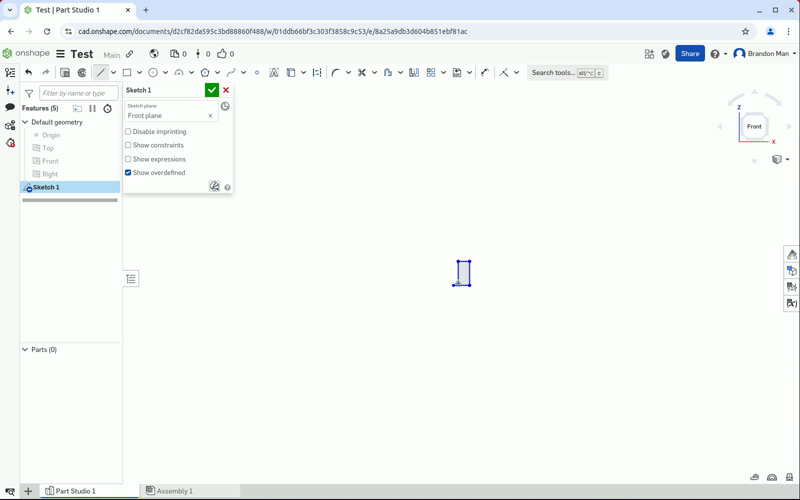
scroll(-6)
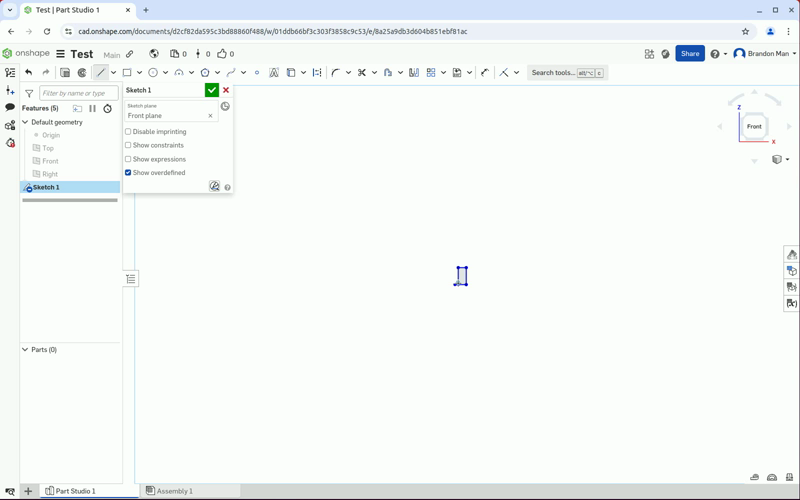
scroll(-6)
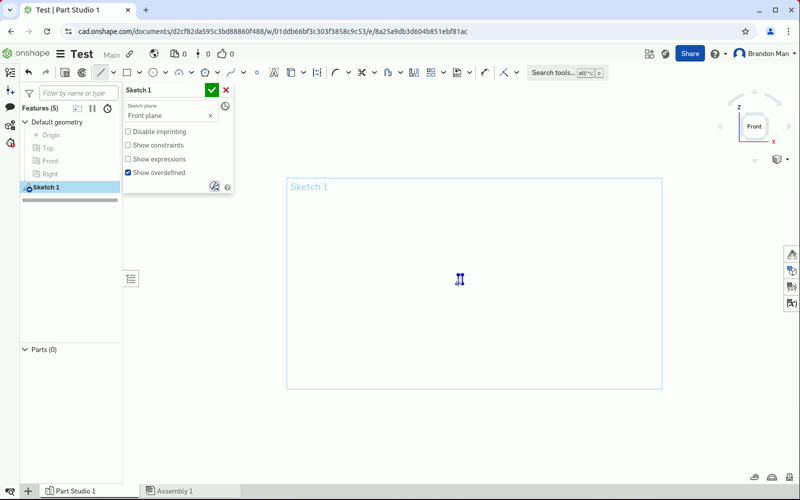
scroll(-6)
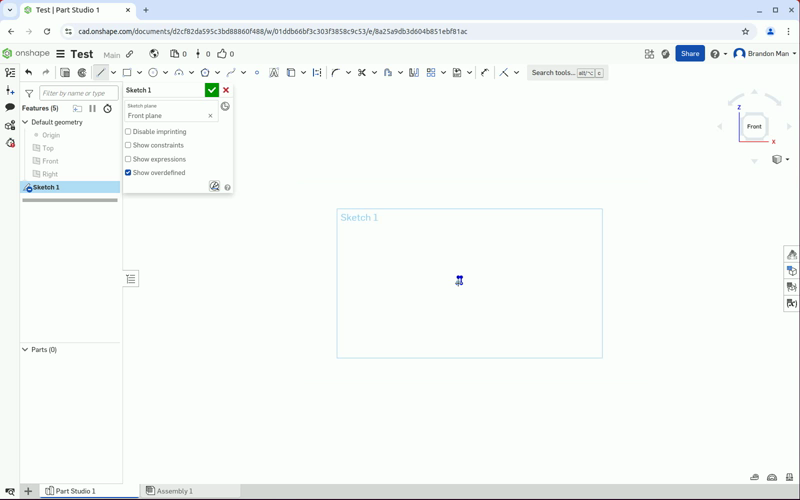
scroll(-6)
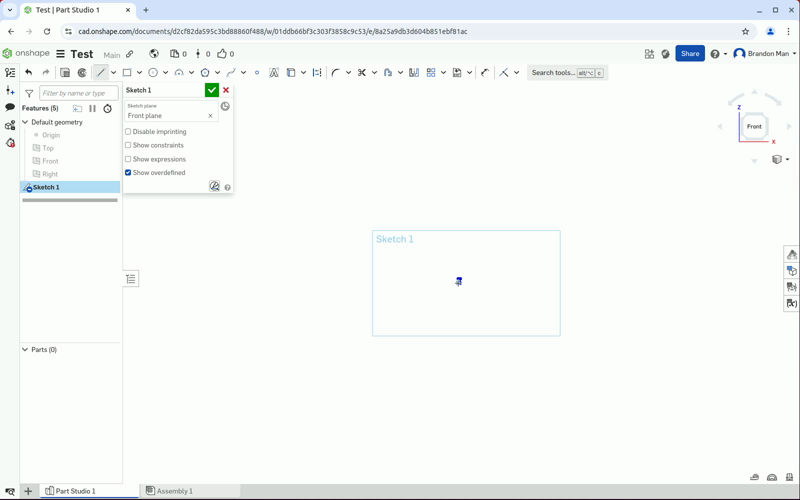
scroll(-6)
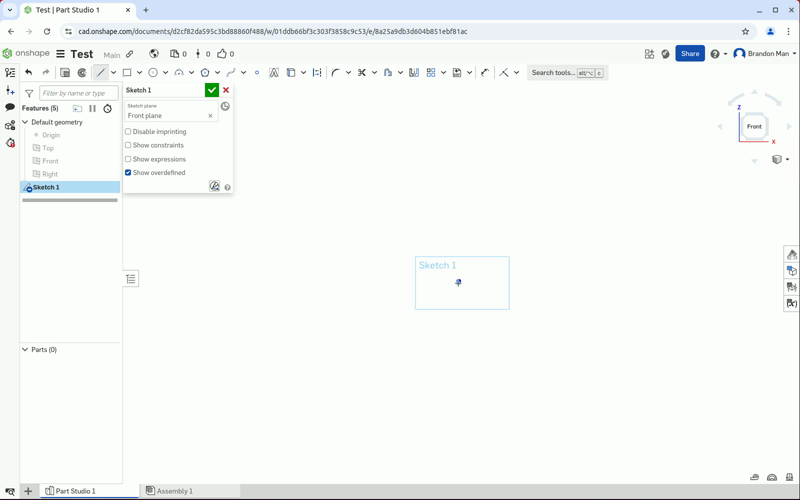
key_up(shift)
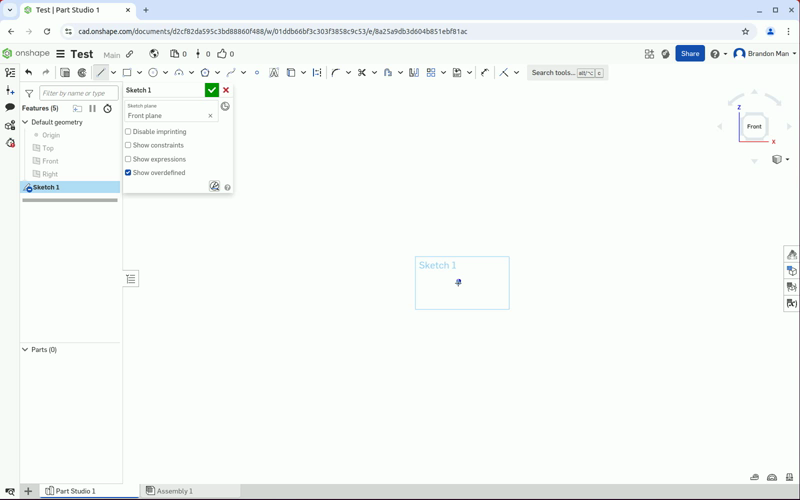
key_down(shift)
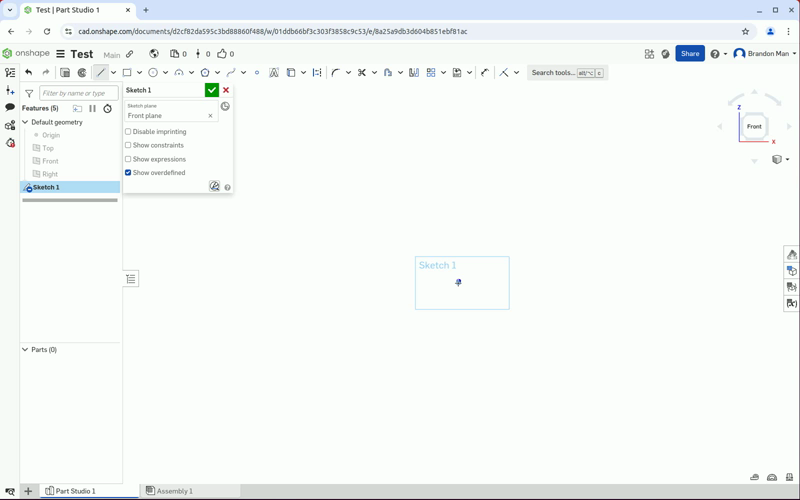
mouse_move(488, 282)
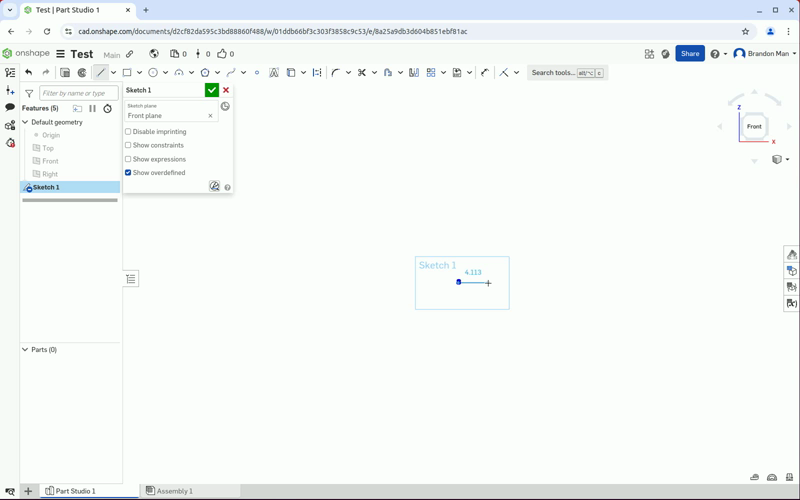
mouse_move(459, 282)
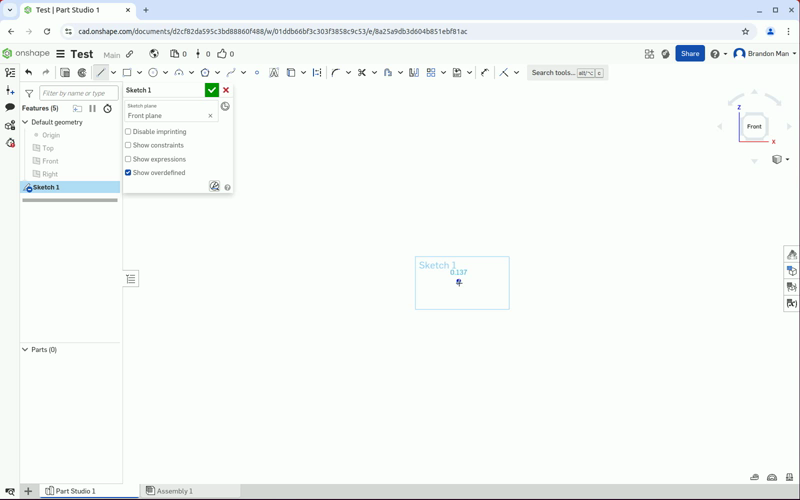
scroll(6)
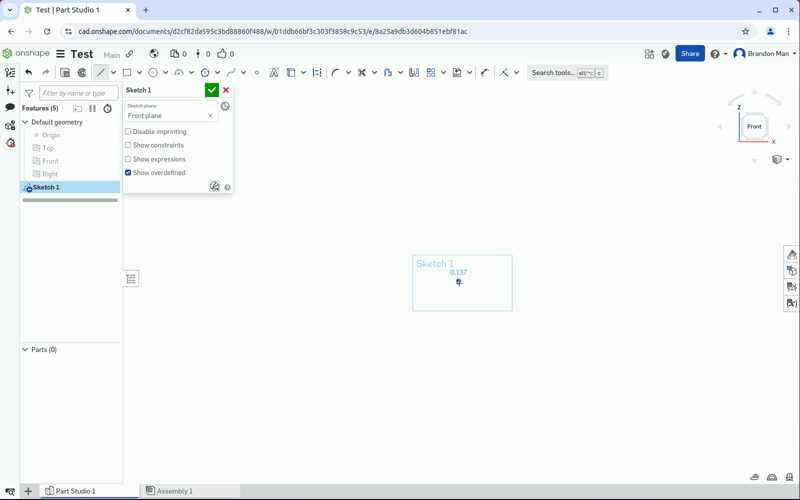
scroll(6)
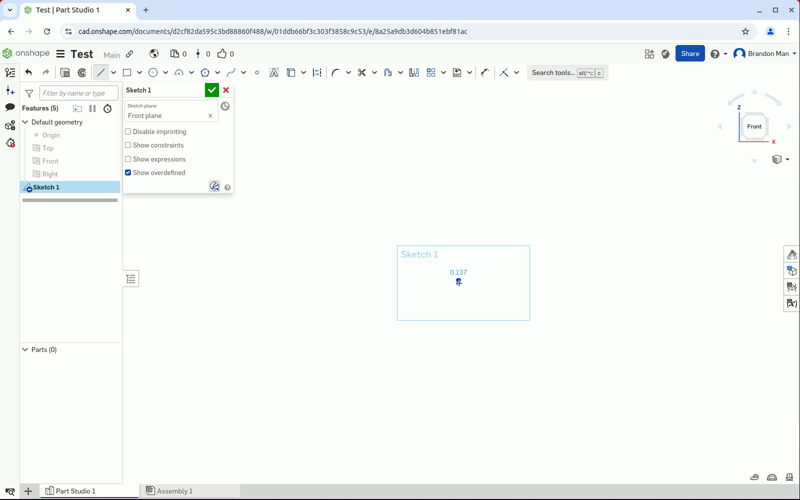
scroll(6)
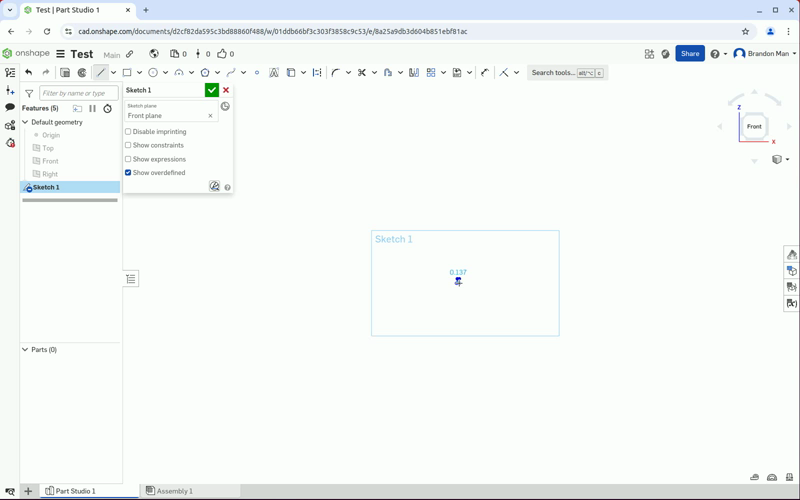
scroll(6)
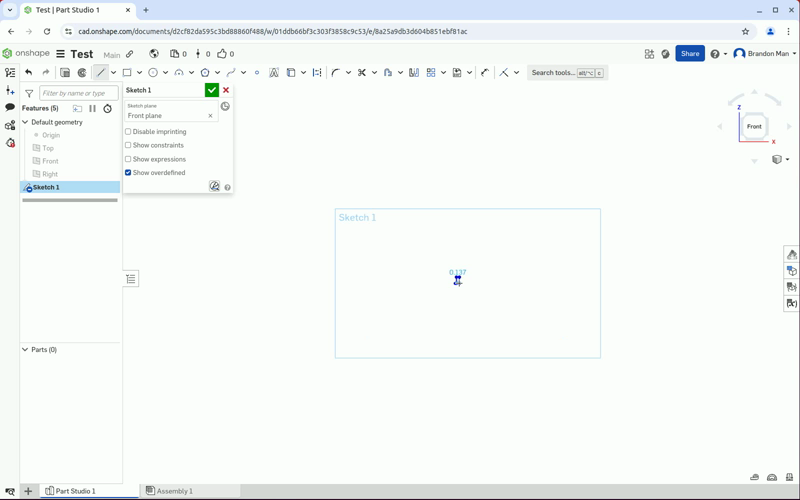
scroll(6)
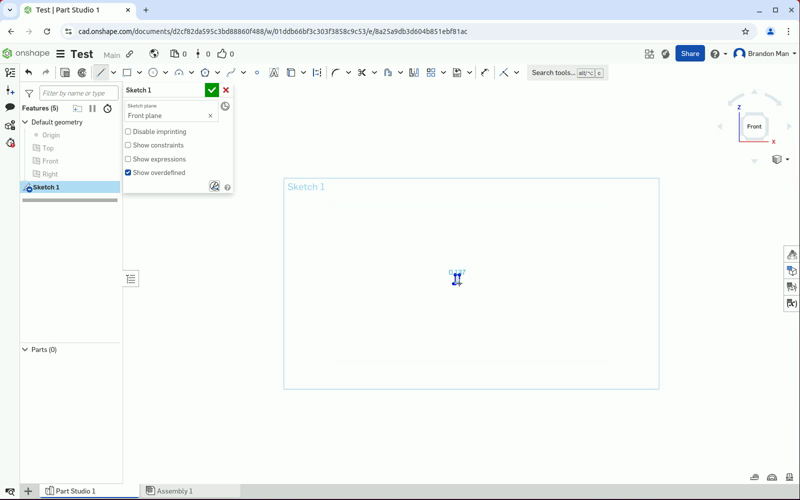
scroll(6)
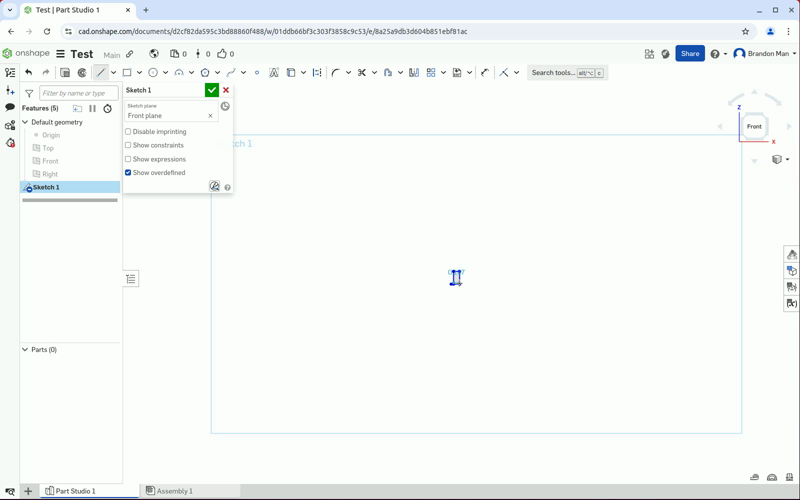
scroll(6)
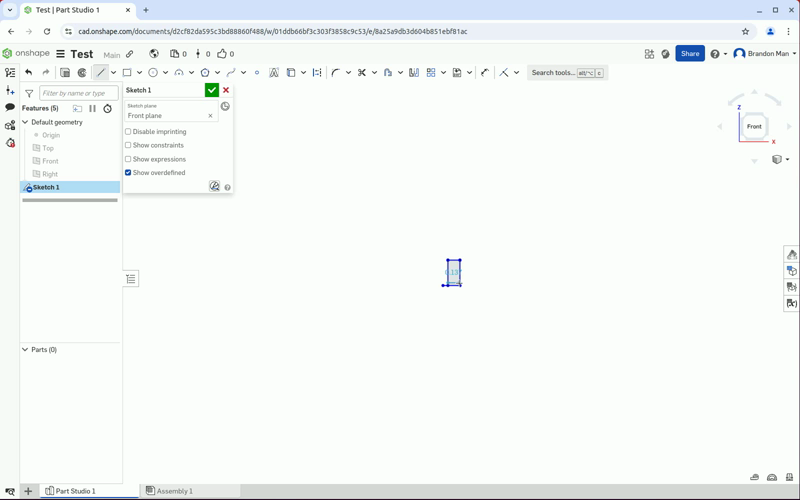
click(459, 282)
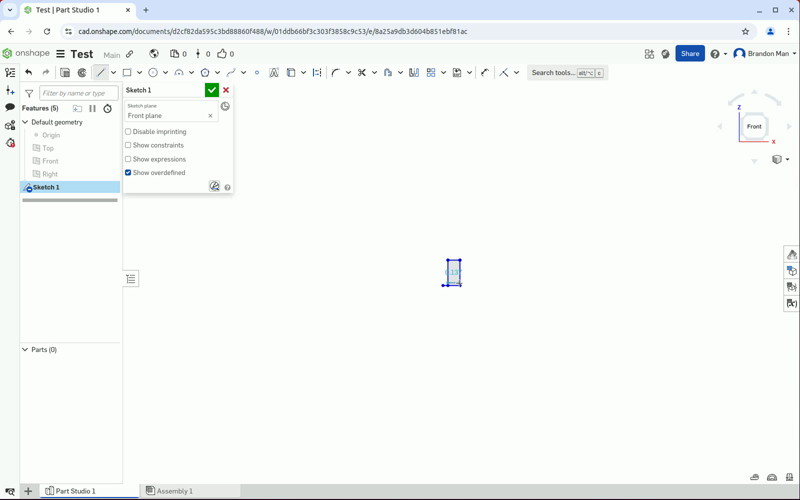
scroll(-6)
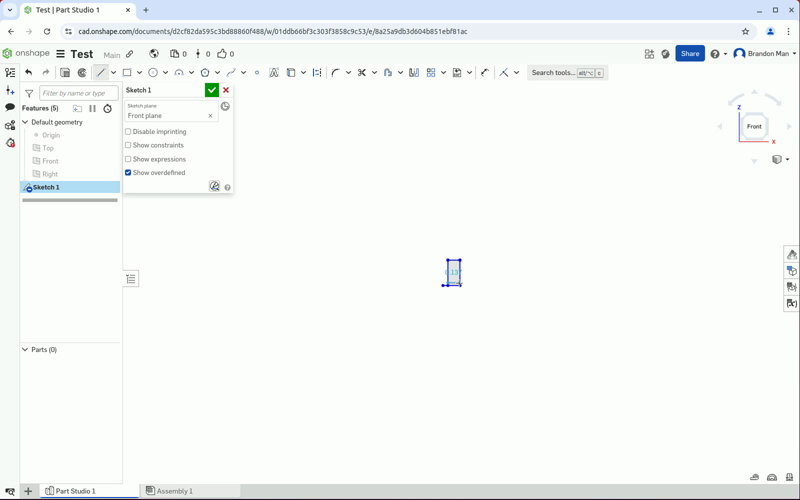
scroll(-6)
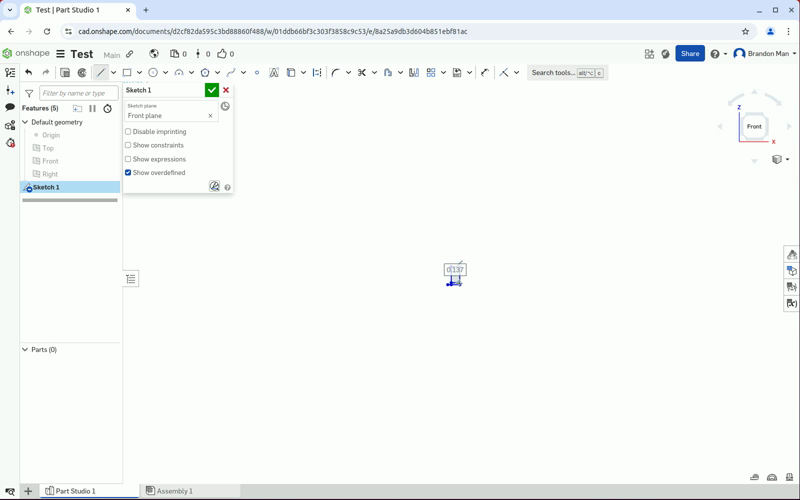
scroll(-6)
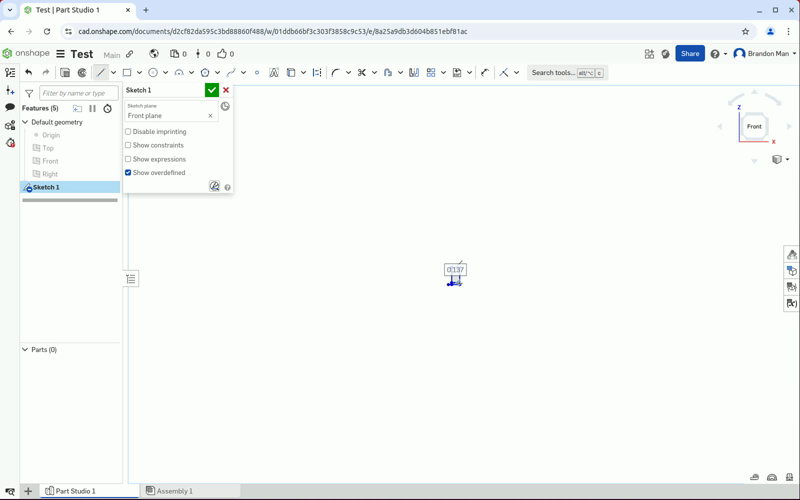
scroll(-6)
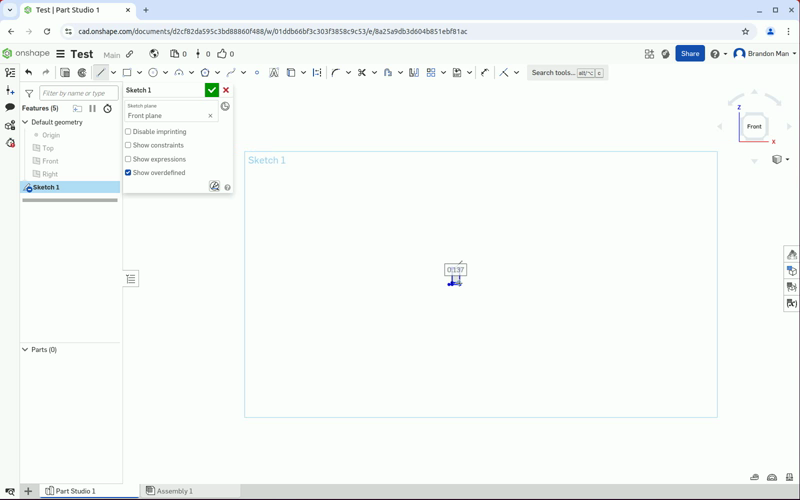
scroll(-6)
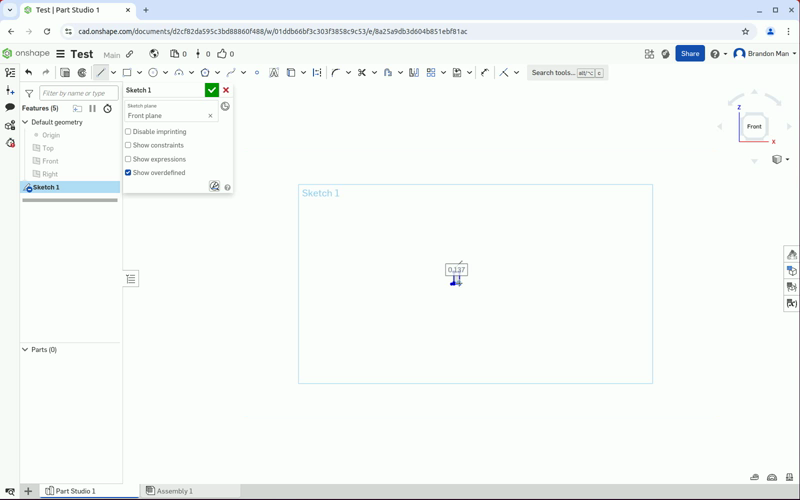
scroll(-6)
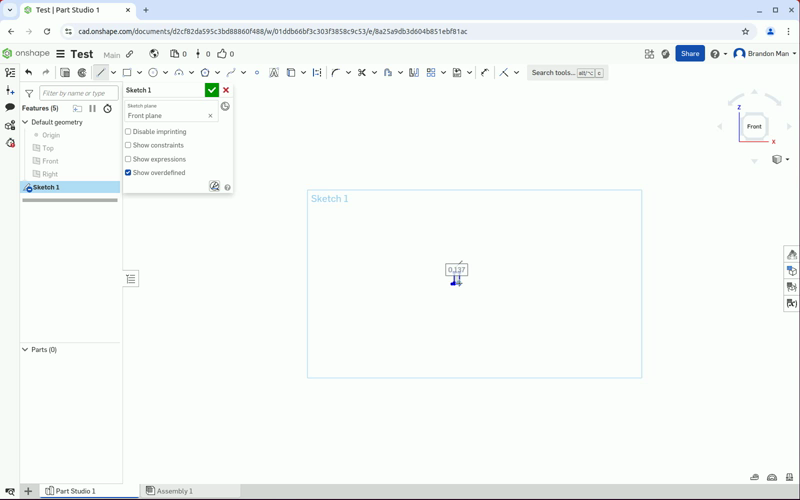
scroll(-6)
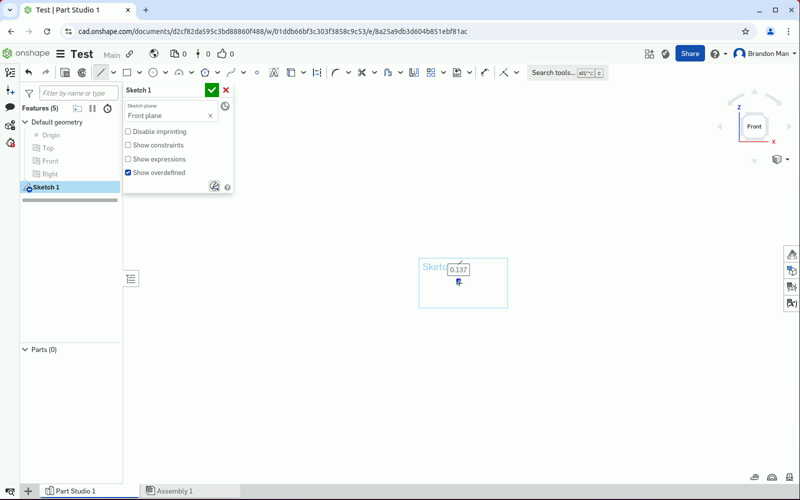
key_up(shift)
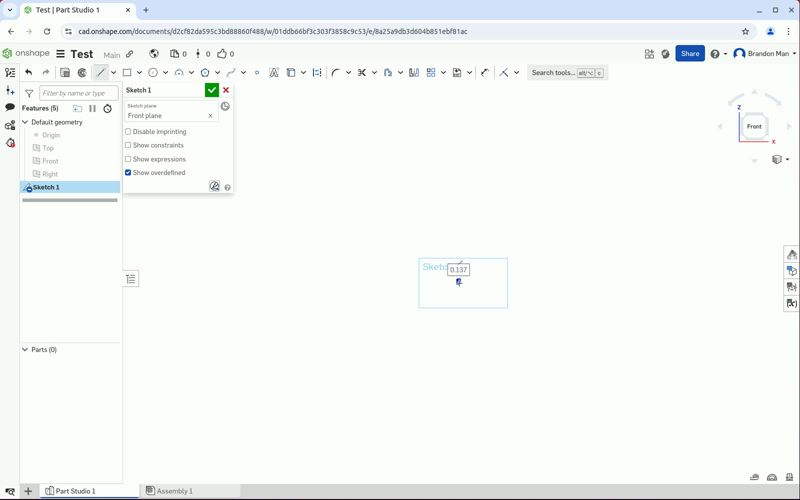
key_down(shift)
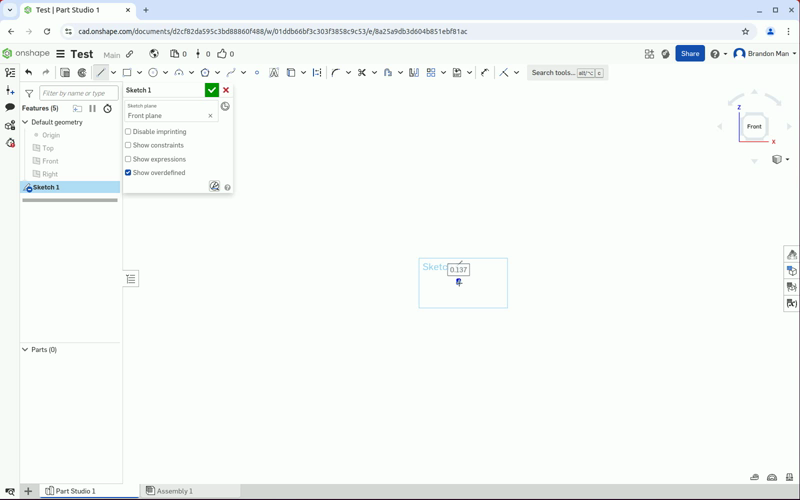
mouse_move(489, 282)
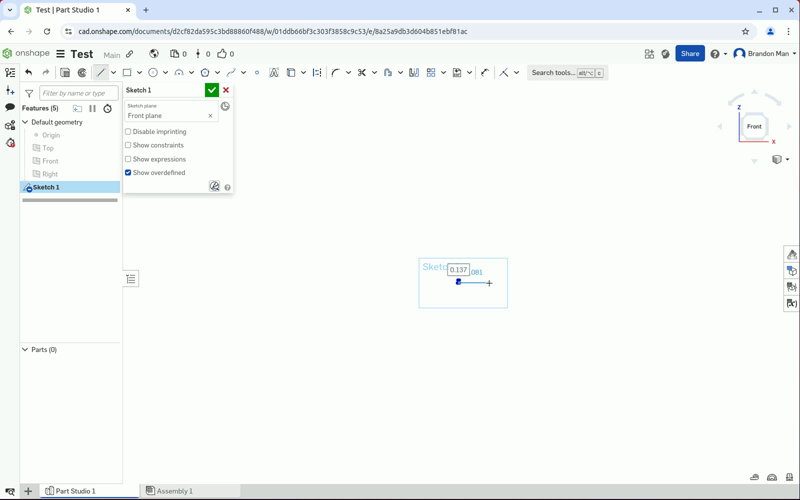
mouse_move(459, 280)
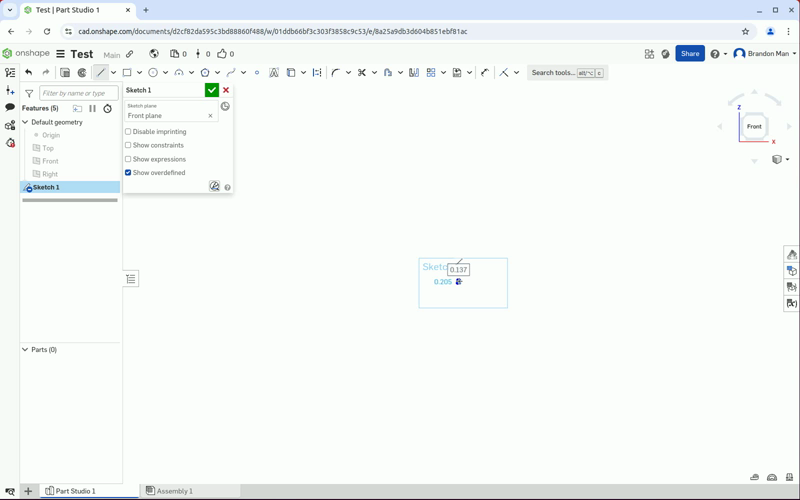
scroll(6)
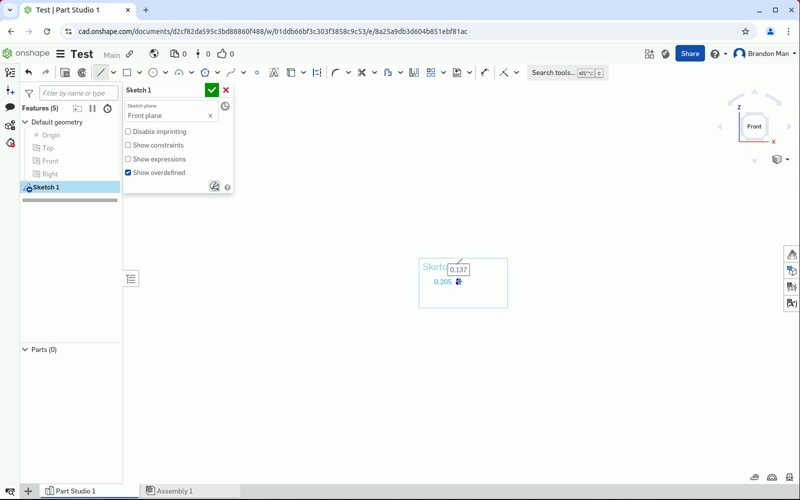
scroll(6)
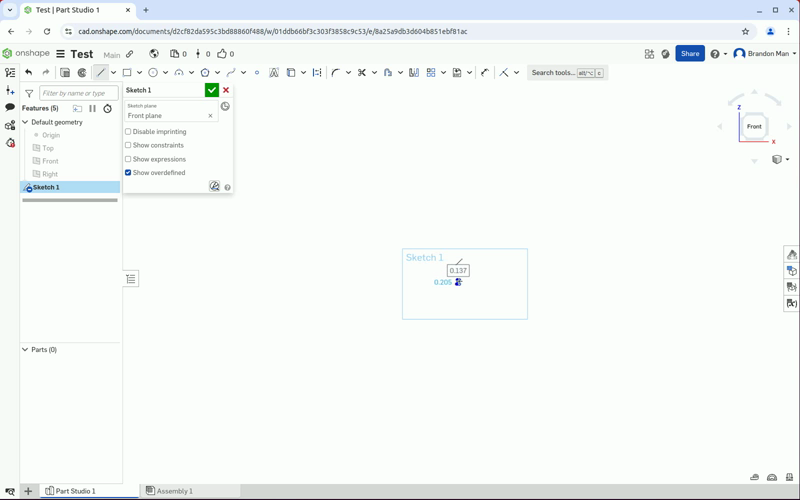
scroll(6)
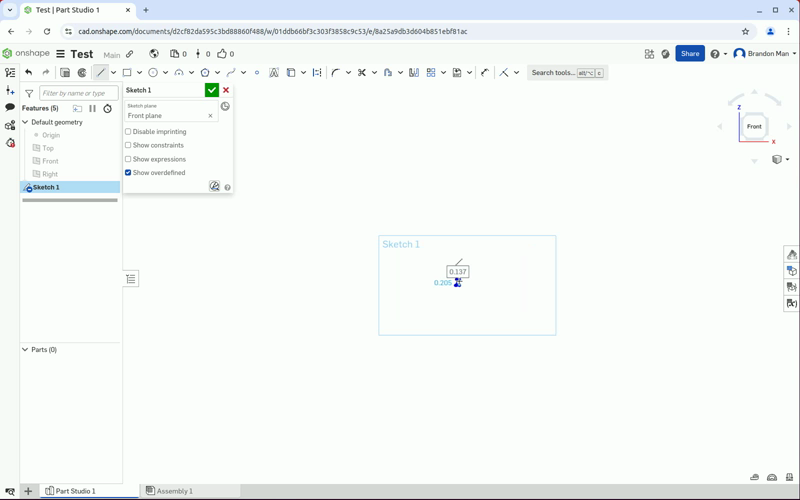
scroll(6)
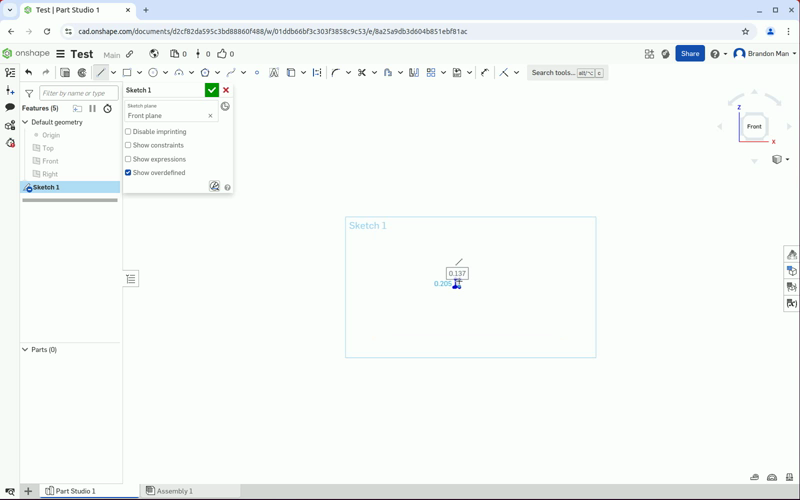
scroll(6)
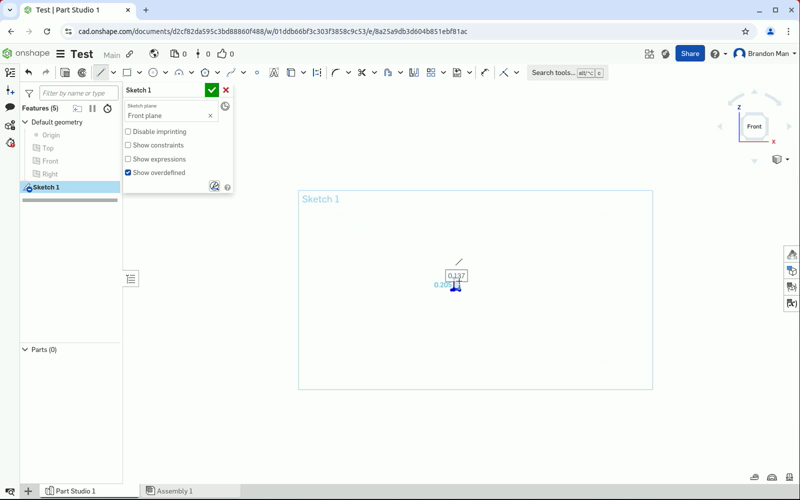
scroll(6)
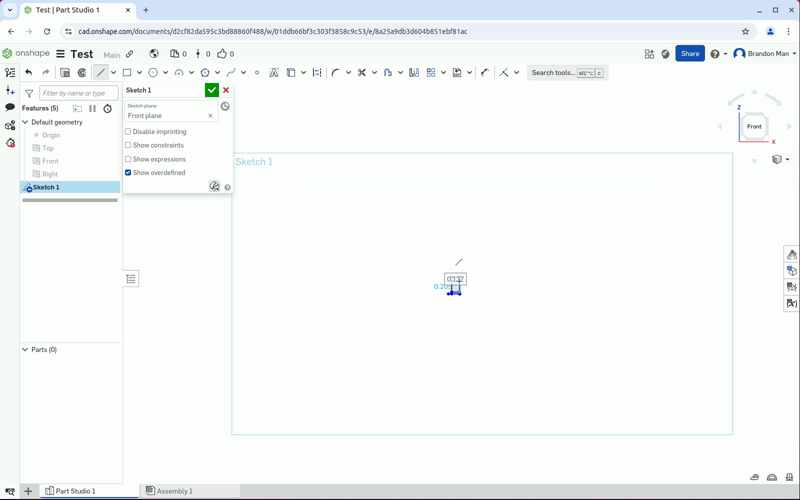
scroll(6)
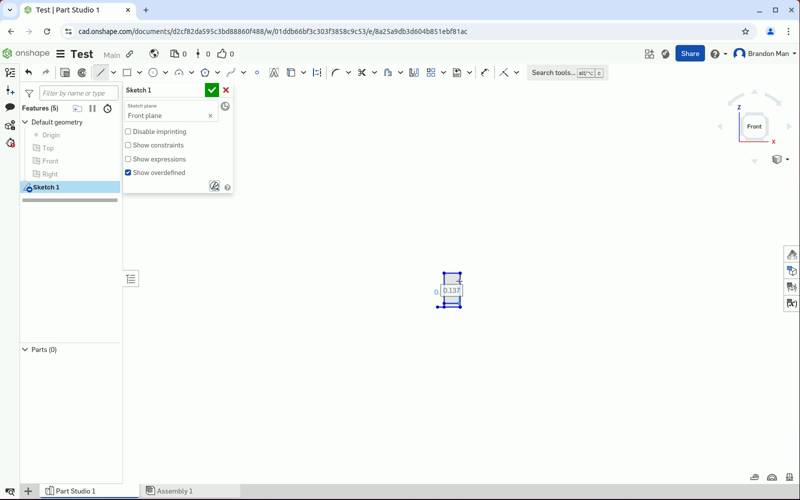
click(459, 280)
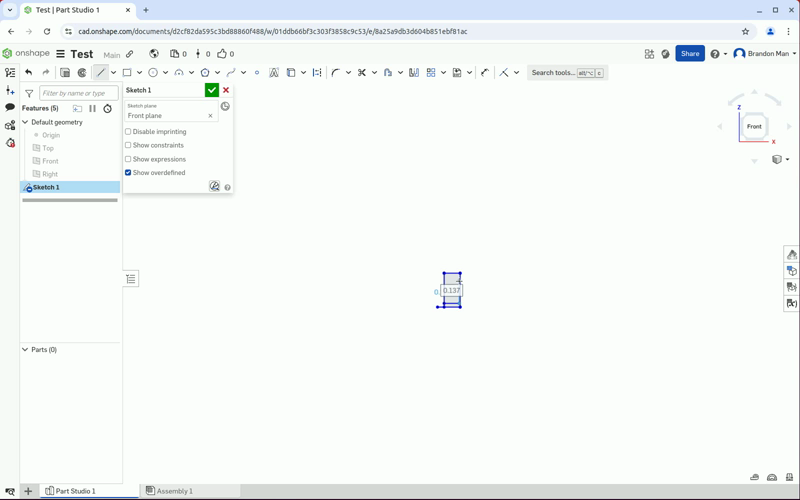
scroll(-6)
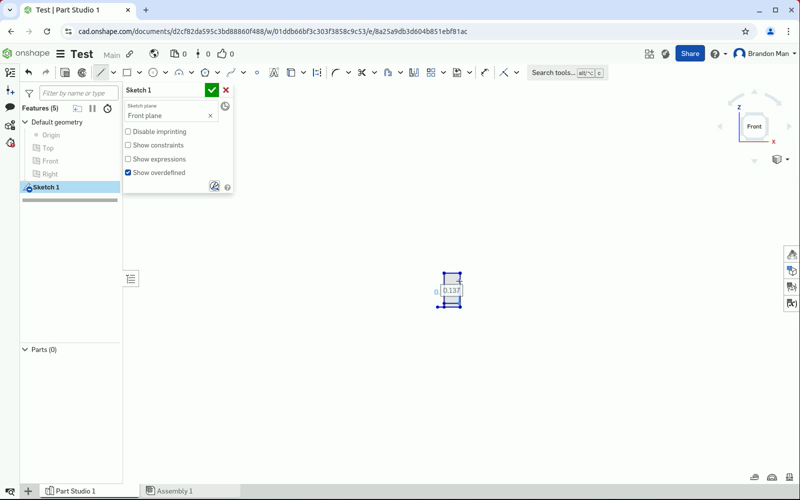
scroll(-6)
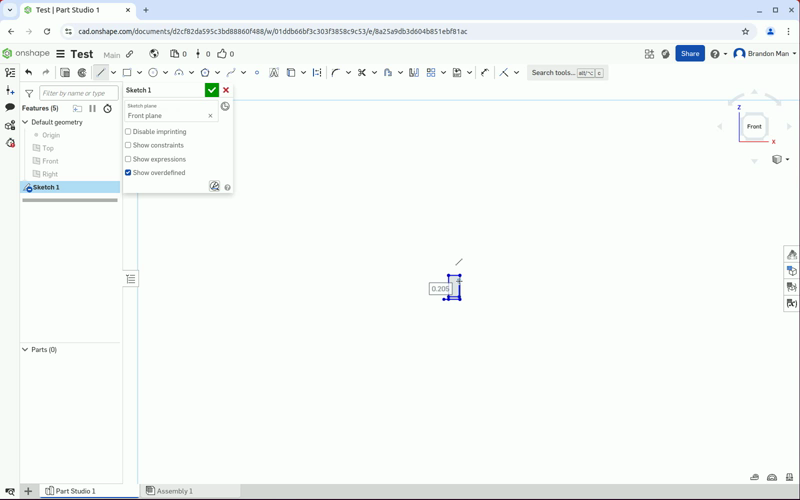
scroll(-6)
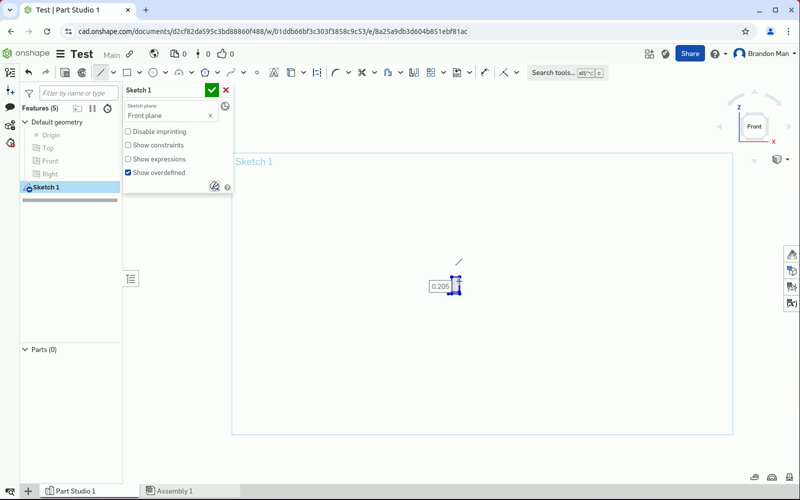
scroll(-6)
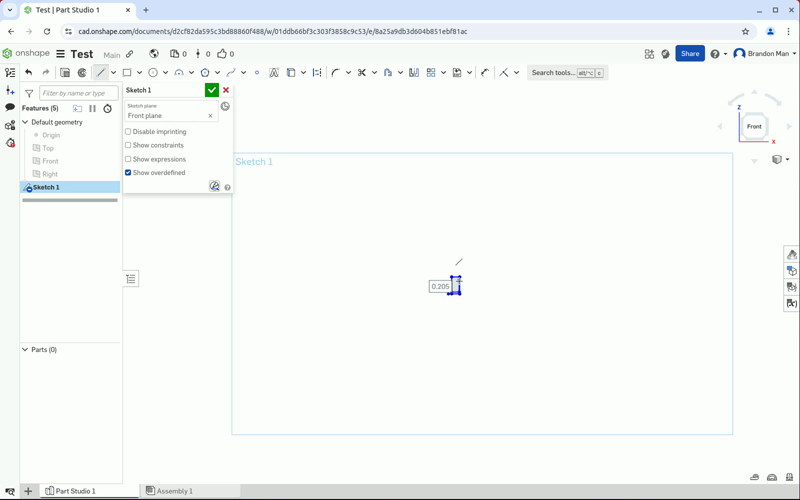
scroll(-6)
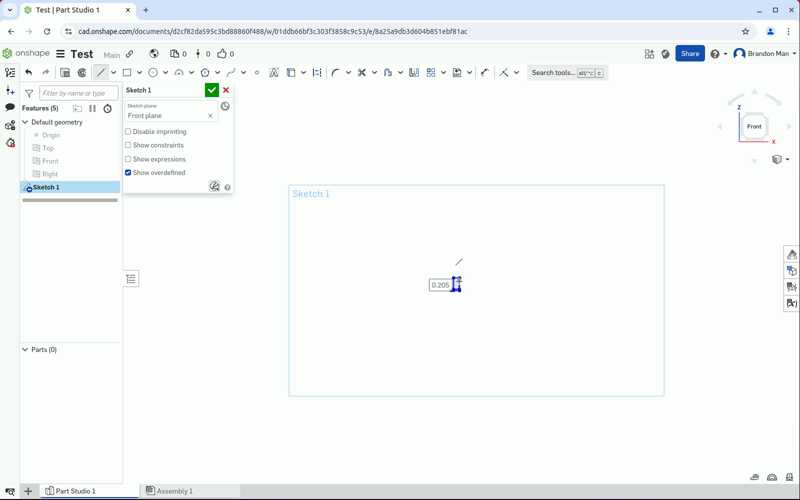
scroll(-6)
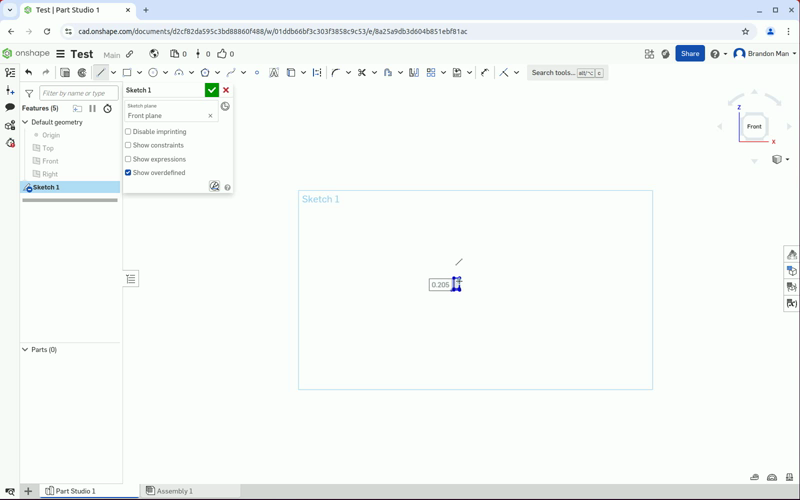
scroll(-6)
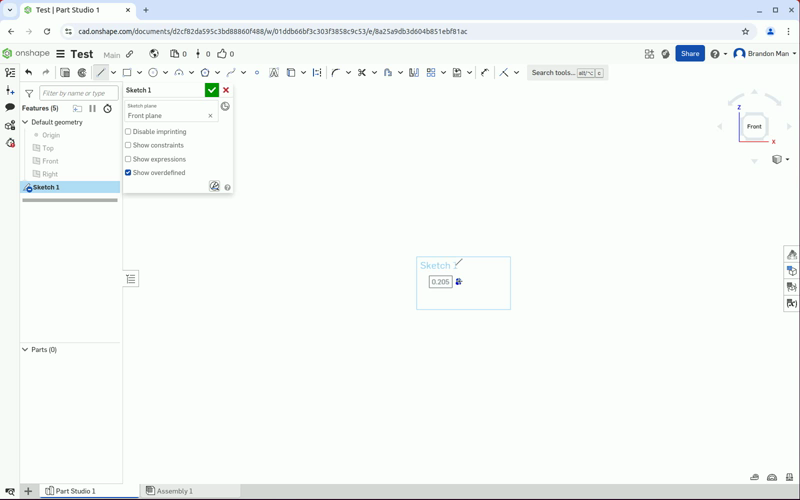
key_up(shift)
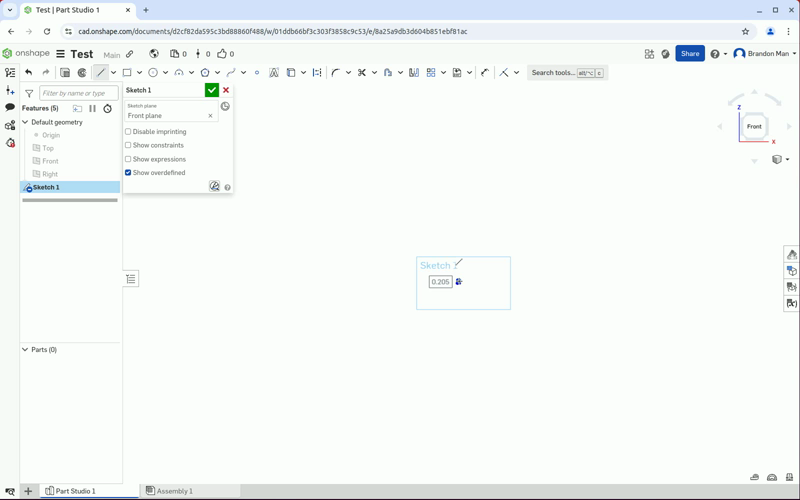
key_down(shift)
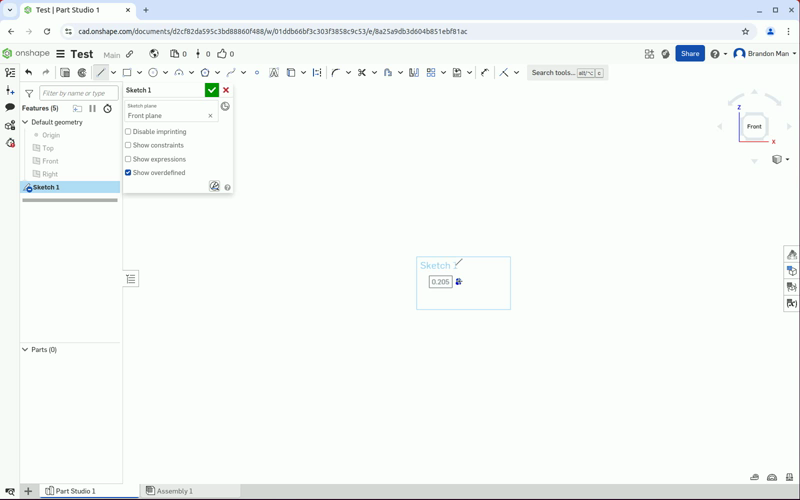
mouse_move(489, 280)
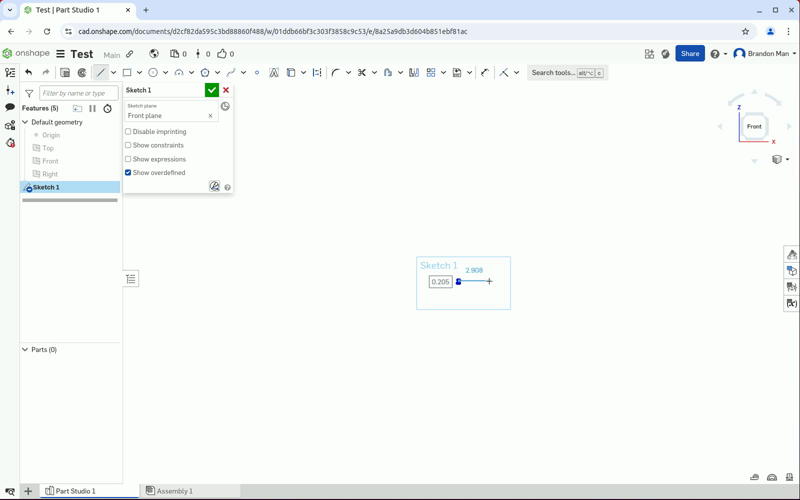
mouse_move(458, 280)
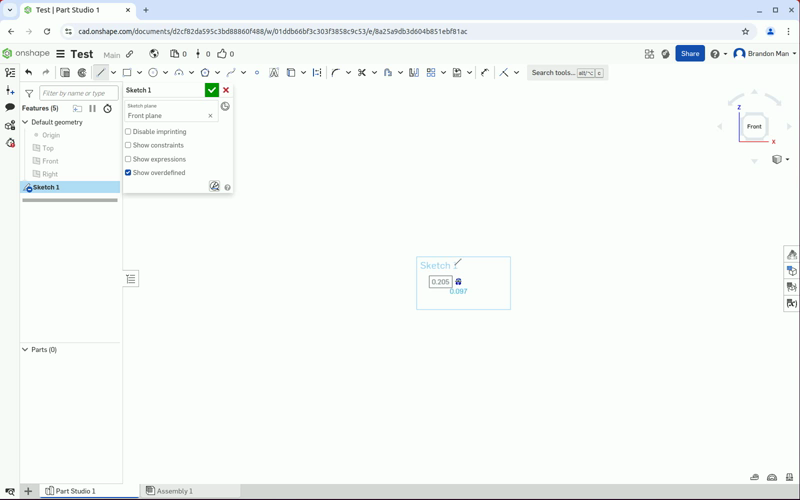
scroll(6)
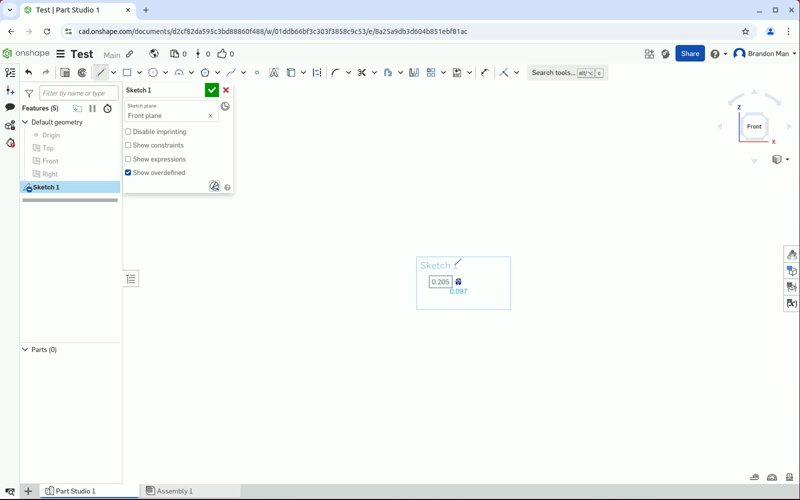
scroll(6)
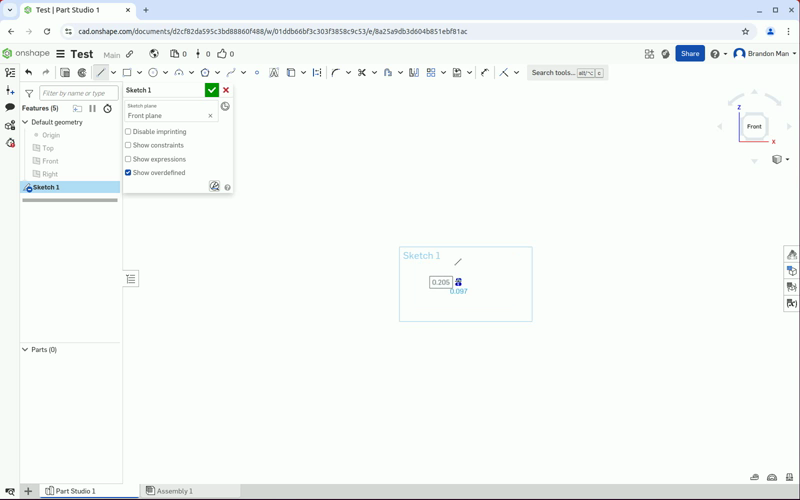
scroll(6)
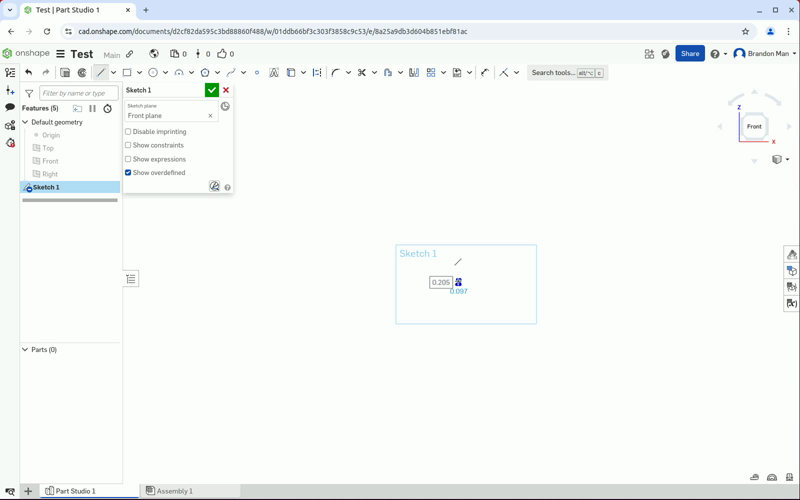
scroll(6)
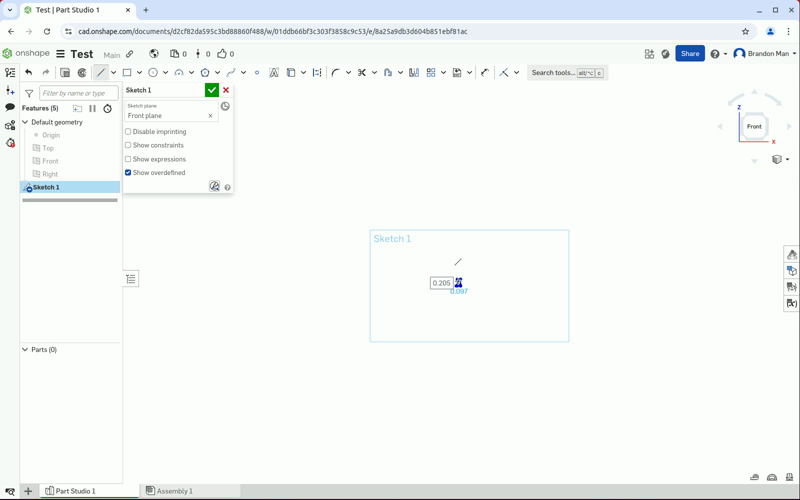
scroll(6)
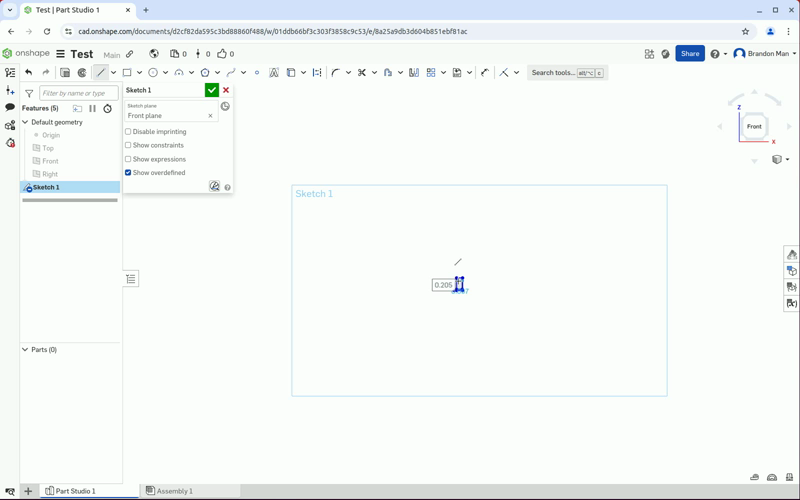
scroll(6)
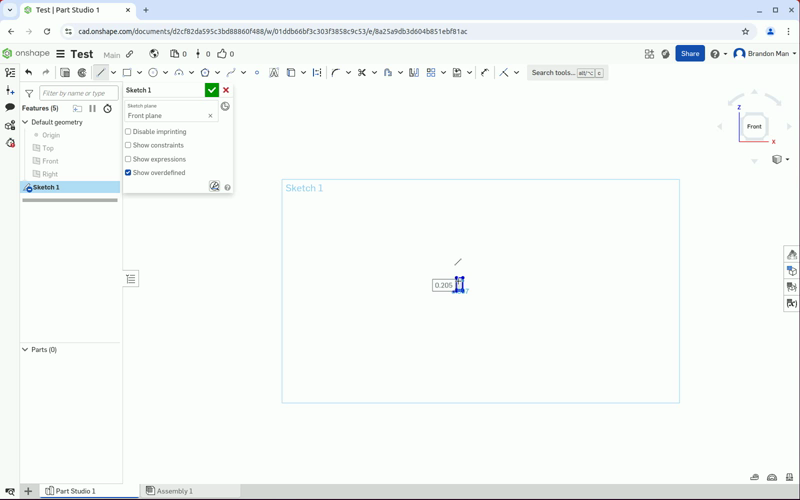
scroll(6)
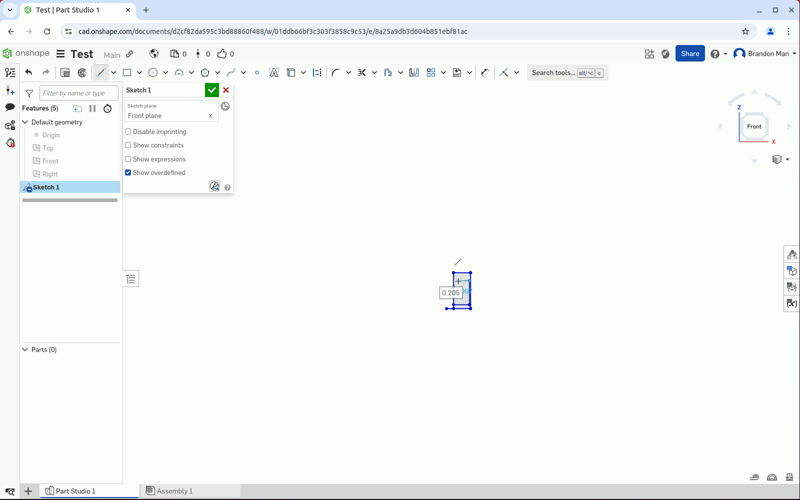
click(458, 280)
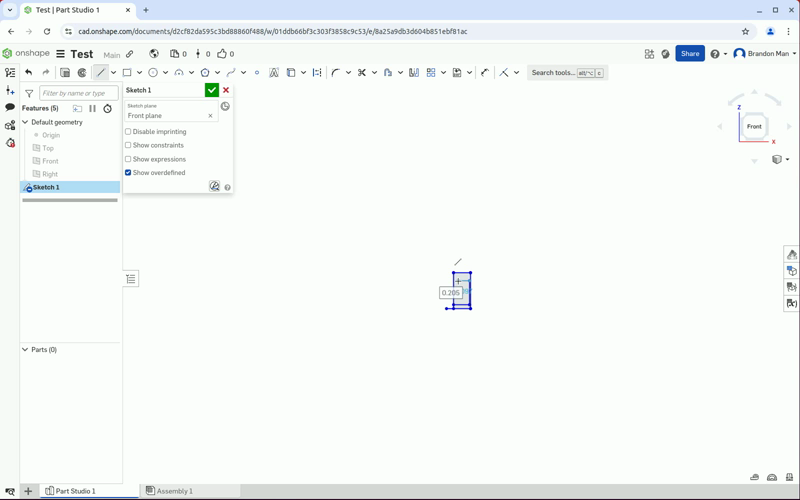
scroll(-6)
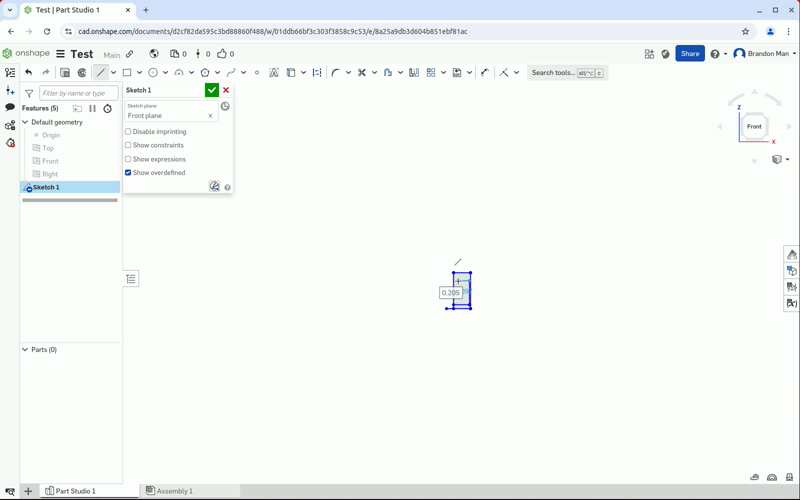
scroll(-6)
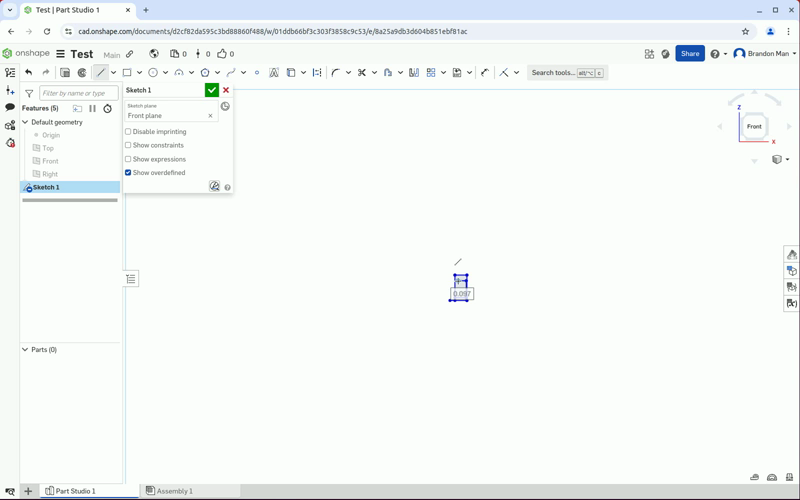
scroll(-6)
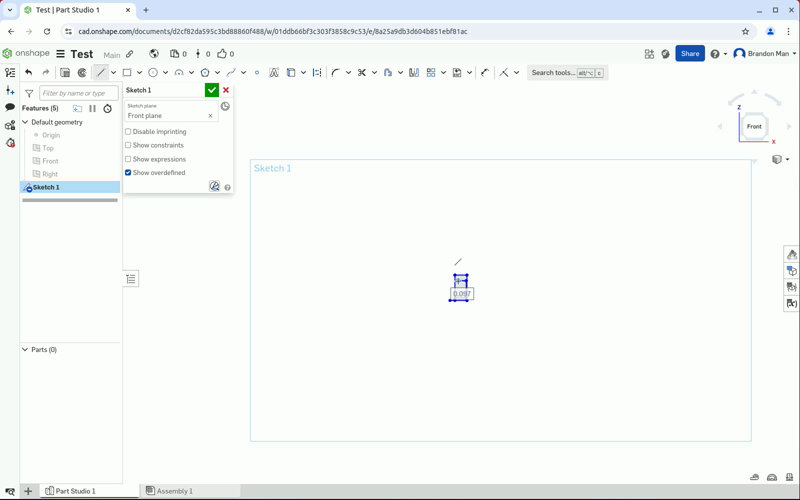
scroll(-6)
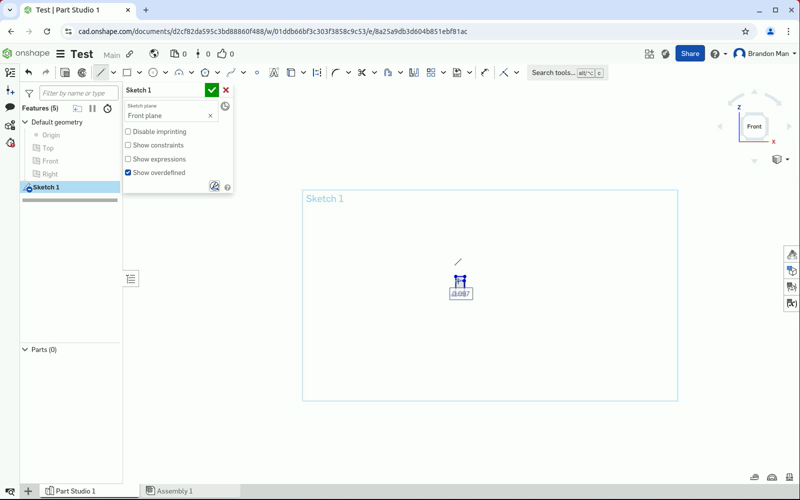
scroll(-6)
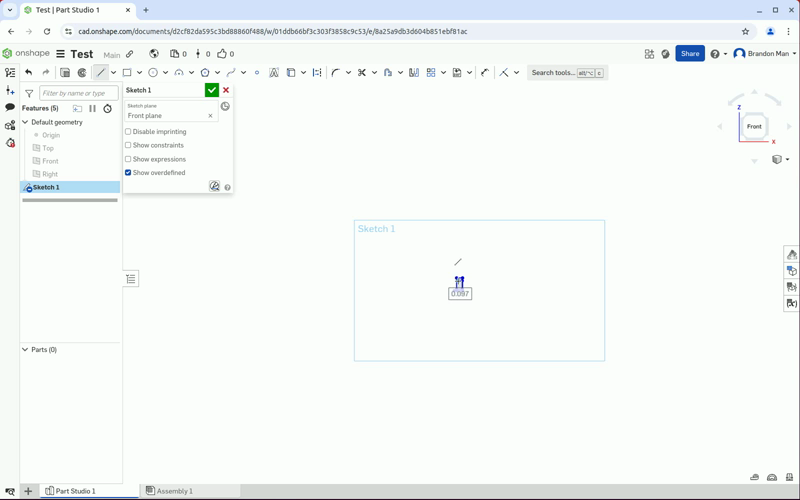
scroll(-6)
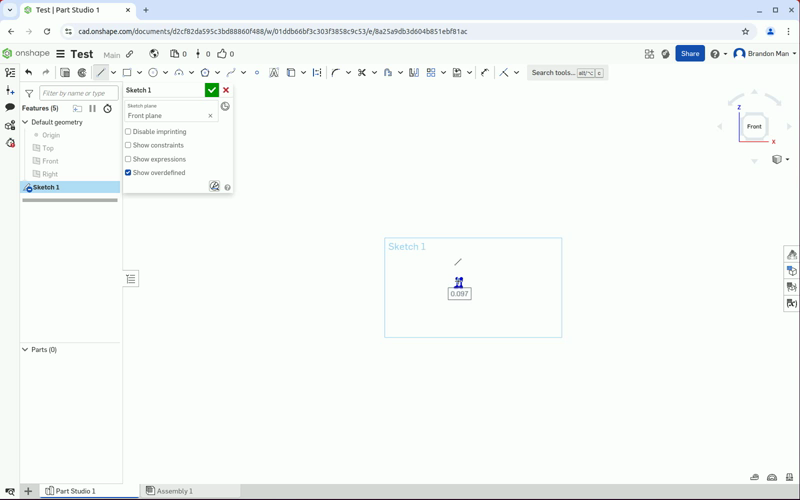
scroll(-6)
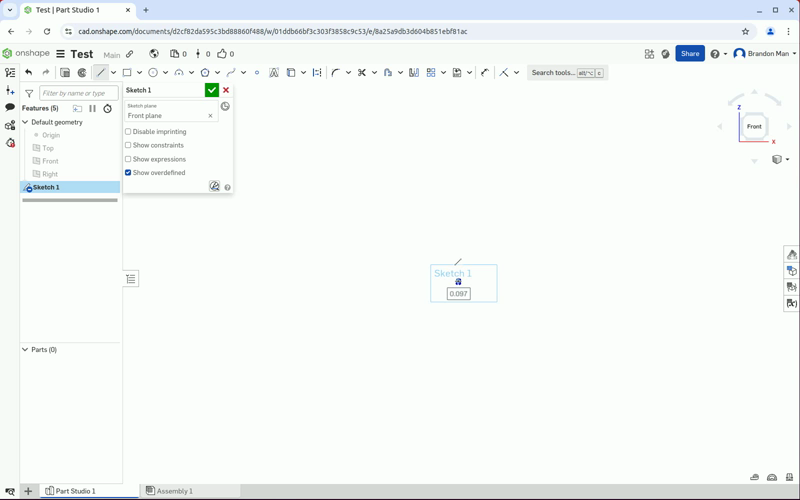
key_up(shift)
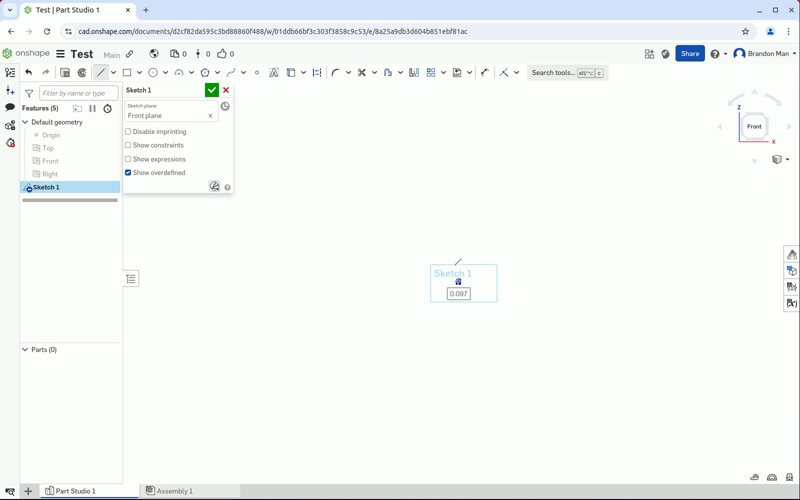
mouse_move(488, 280)
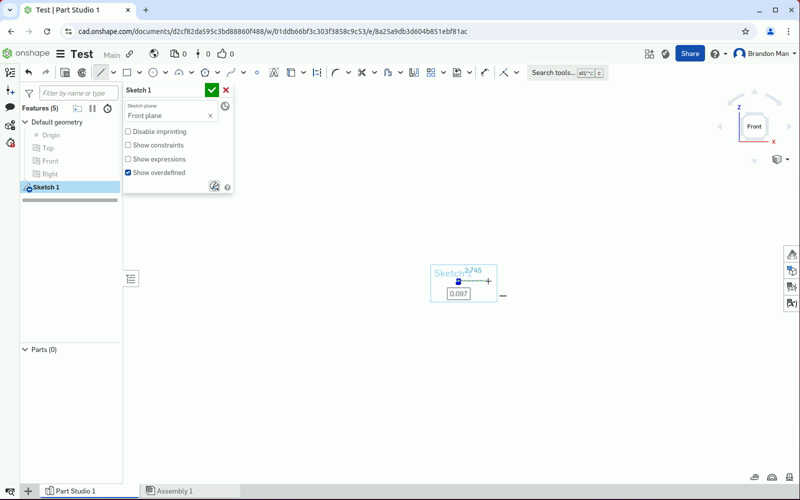
key_down(shift)
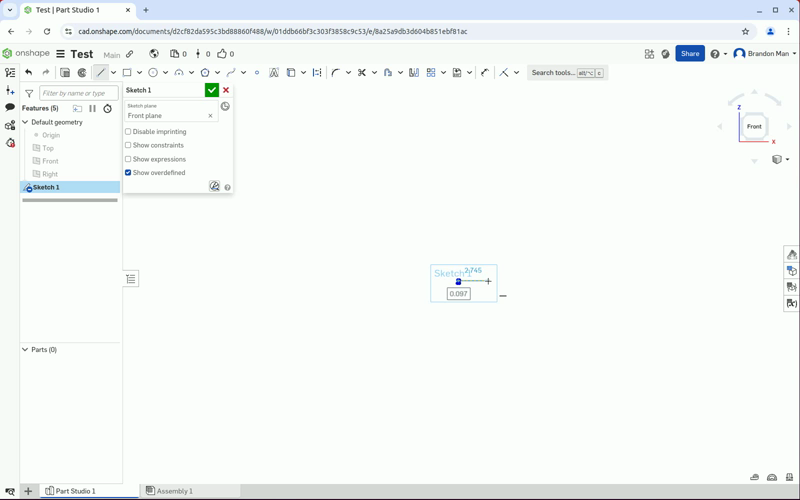
mouse_move(458, 282)
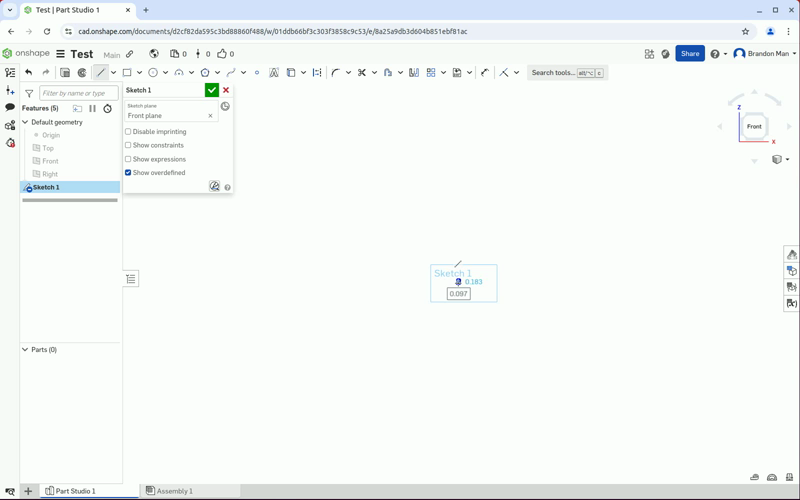
scroll(6)
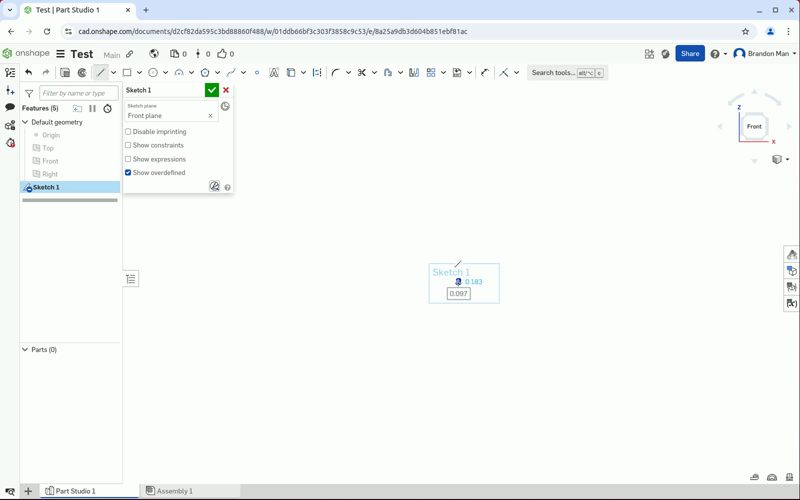
scroll(6)
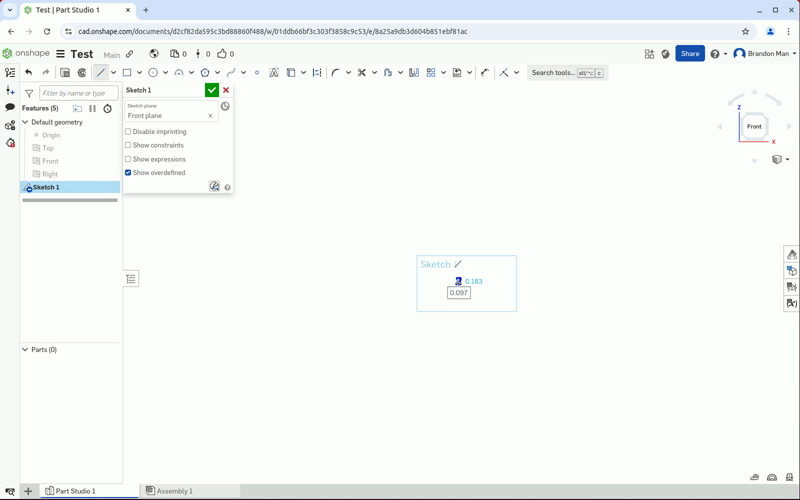
scroll(6)
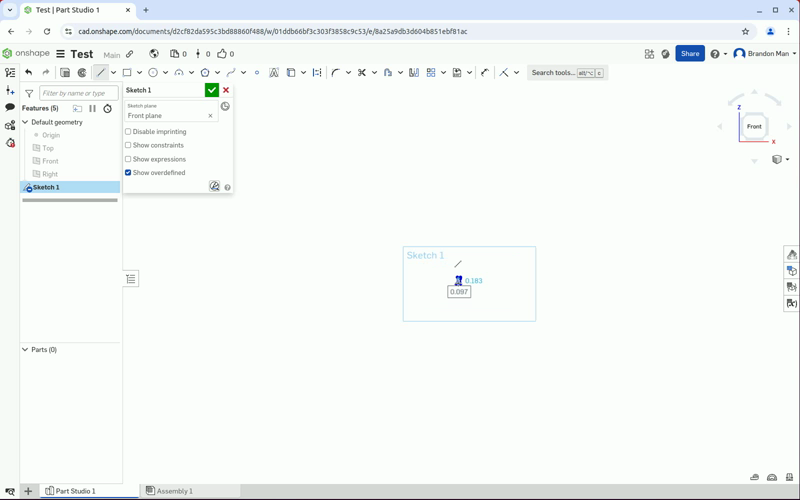
scroll(6)
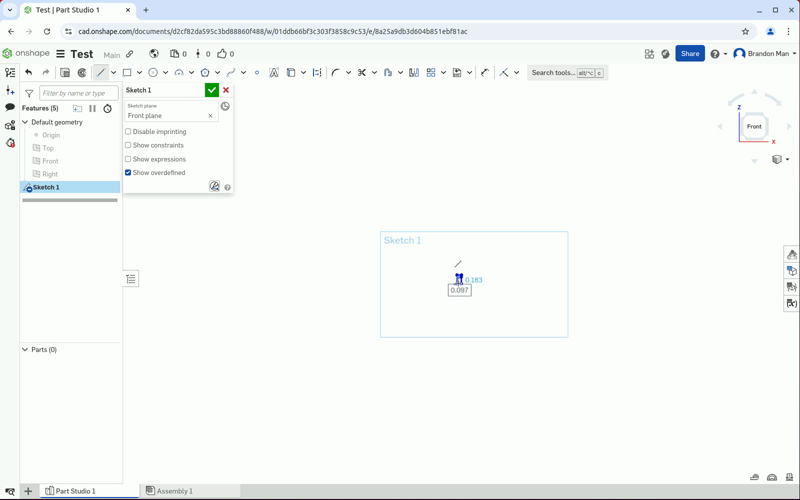
scroll(6)
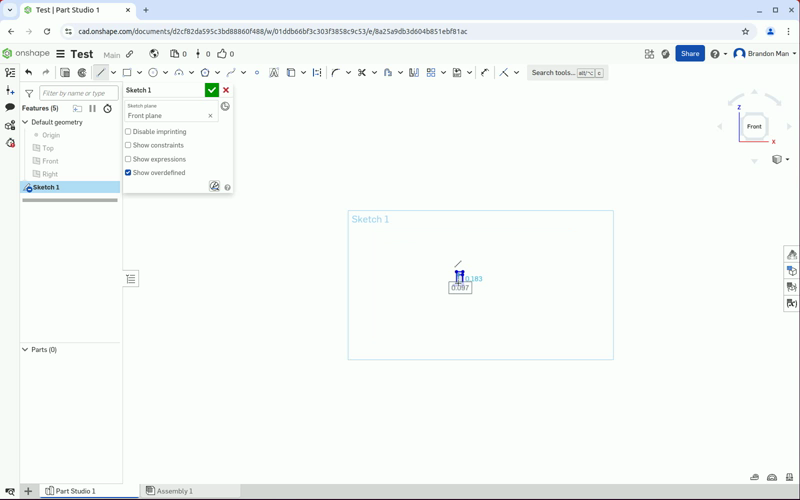
scroll(6)
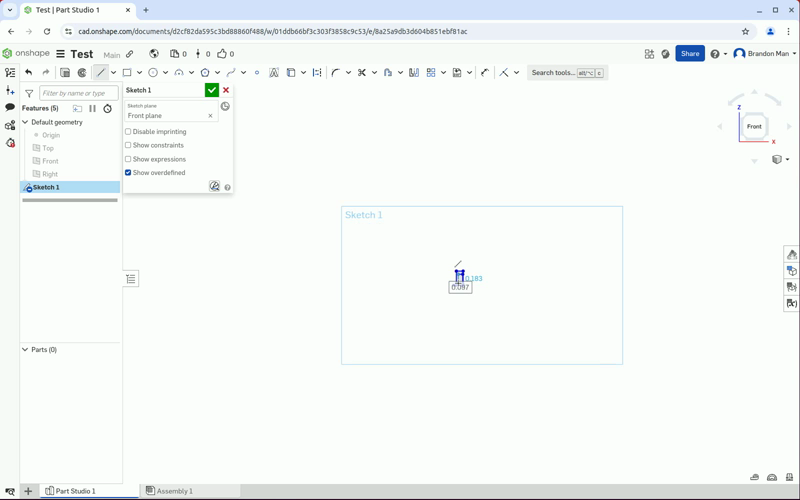
scroll(6)
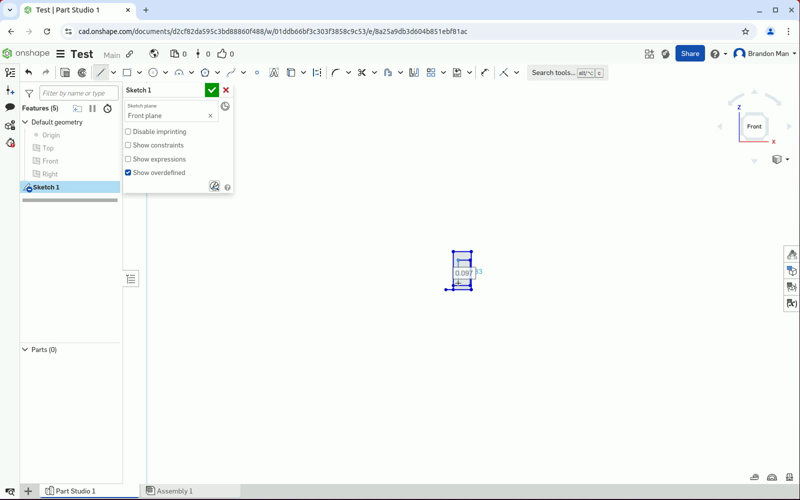
key_up(shift)
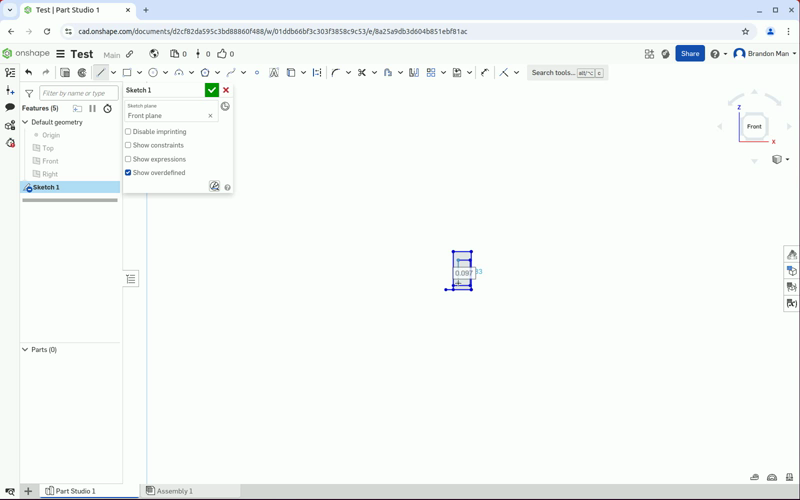
click(458, 282)
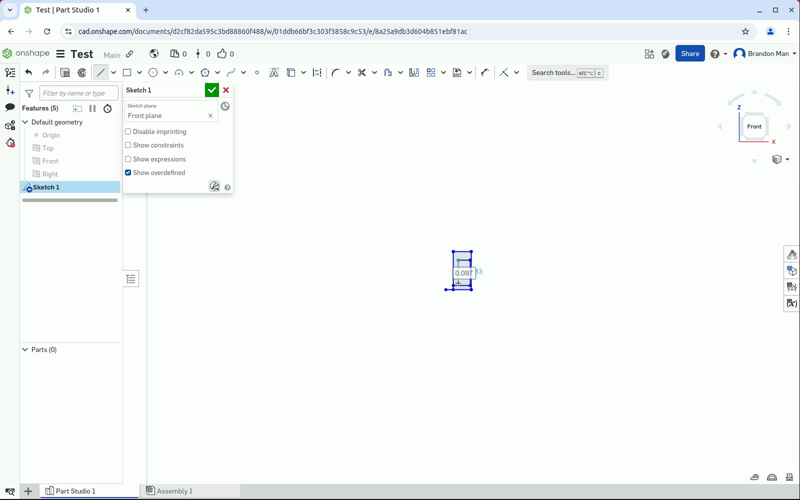
scroll(-6)
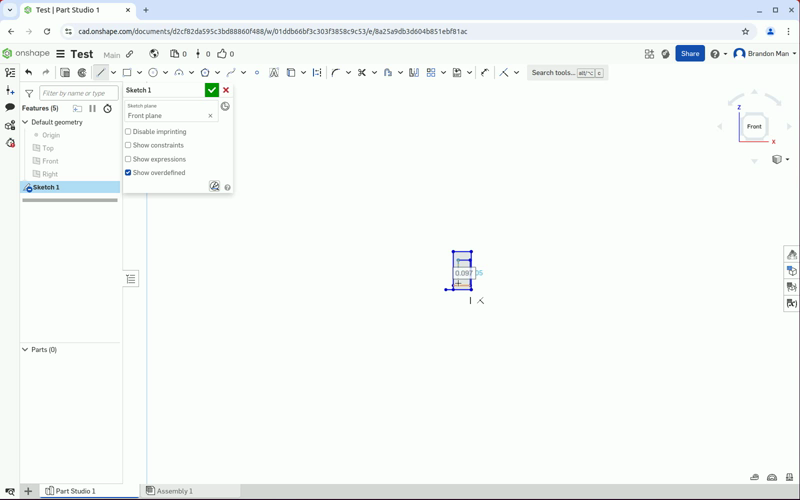
scroll(-6)
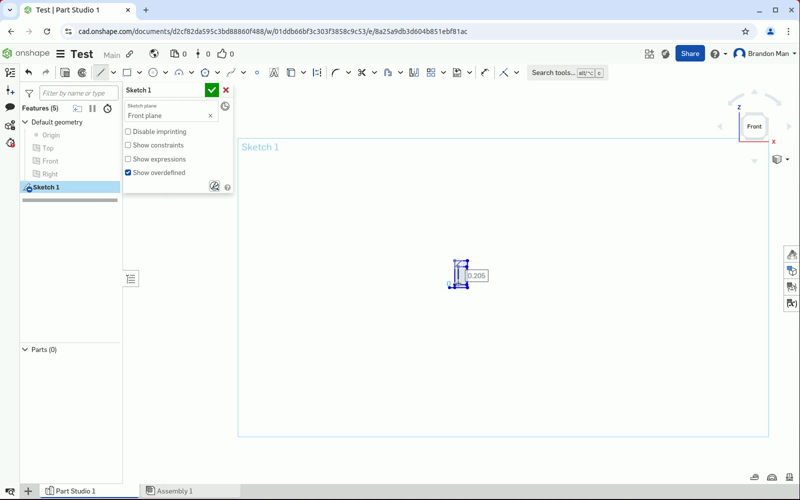
scroll(-6)
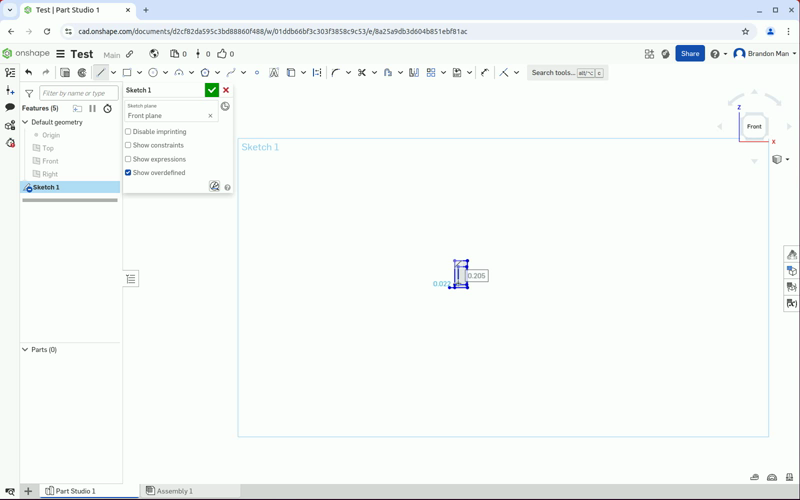
scroll(-6)
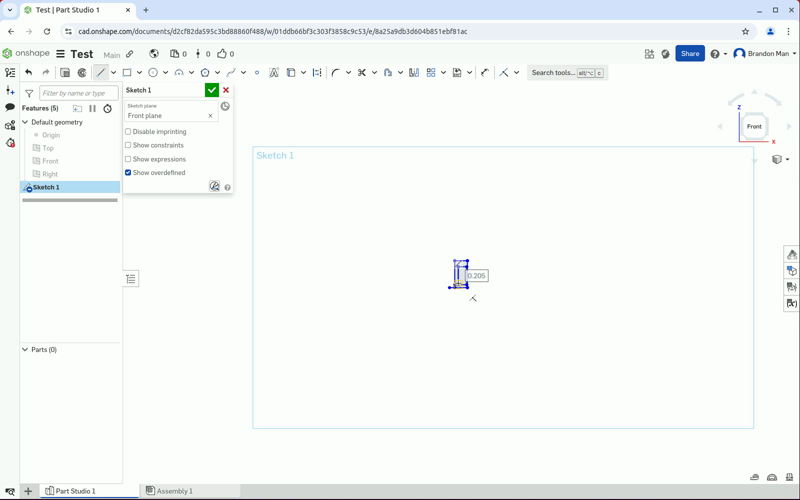
scroll(-6)
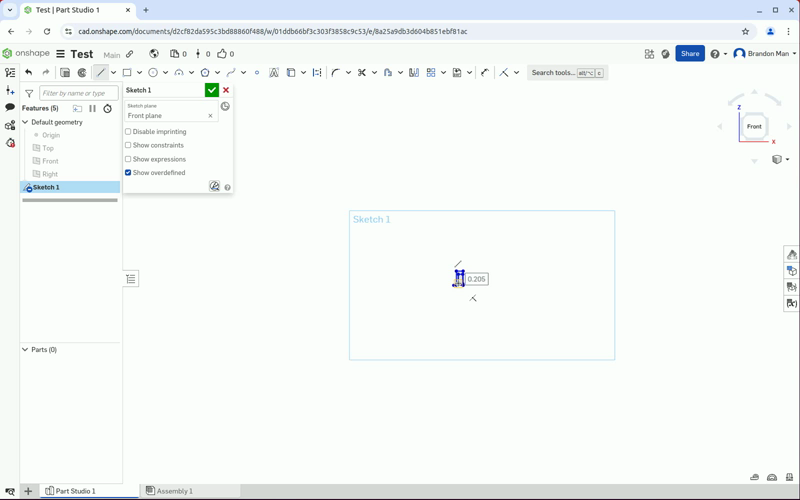
scroll(-6)
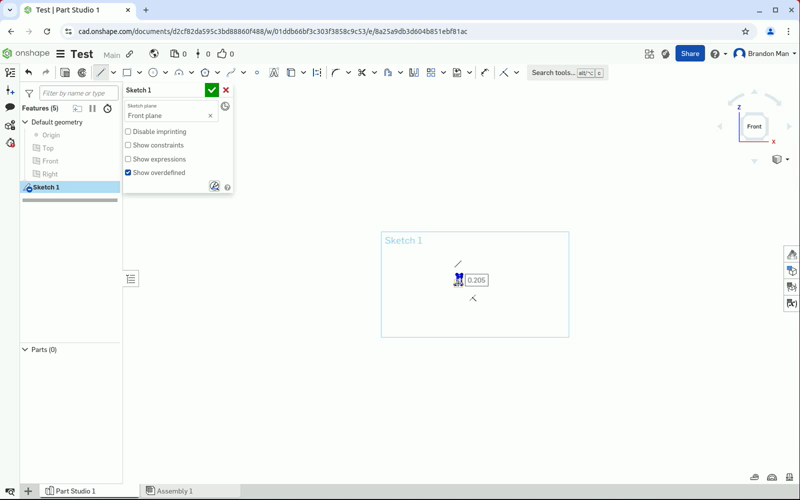
scroll(-6)
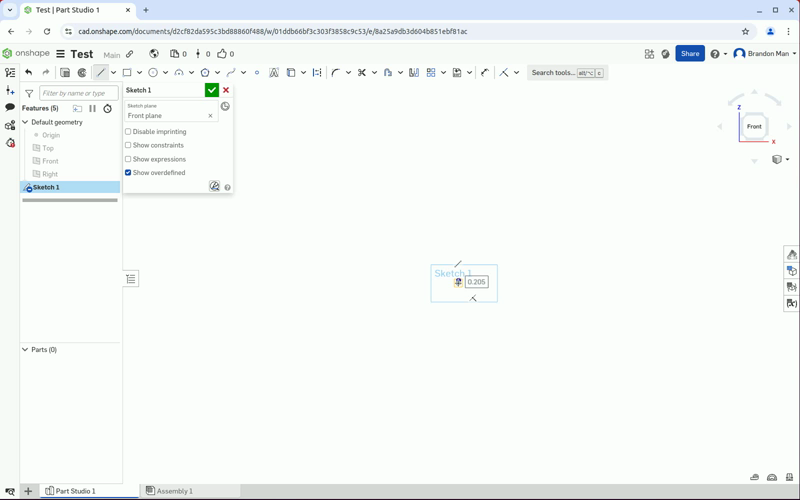
key(esc)
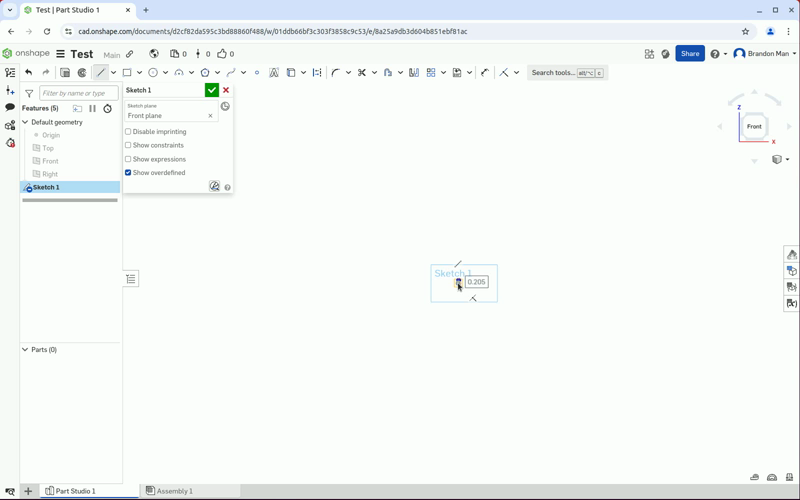
mouse_move(458, 280)
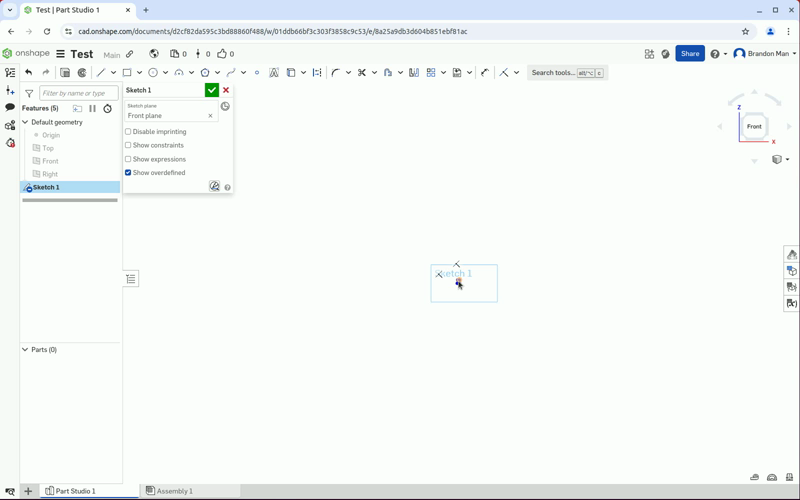
scroll(6)
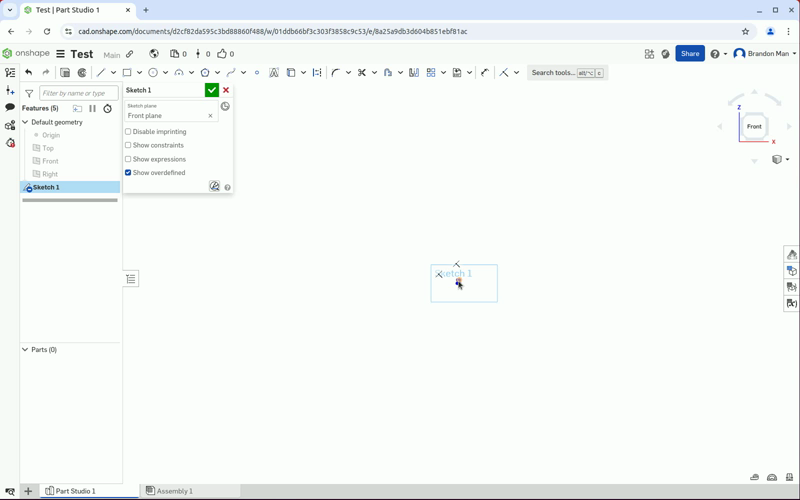
scroll(6)
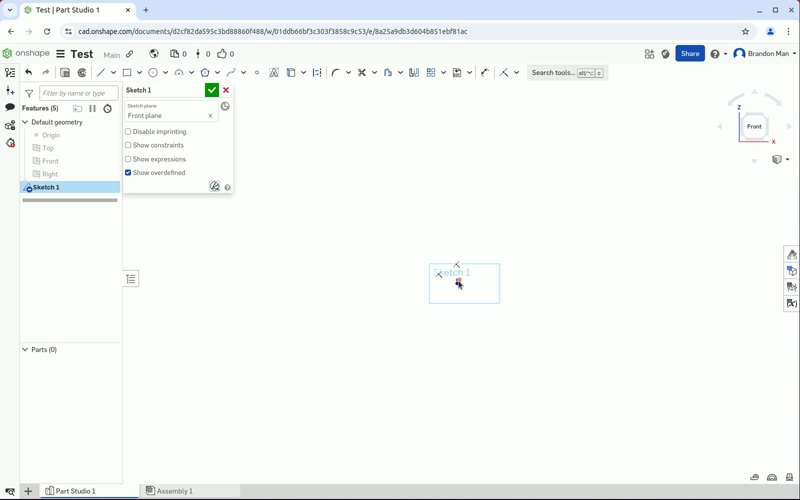
scroll(6)
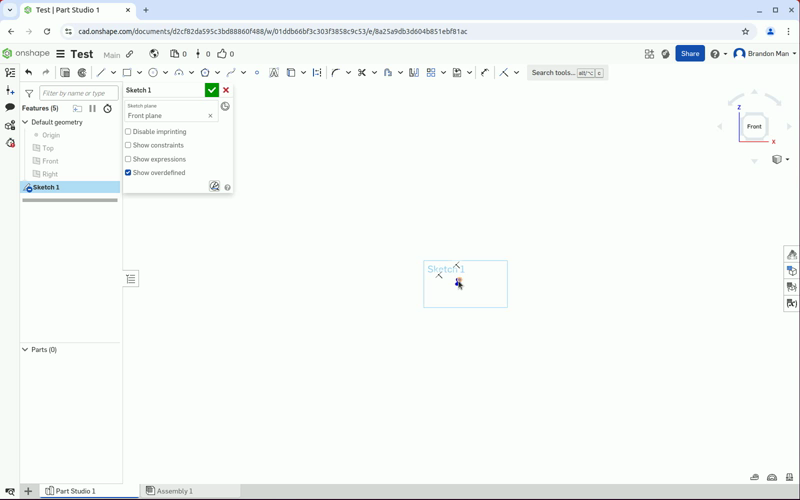
scroll(6)
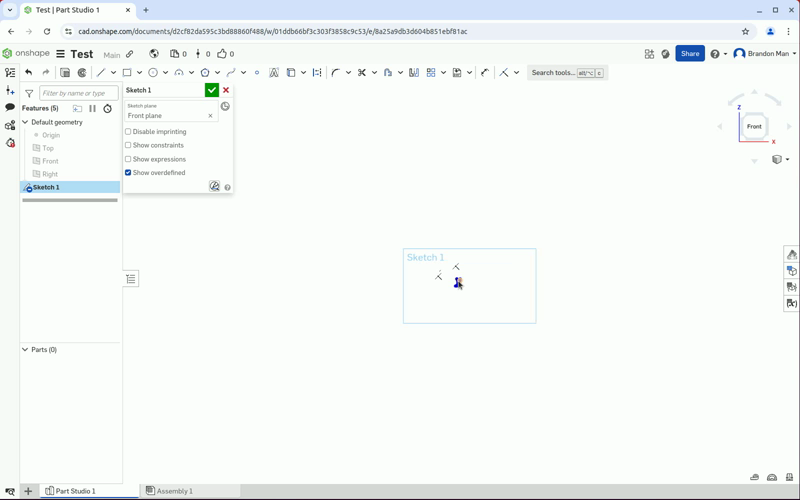
scroll(6)
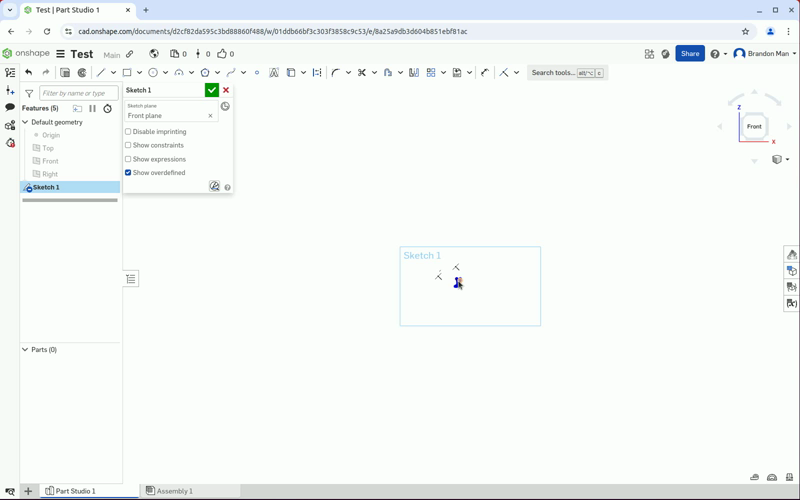
scroll(6)
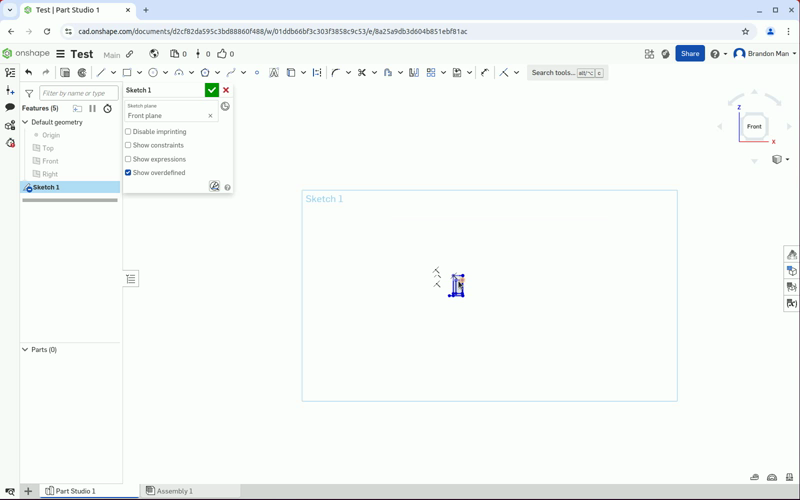
scroll(6)
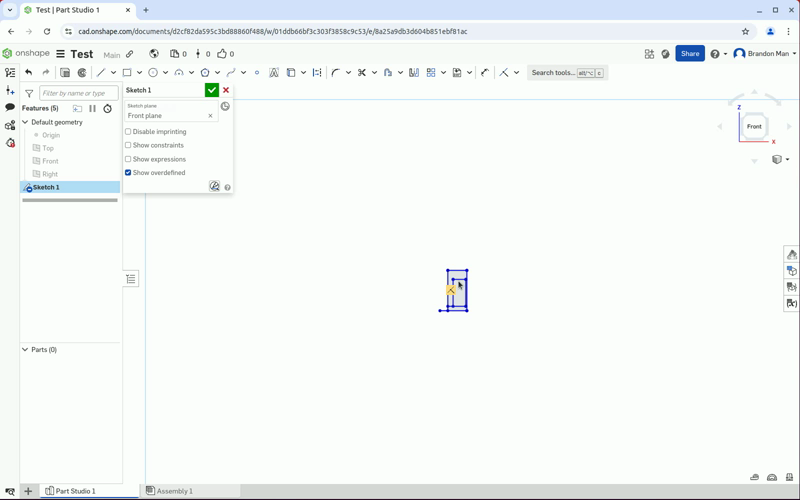
click(458, 280)
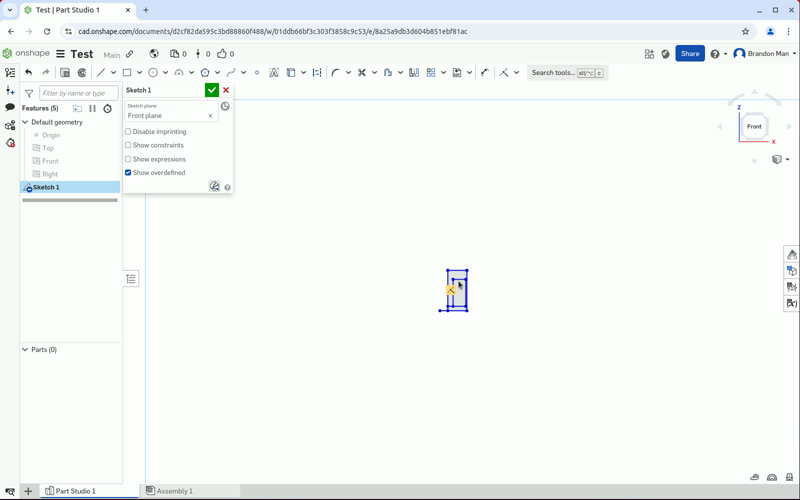
scroll(-6)
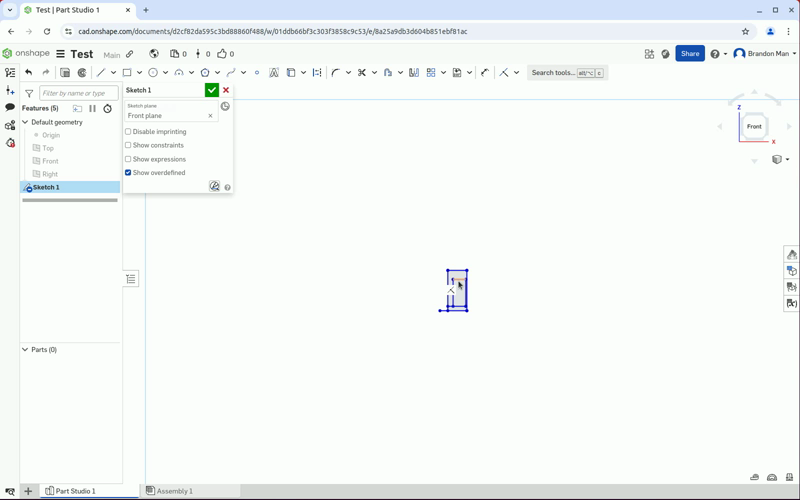
scroll(-6)
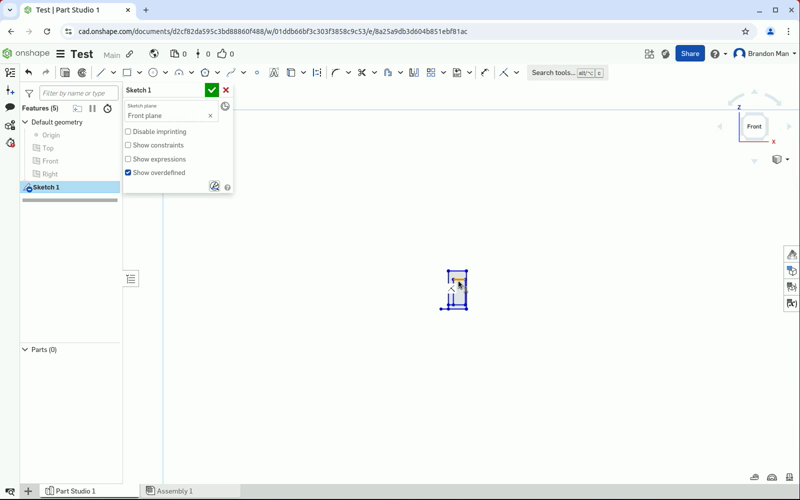
scroll(-6)
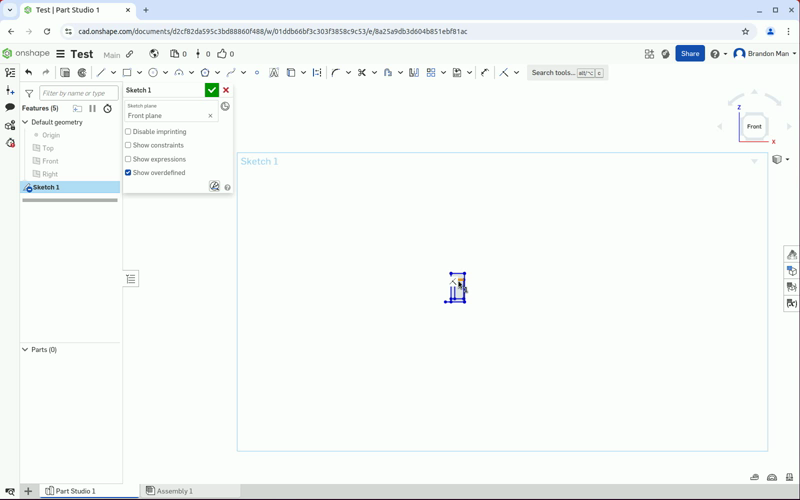
scroll(-6)
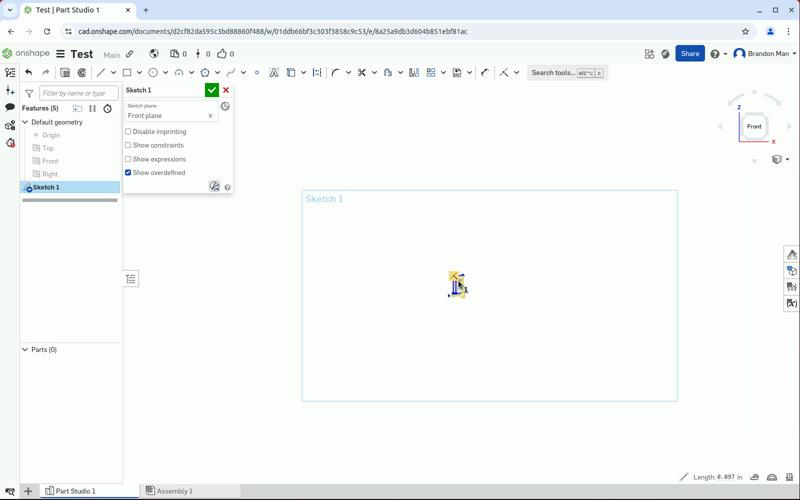
scroll(-6)
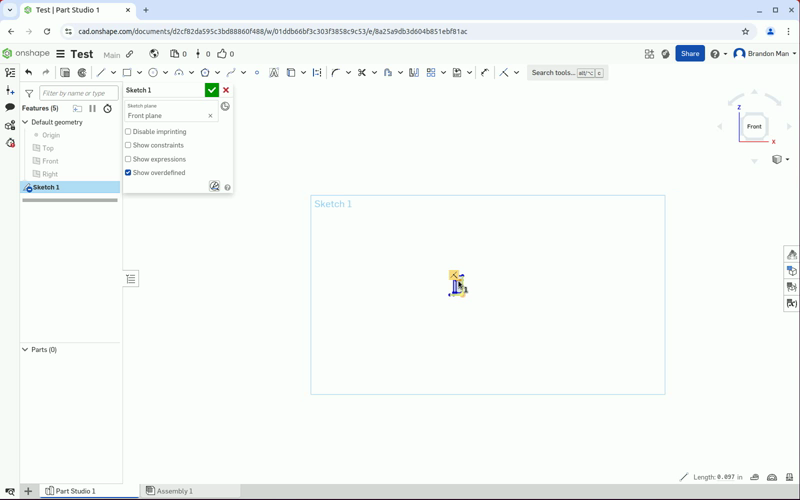
scroll(-6)
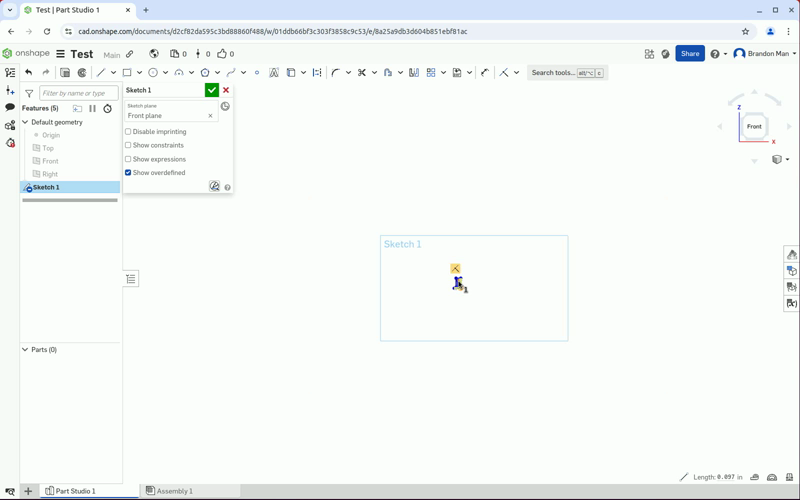
scroll(-6)
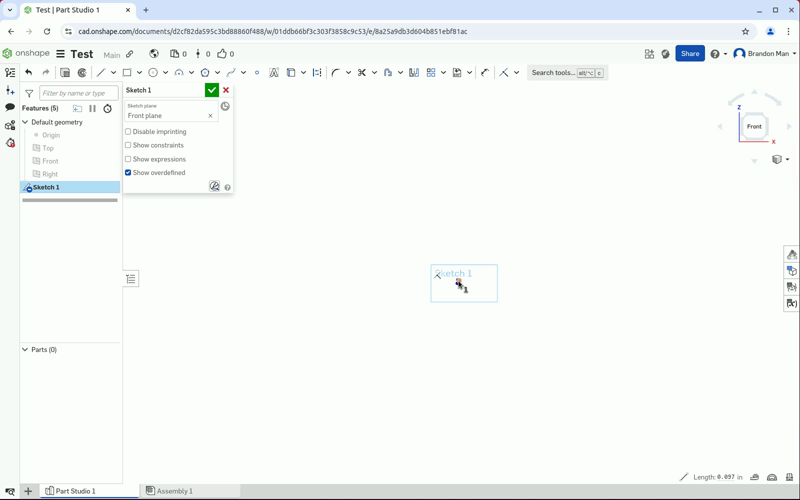
mouse_move(73, 352)
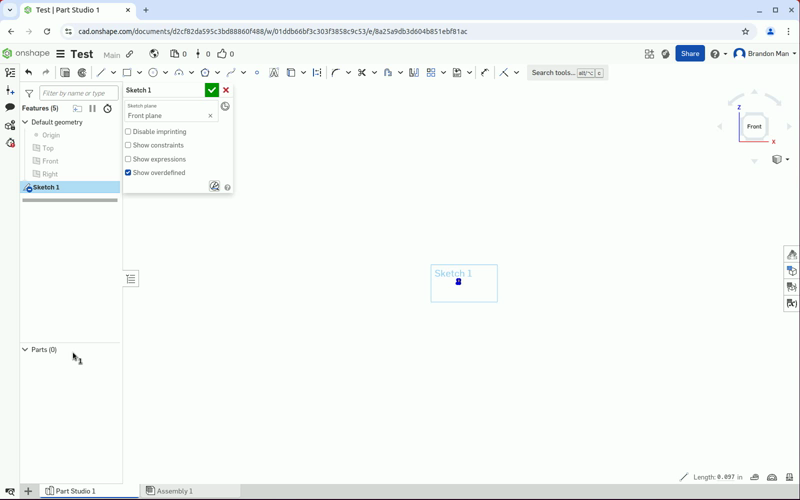
key(shift+y)
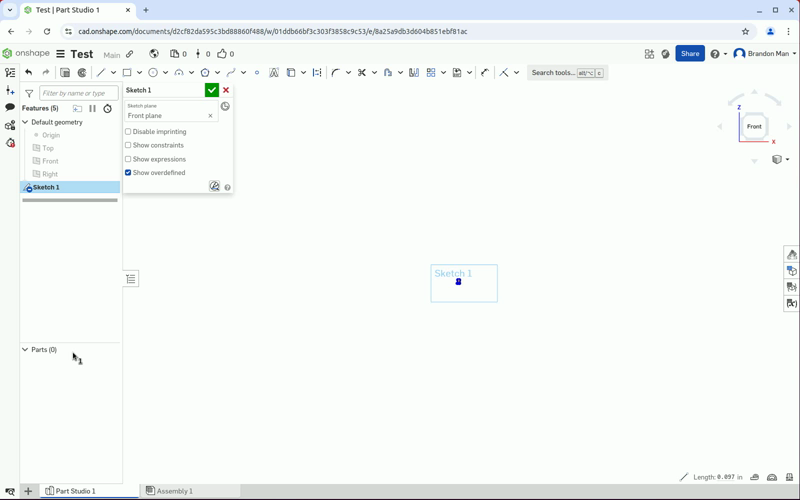
key(shift+e)
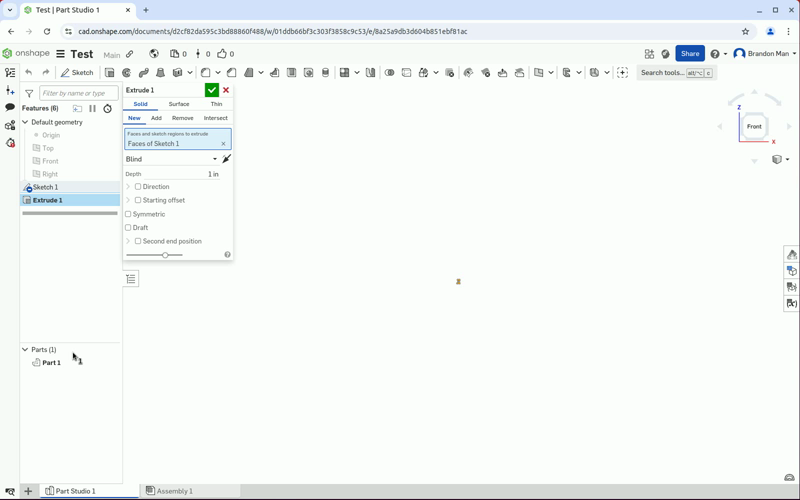
mouse_move(143, 106)
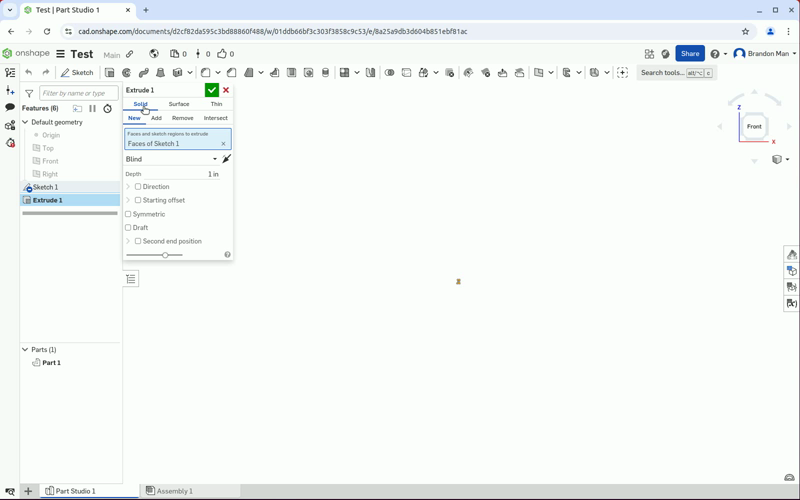
click(143, 106)
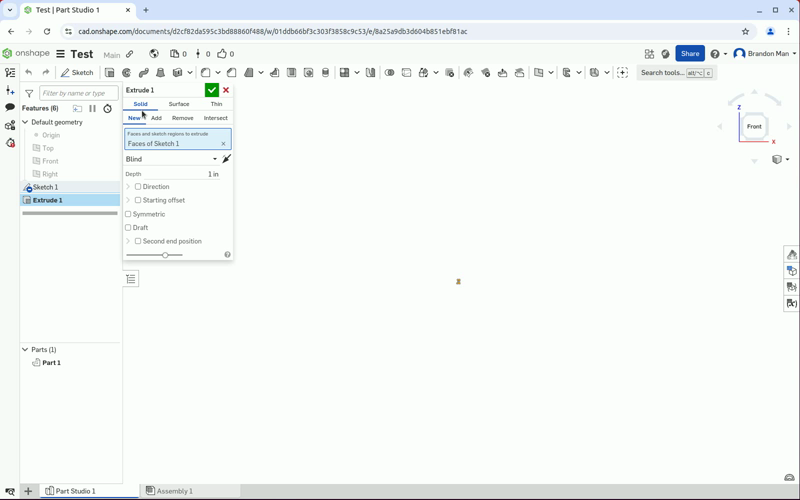
mouse_move(137, 120)
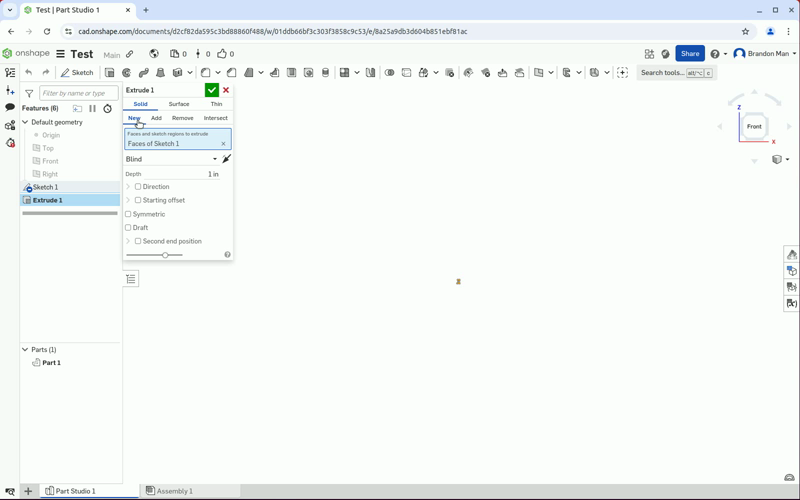
click(137, 120)
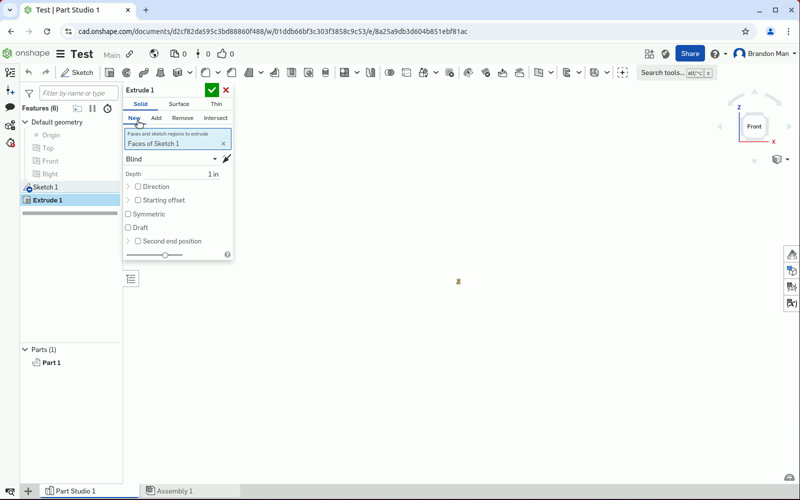
key(tab, 4)
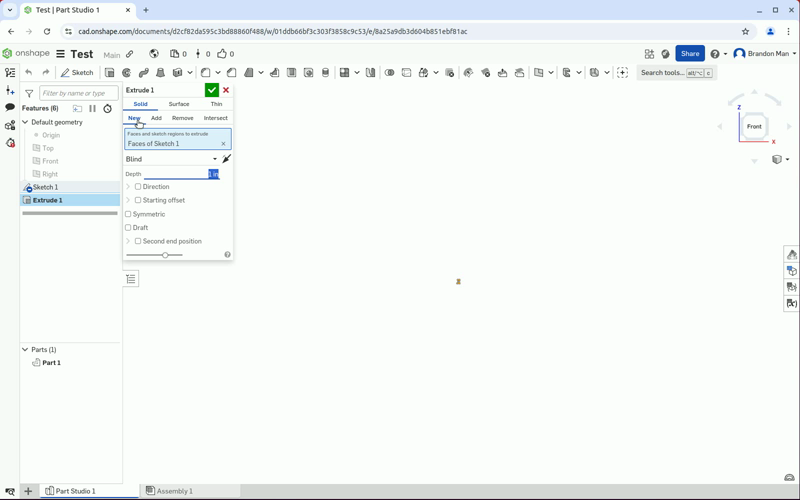
text(23.108)
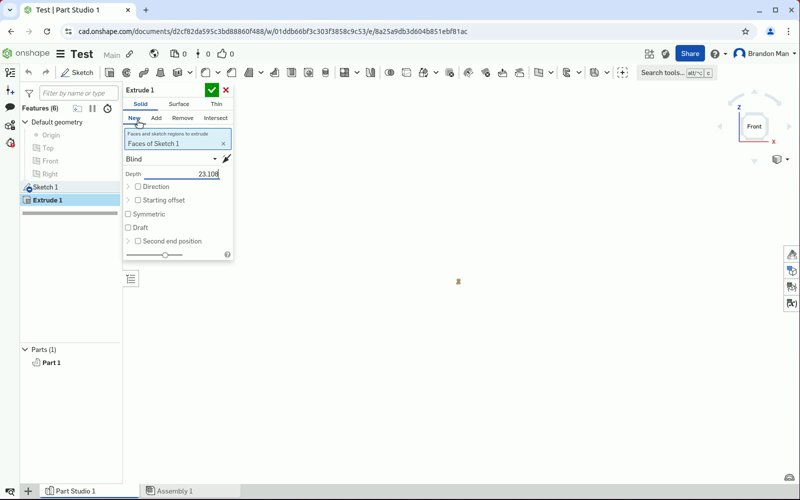
key(enter)
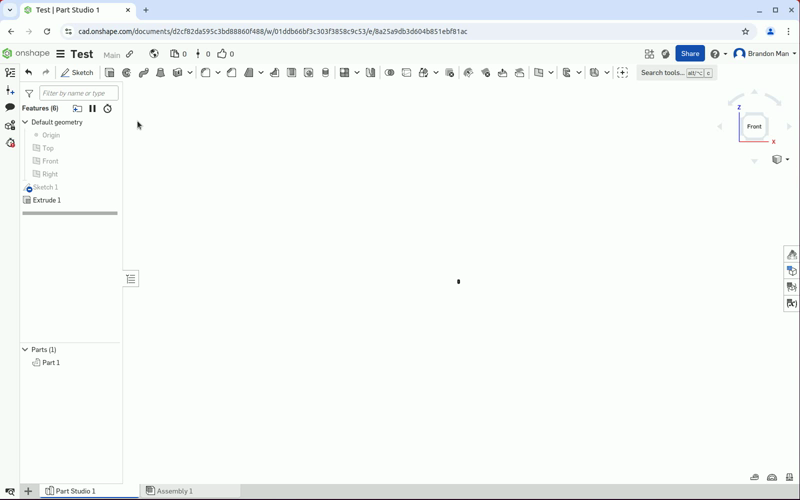
key(shift+h)
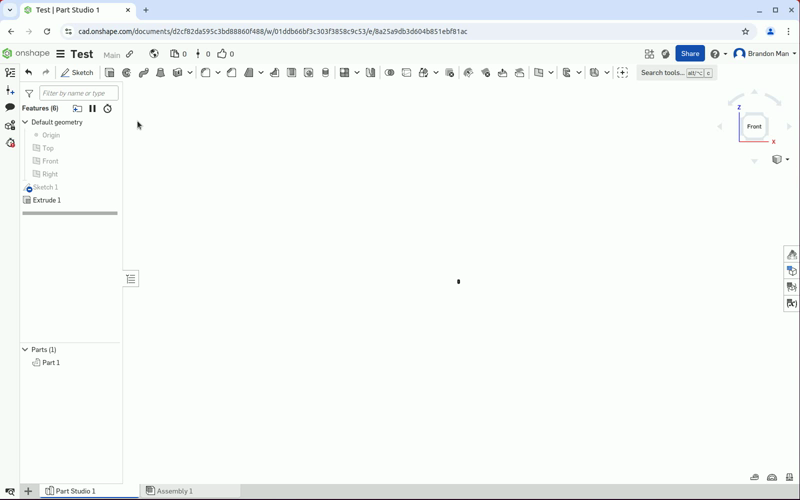
key(shift+h)
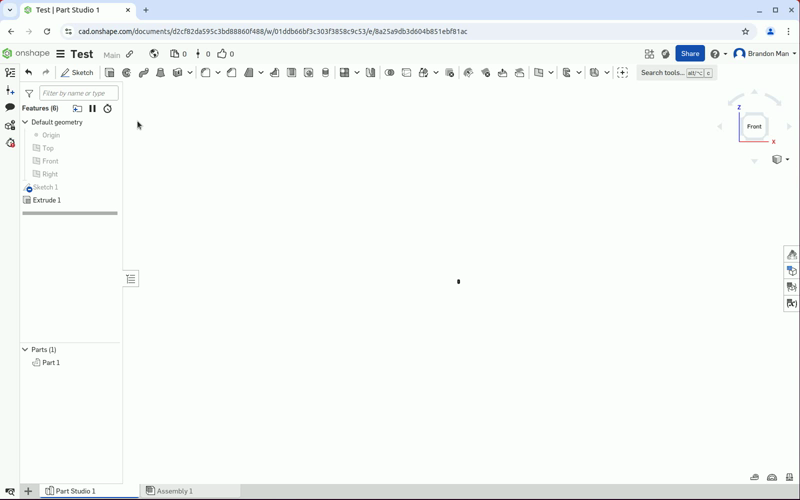
mouse_move(73, 189)
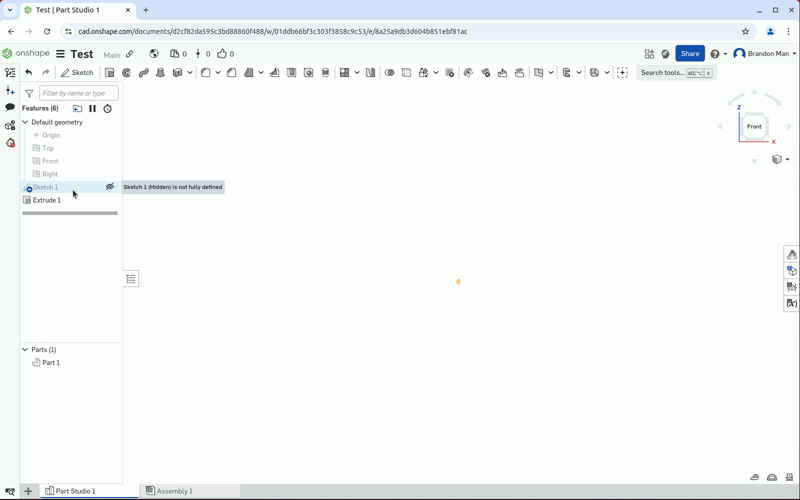
click(73, 189)
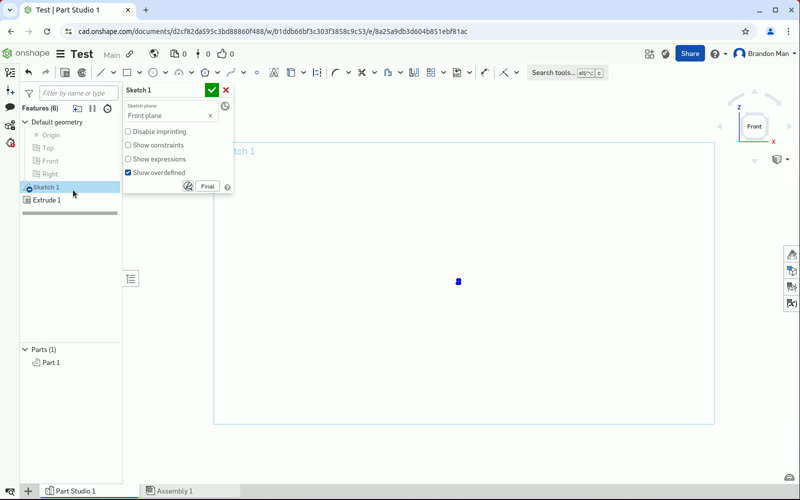
mouse_move(229, 92)
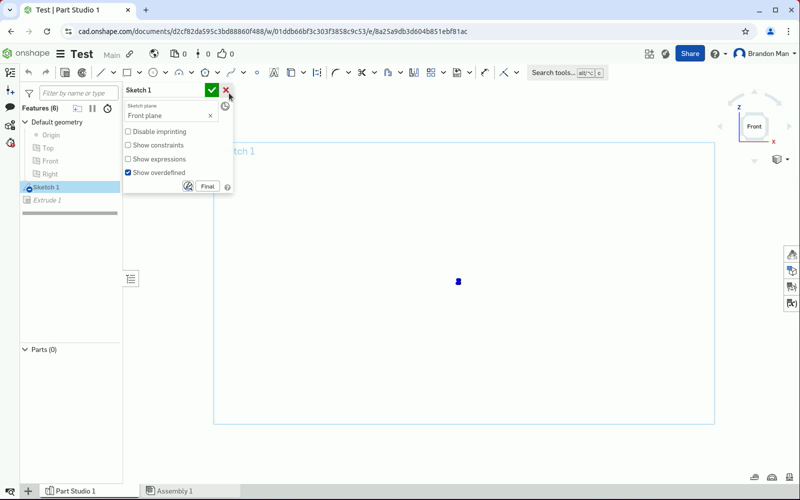
click(229, 92)
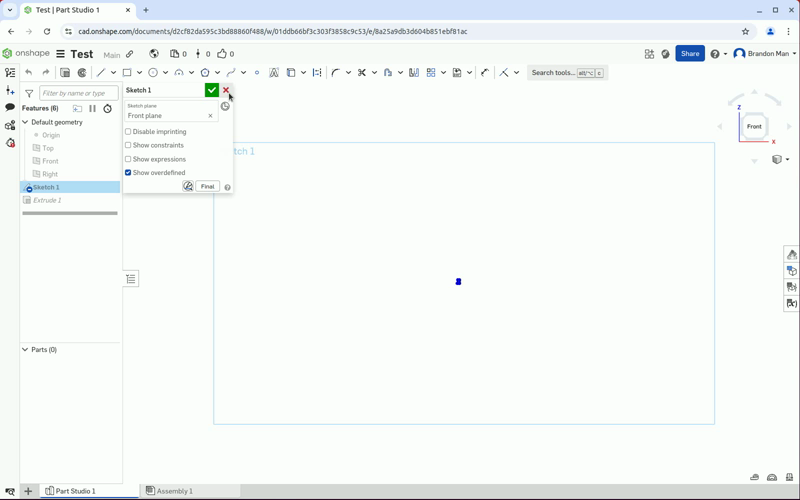
key(shift+s)
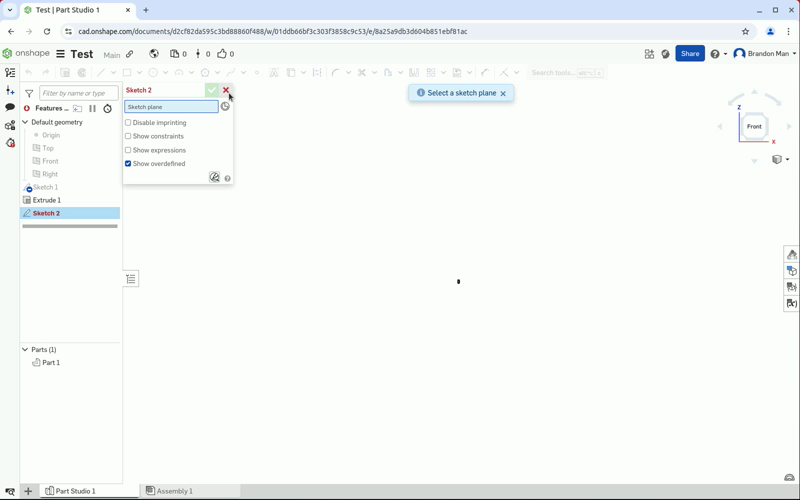
mouse_move(73, 163)
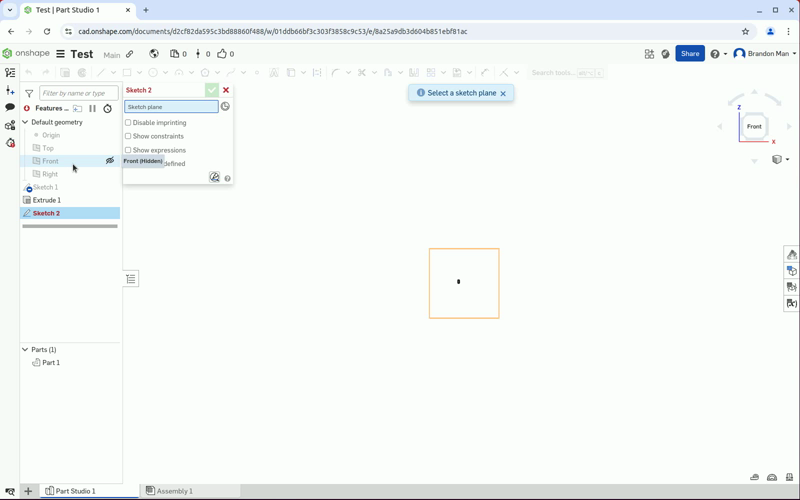
click(73, 163)
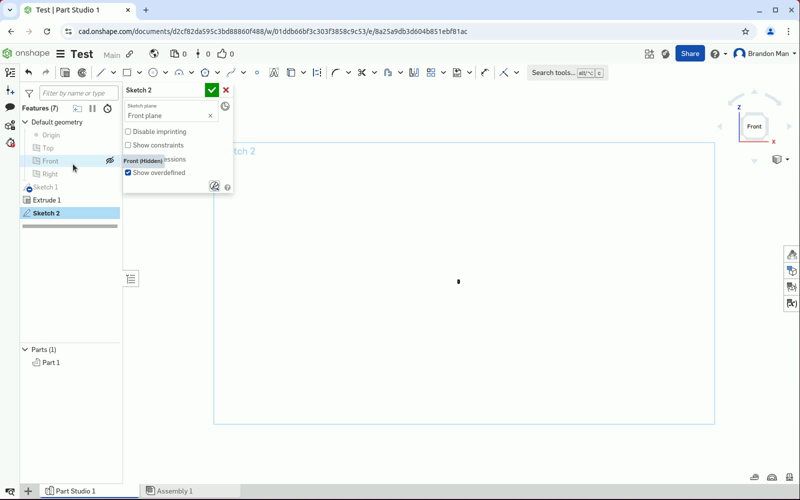
mouse_move(73, 352)
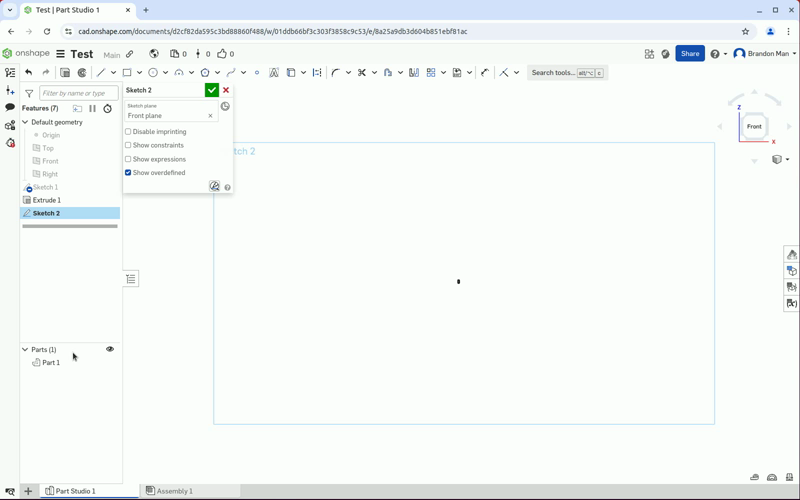
key(y)
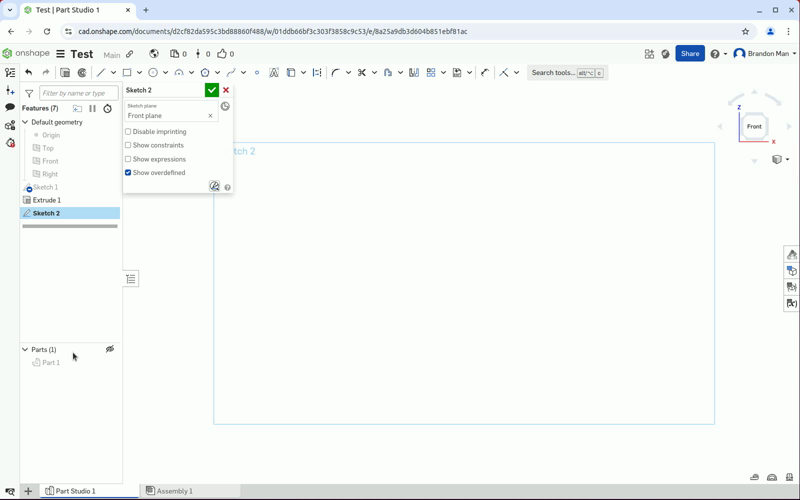
key(l)
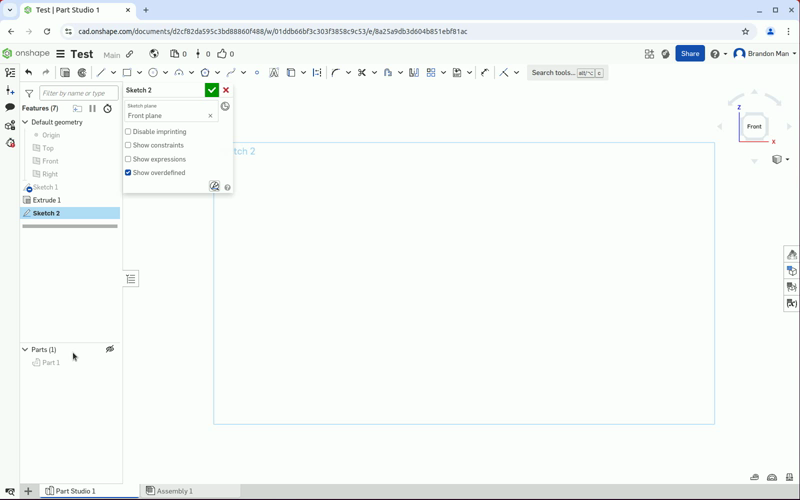
key_down(shift)
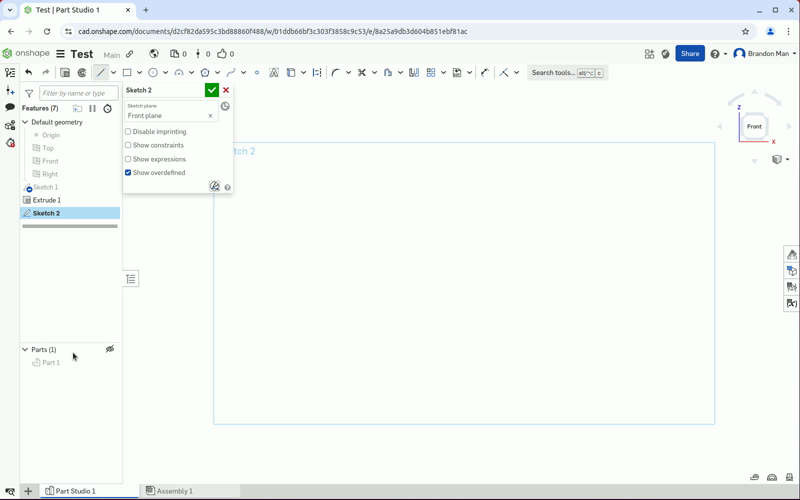
mouse_move(458, 284)
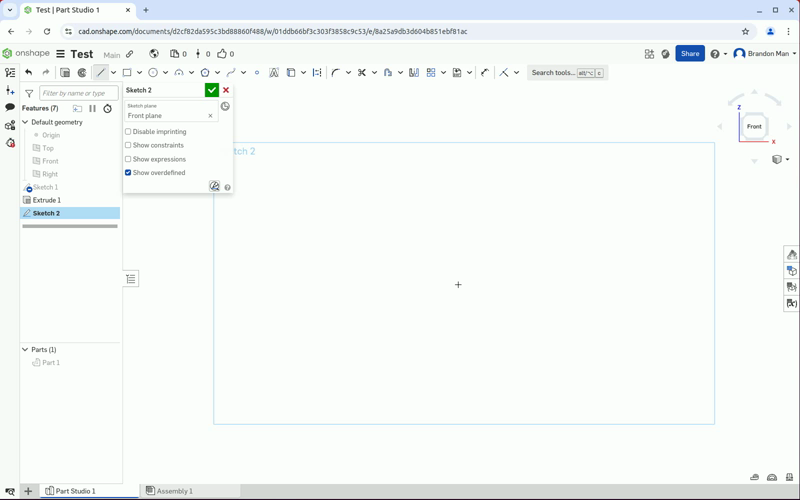
click(458, 284)
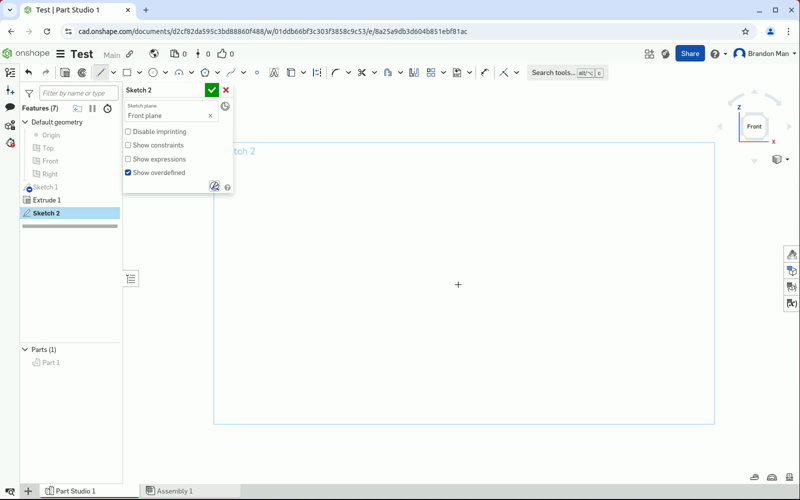
key_up(shift)
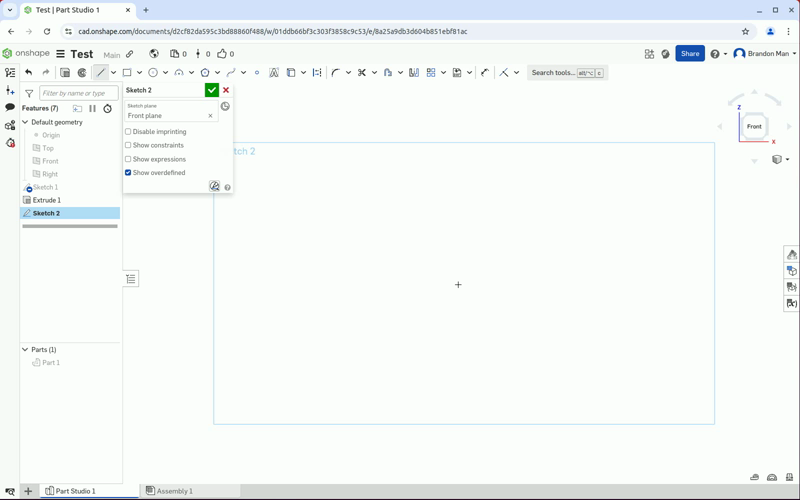
key_down(shift)
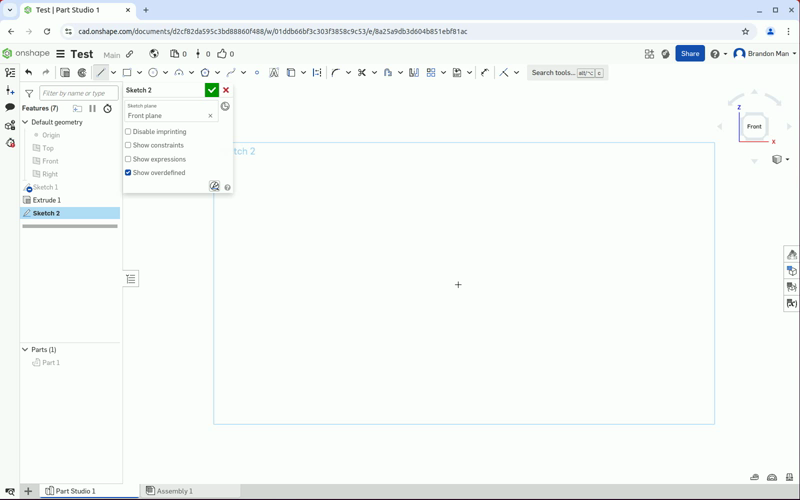
mouse_move(488, 284)
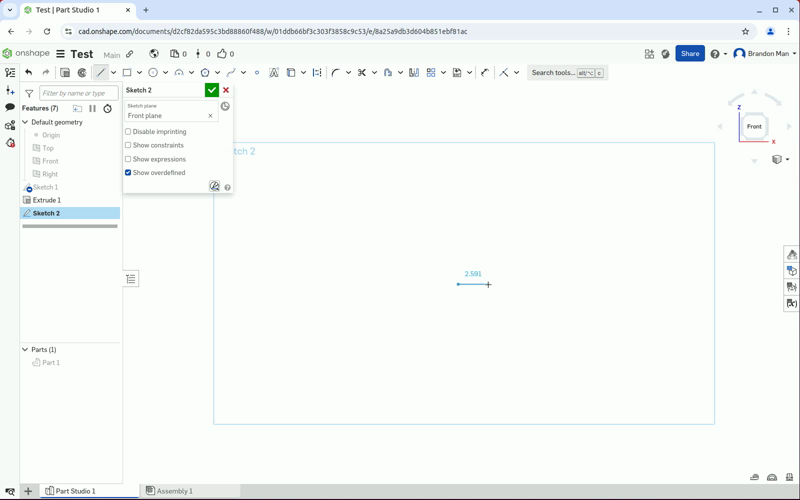
mouse_move(459, 284)
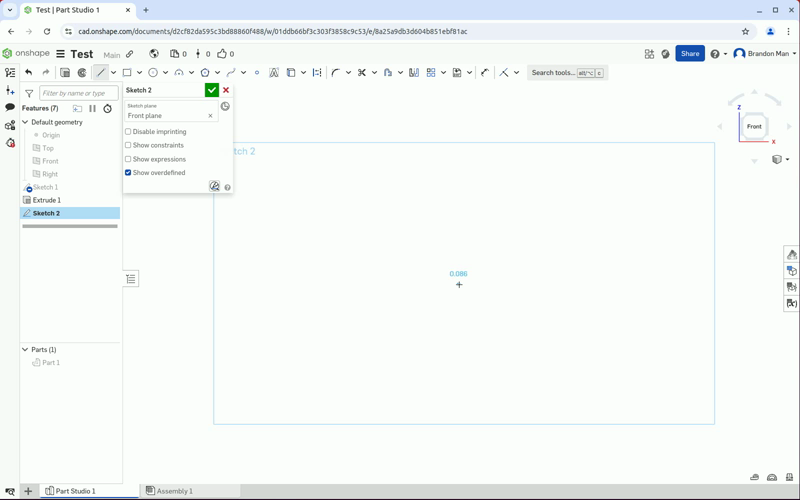
scroll(6)
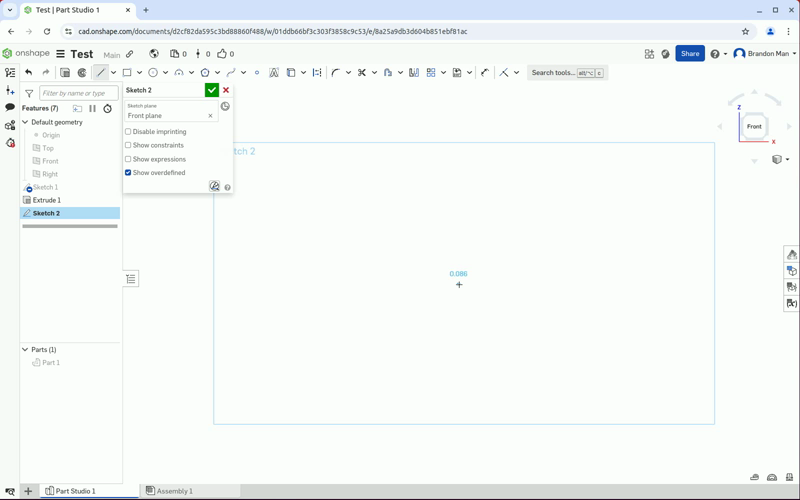
scroll(6)
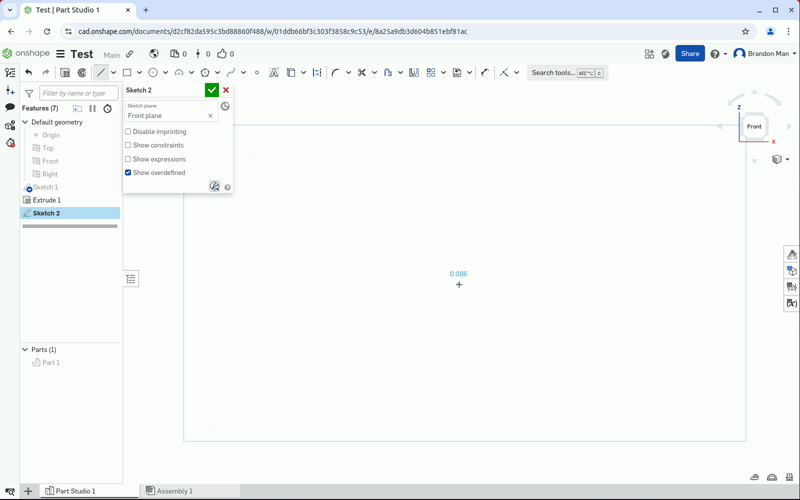
scroll(6)
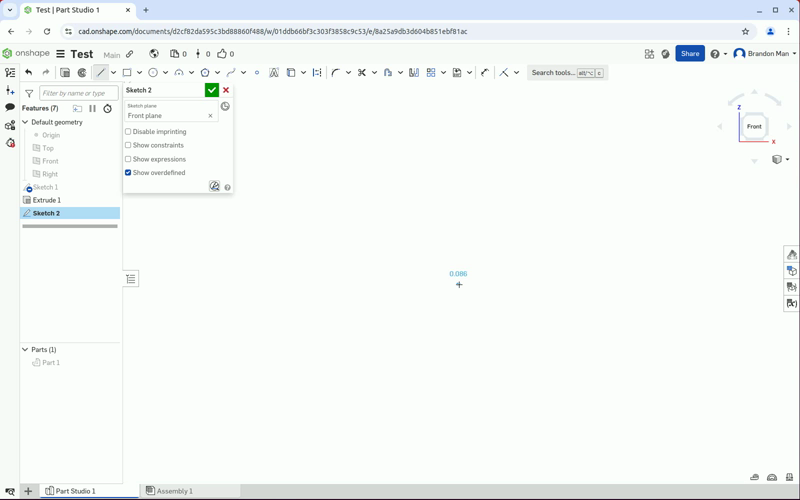
scroll(6)
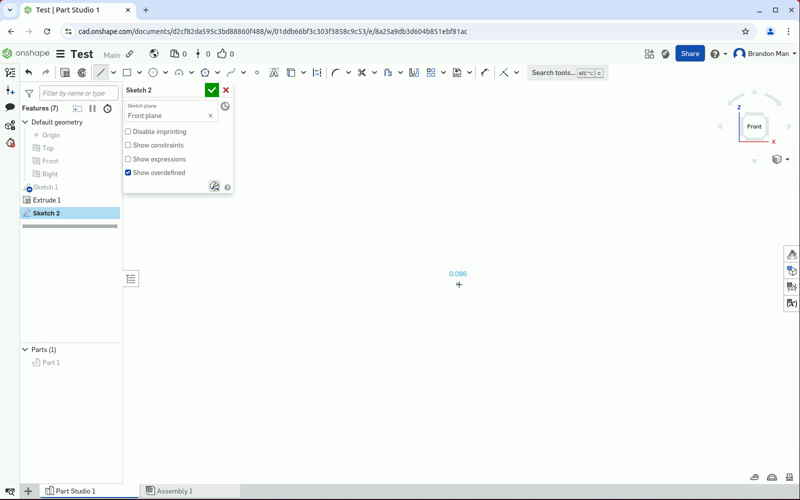
scroll(6)
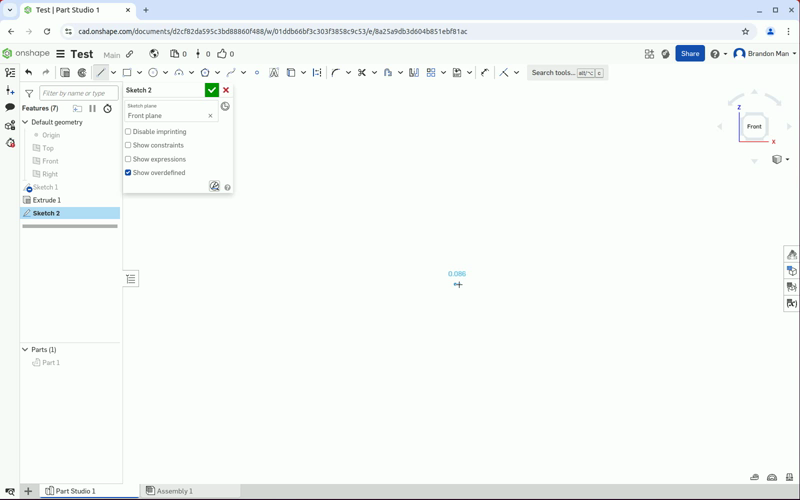
scroll(6)
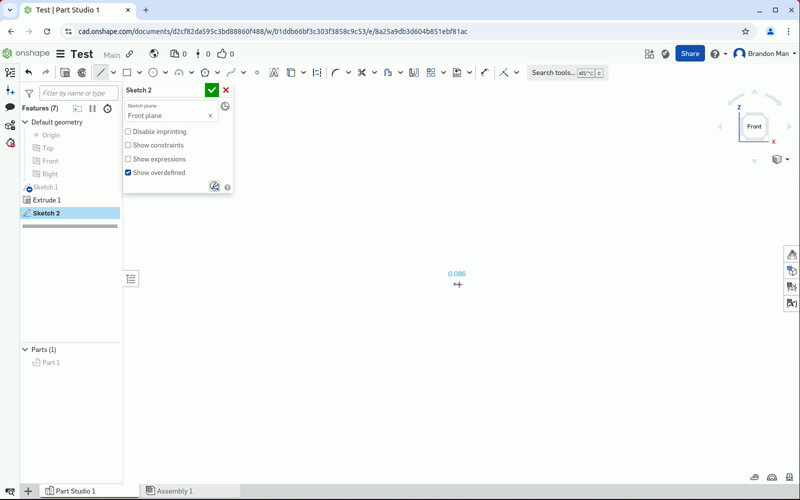
scroll(6)
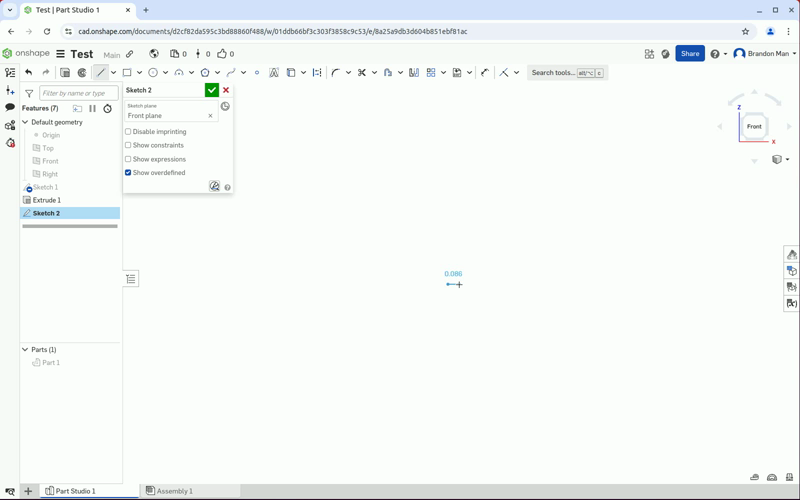
click(459, 284)
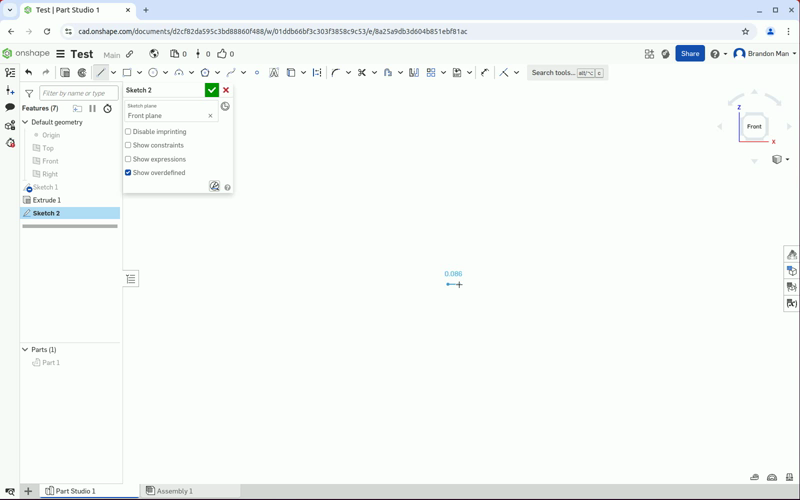
scroll(-6)
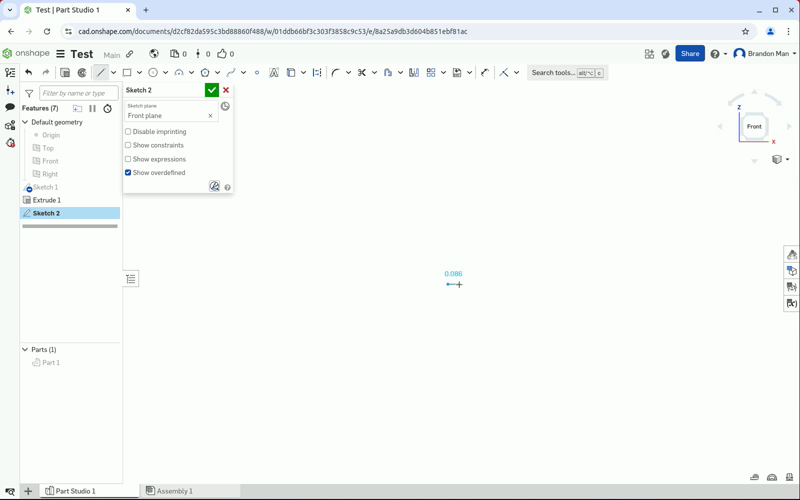
scroll(-6)
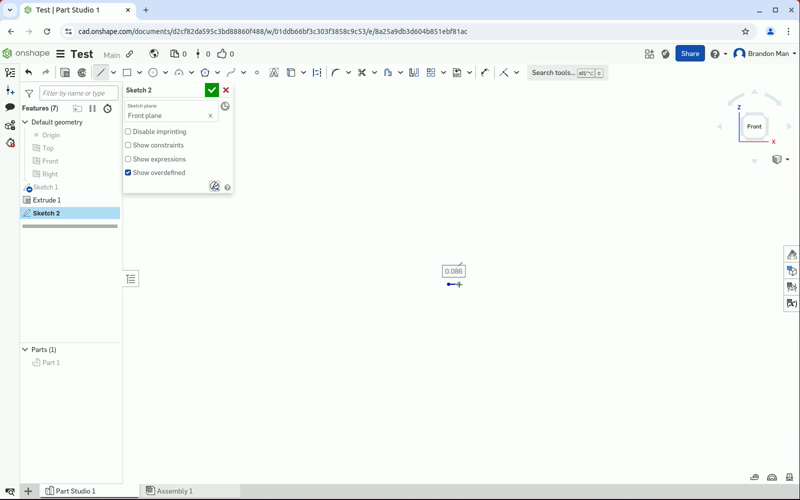
scroll(-6)
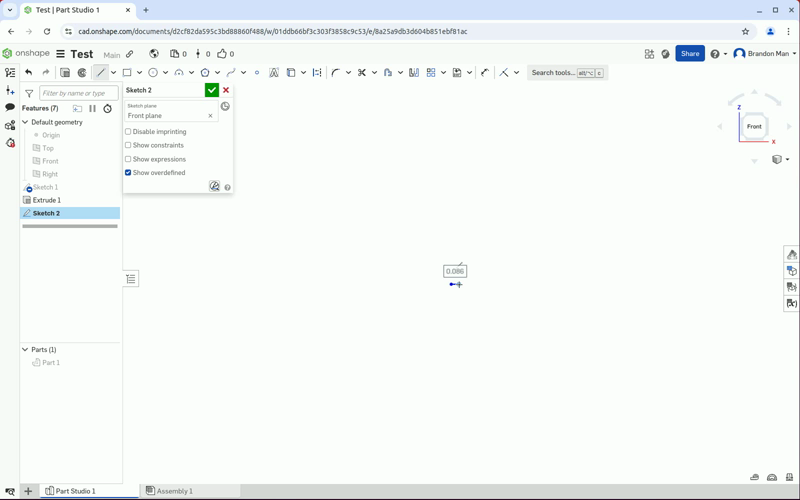
scroll(-6)
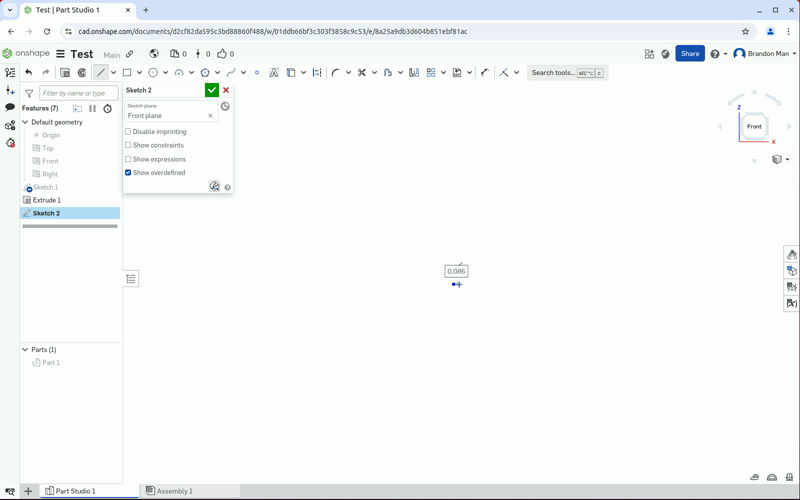
scroll(-6)
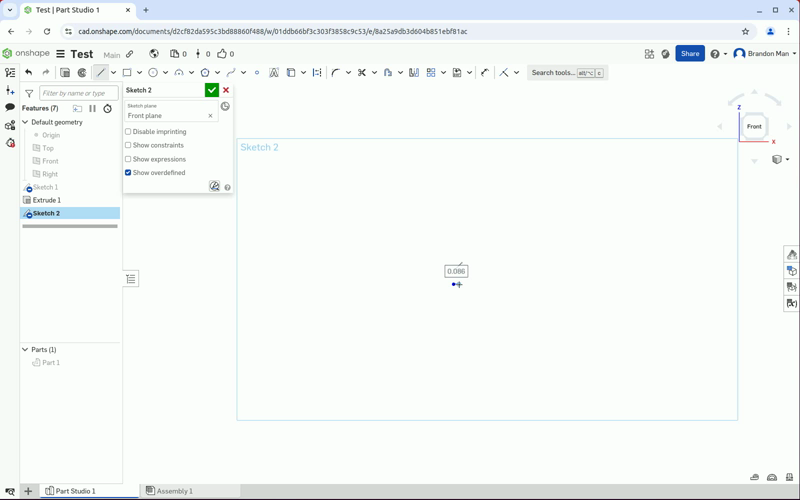
scroll(-6)
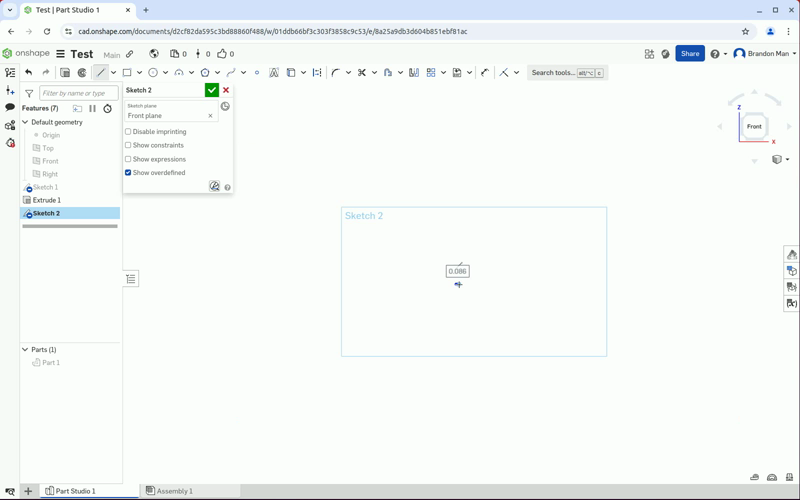
scroll(-6)
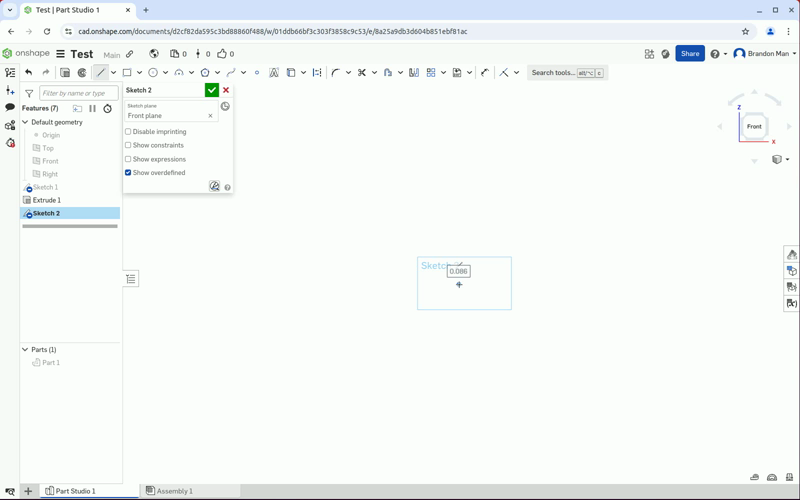
key_up(shift)
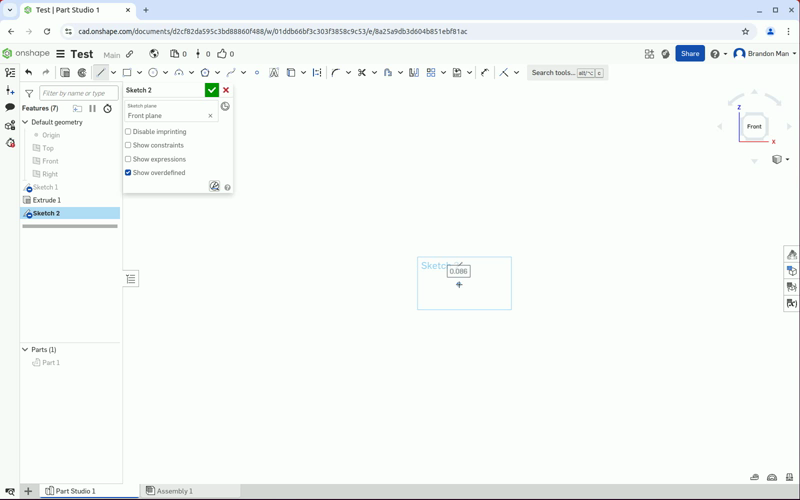
key_down(shift)
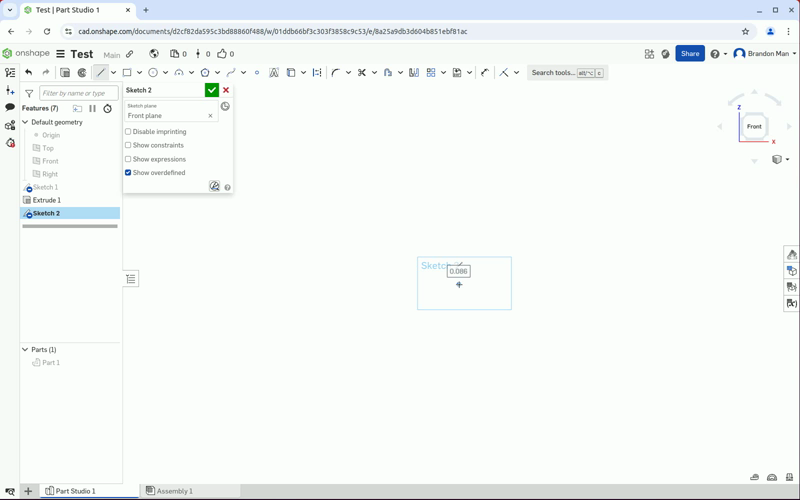
mouse_move(489, 284)
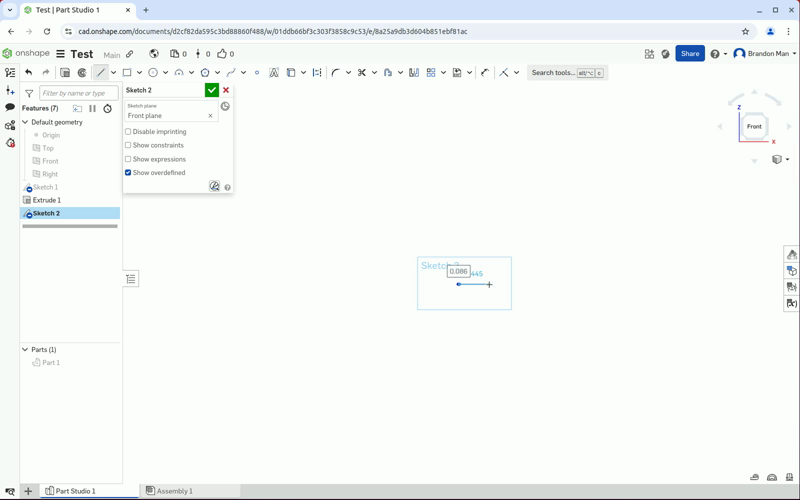
mouse_move(459, 281)
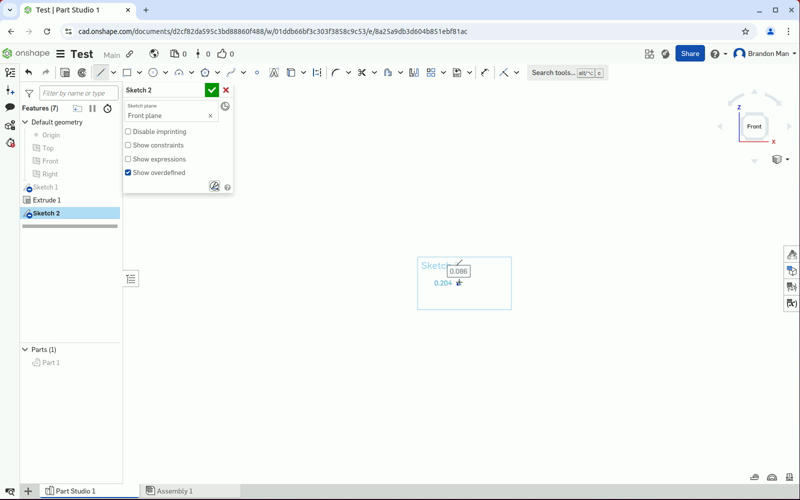
scroll(6)
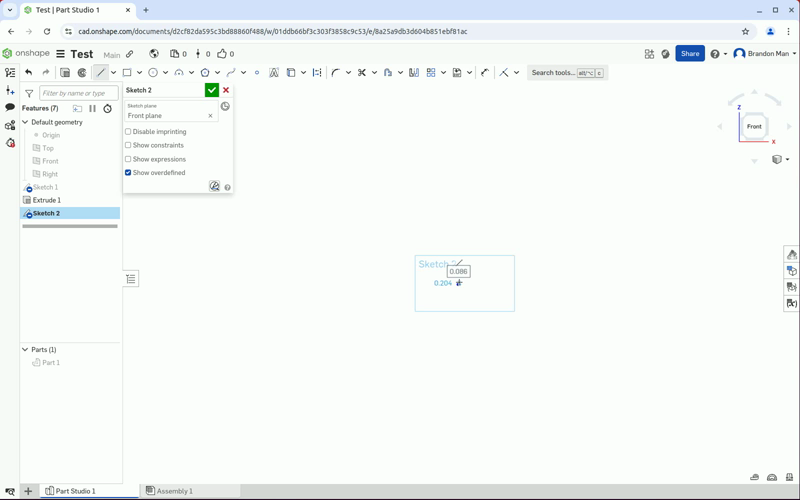
scroll(6)
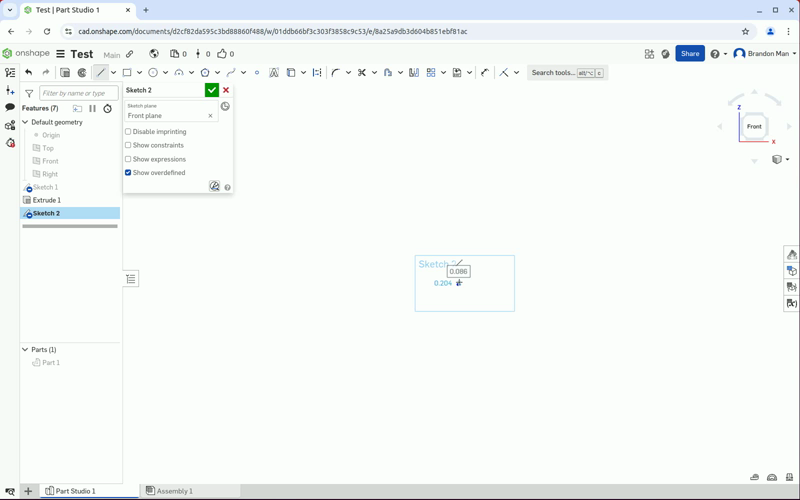
scroll(6)
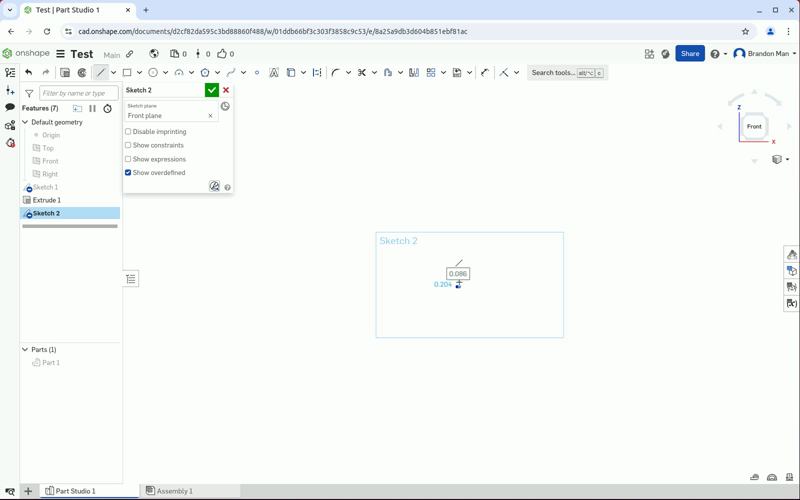
scroll(6)
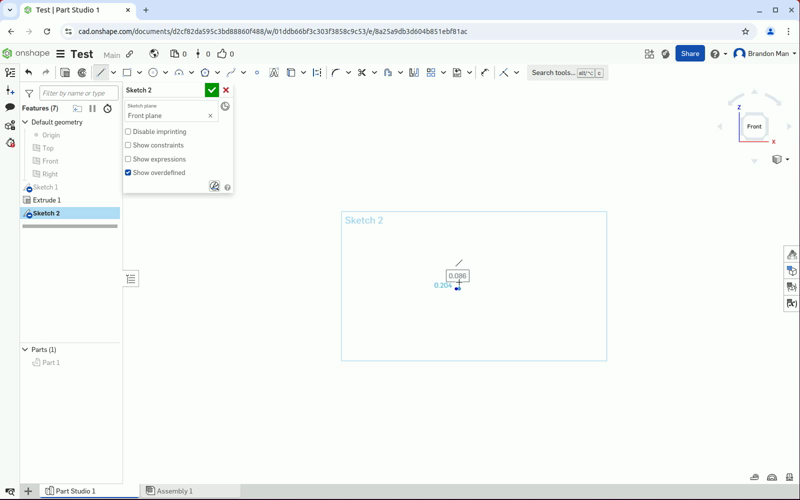
scroll(6)
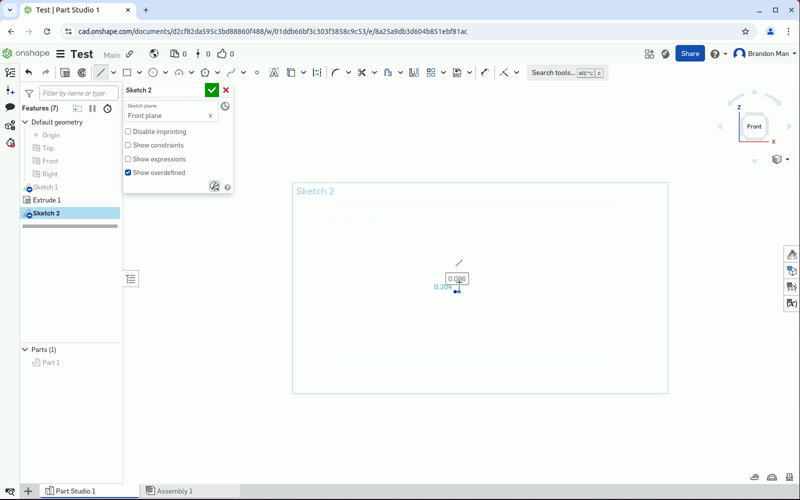
scroll(6)
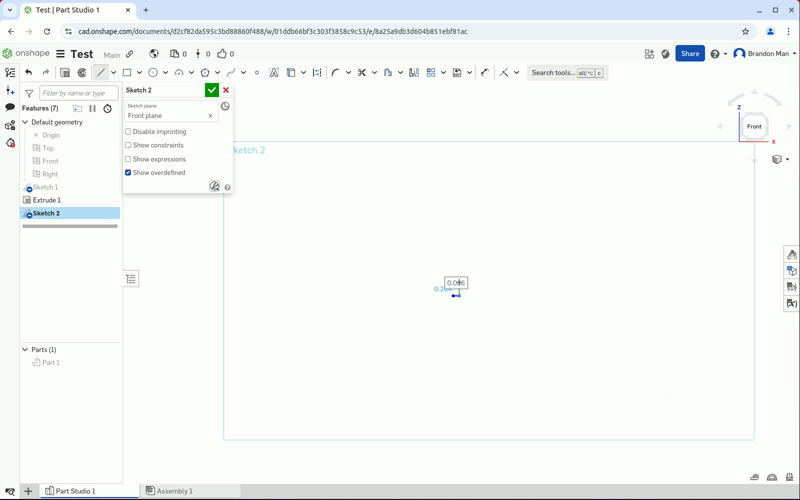
scroll(6)
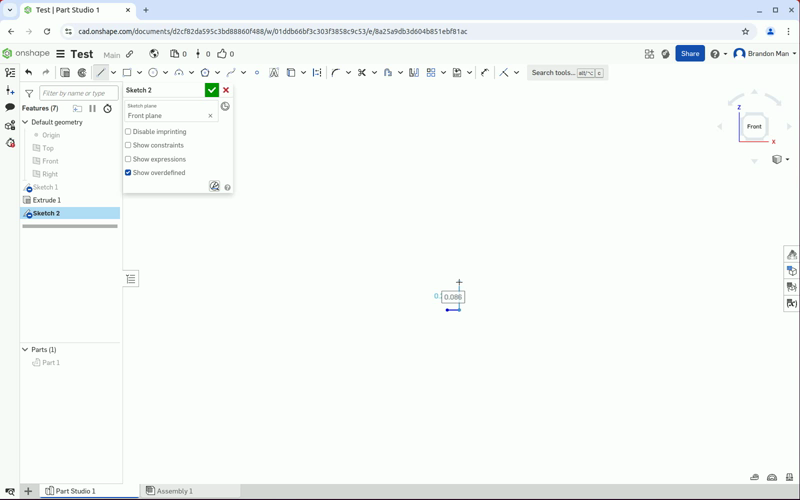
click(459, 281)
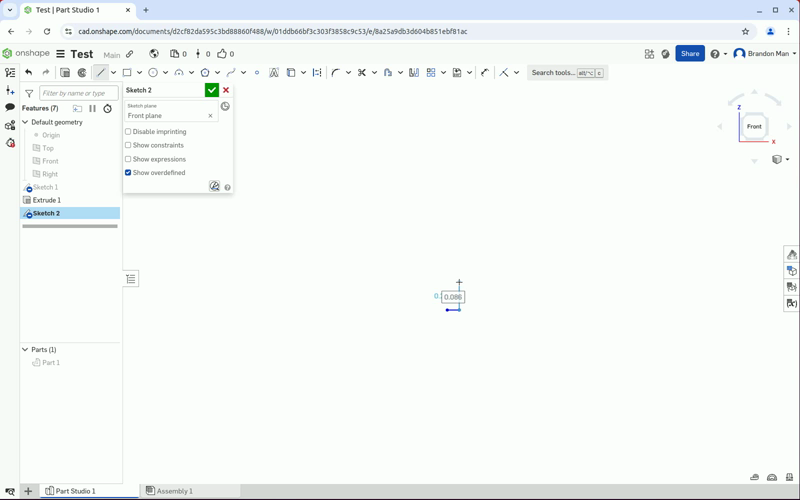
scroll(-6)
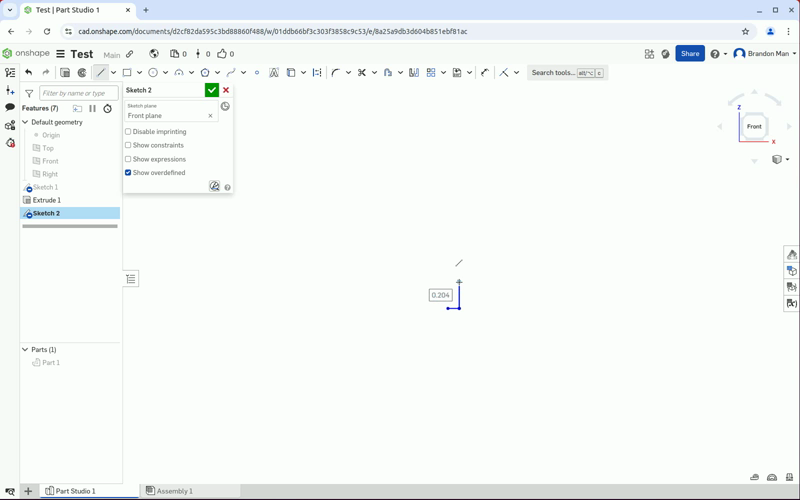
scroll(-6)
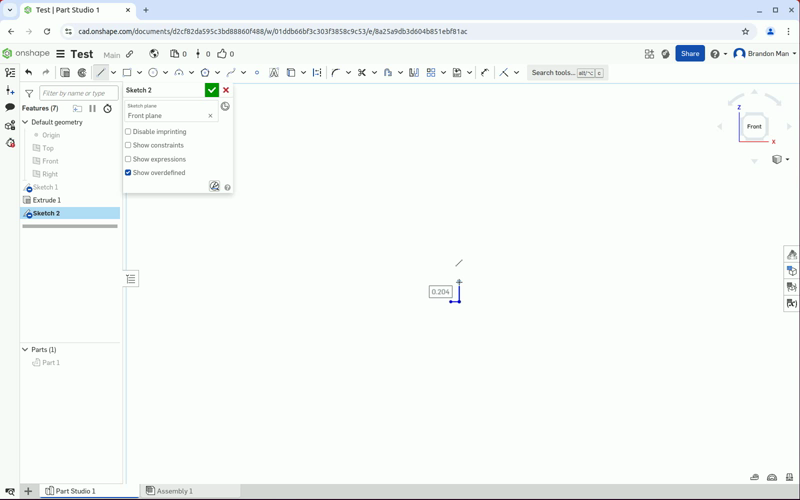
scroll(-6)
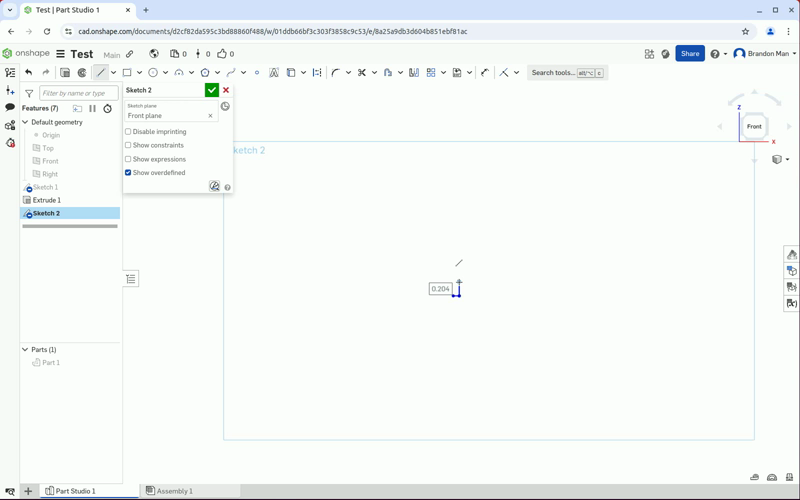
scroll(-6)
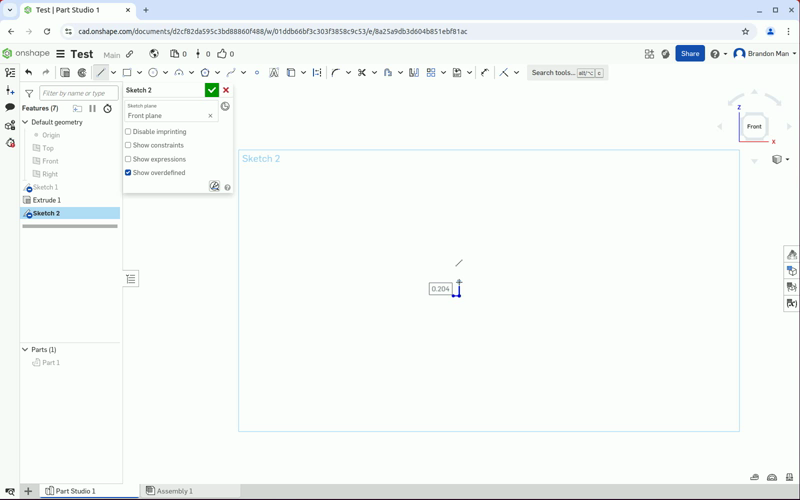
scroll(-6)
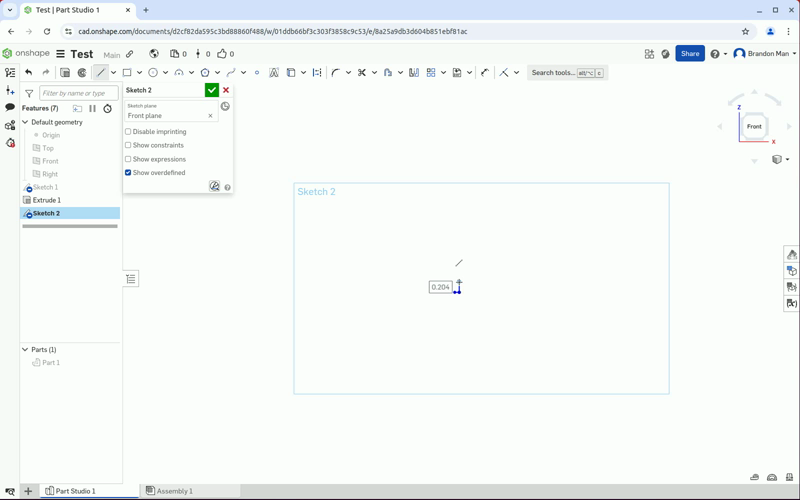
scroll(-6)
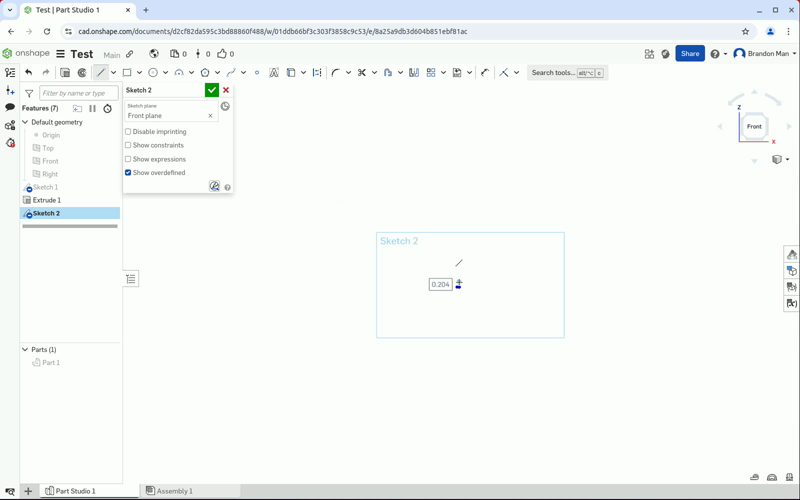
scroll(-6)
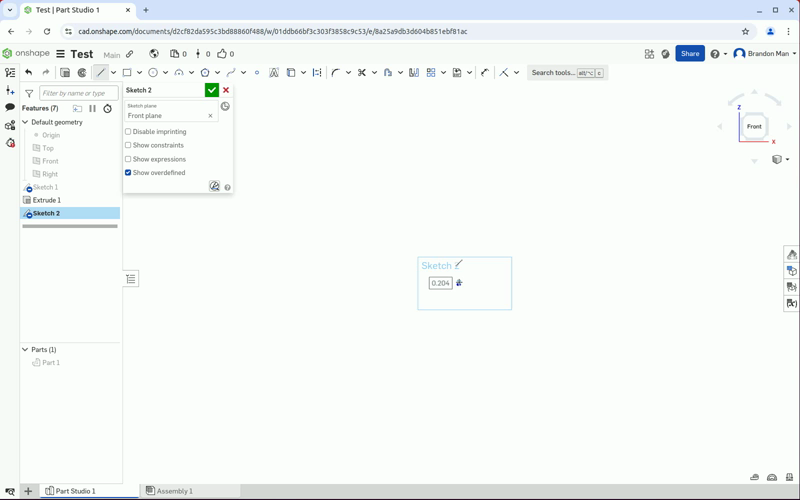
key_up(shift)
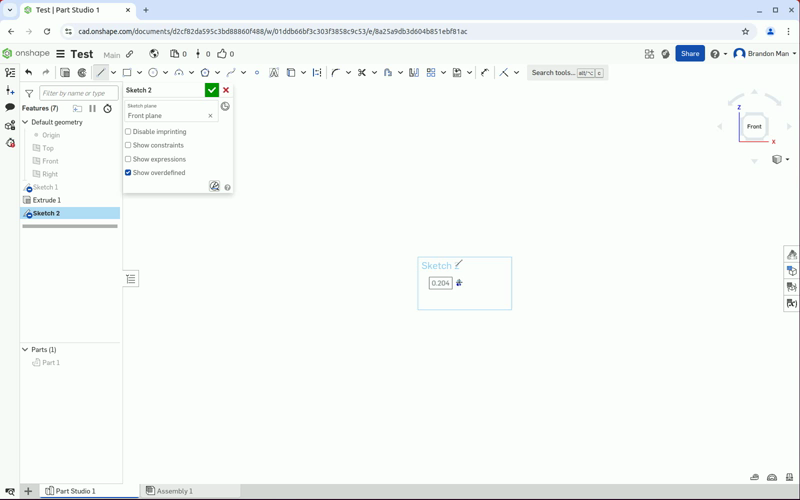
key_down(shift)
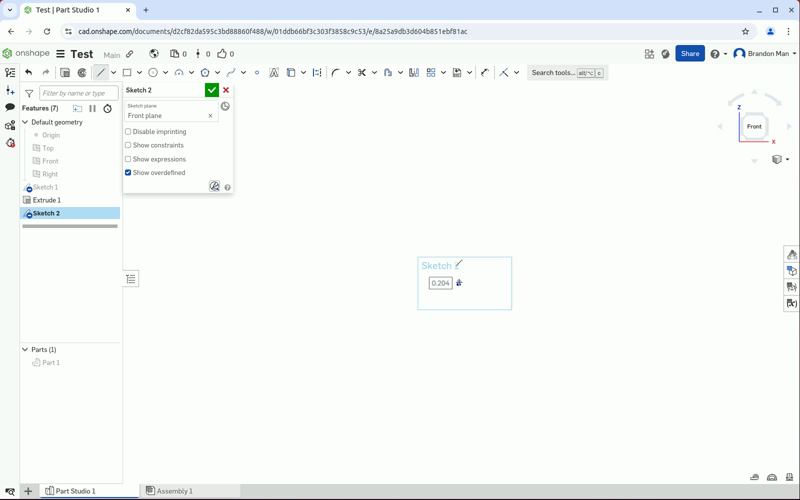
mouse_move(489, 281)
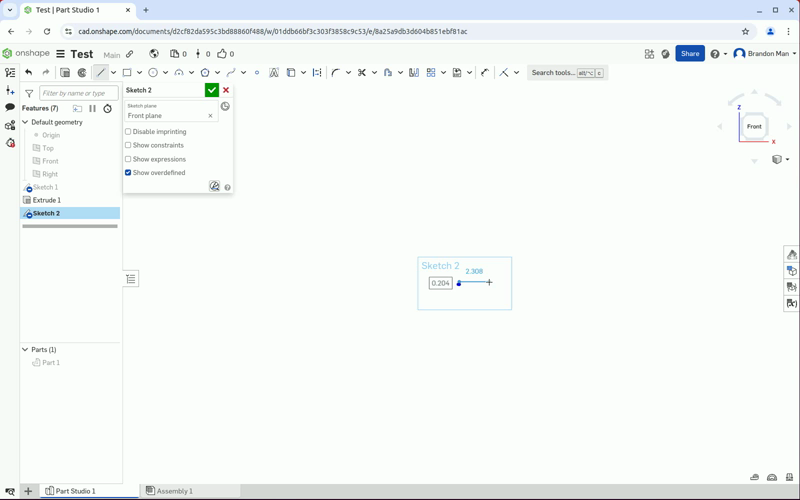
mouse_move(458, 281)
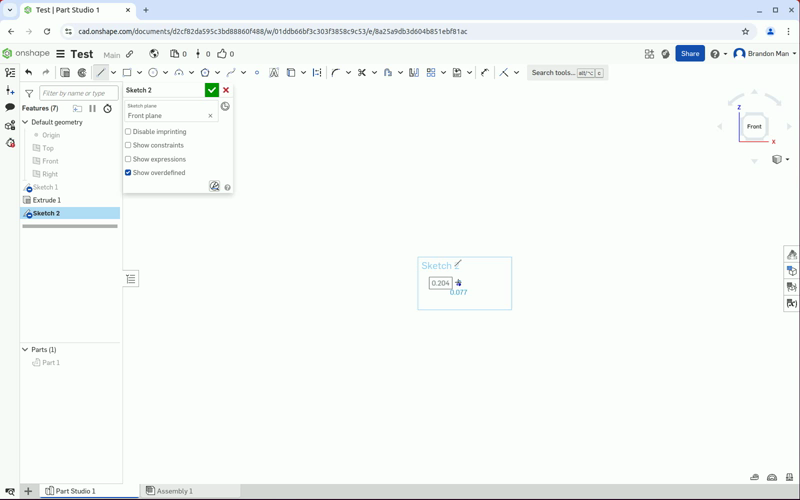
scroll(6)
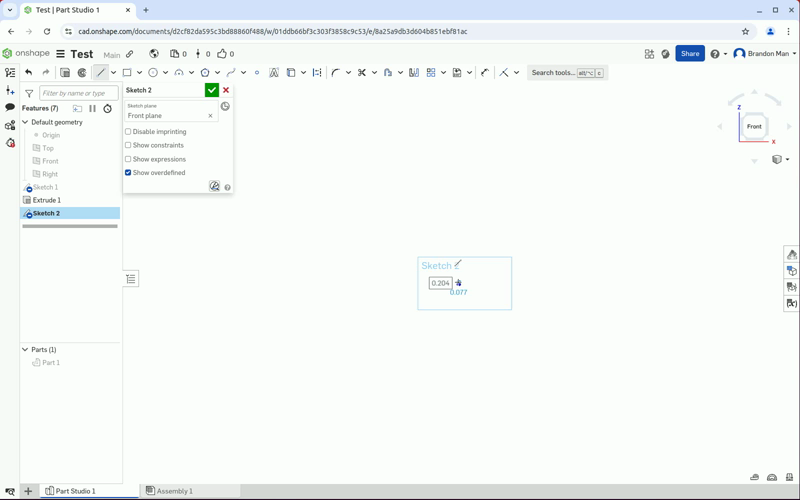
scroll(6)
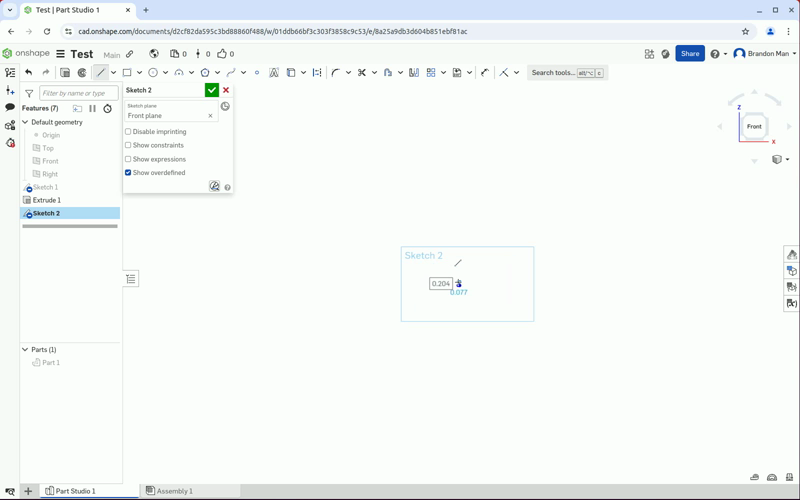
scroll(6)
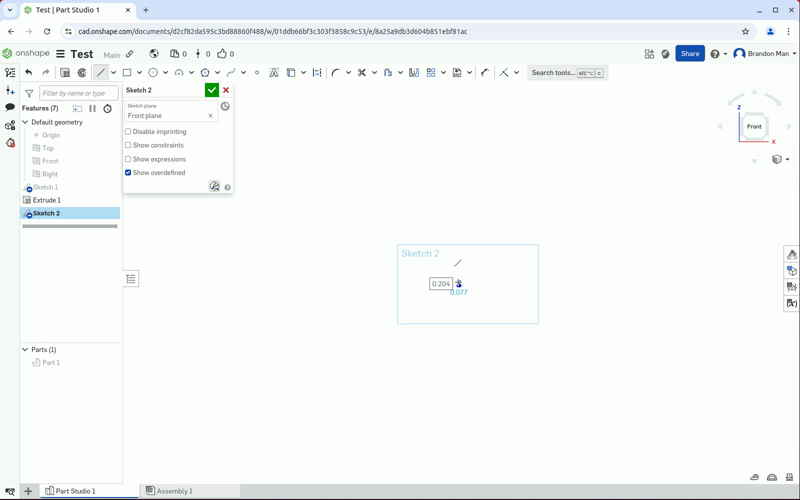
scroll(6)
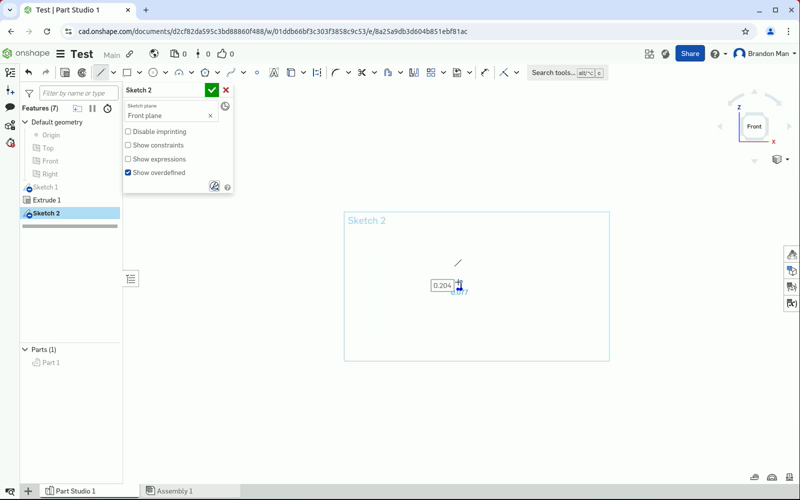
scroll(6)
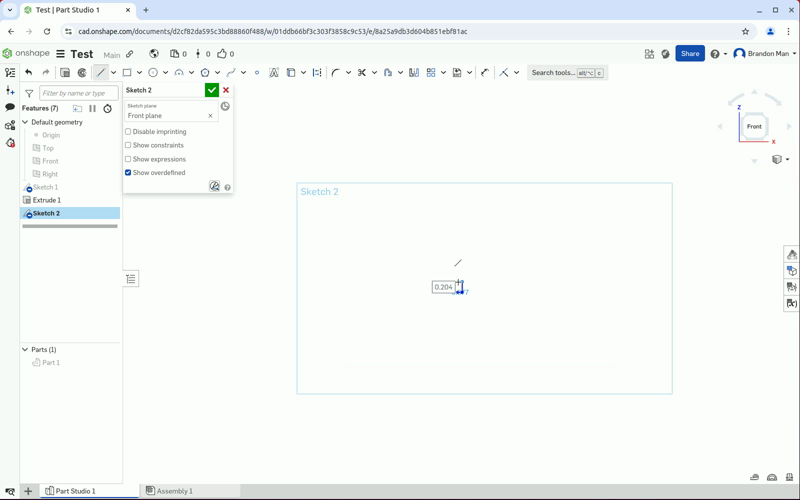
scroll(6)
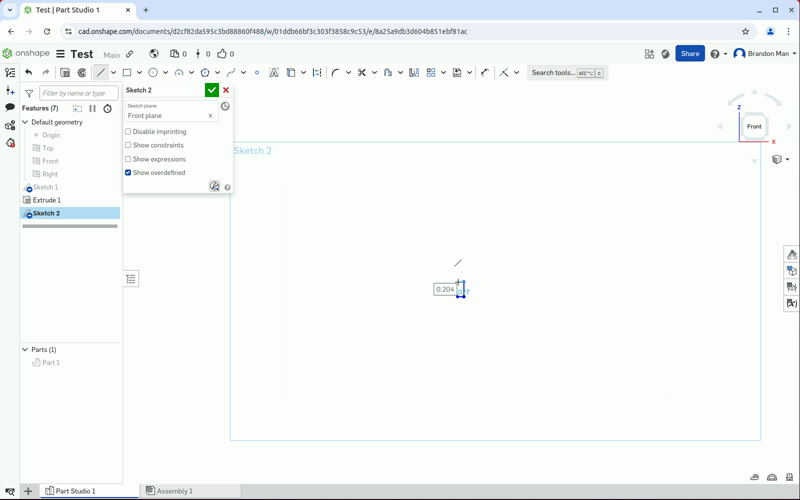
scroll(6)
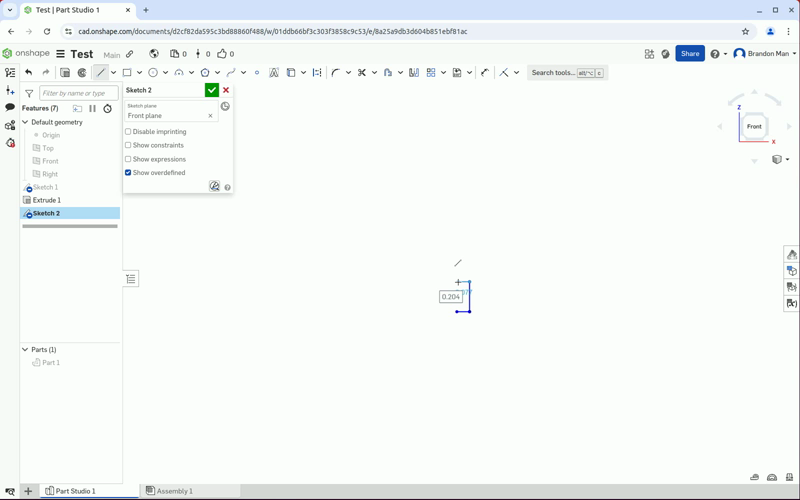
click(458, 281)
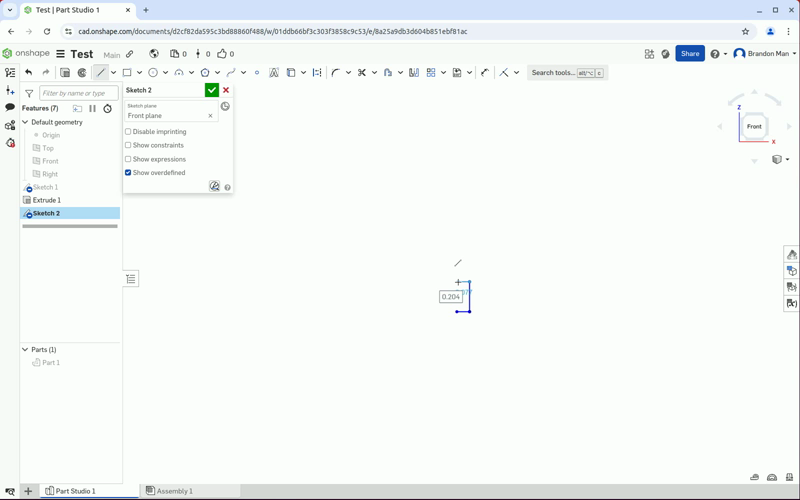
scroll(-6)
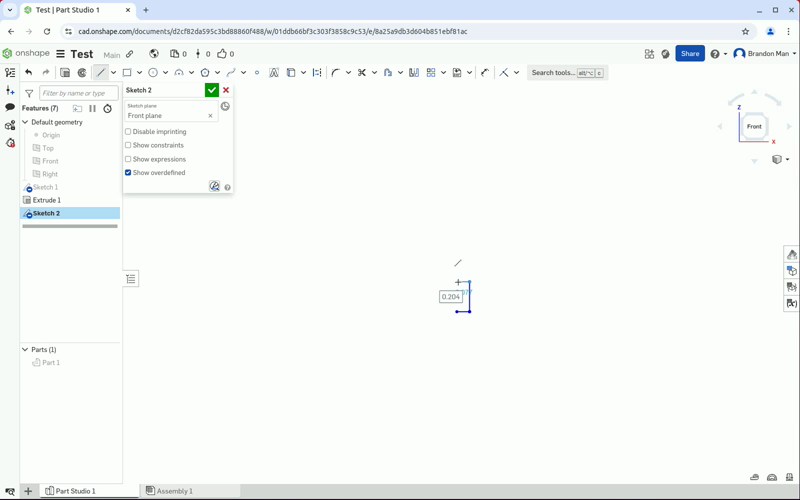
scroll(-6)
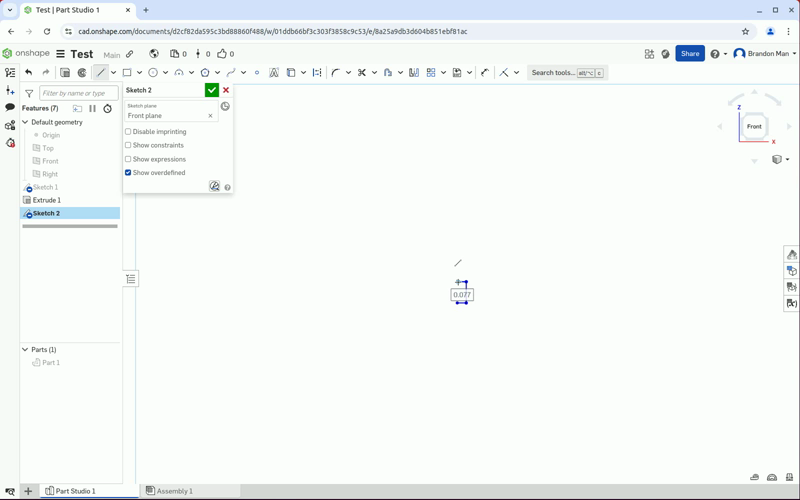
scroll(-6)
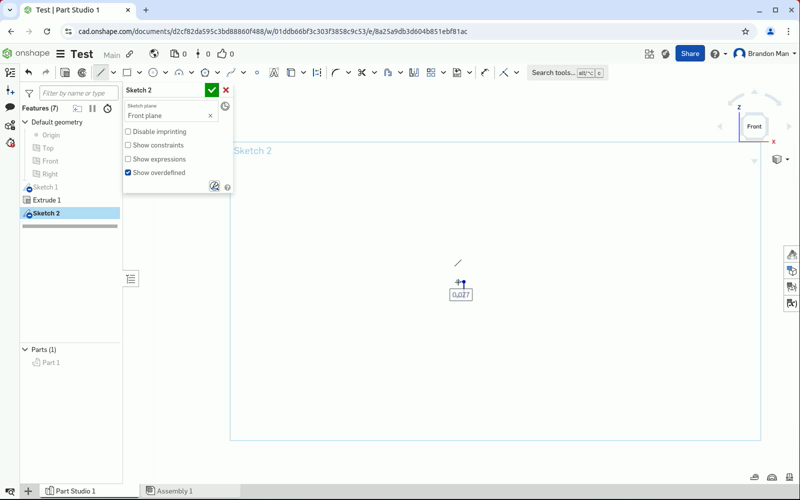
scroll(-6)
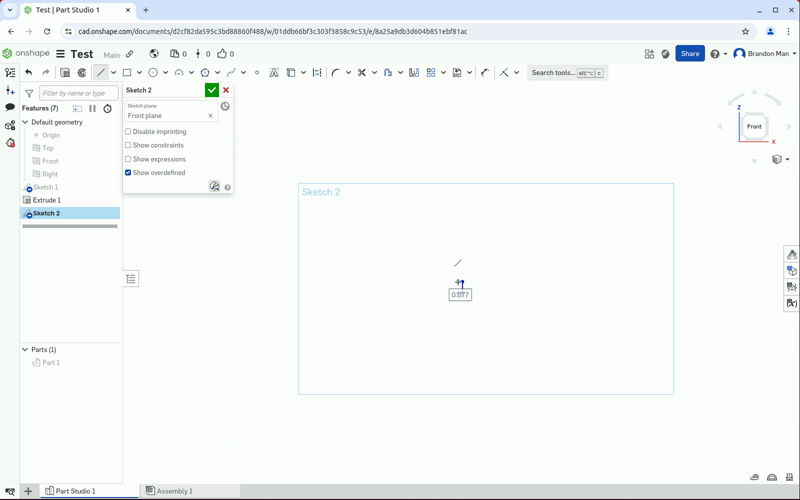
scroll(-6)
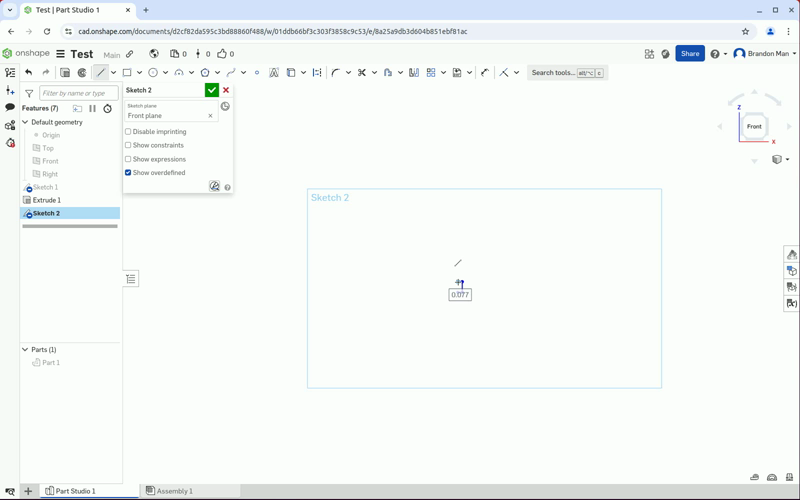
scroll(-6)
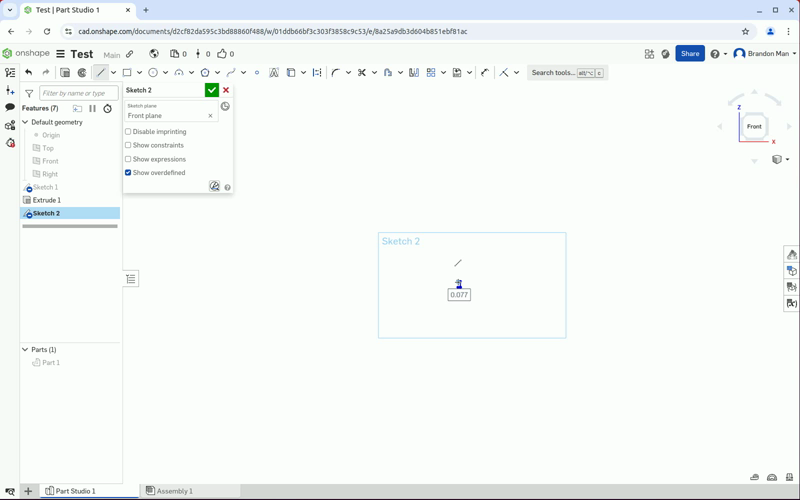
scroll(-6)
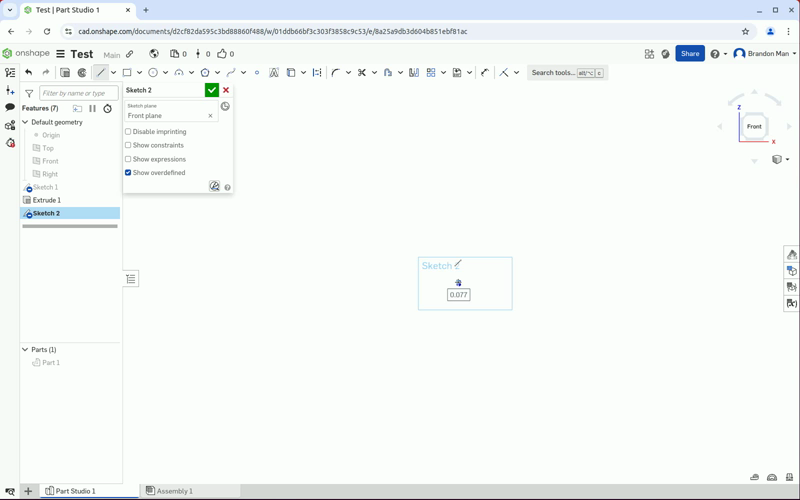
key_up(shift)
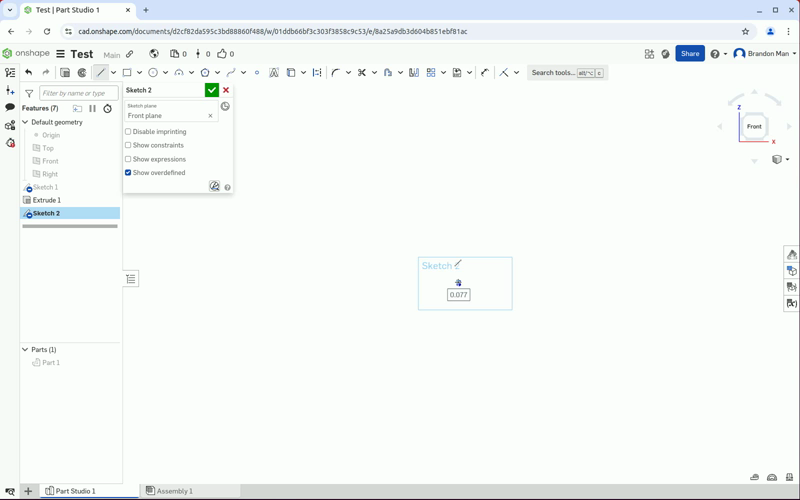
mouse_move(488, 281)
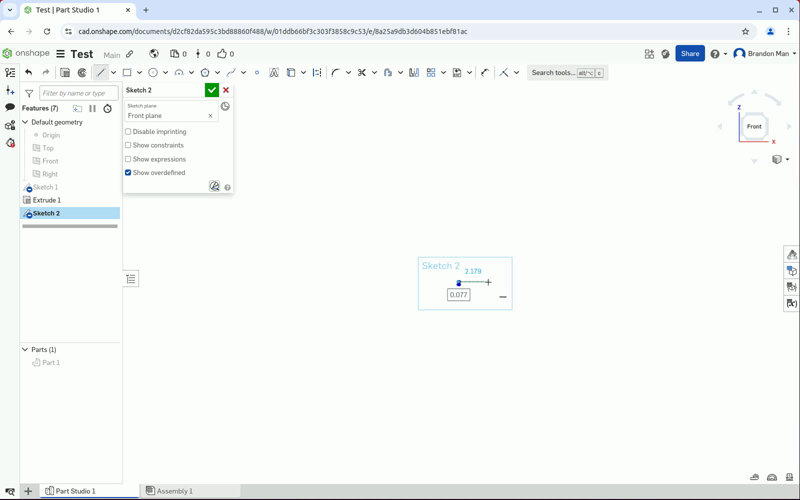
key_down(shift)
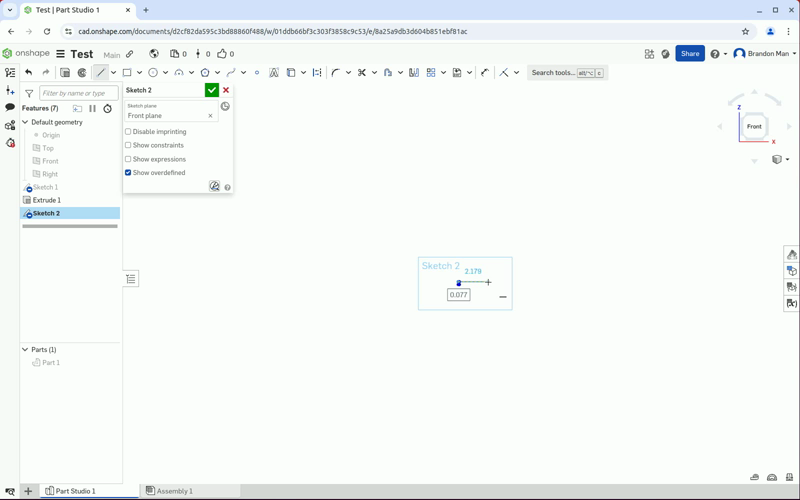
mouse_move(458, 284)
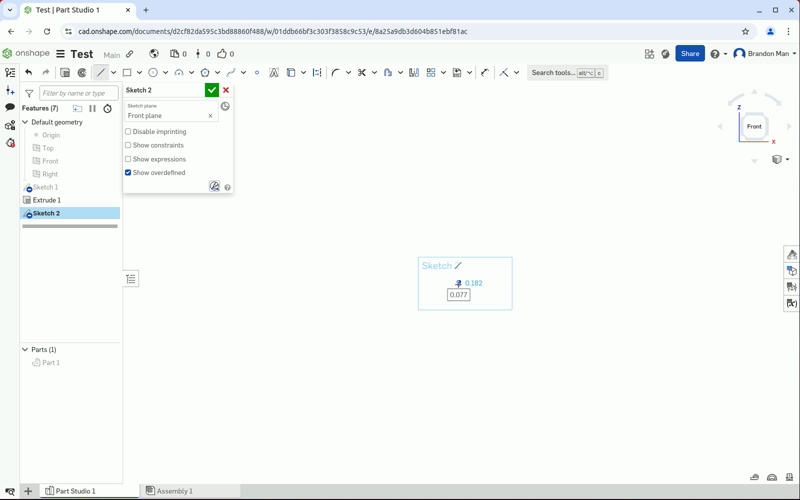
scroll(6)
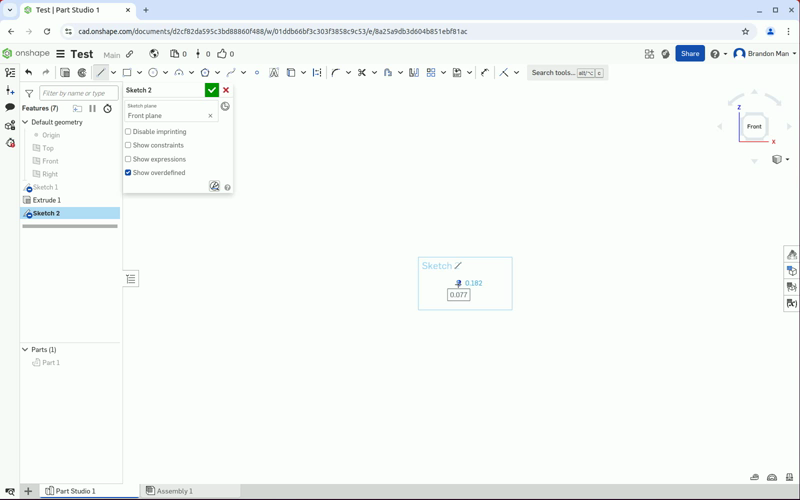
scroll(6)
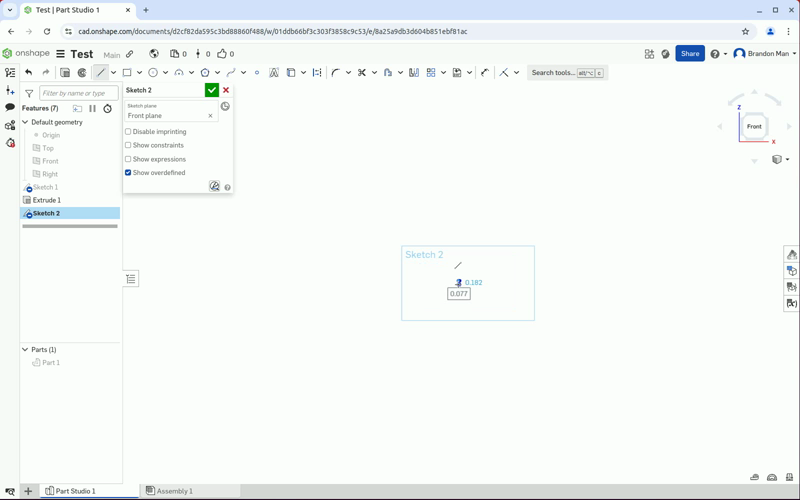
scroll(6)
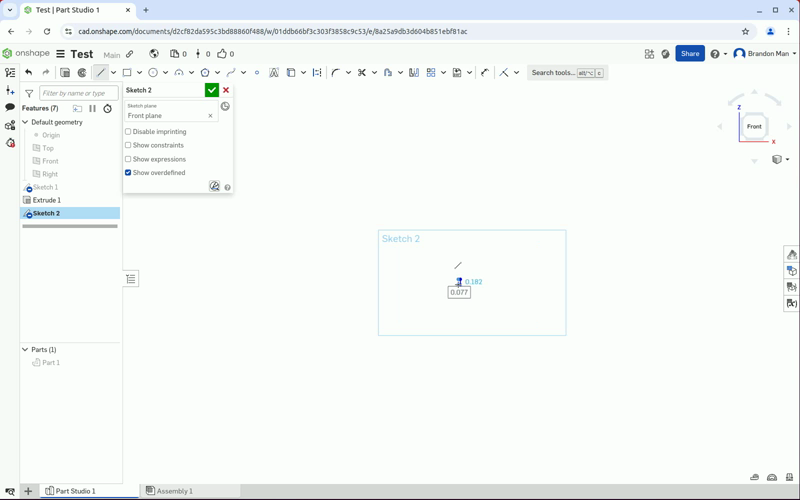
scroll(6)
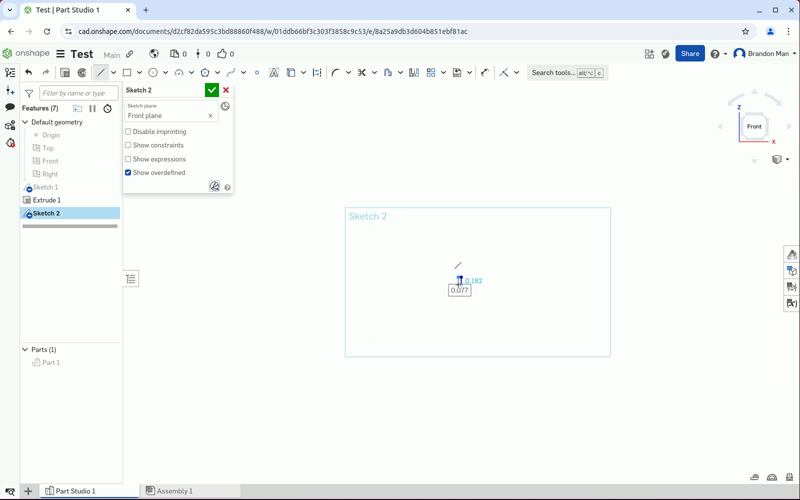
scroll(6)
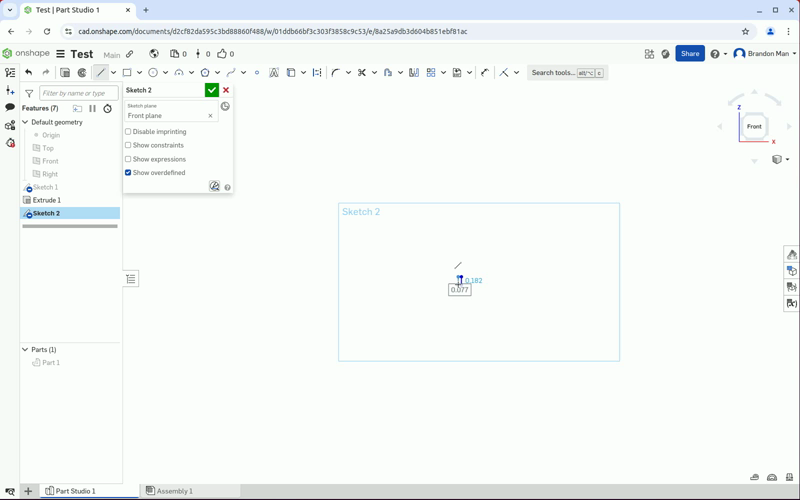
scroll(6)
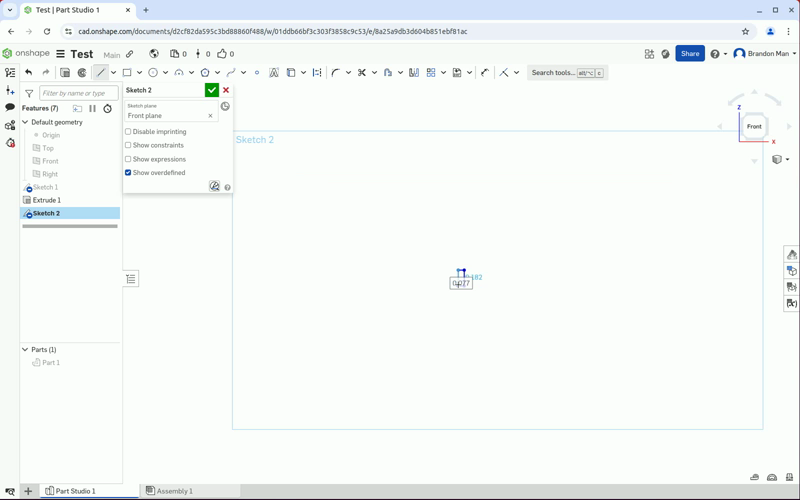
scroll(6)
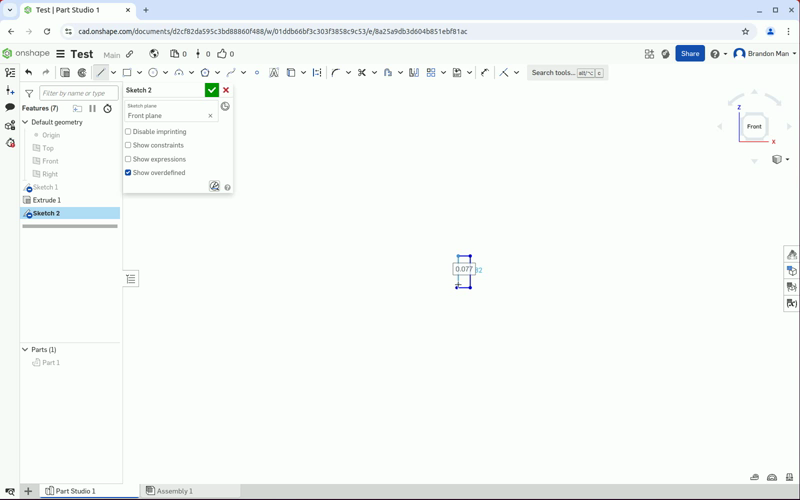
key_up(shift)
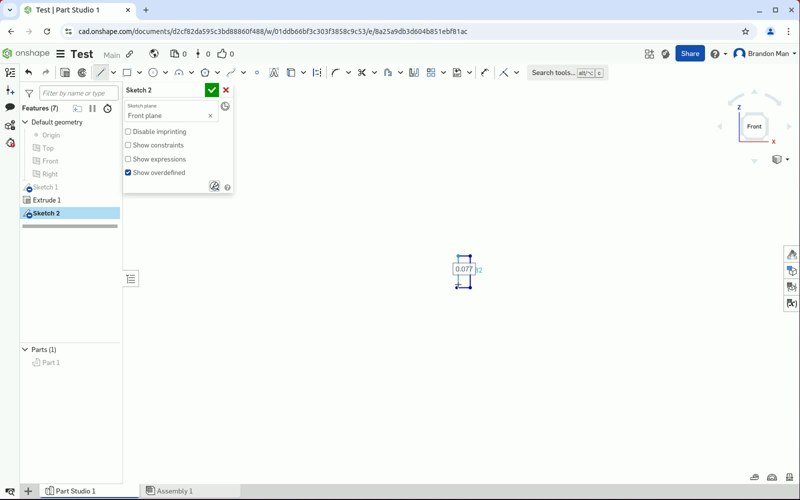
click(458, 284)
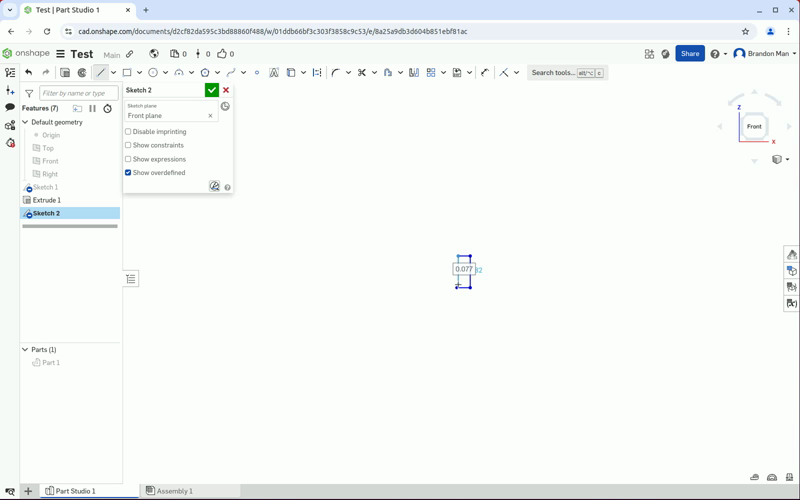
scroll(-6)
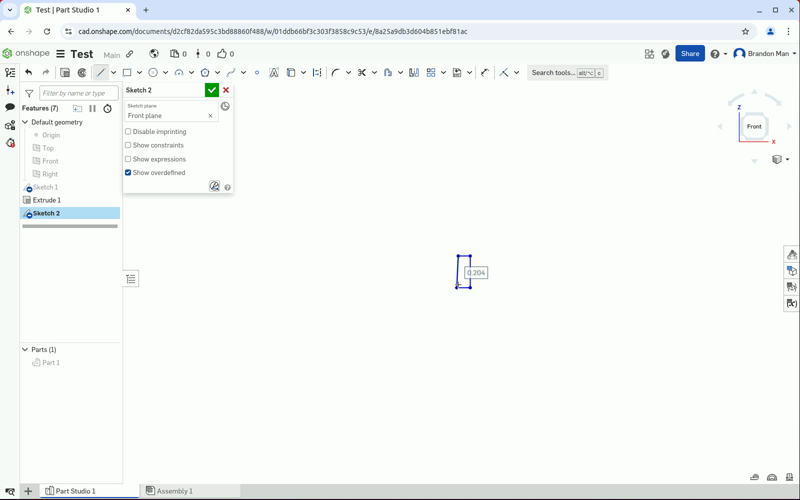
scroll(-6)
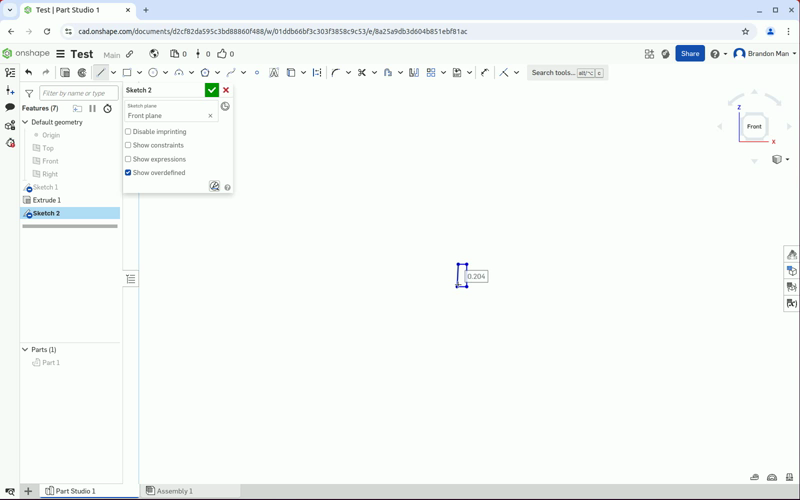
scroll(-6)
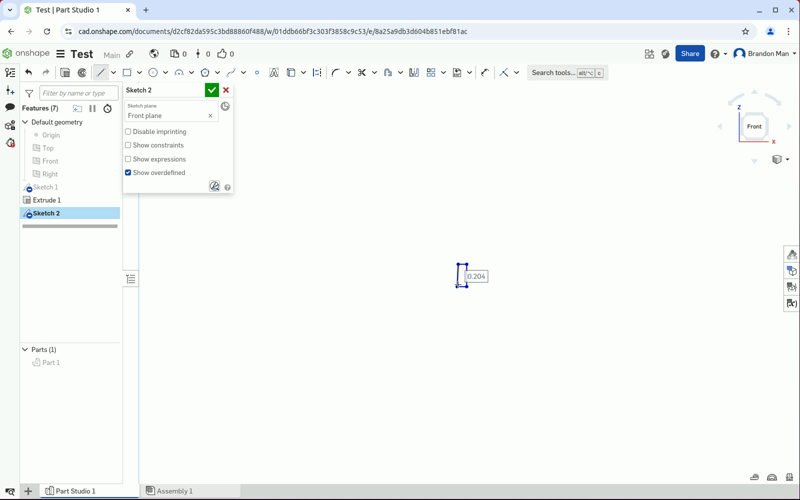
scroll(-6)
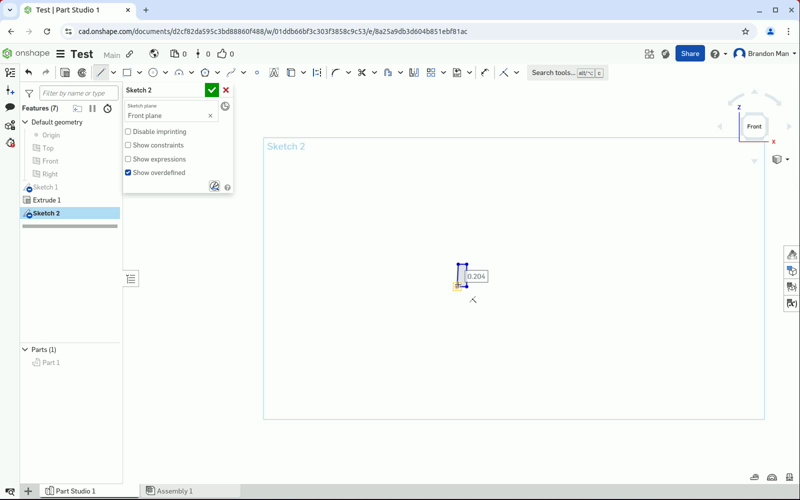
scroll(-6)
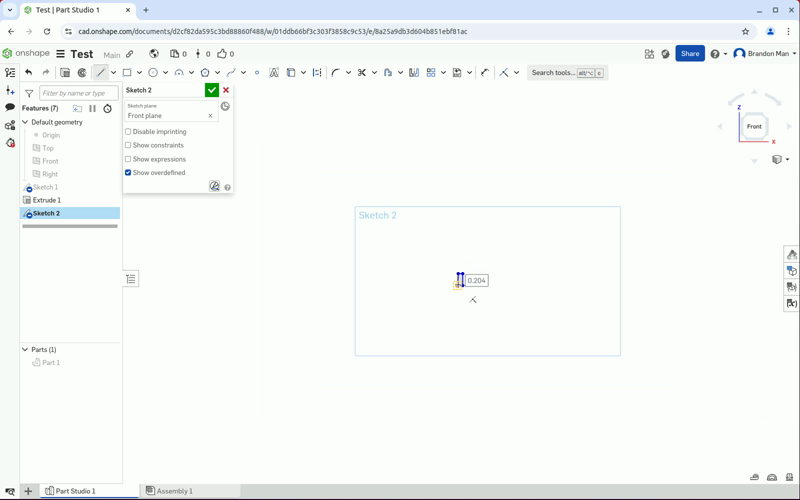
scroll(-6)
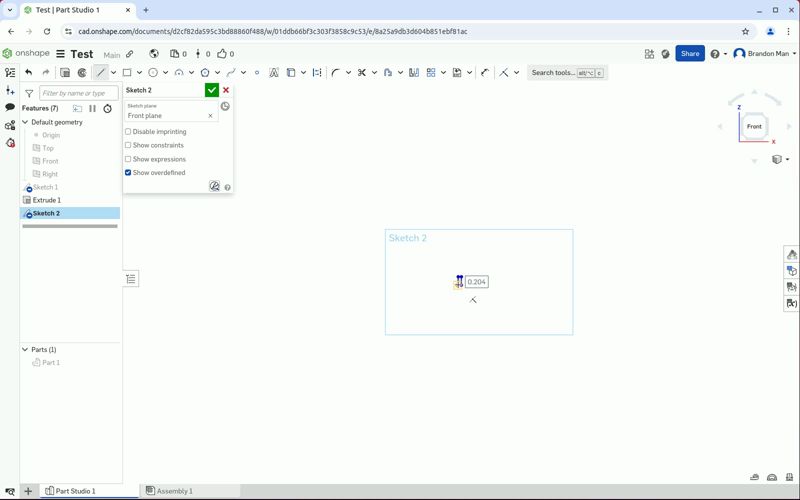
scroll(-6)
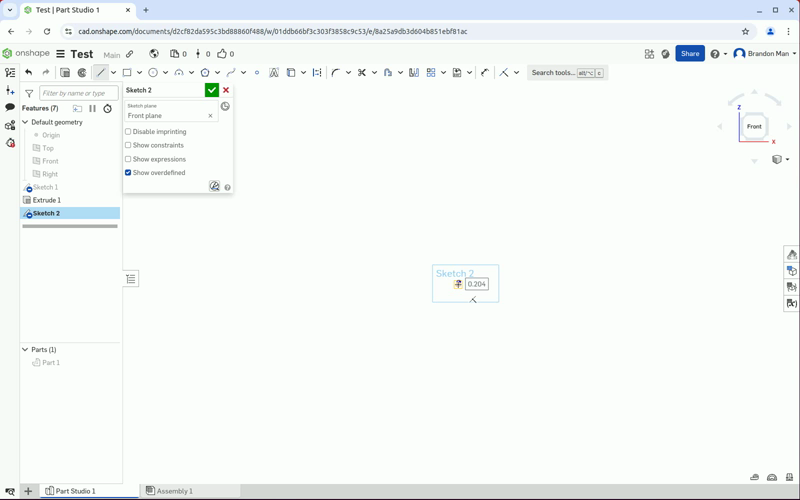
key(esc)
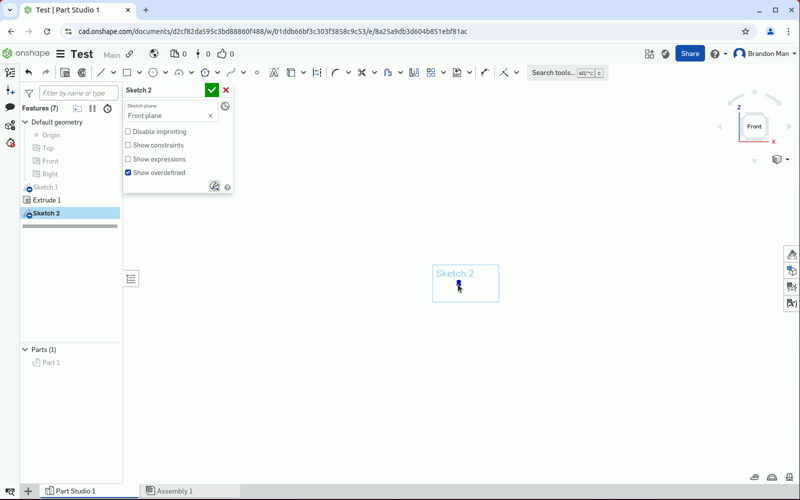
key(l)
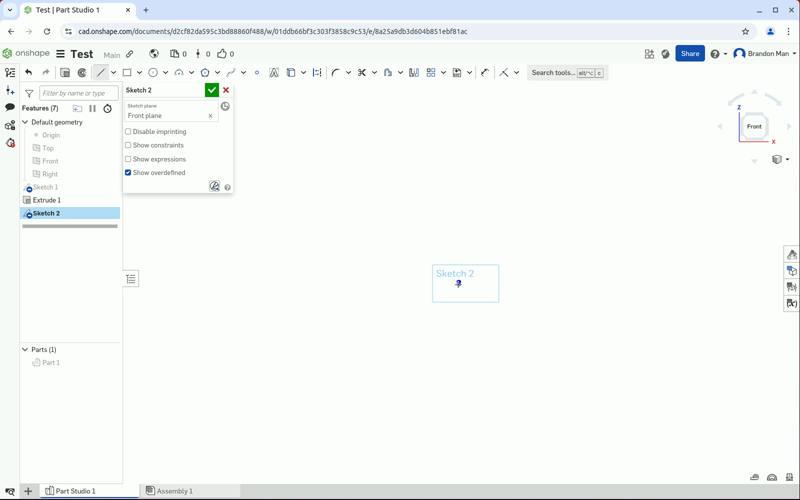
key_down(shift)
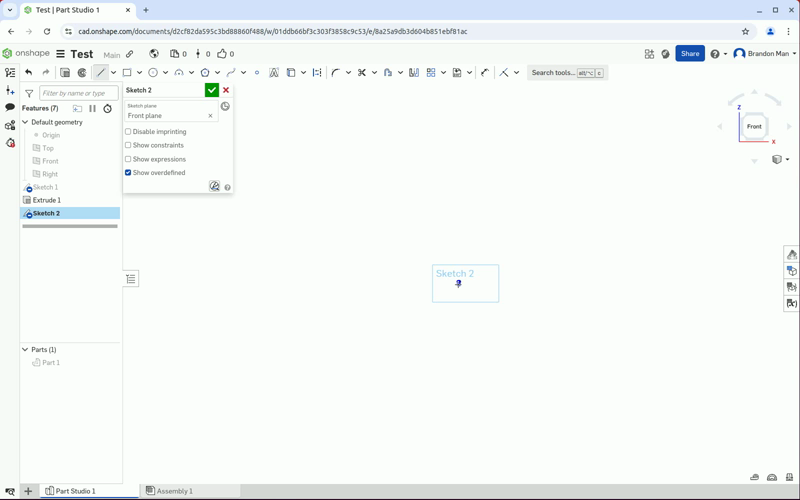
mouse_move(458, 284)
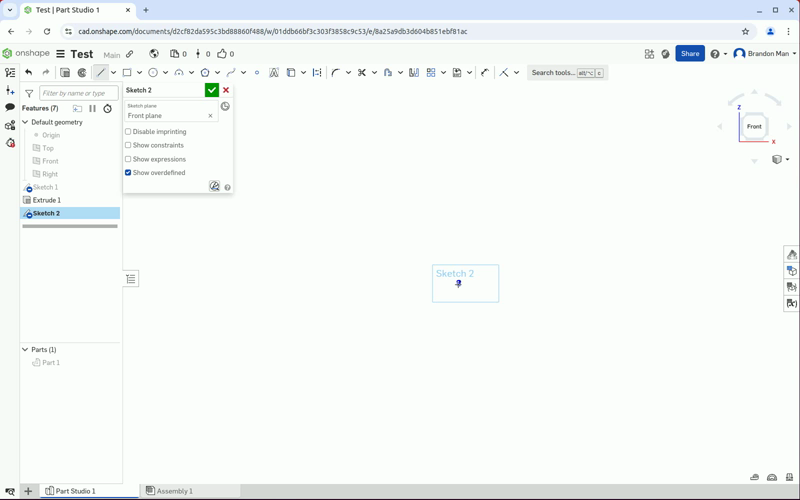
scroll(6)
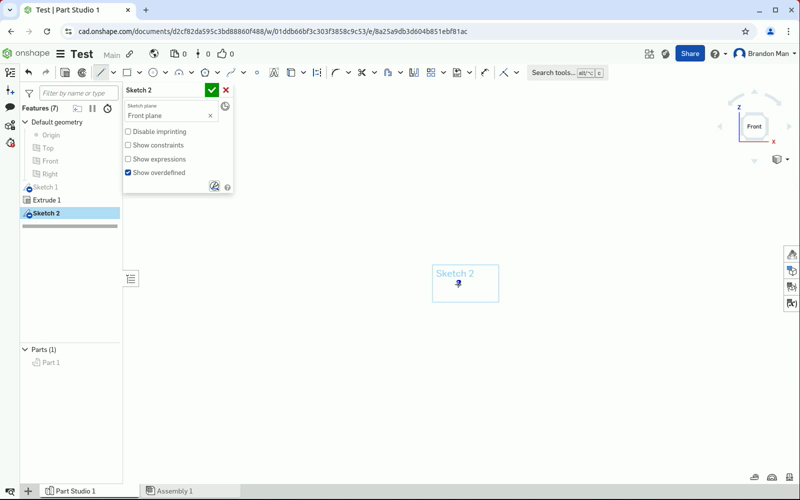
scroll(6)
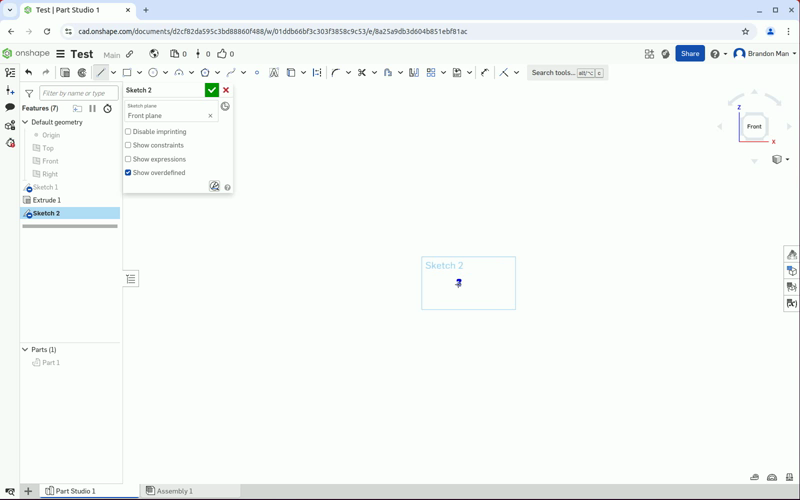
scroll(6)
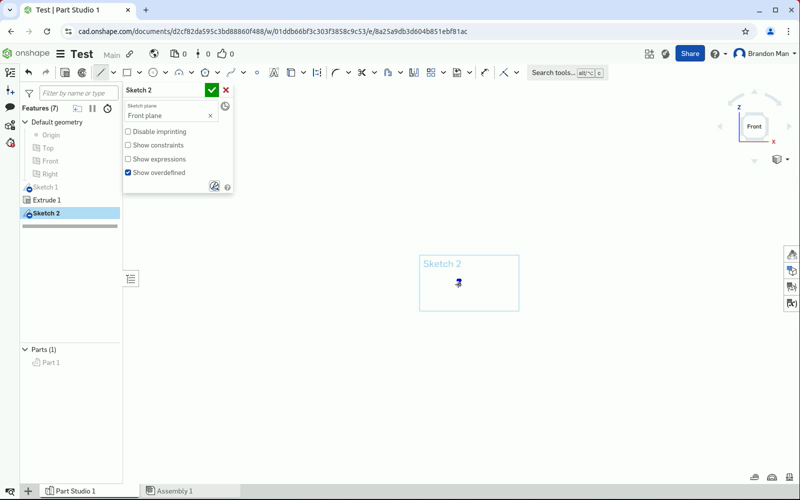
scroll(6)
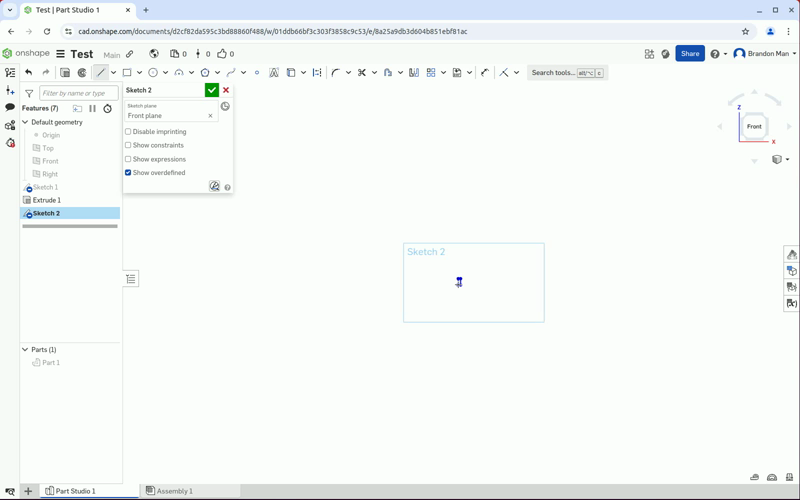
scroll(6)
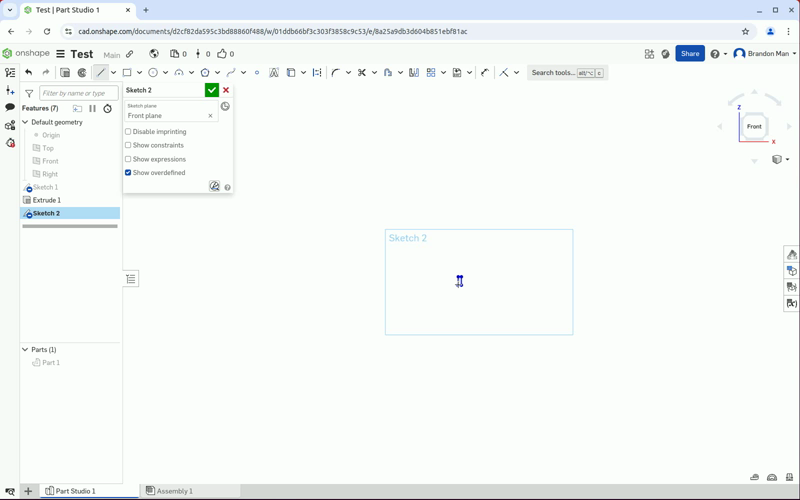
scroll(6)
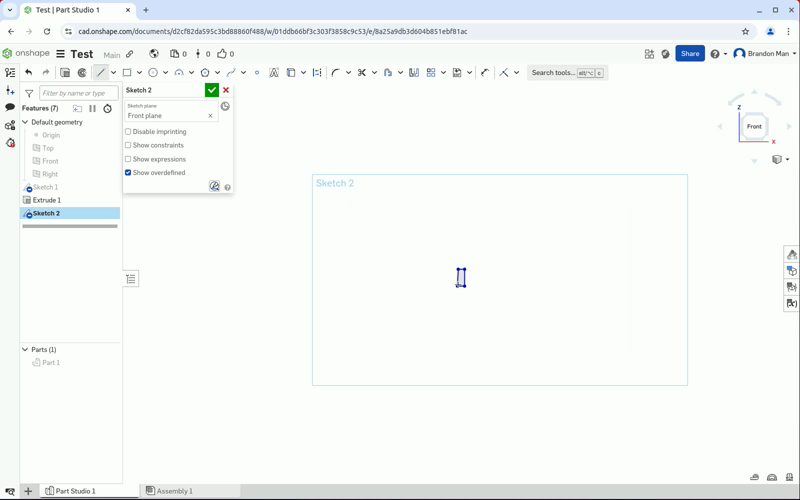
scroll(6)
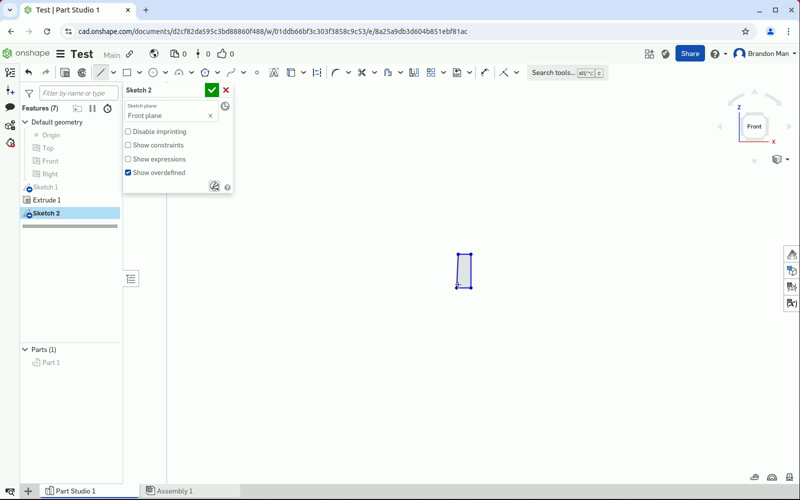
click(458, 284)
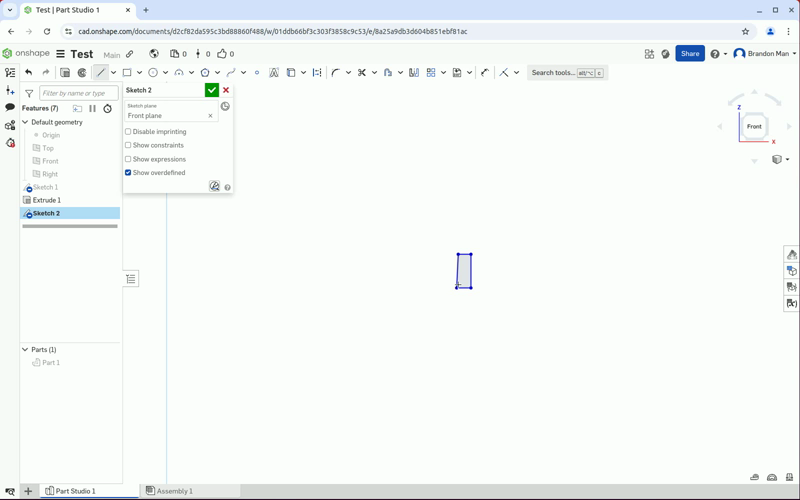
scroll(-6)
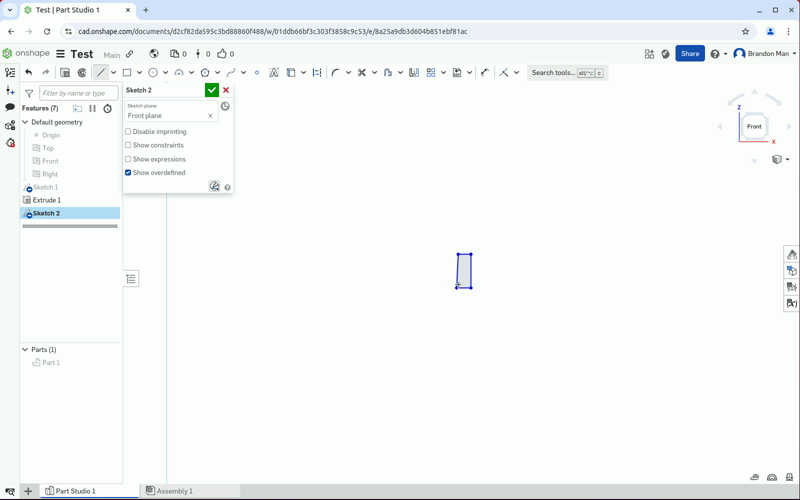
scroll(-6)
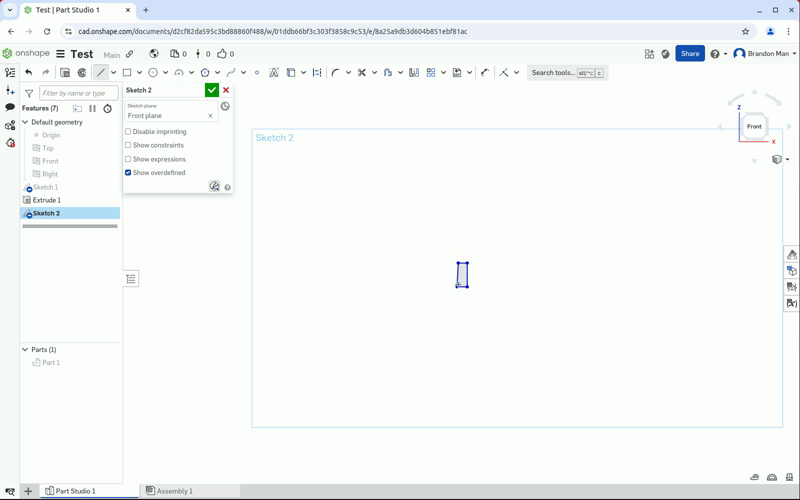
scroll(-6)
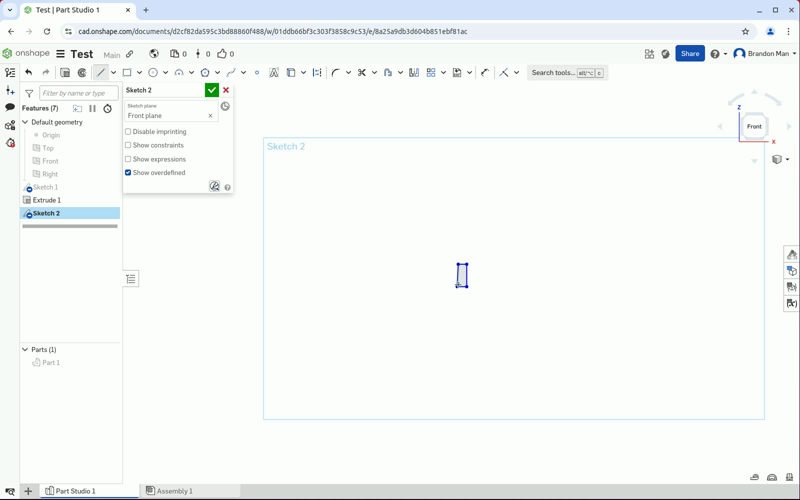
scroll(-6)
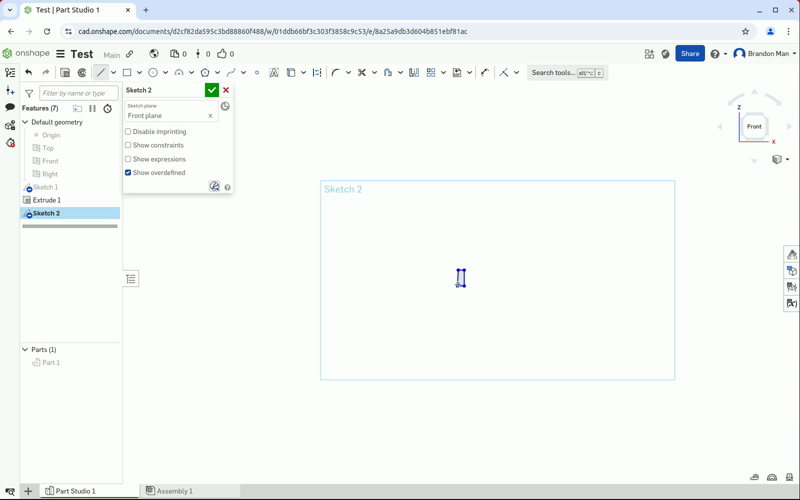
scroll(-6)
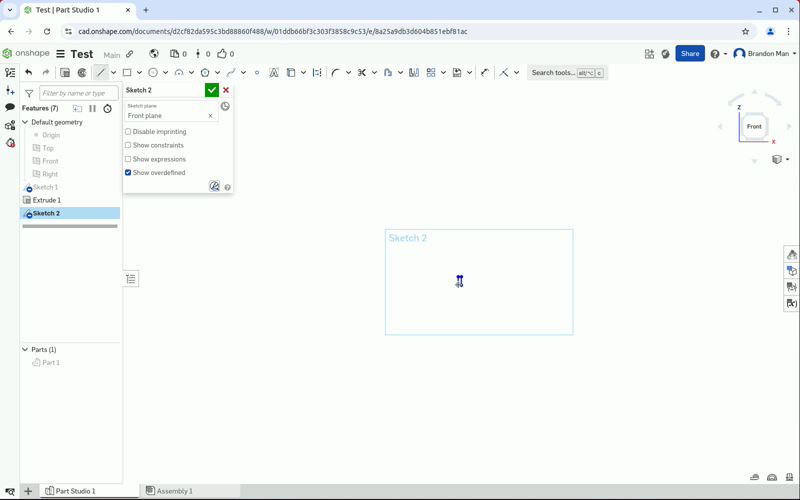
scroll(-6)
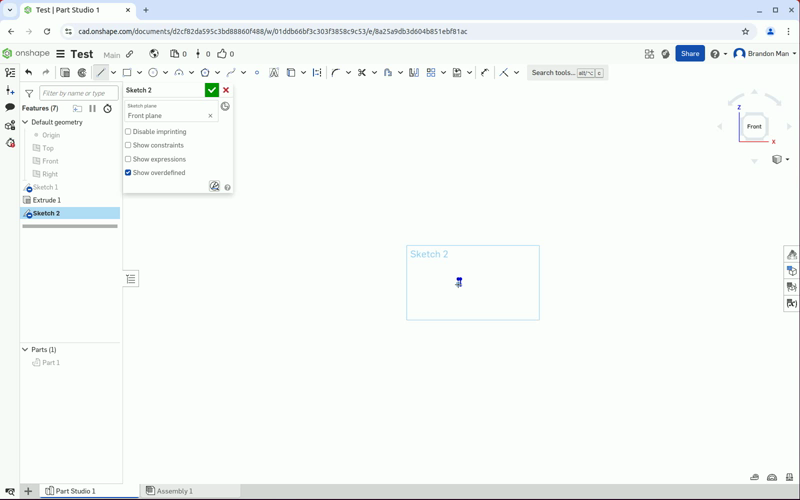
scroll(-6)
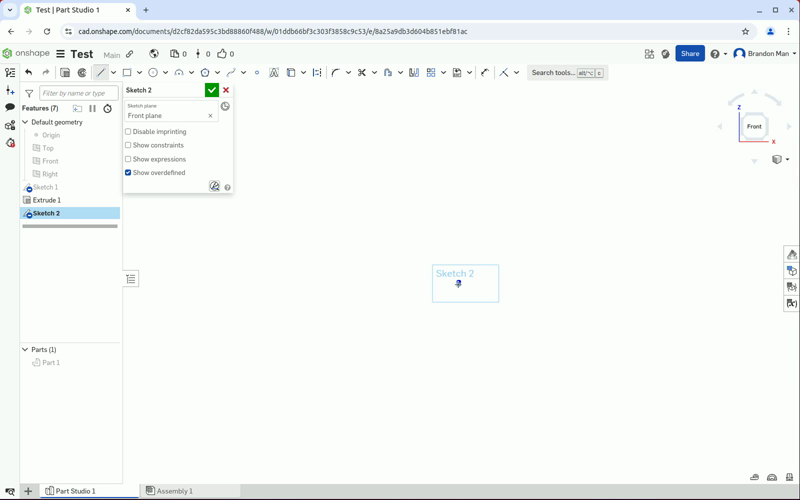
key_up(shift)
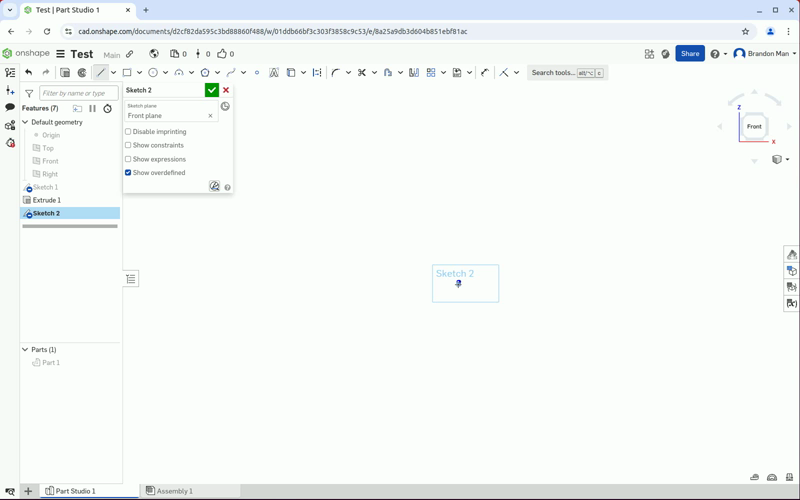
key_down(shift)
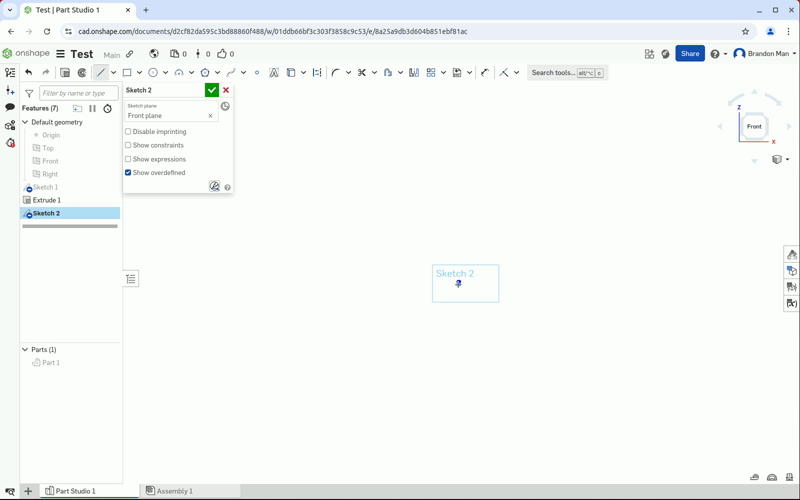
mouse_move(488, 284)
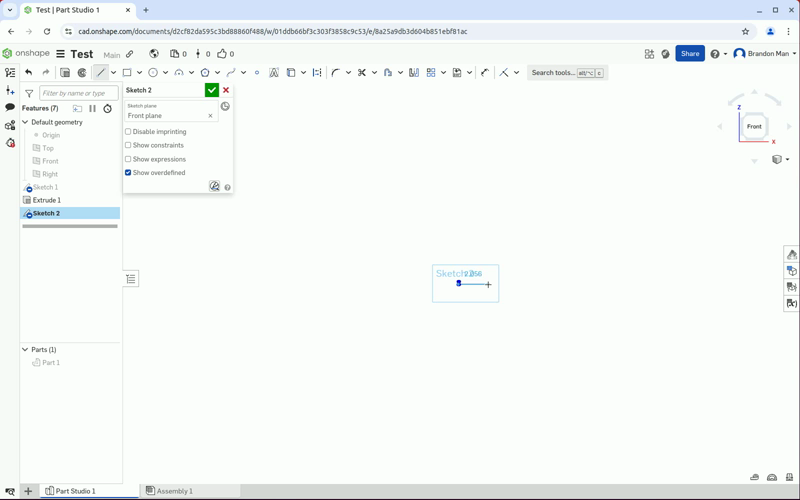
mouse_move(459, 284)
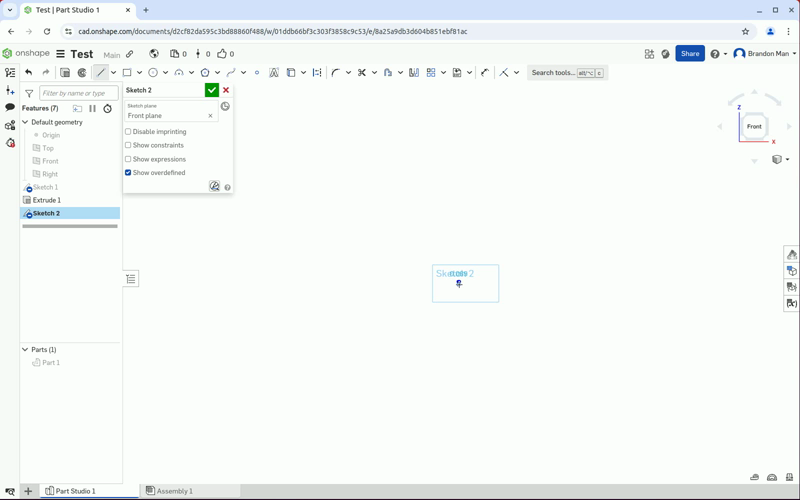
scroll(6)
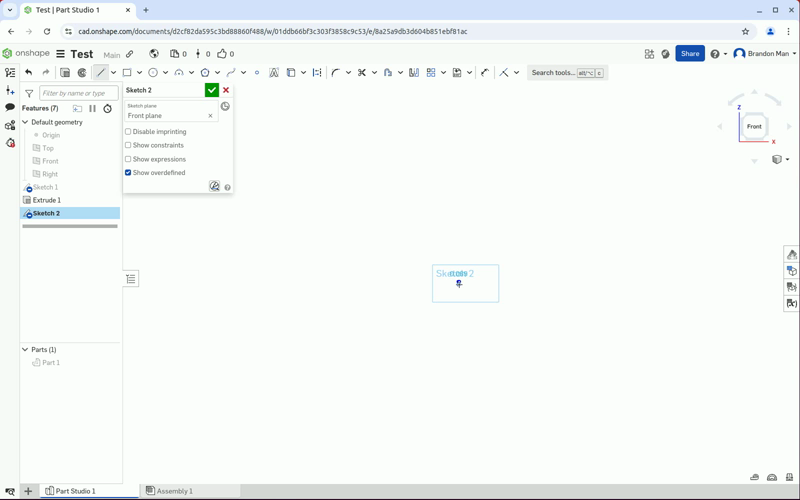
scroll(6)
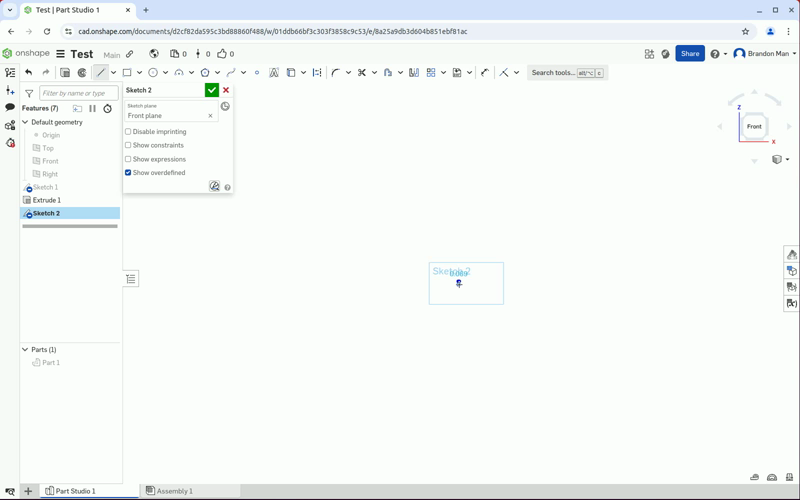
scroll(6)
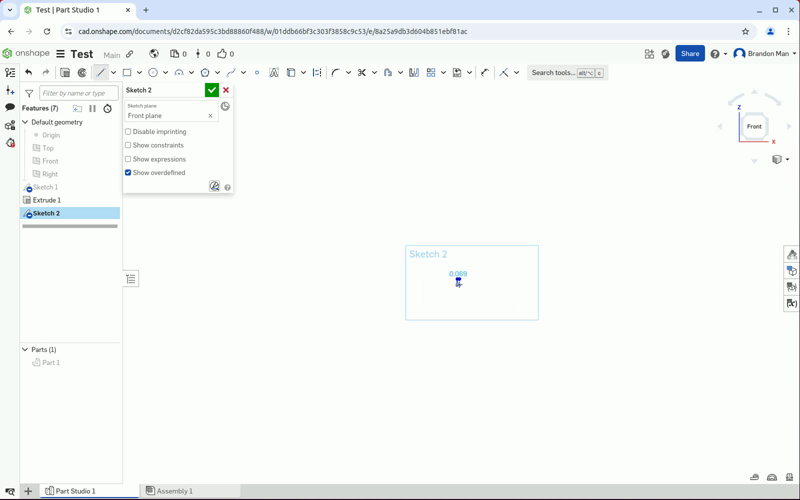
scroll(6)
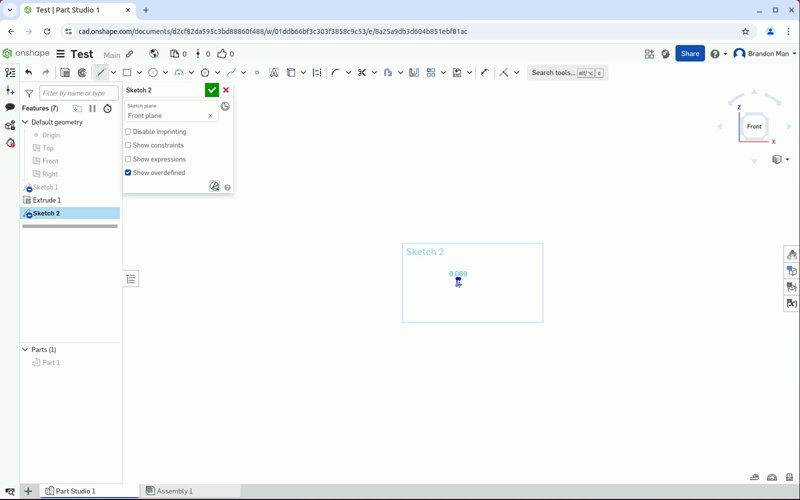
scroll(6)
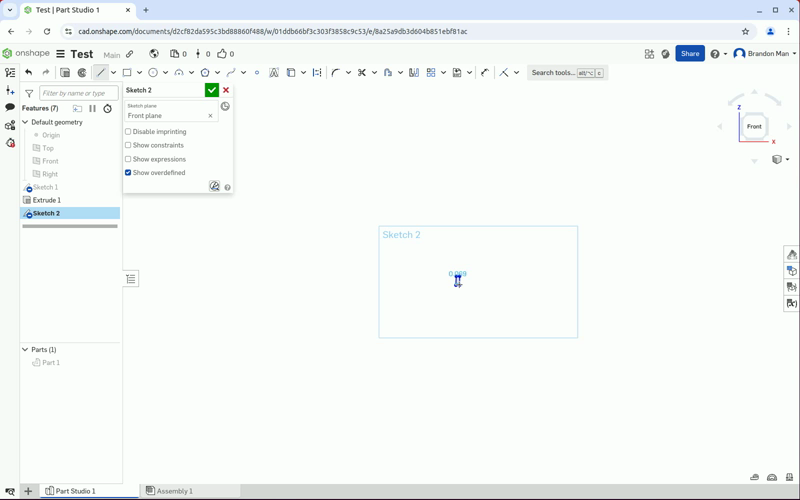
scroll(6)
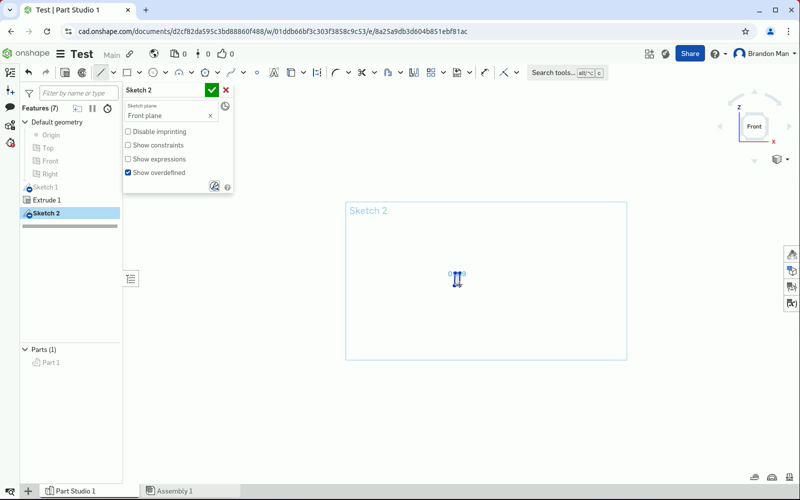
scroll(6)
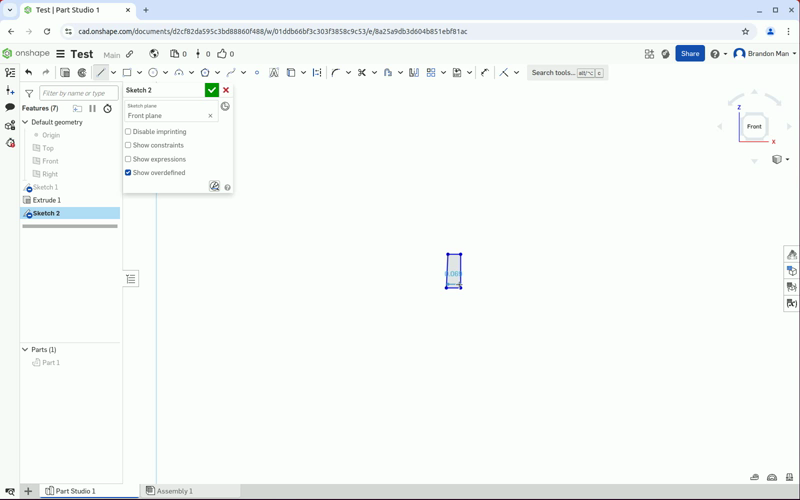
click(459, 284)
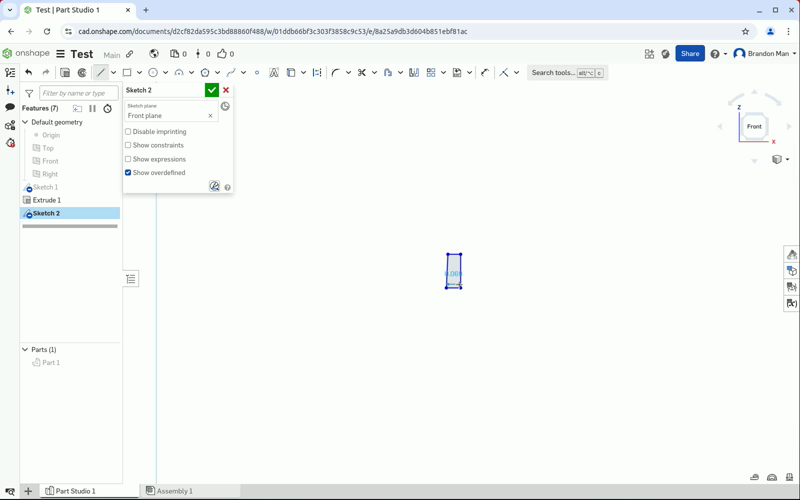
scroll(-6)
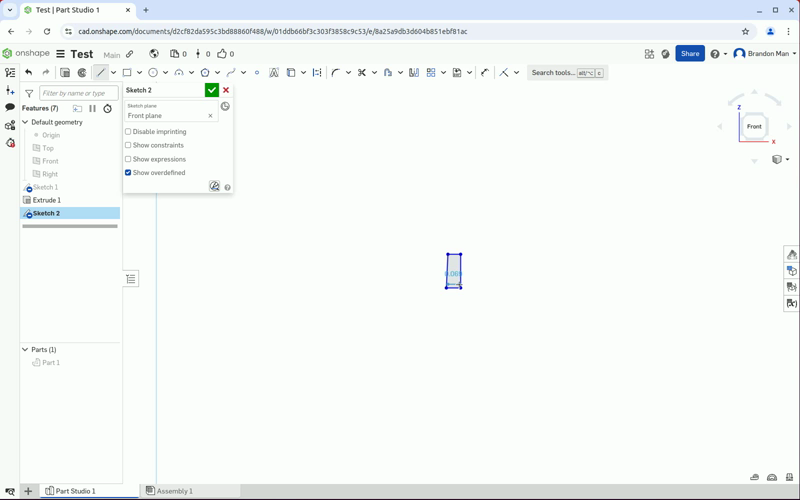
scroll(-6)
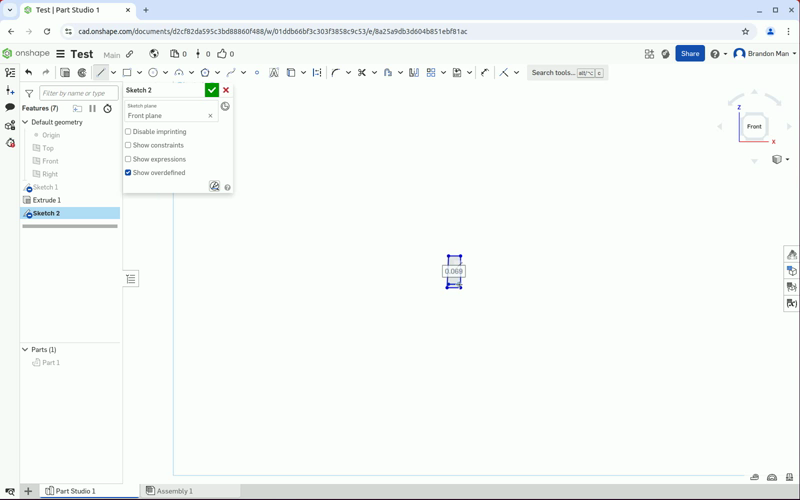
scroll(-6)
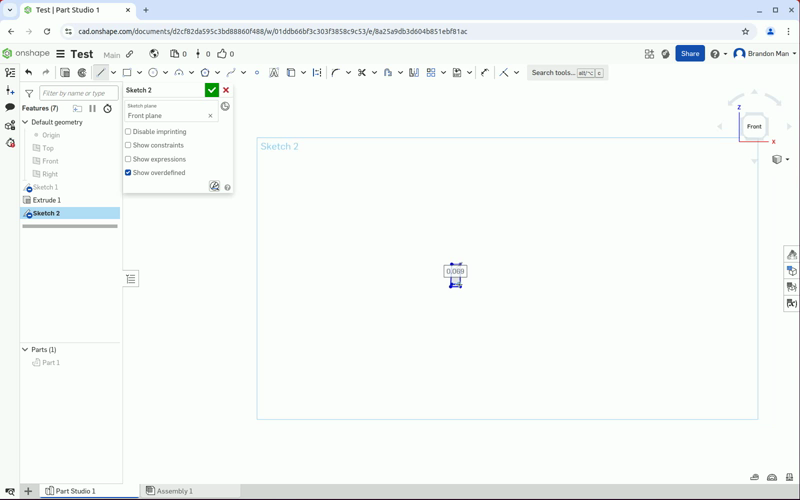
scroll(-6)
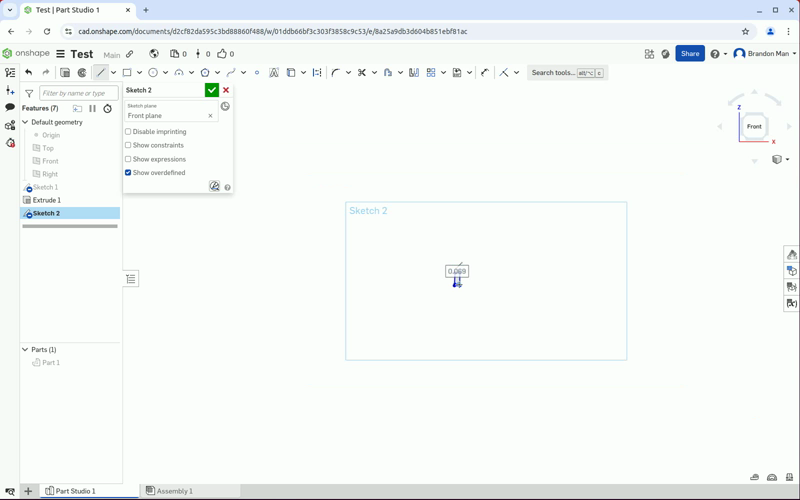
scroll(-6)
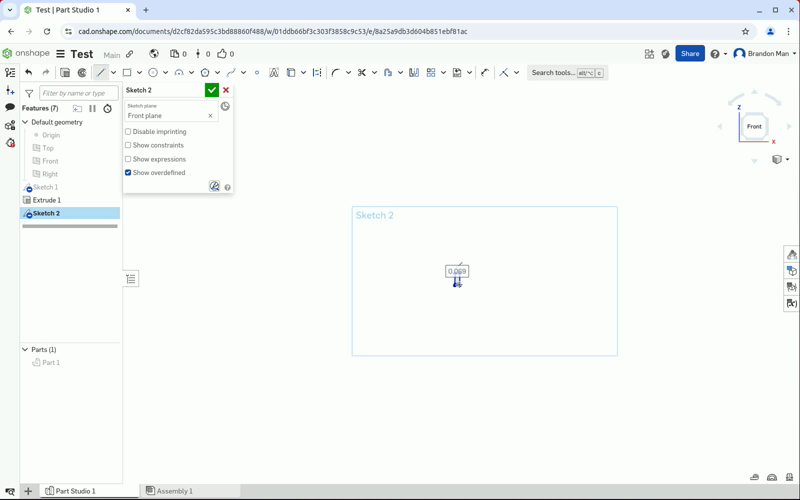
scroll(-6)
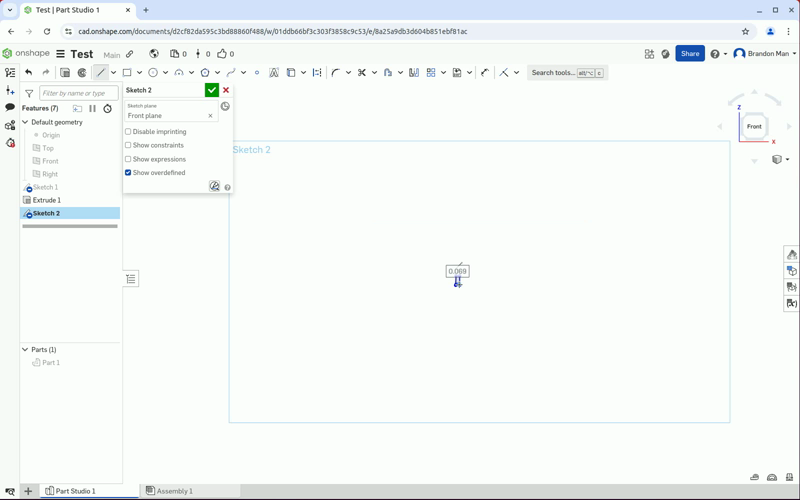
scroll(-6)
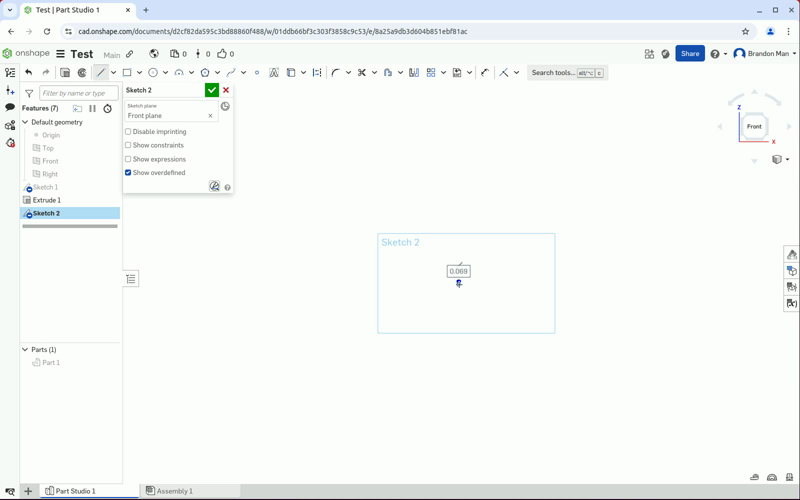
key_up(shift)
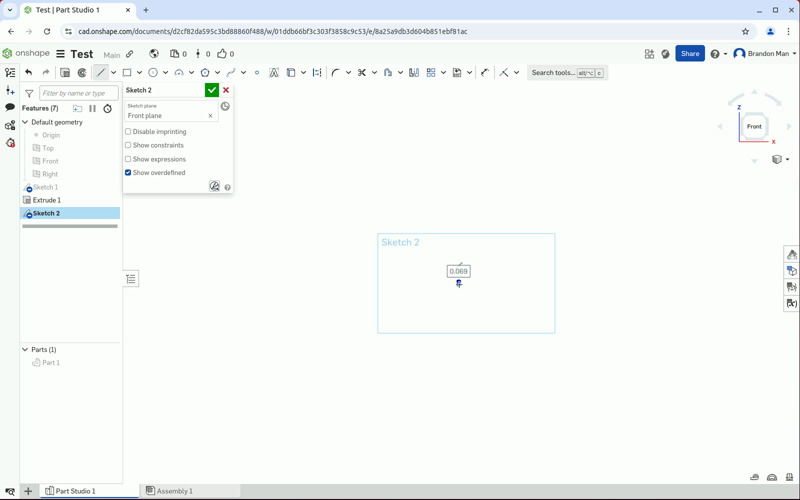
key_down(shift)
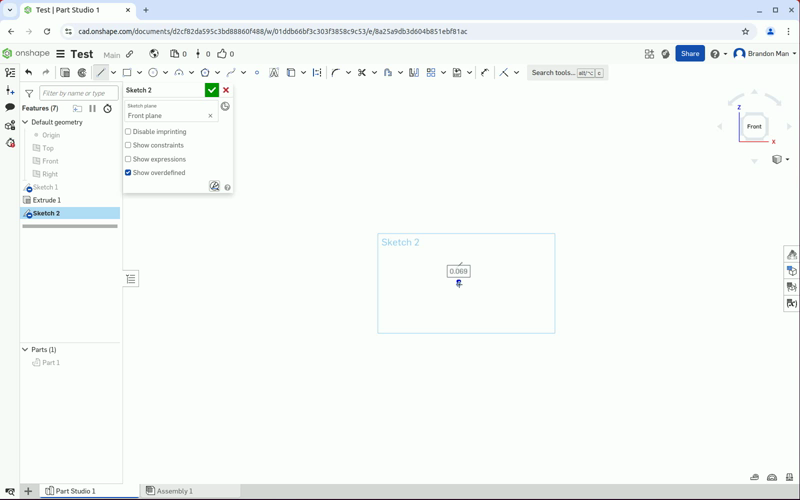
mouse_move(489, 284)
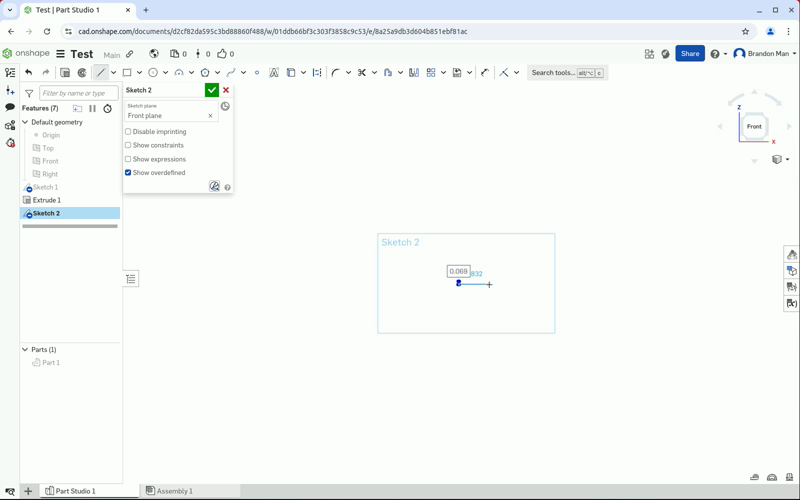
mouse_move(459, 282)
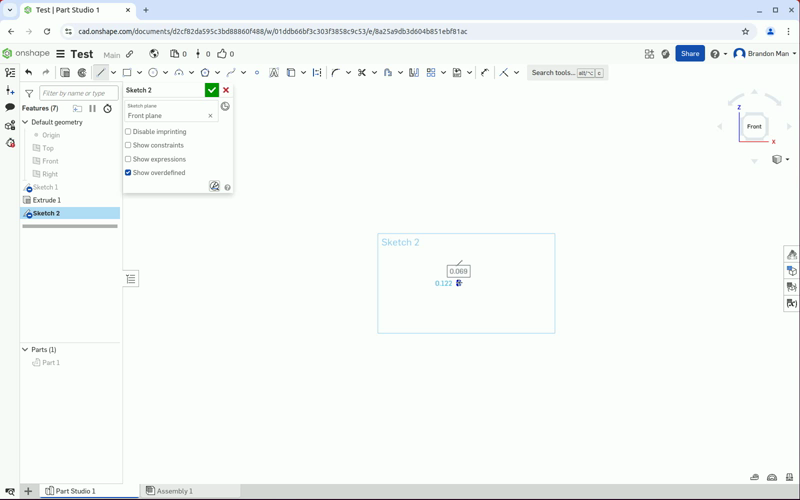
scroll(6)
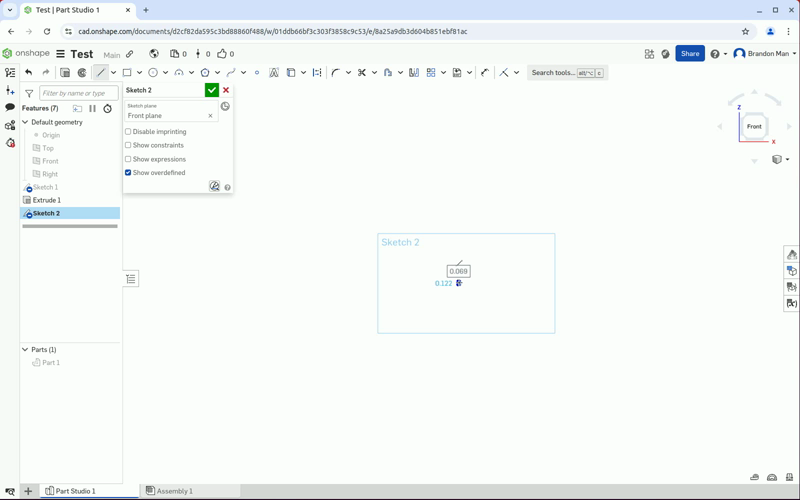
scroll(6)
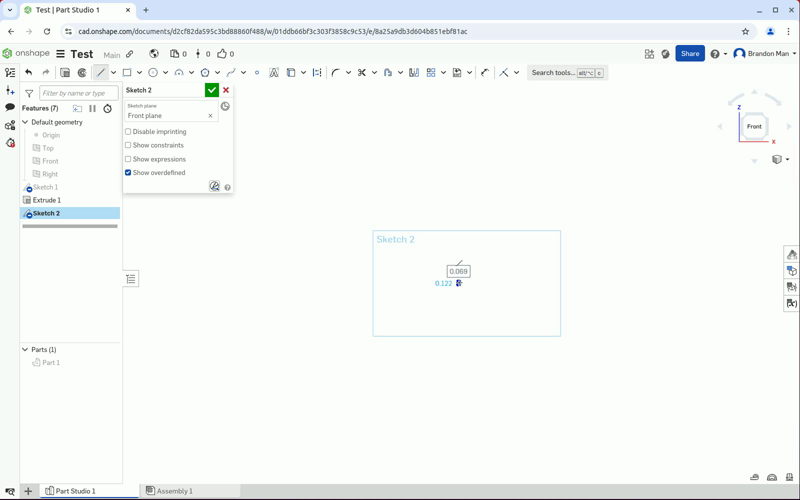
scroll(6)
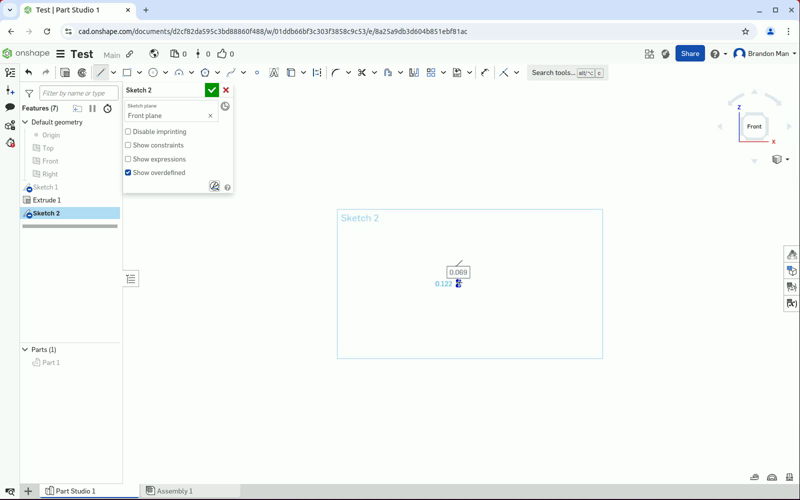
scroll(6)
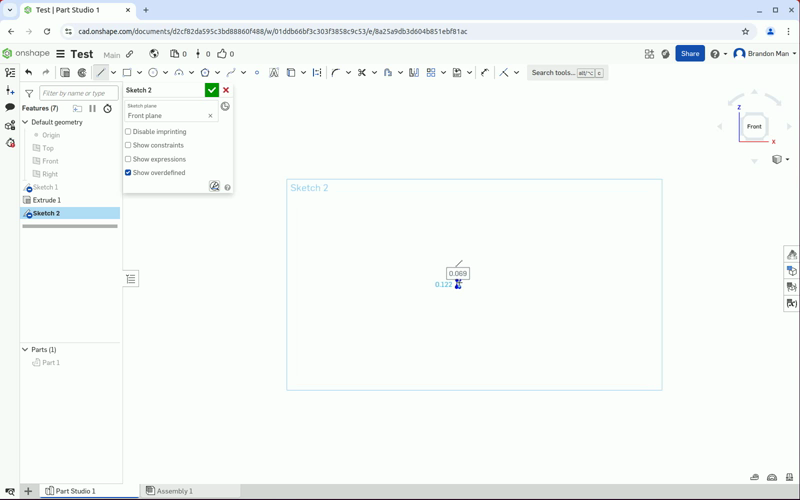
scroll(6)
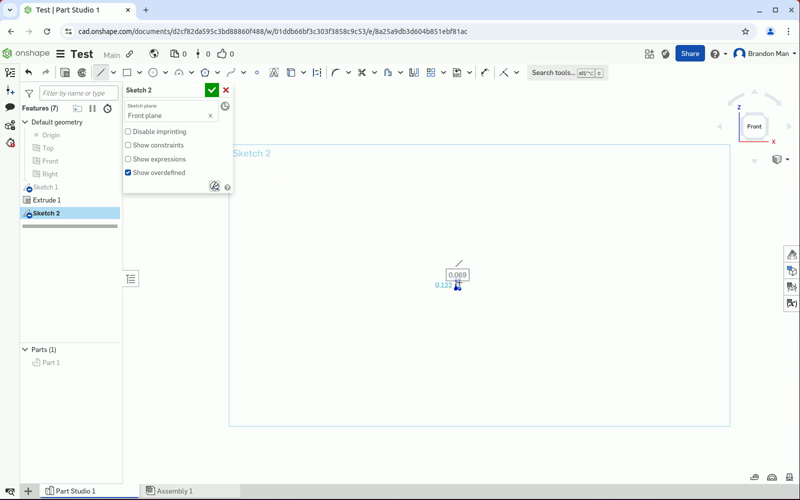
scroll(6)
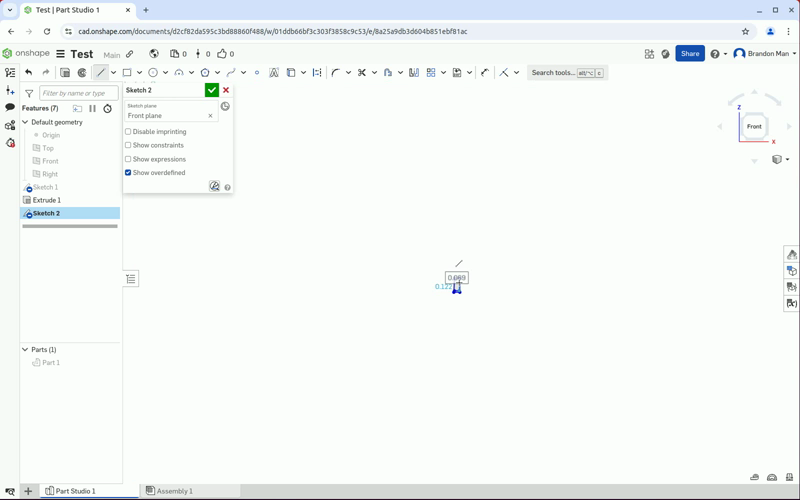
scroll(6)
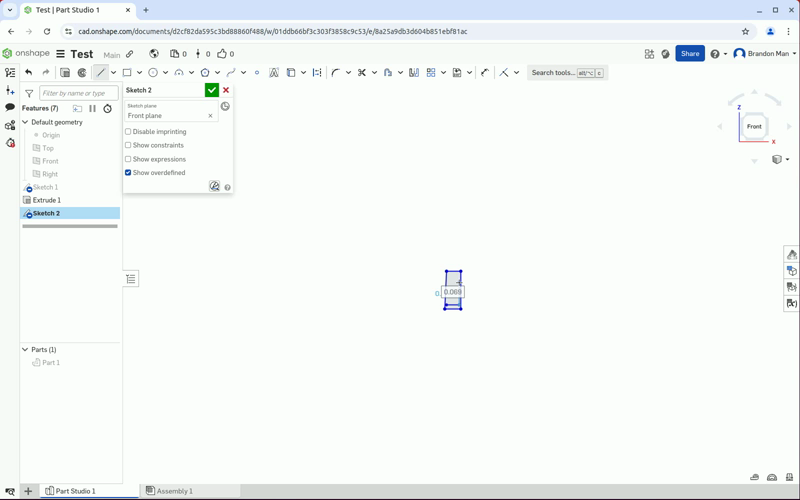
click(459, 282)
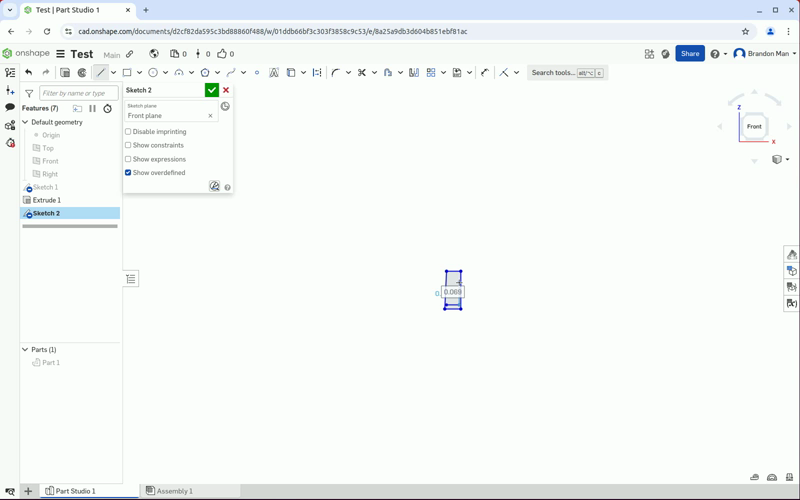
scroll(-6)
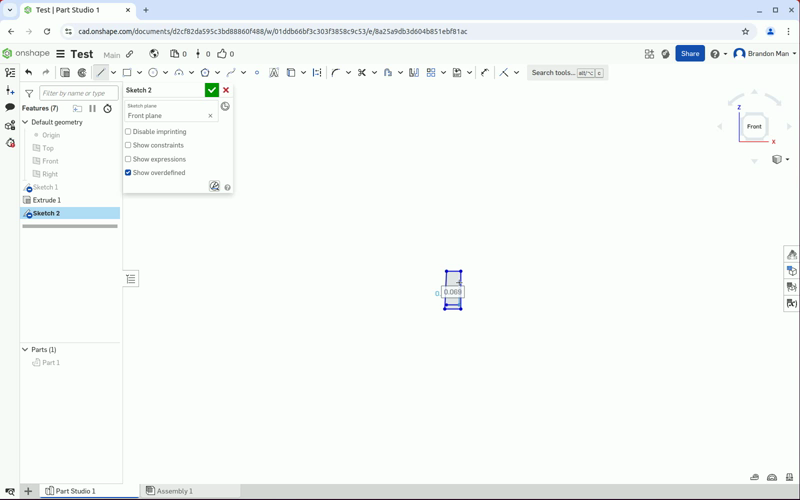
scroll(-6)
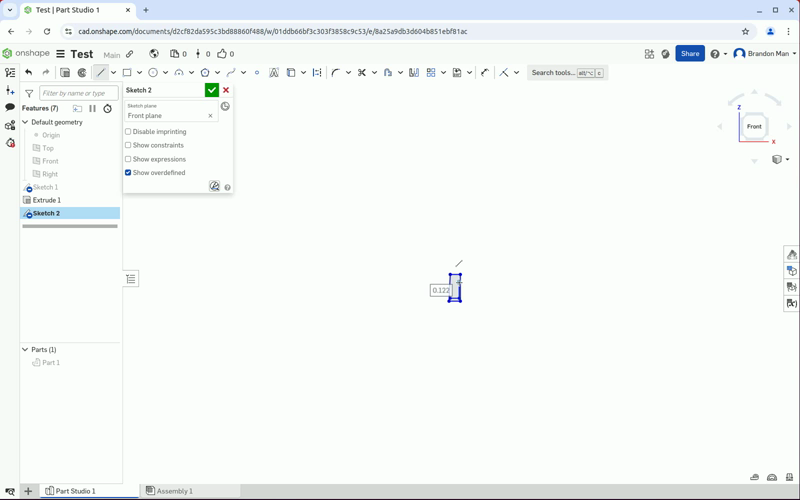
scroll(-6)
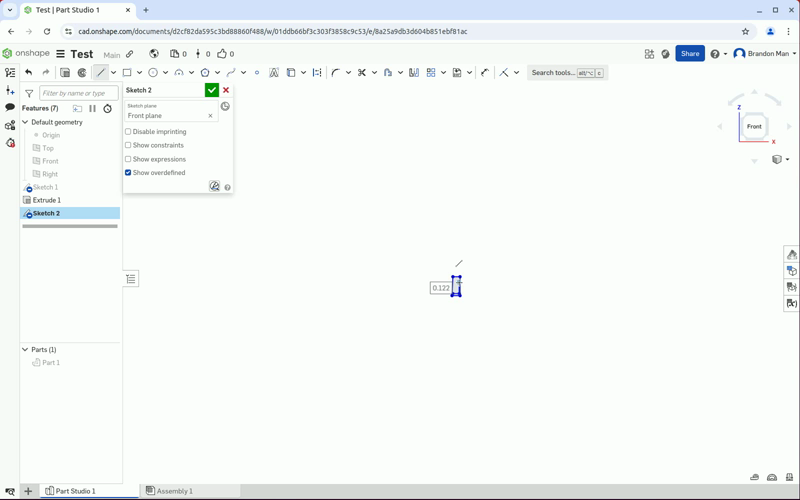
scroll(-6)
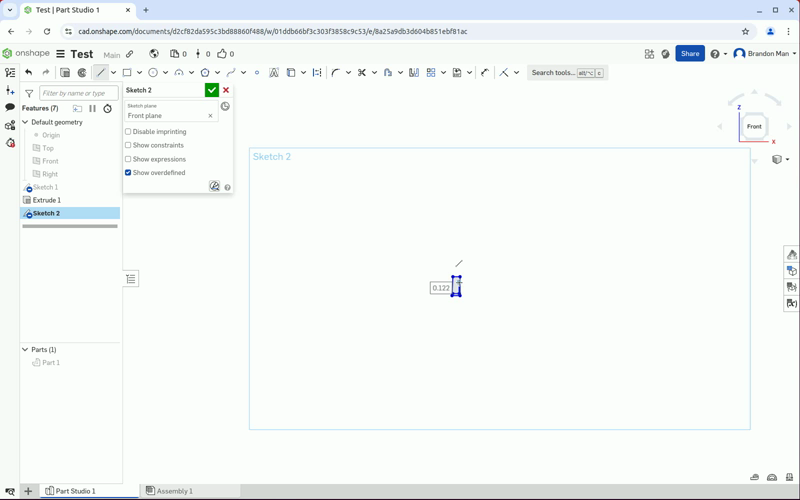
scroll(-6)
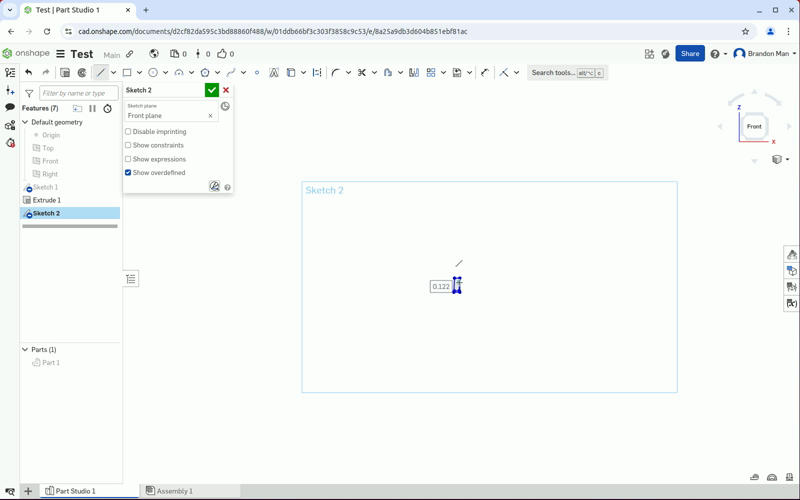
scroll(-6)
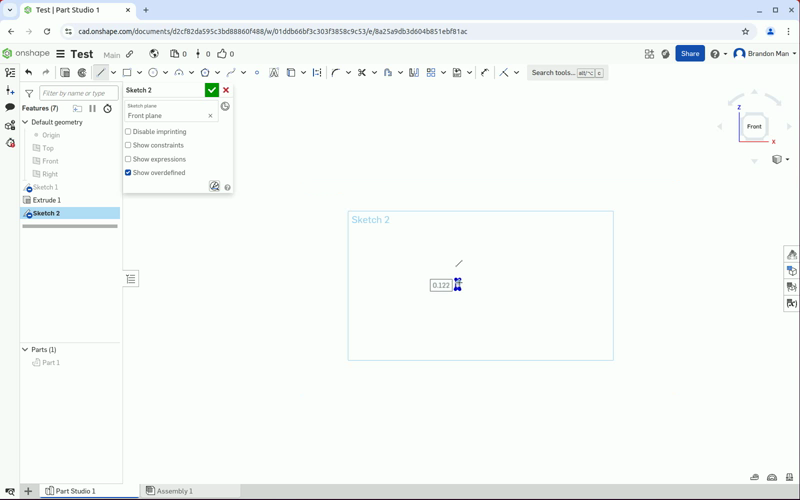
scroll(-6)
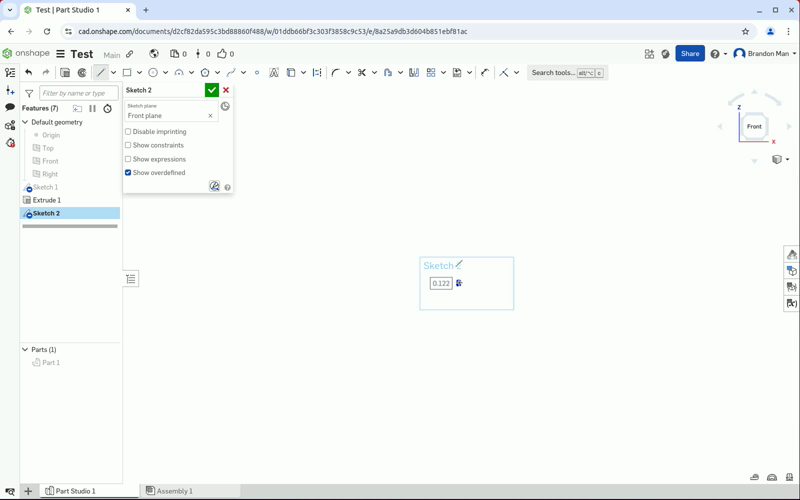
key_up(shift)
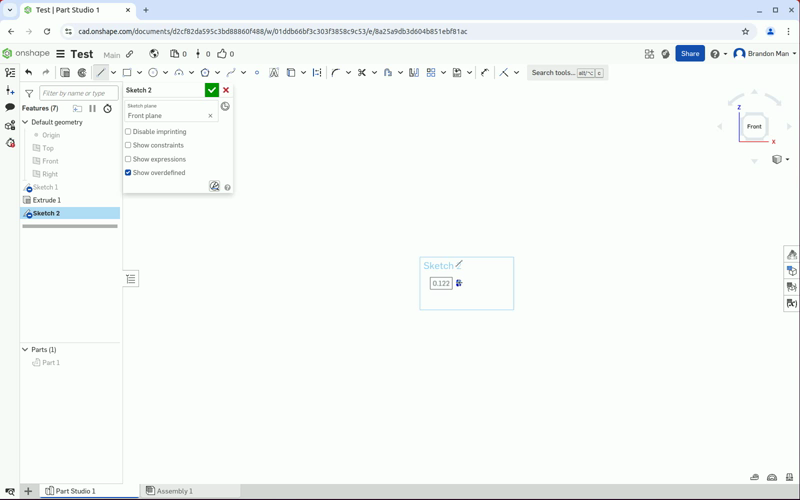
key_down(shift)
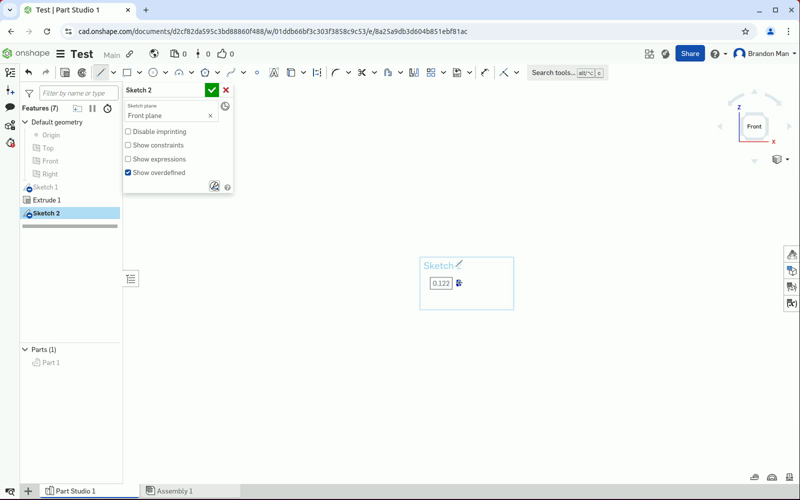
mouse_move(489, 282)
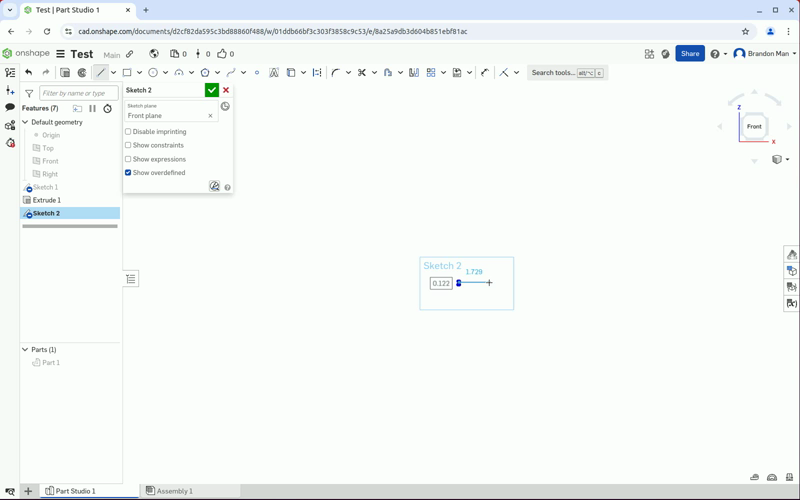
mouse_move(458, 282)
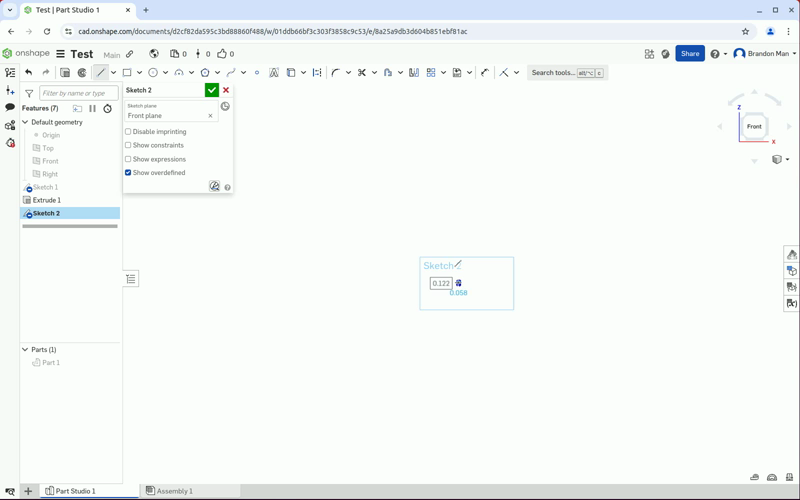
scroll(6)
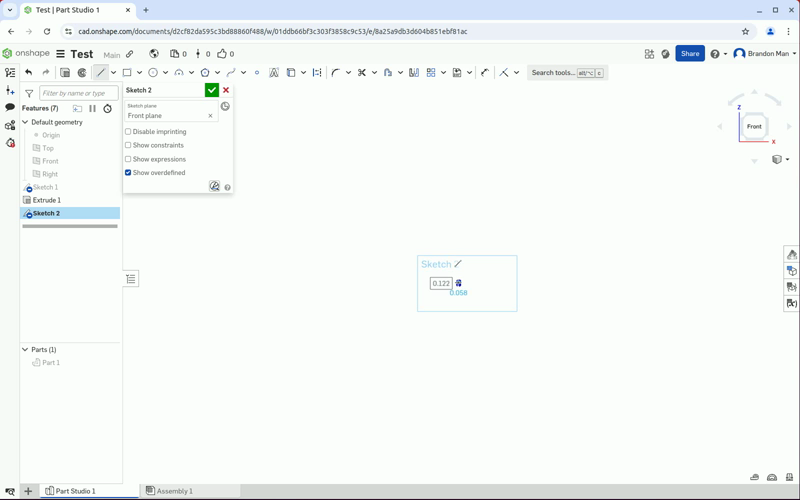
scroll(6)
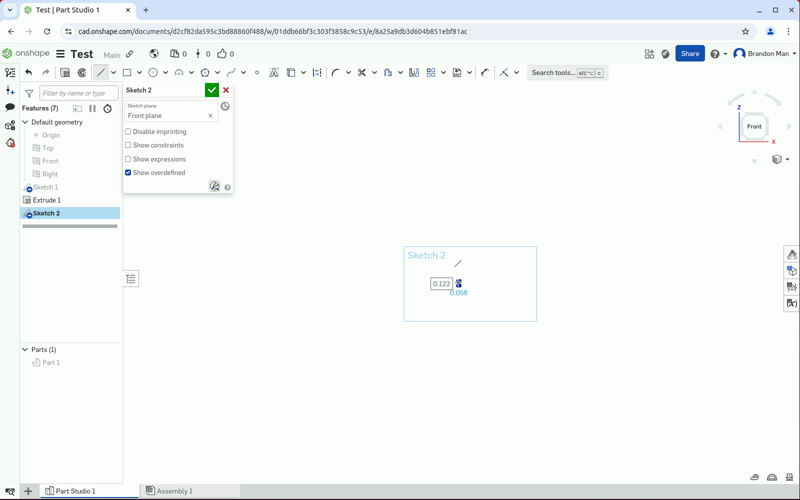
scroll(6)
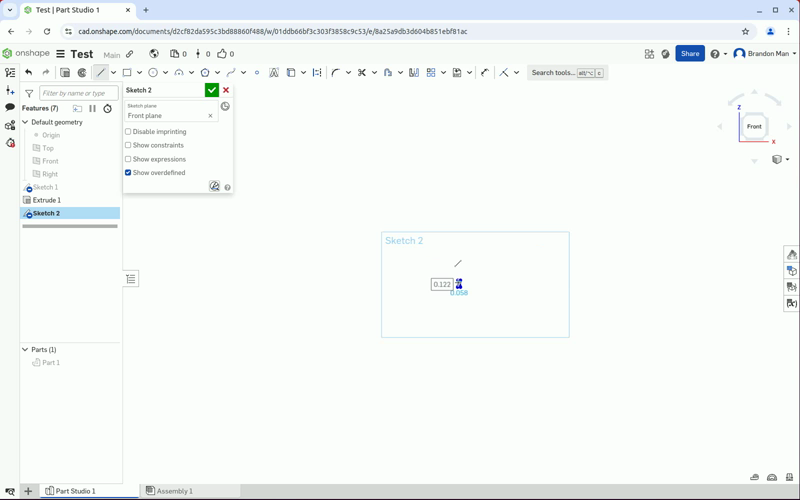
scroll(6)
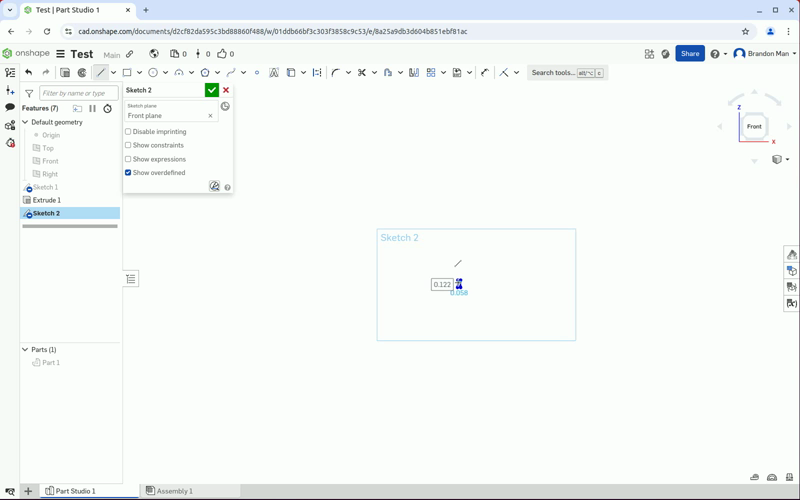
scroll(6)
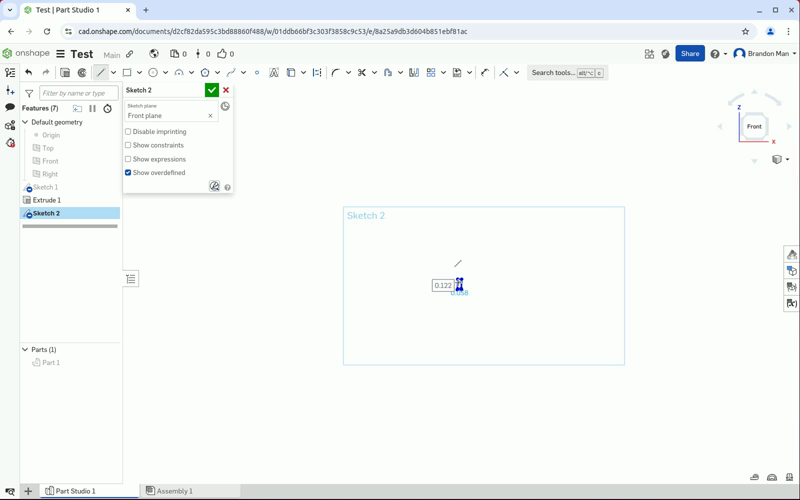
scroll(6)
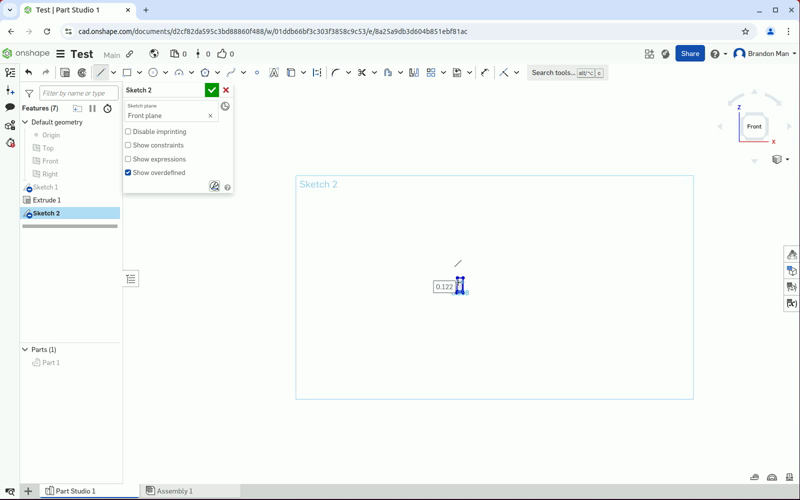
scroll(6)
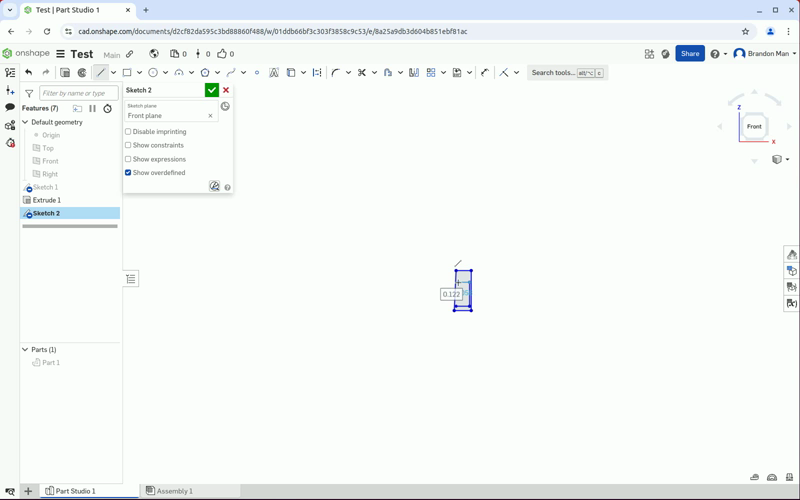
click(458, 282)
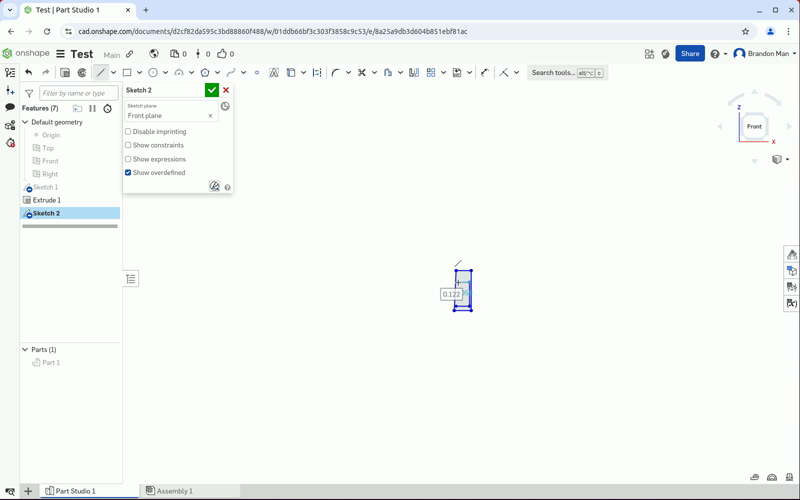
scroll(-6)
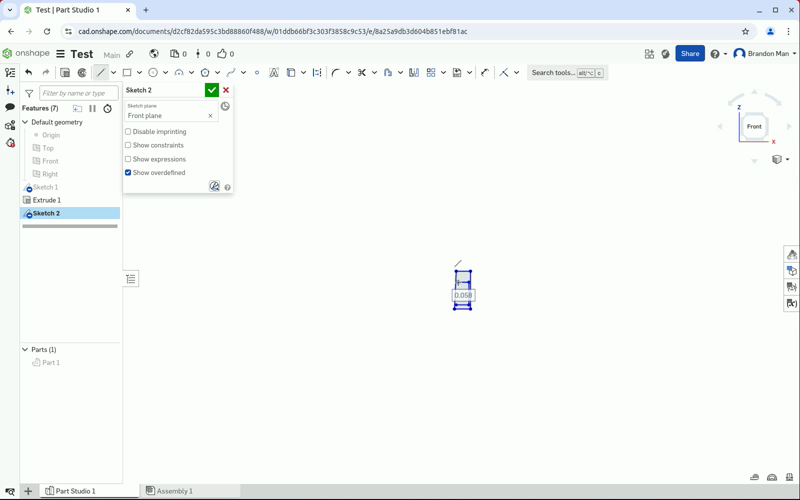
scroll(-6)
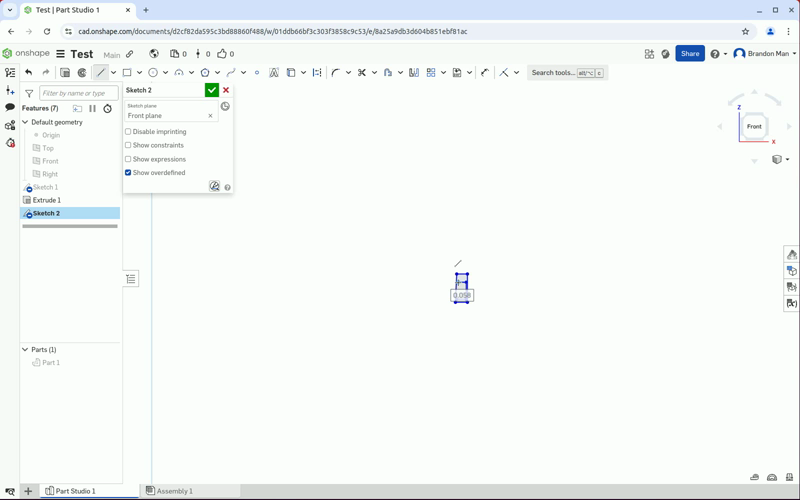
scroll(-6)
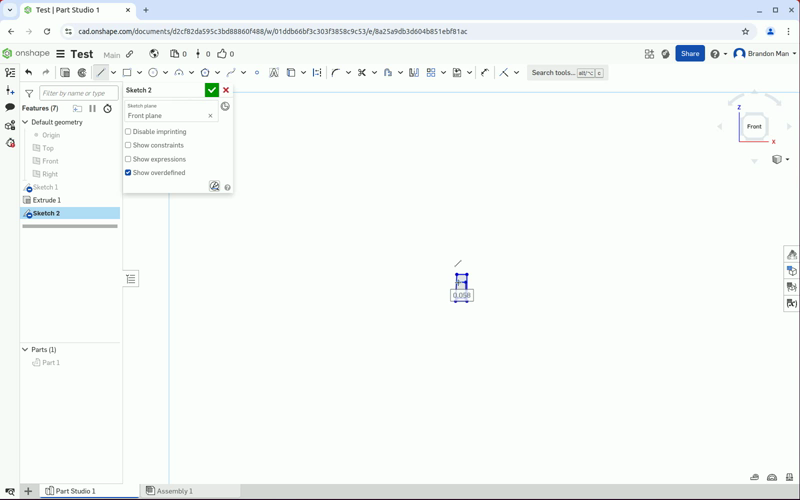
scroll(-6)
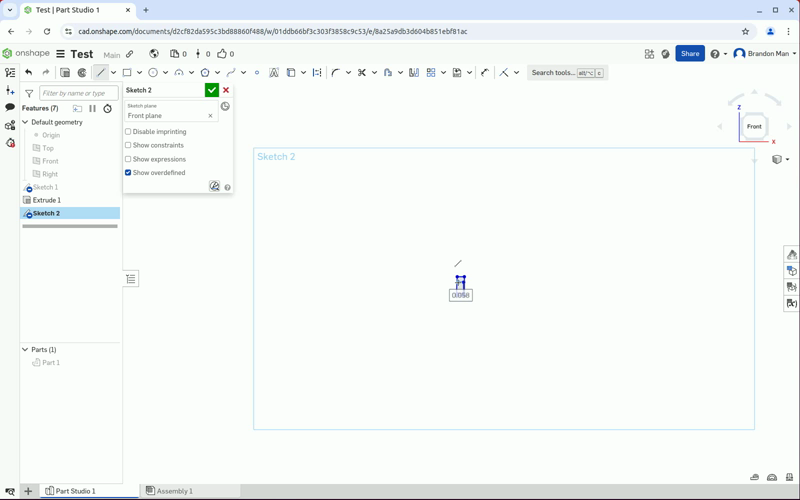
scroll(-6)
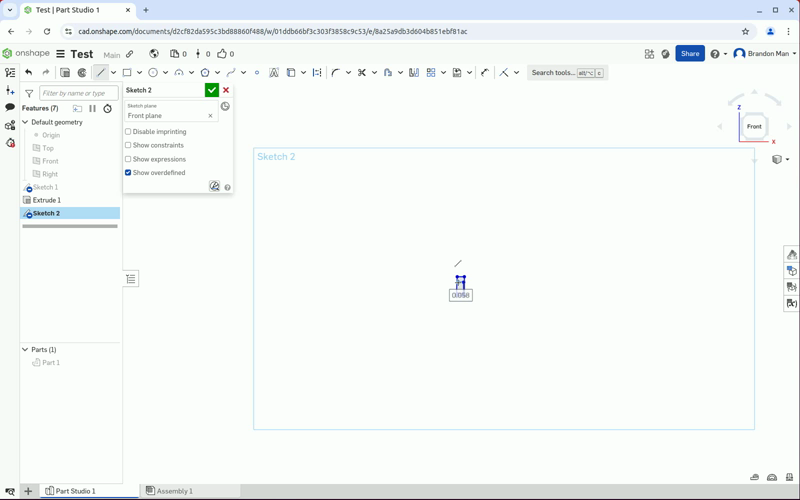
scroll(-6)
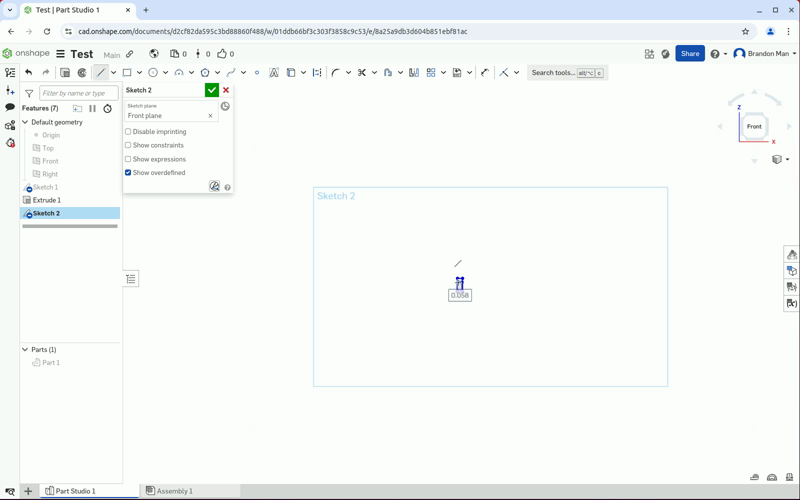
scroll(-6)
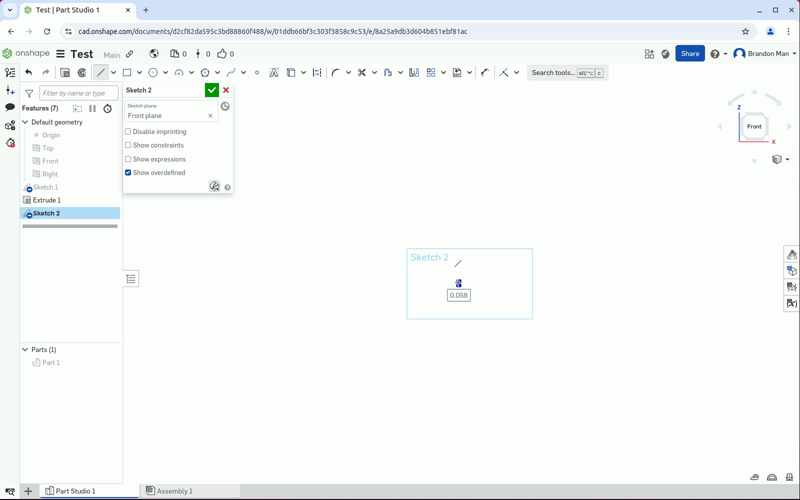
key_up(shift)
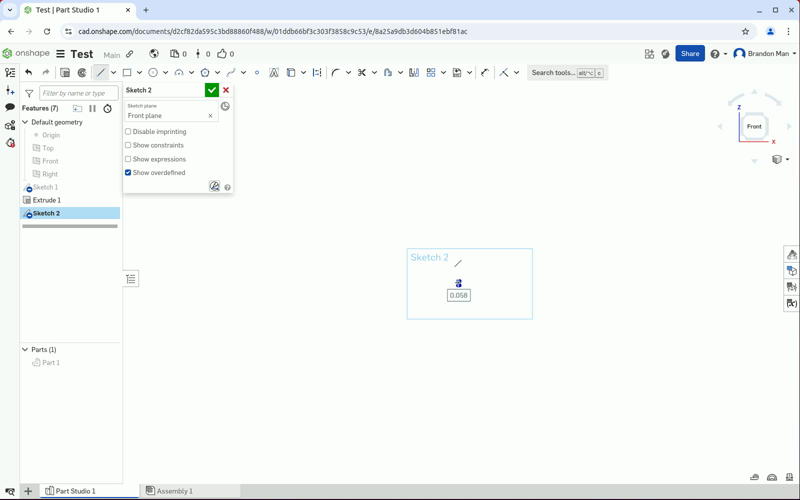
mouse_move(488, 282)
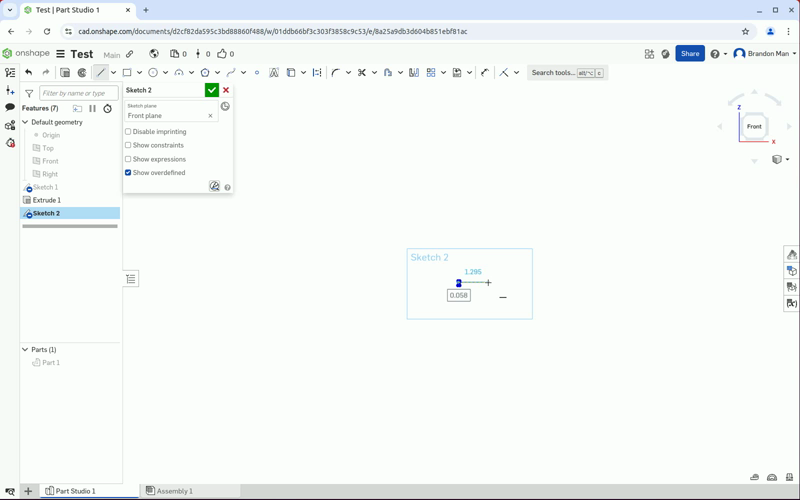
key_down(shift)
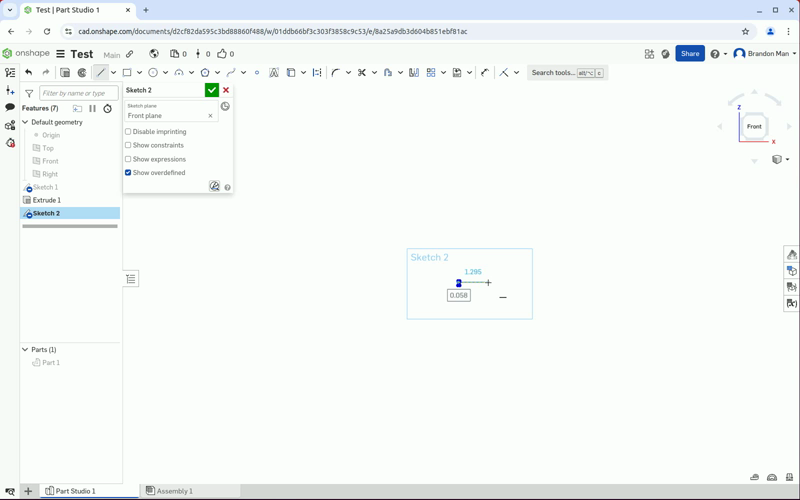
mouse_move(458, 284)
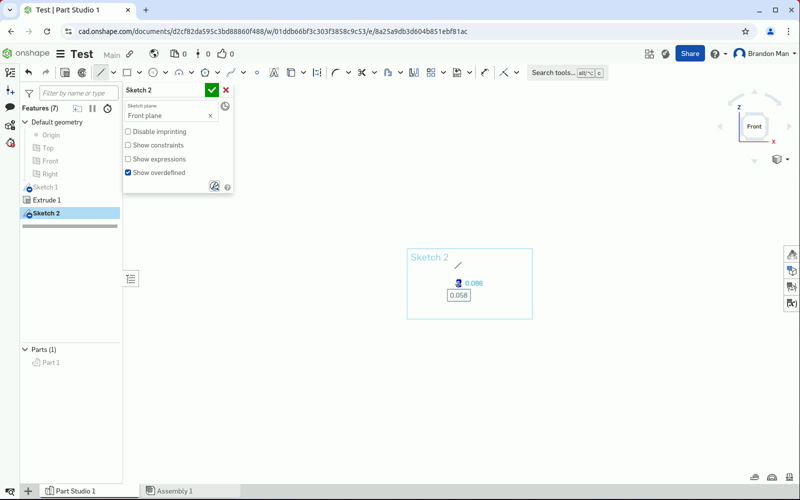
scroll(6)
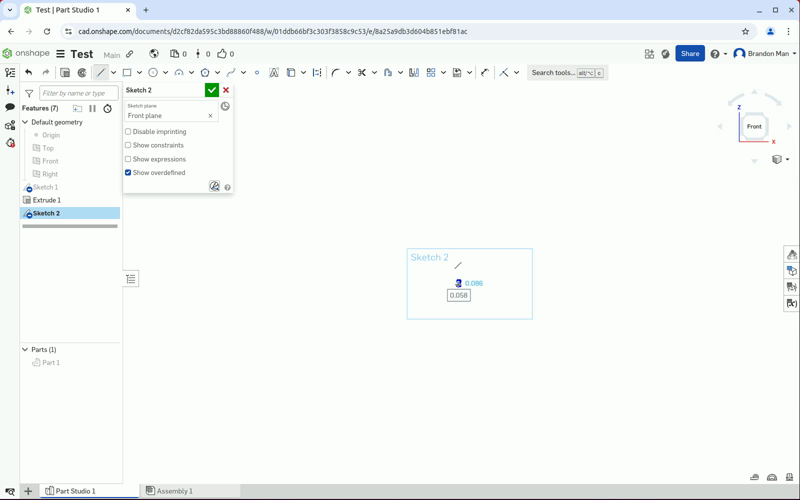
scroll(6)
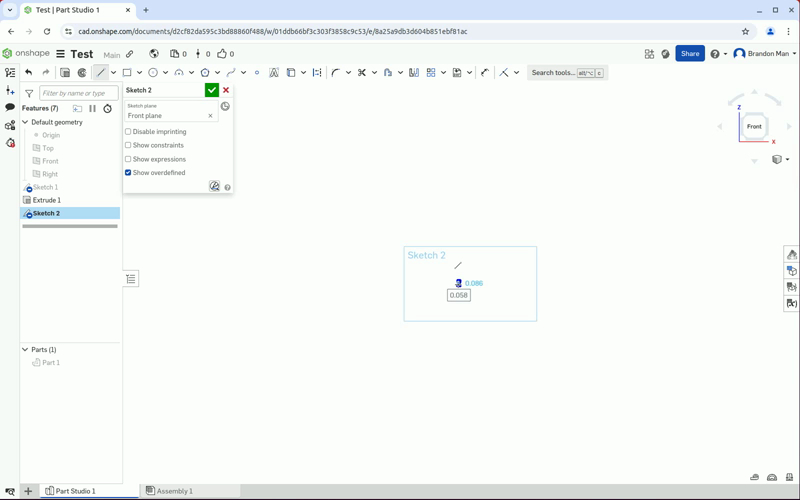
scroll(6)
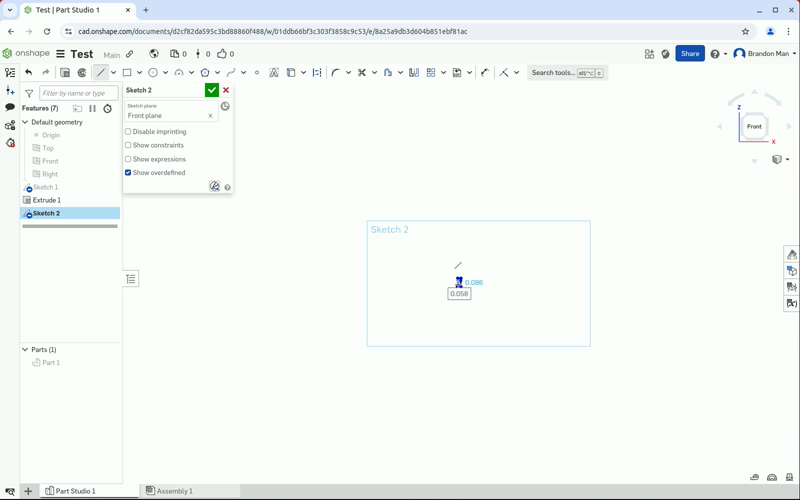
scroll(6)
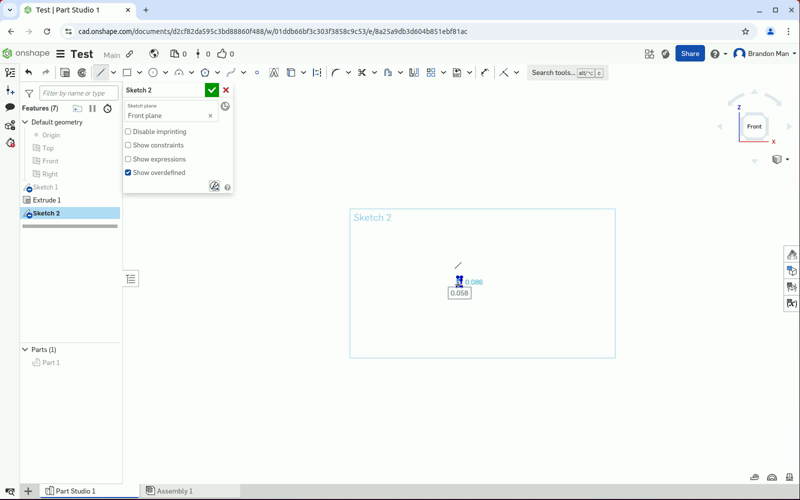
scroll(6)
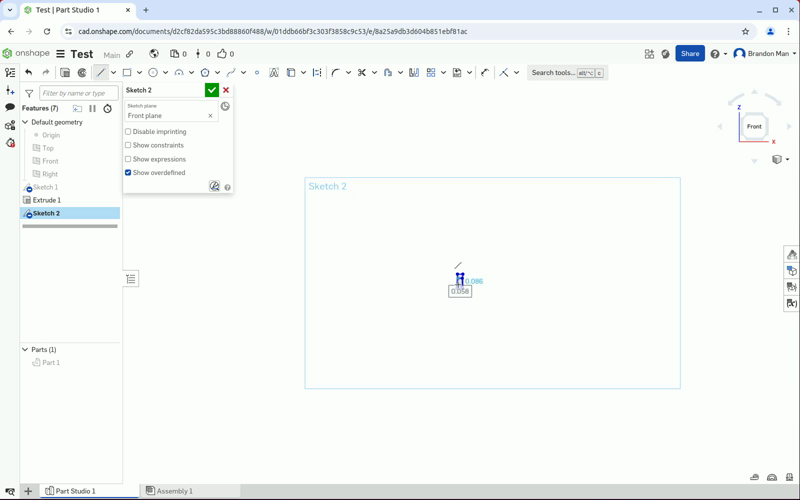
scroll(6)
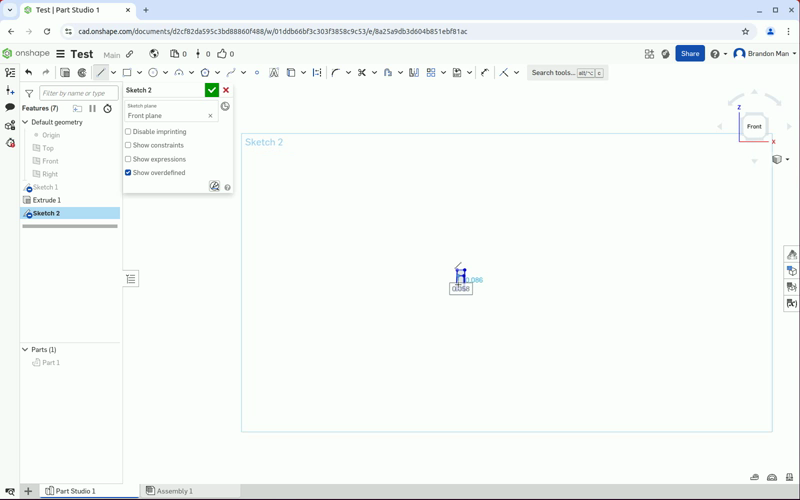
scroll(6)
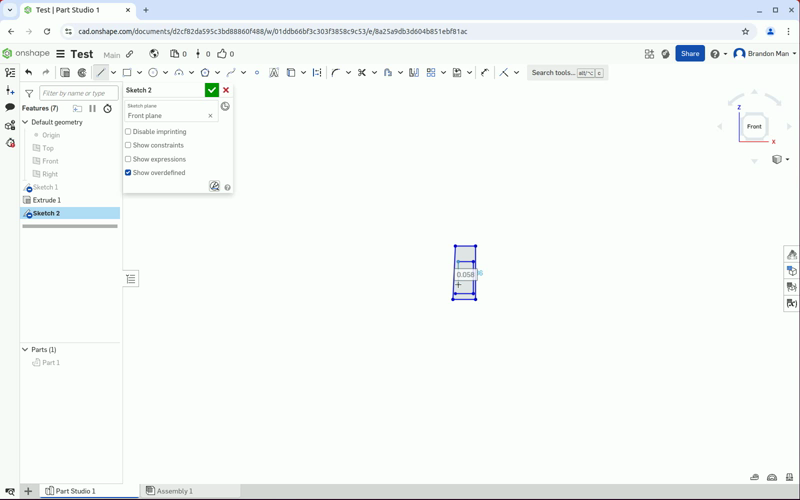
key_up(shift)
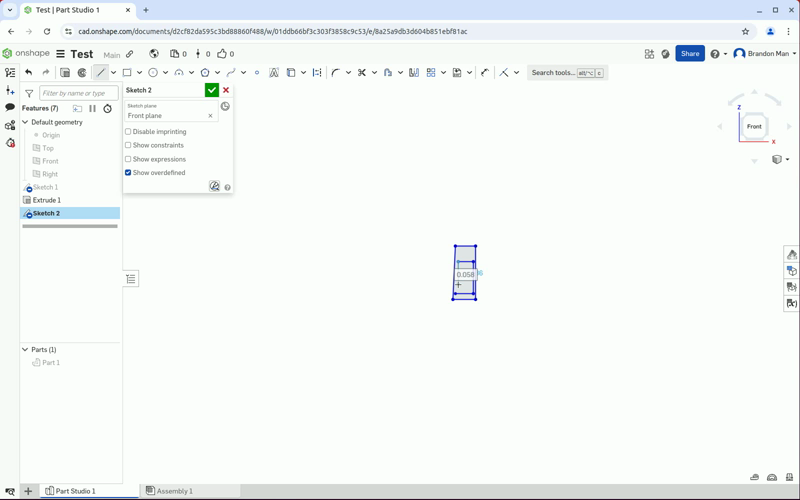
click(458, 284)
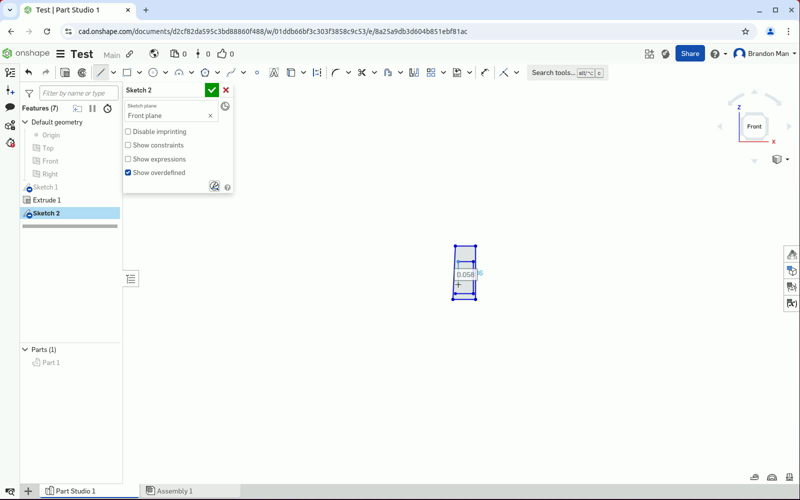
scroll(-6)
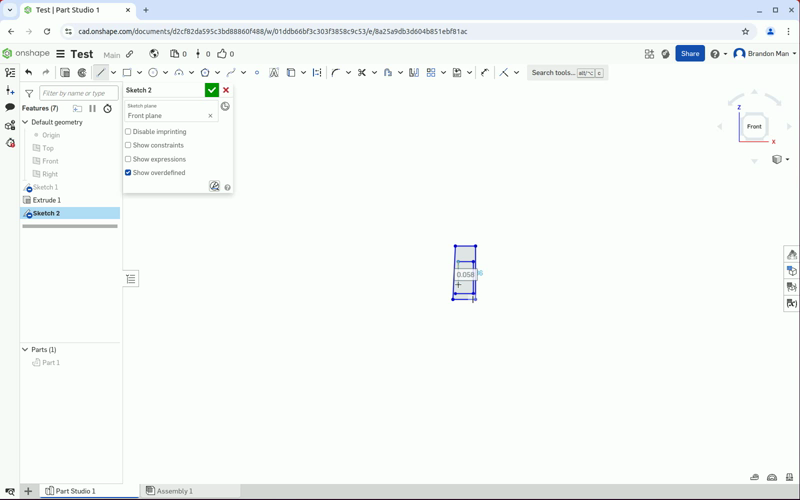
scroll(-6)
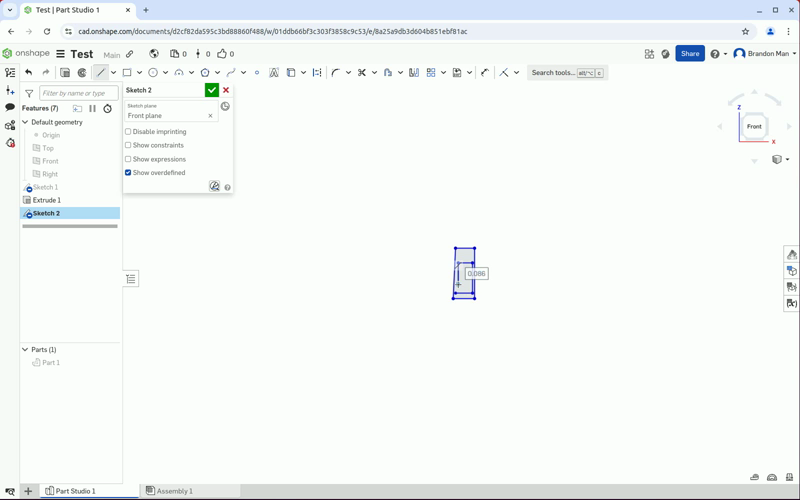
scroll(-6)
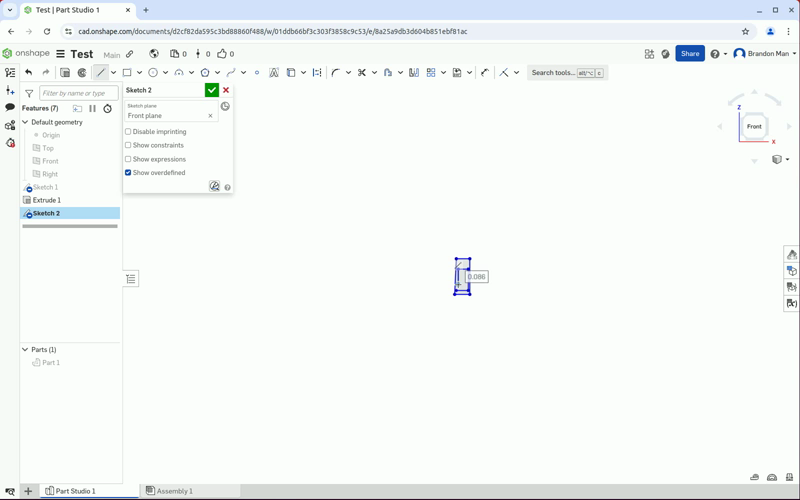
scroll(-6)
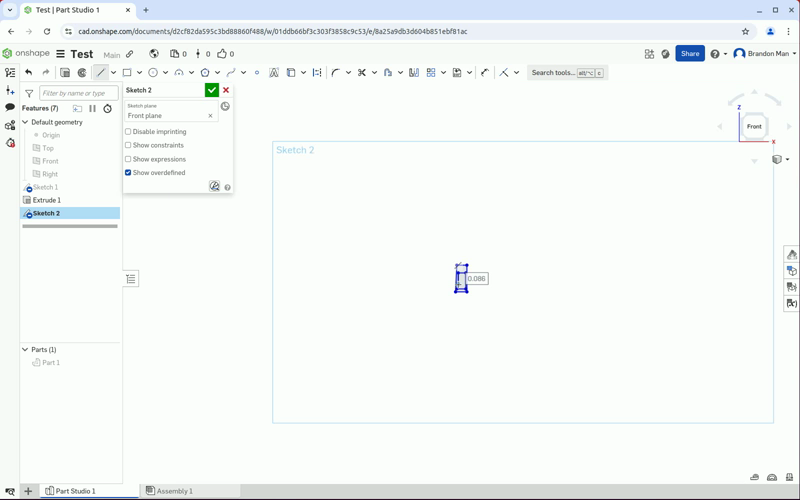
scroll(-6)
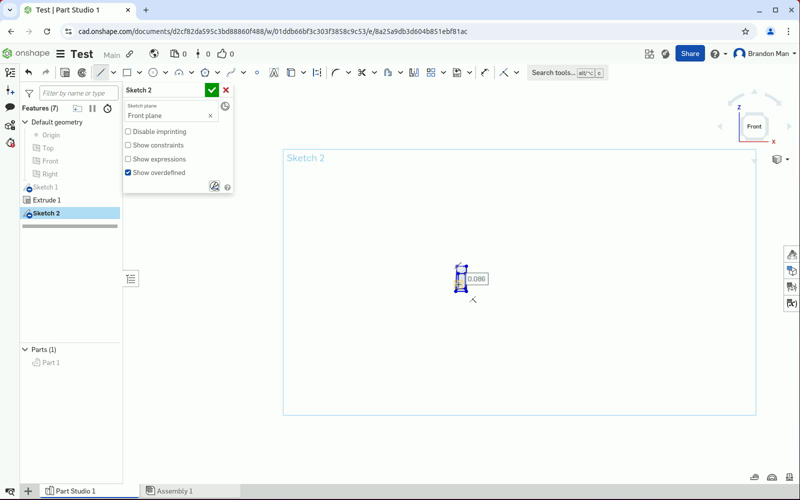
scroll(-6)
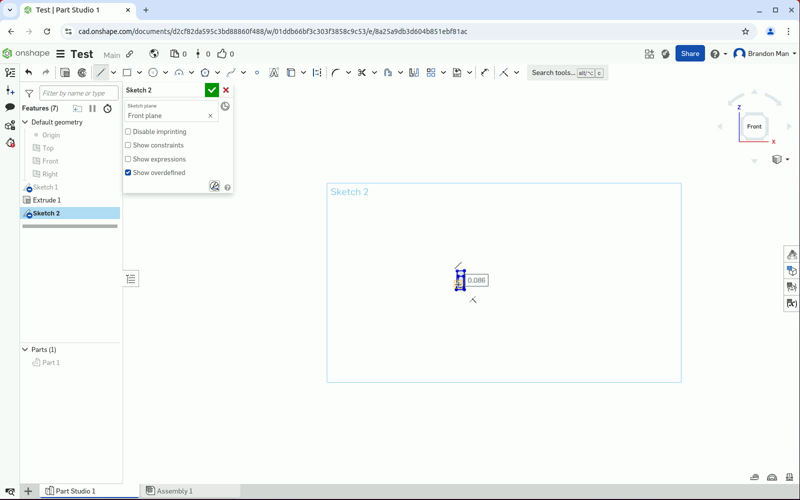
scroll(-6)
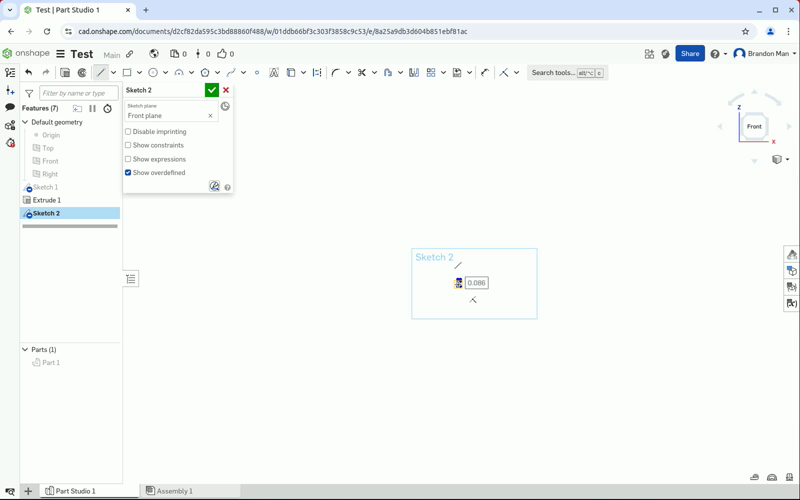
key(esc)
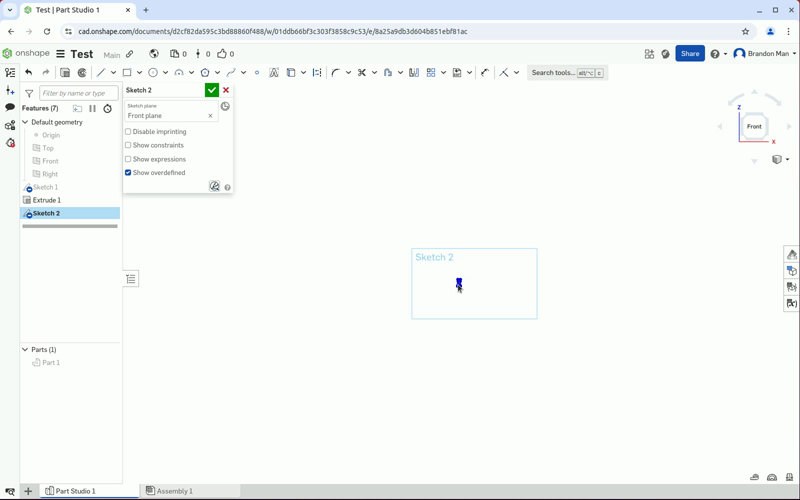
mouse_move(458, 281)
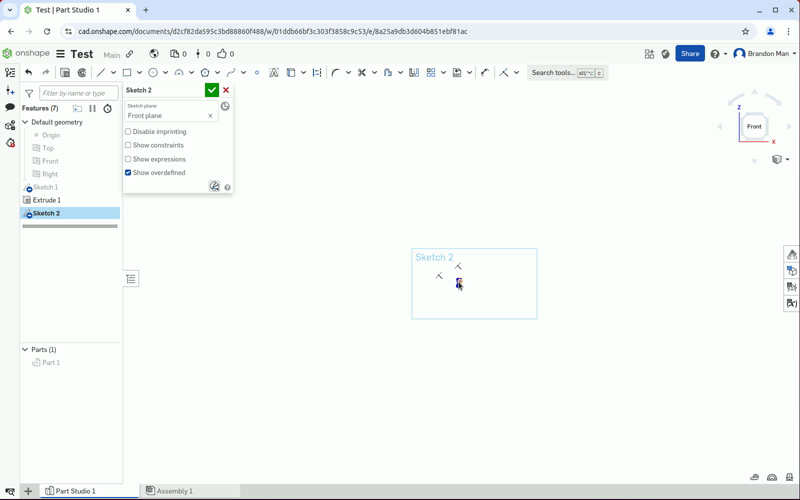
scroll(6)
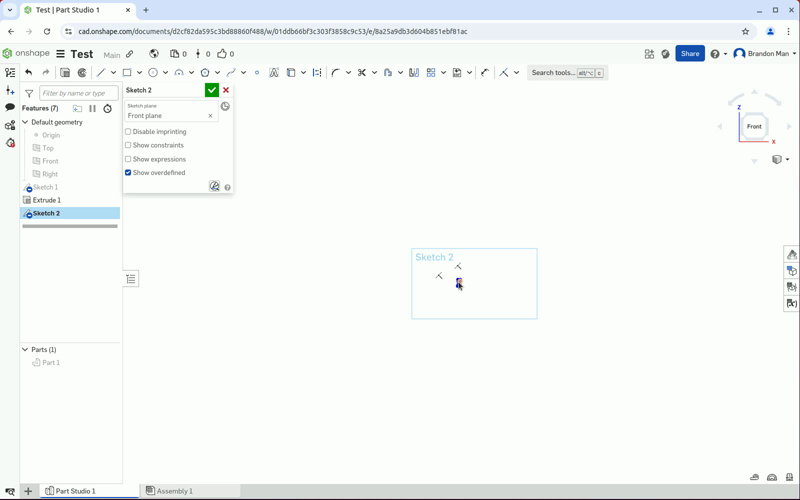
scroll(6)
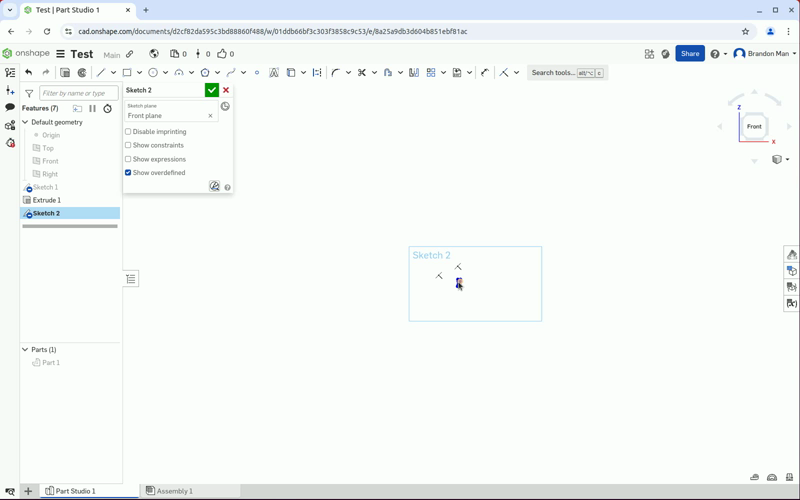
scroll(6)
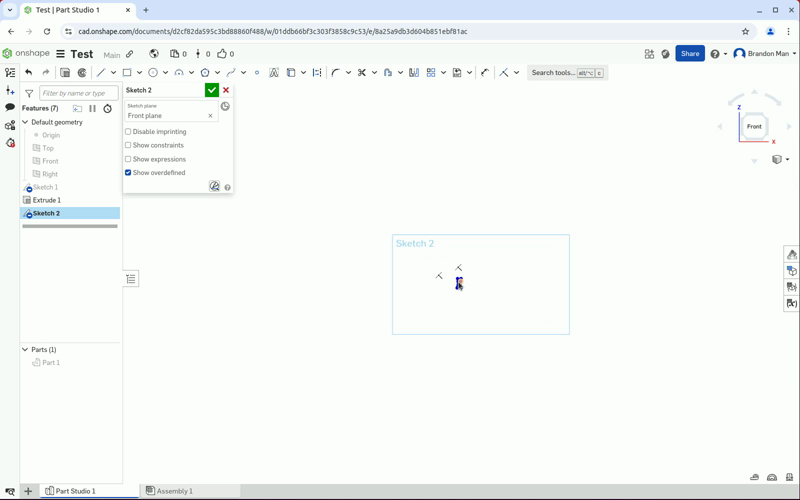
scroll(6)
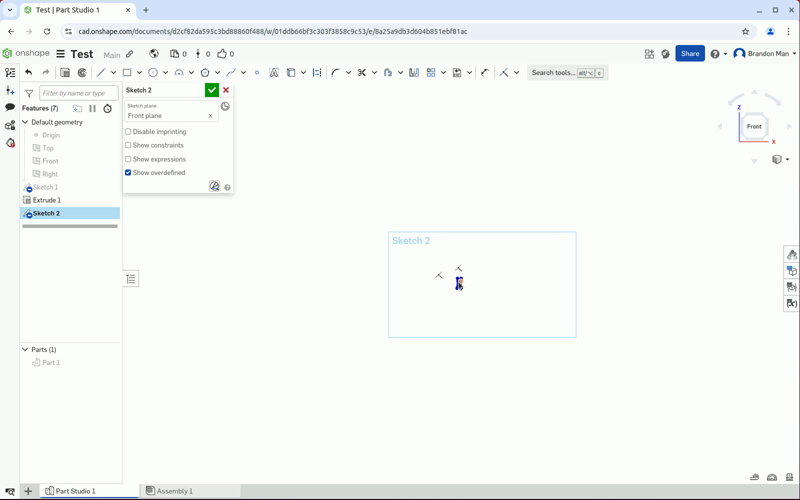
scroll(6)
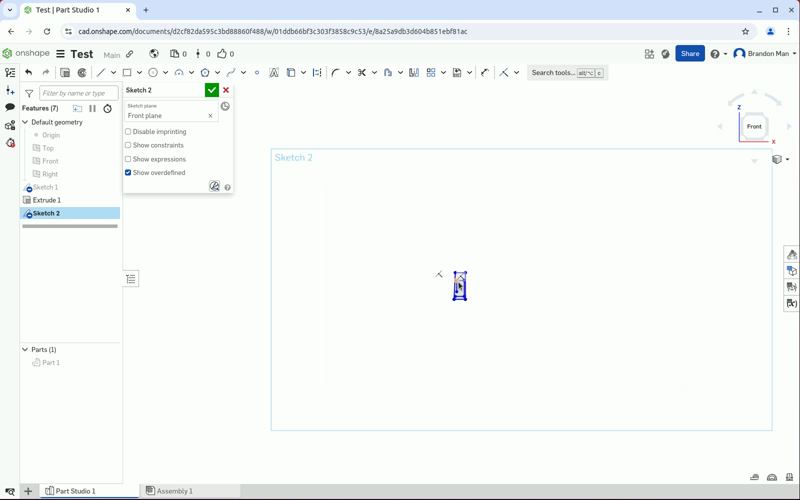
scroll(6)
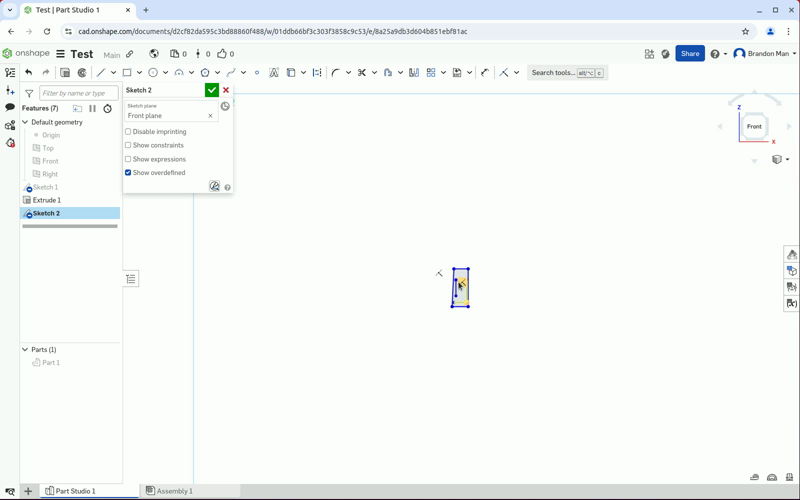
scroll(6)
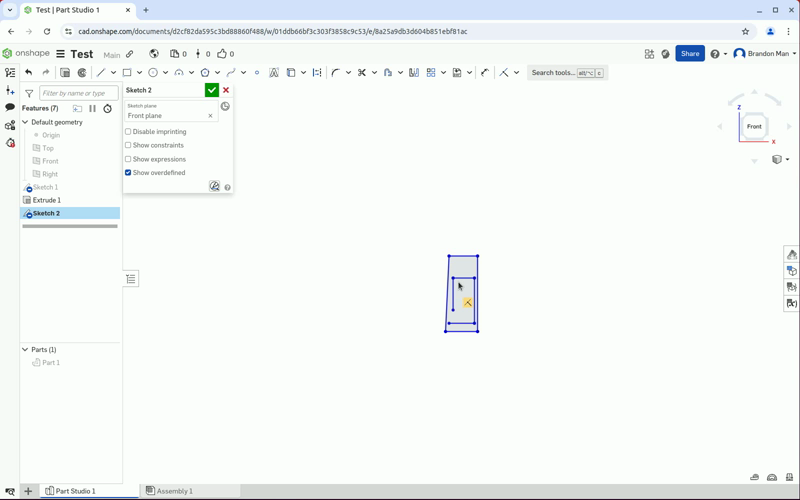
click(458, 281)
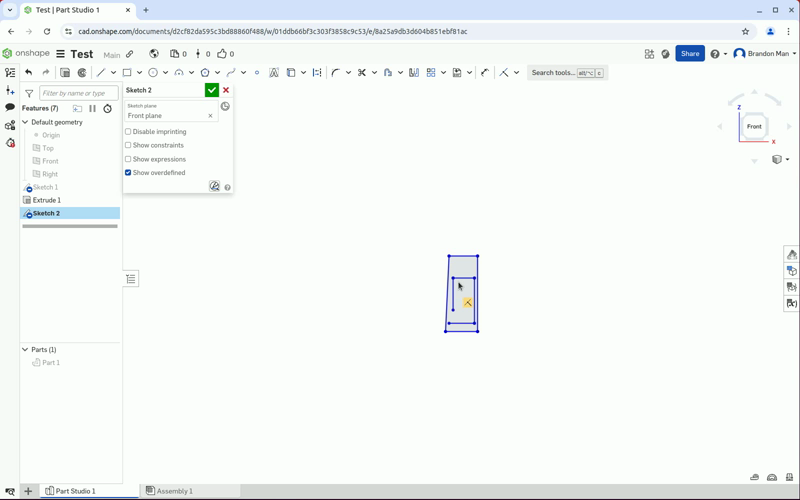
scroll(-6)
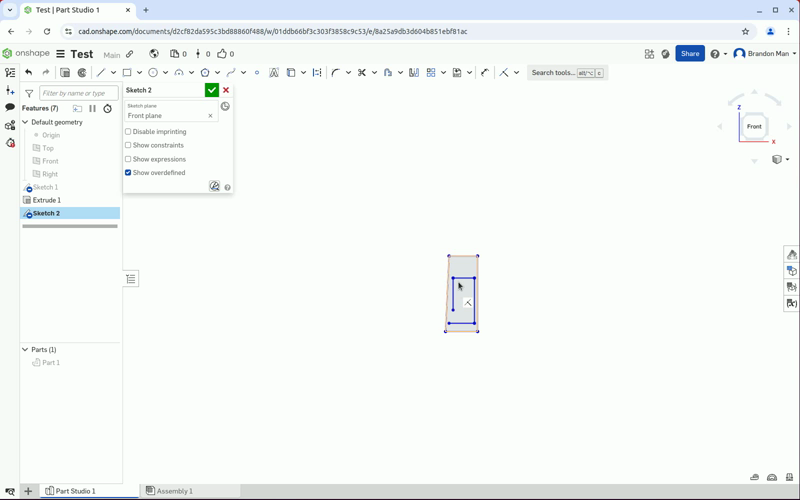
scroll(-6)
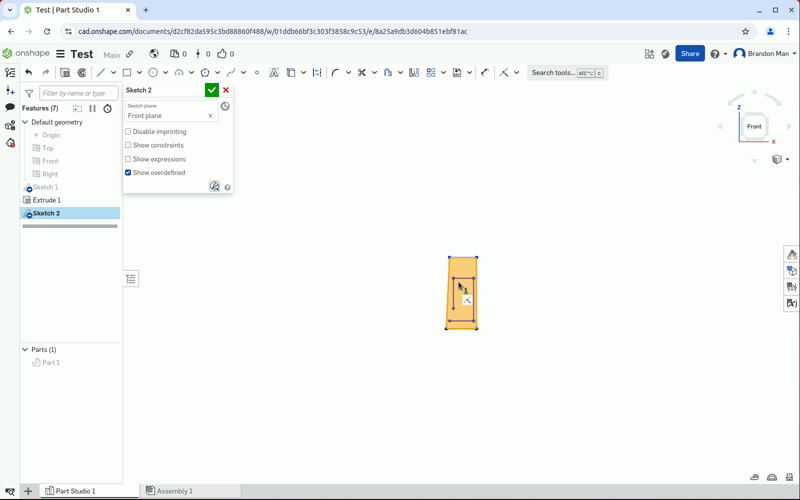
scroll(-6)
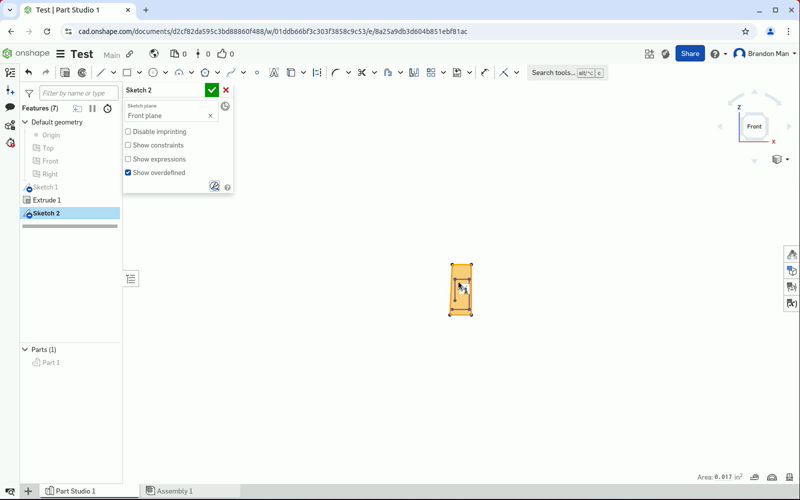
scroll(-6)
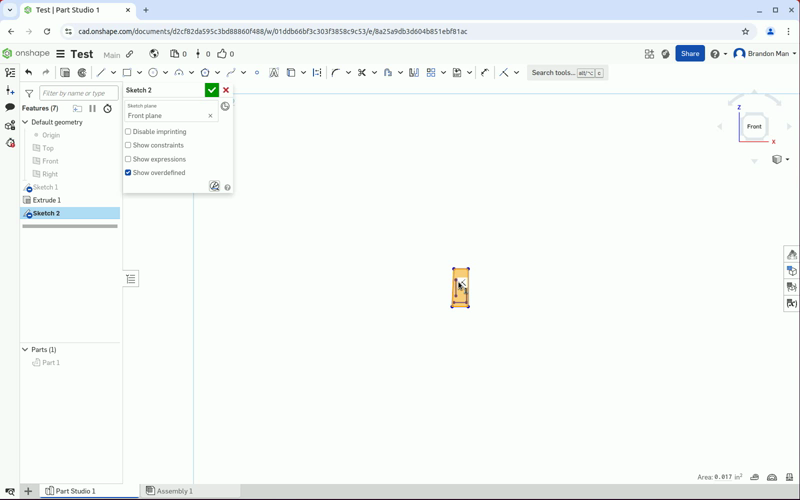
scroll(-6)
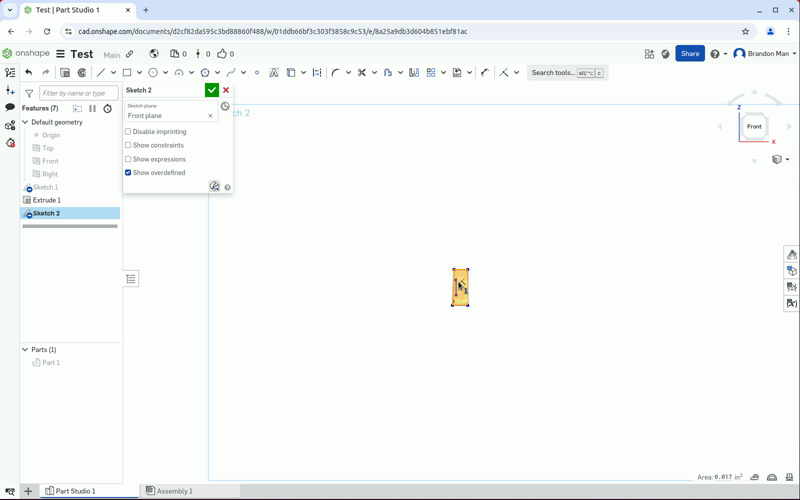
scroll(-6)
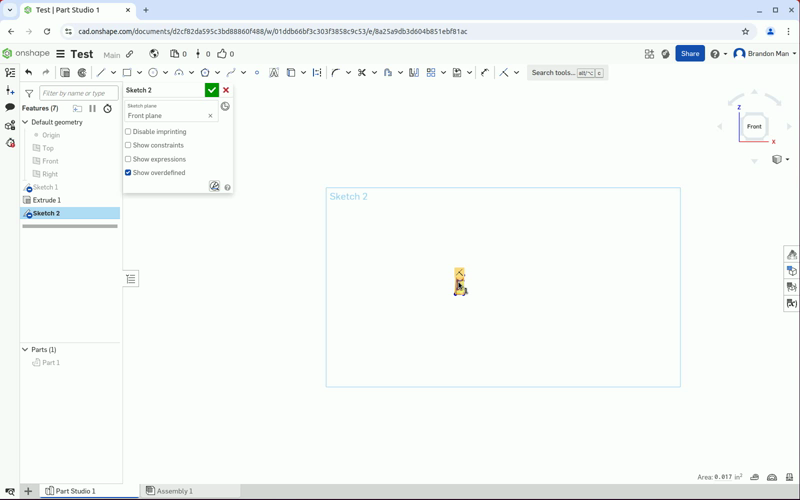
scroll(-6)
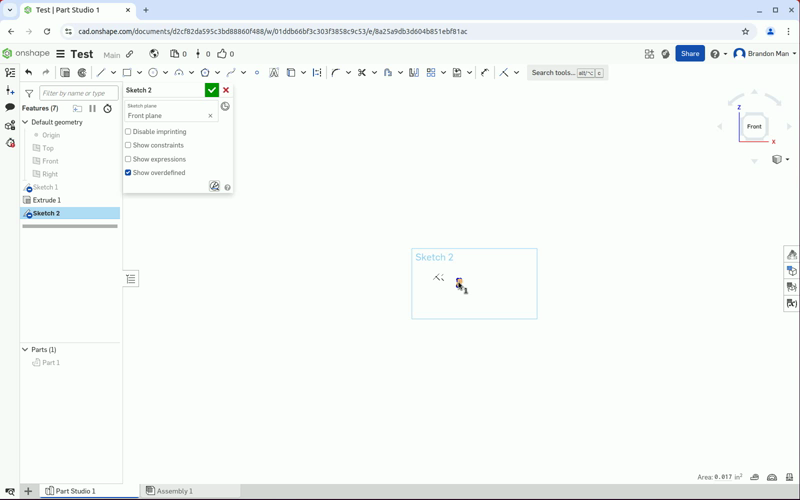
mouse_move(73, 352)
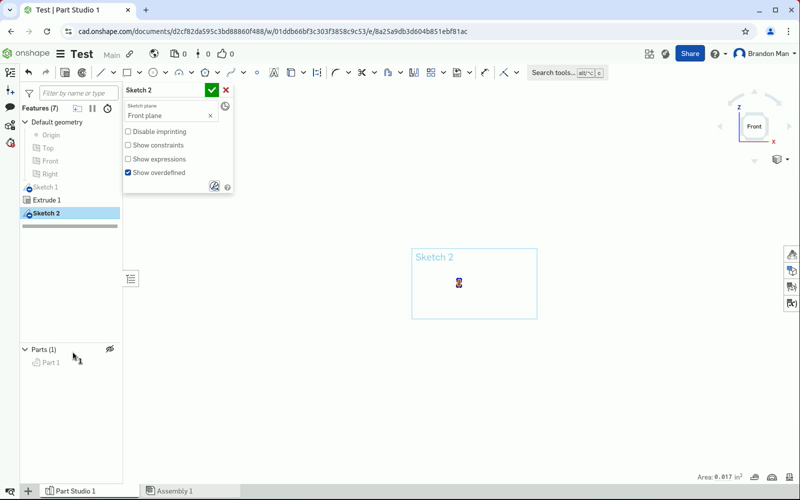
key(shift+y)
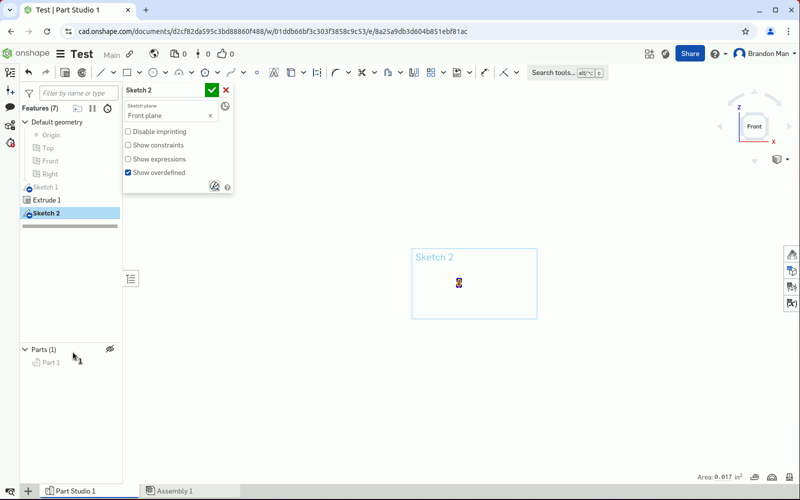
key(shift+e)
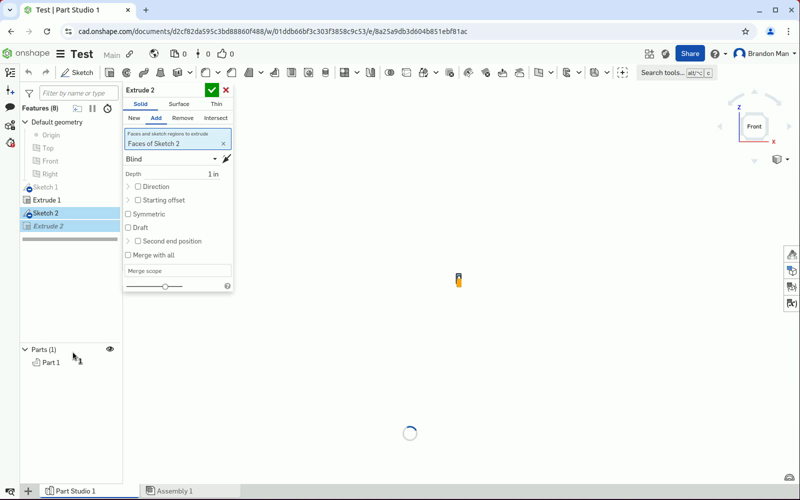
mouse_move(143, 106)
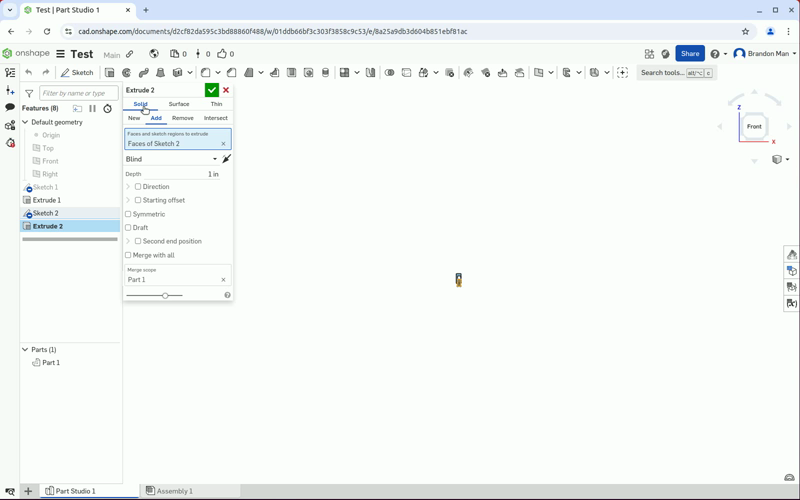
click(143, 106)
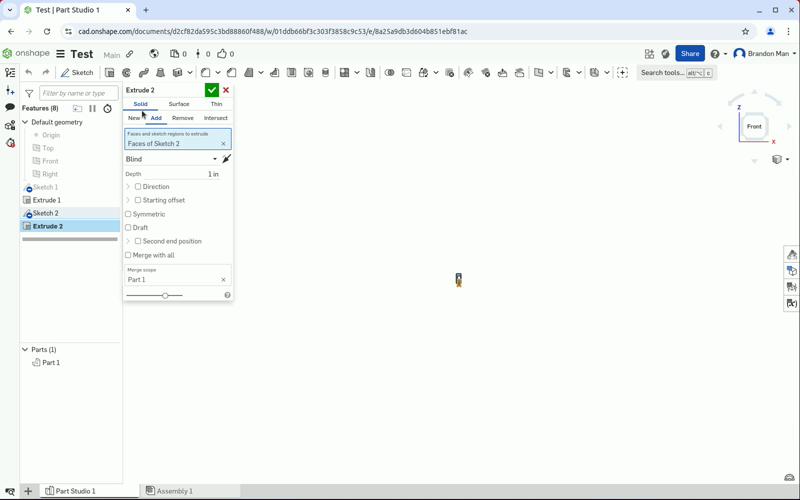
mouse_move(137, 120)
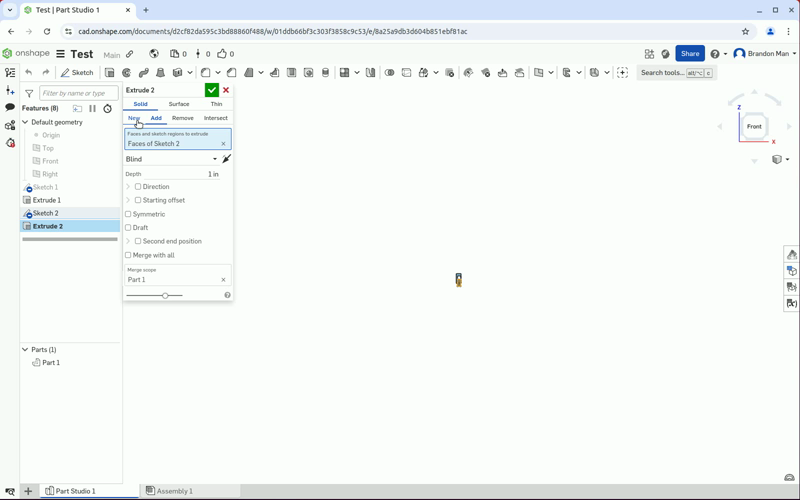
click(137, 120)
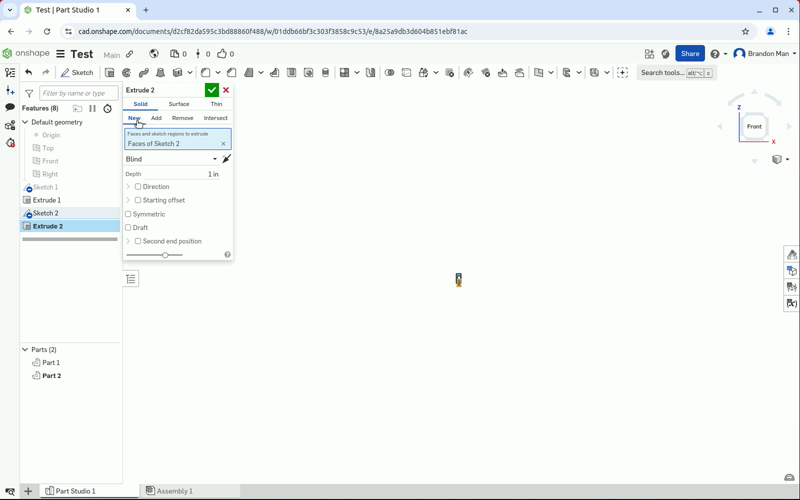
key(tab, 4)
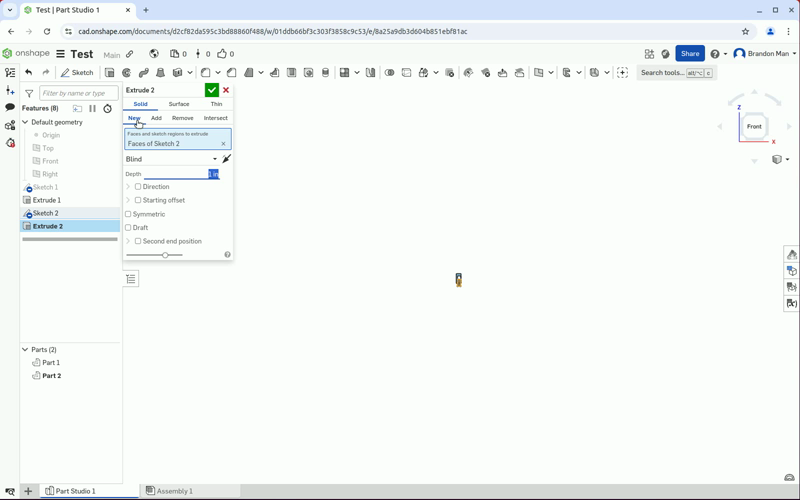
text(3.129)
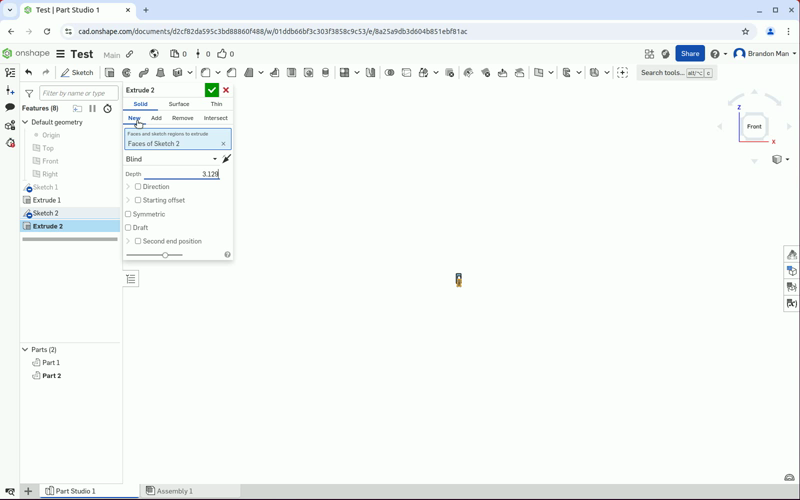
key(enter)
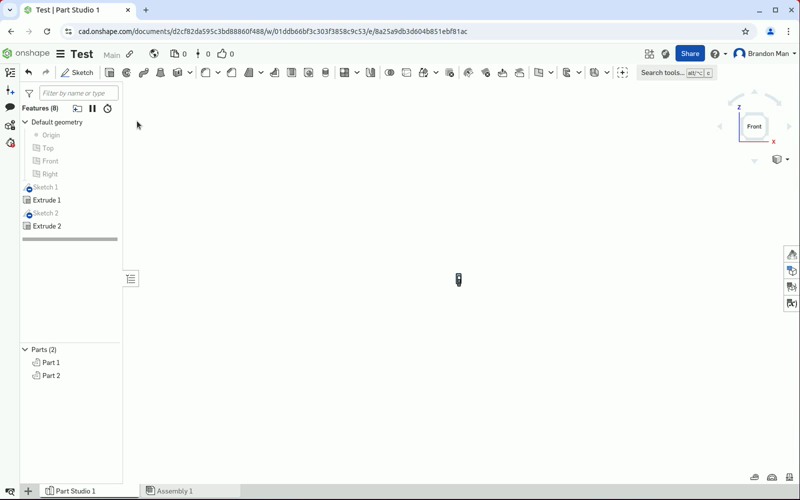
key(shift+h)
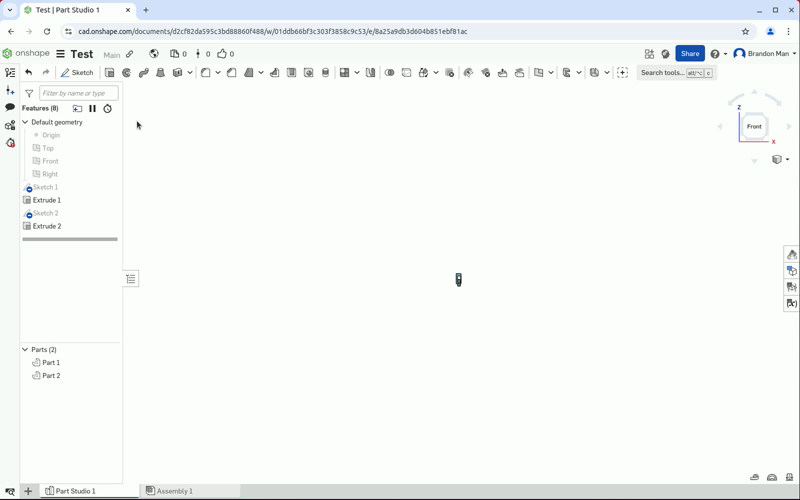
key(shift+h)
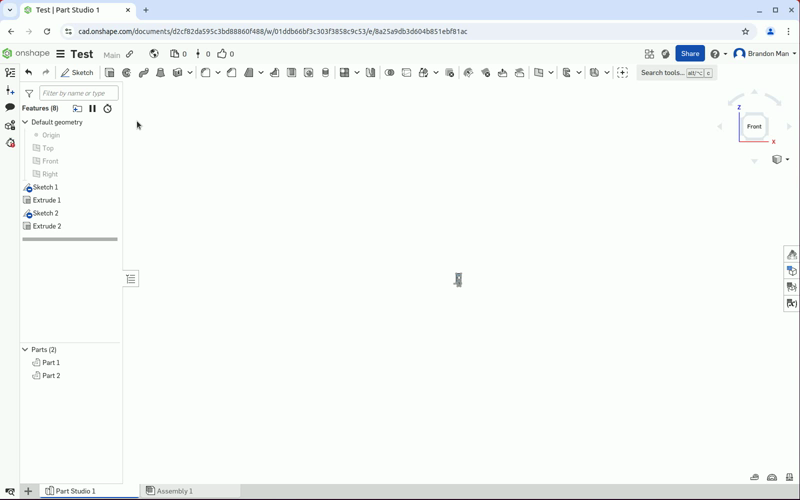
key(shift+7)
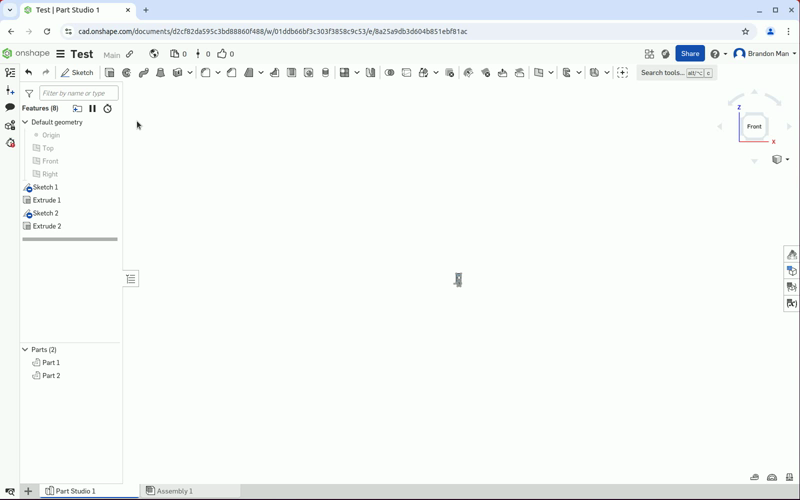
key(left, 2)
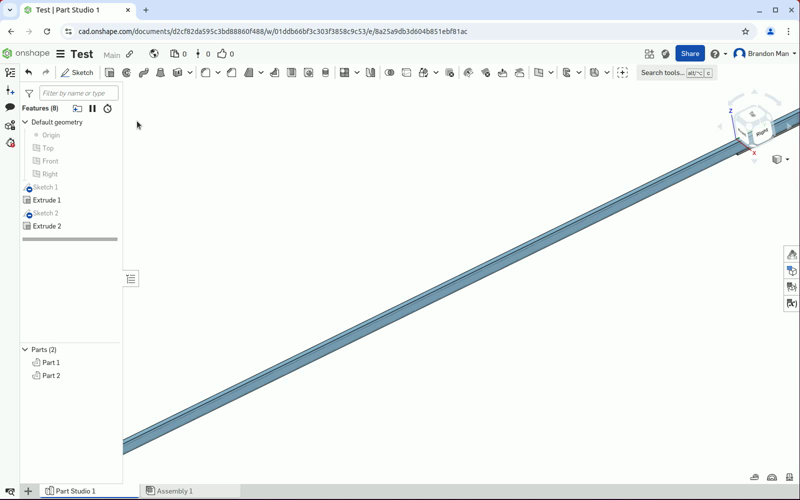
key(down, 2)
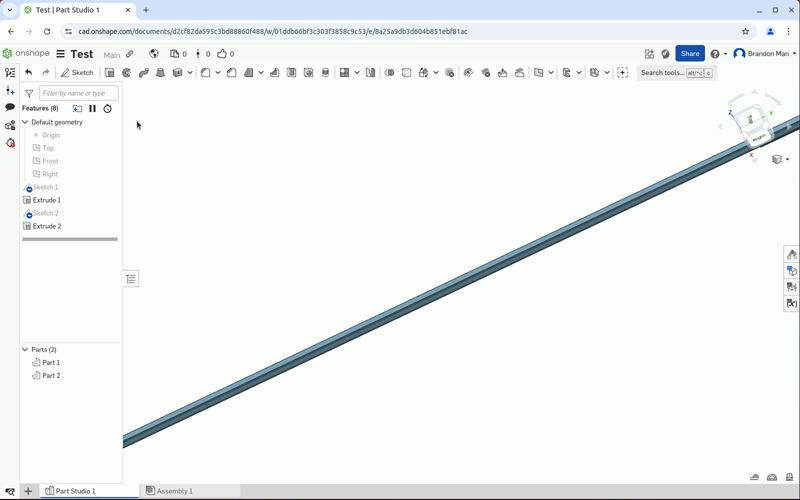
key(up, 2)
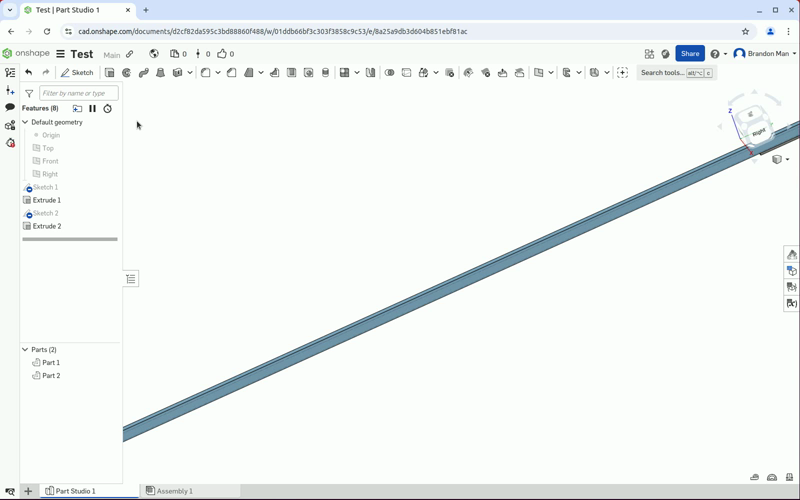
key(right, 2)
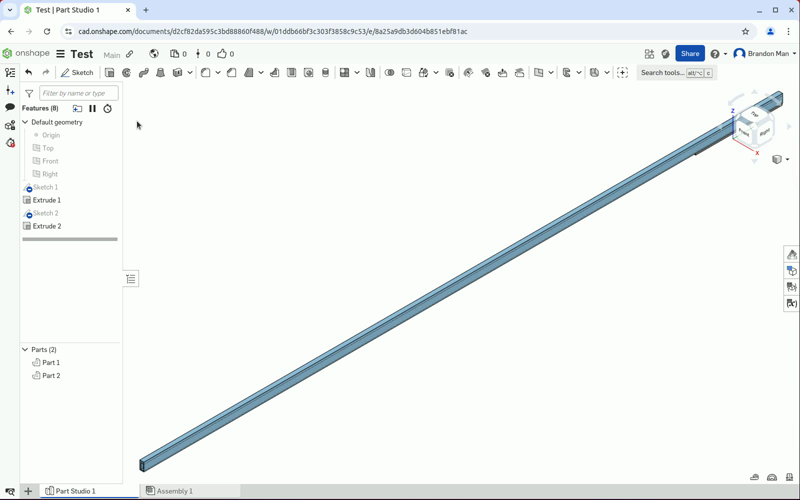
mouse_move(73, 189)
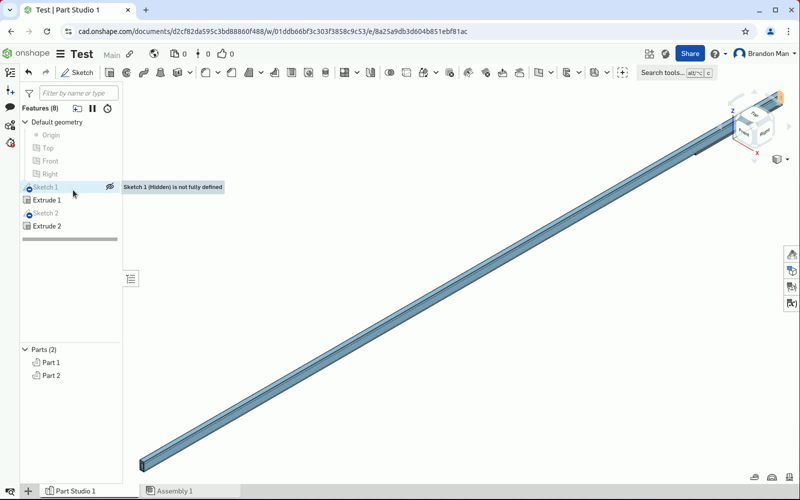
click(73, 189)